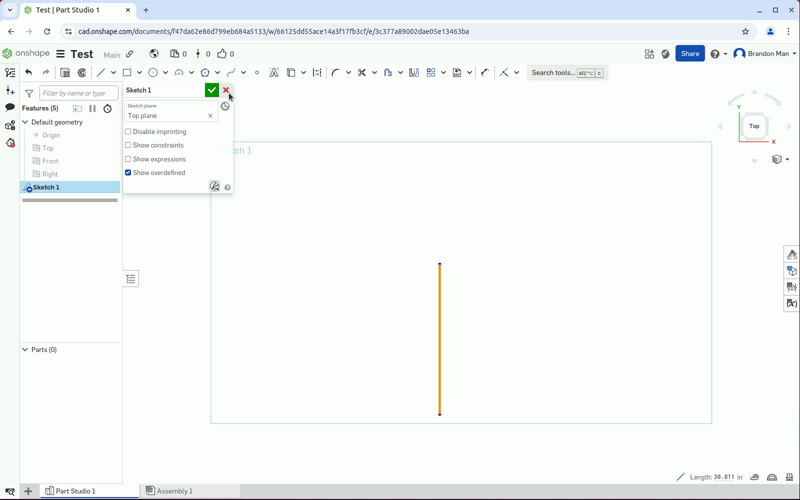
key(shift+h)
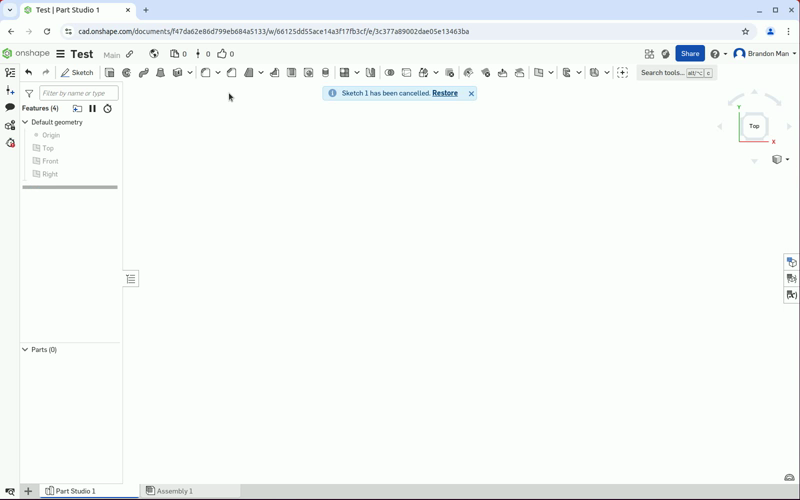
mouse_move(73, 352)
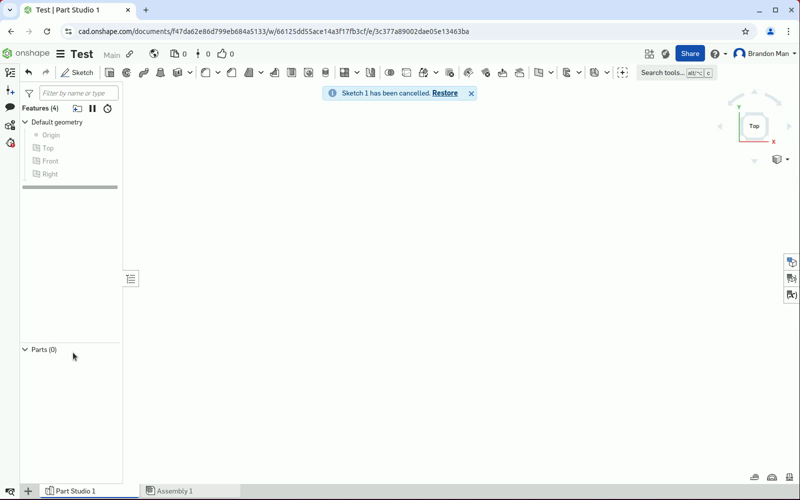
key(y)
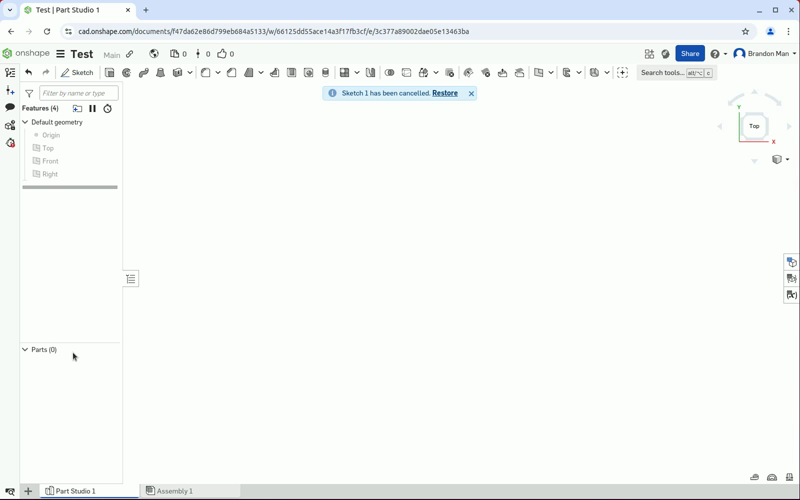
key(shift+p)
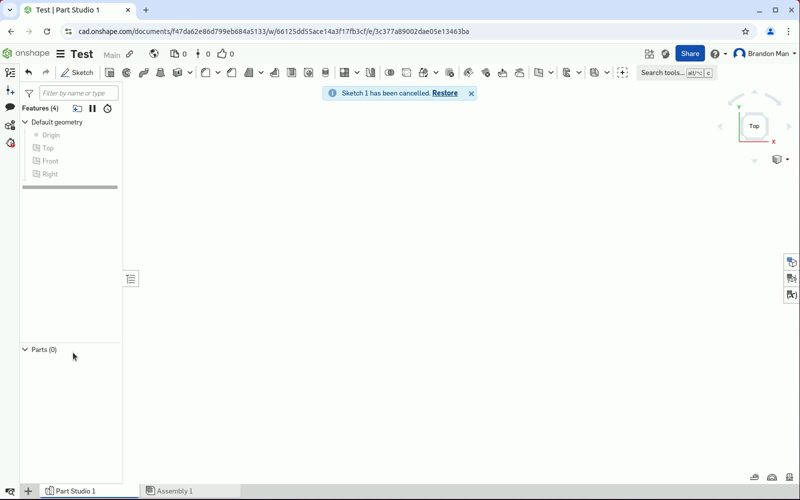
key(space)
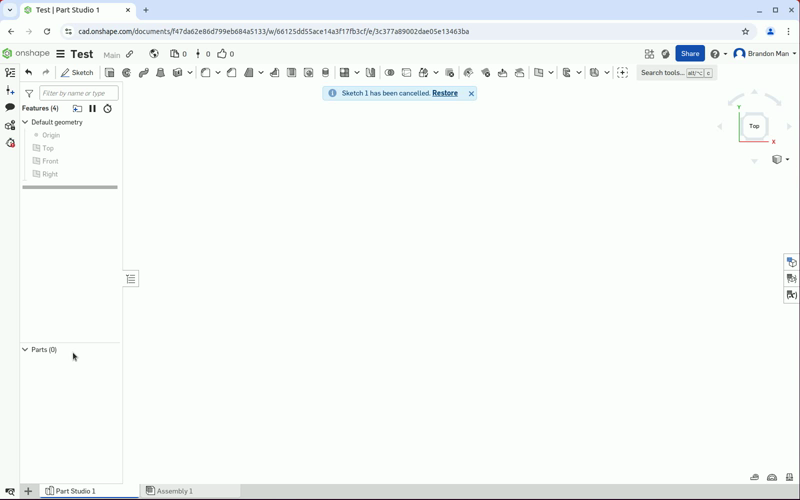
key_down(shift)
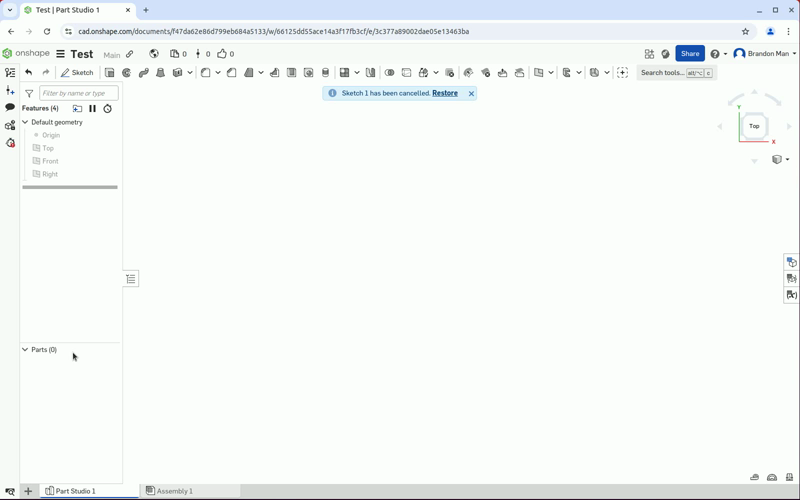
key(up)
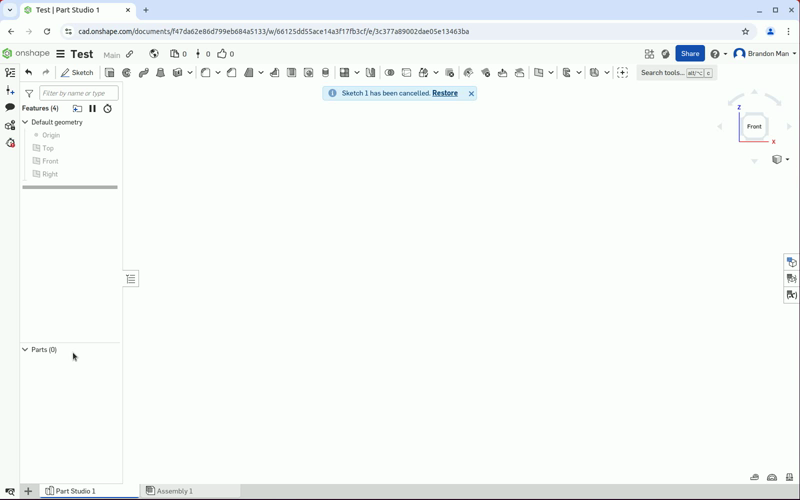
key_up(shift)
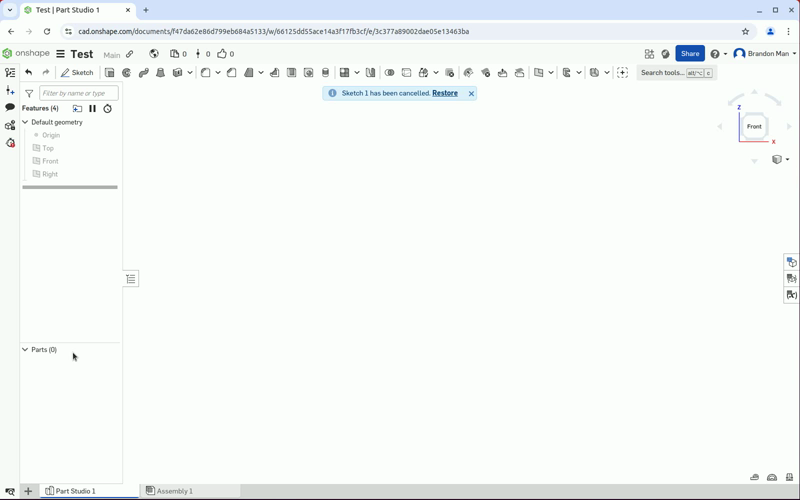
mouse_move(73, 352)
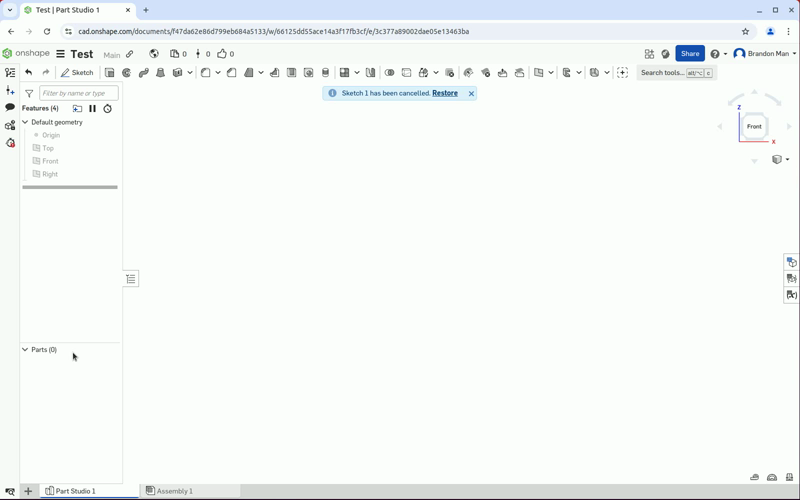
key(shift+y)
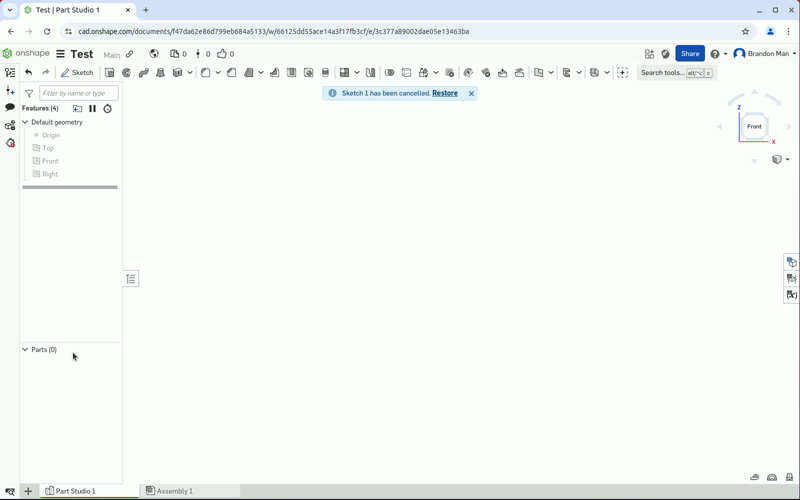
key(shift+s)
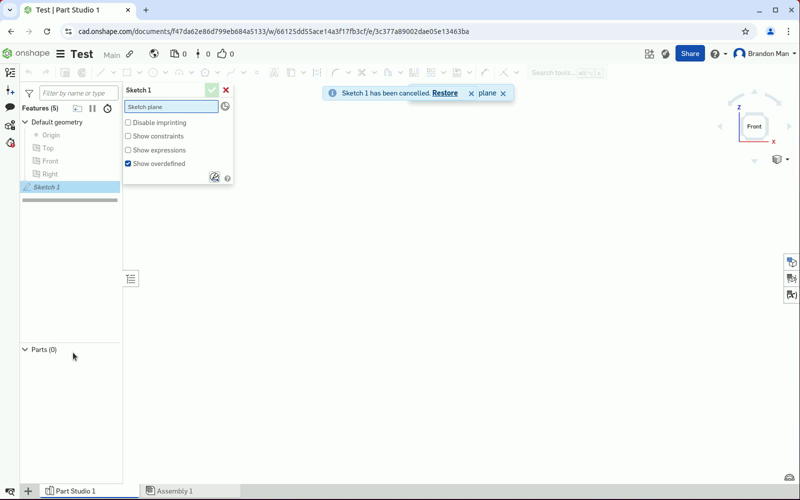
mouse_move(73, 163)
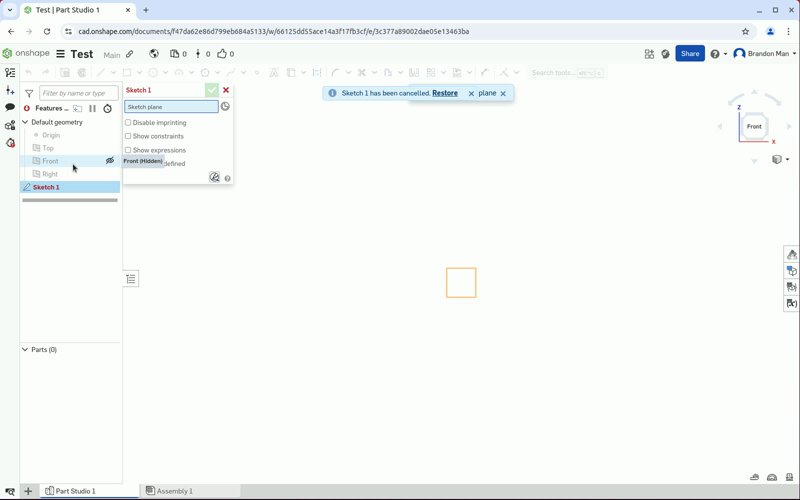
click(73, 163)
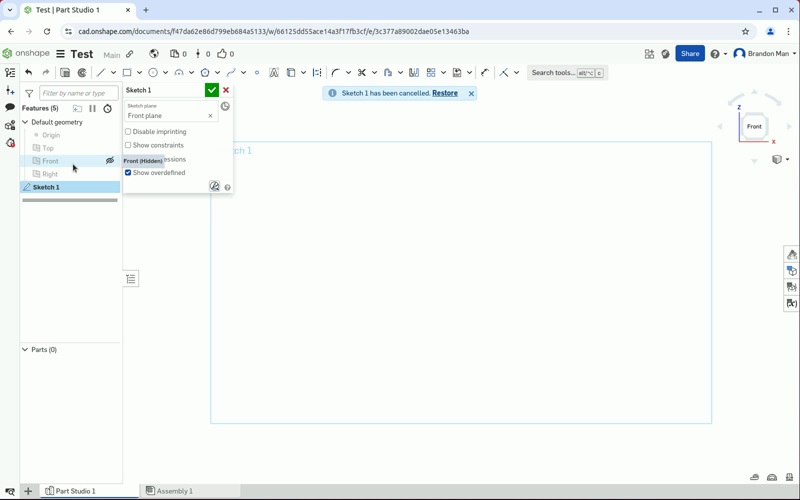
mouse_move(73, 352)
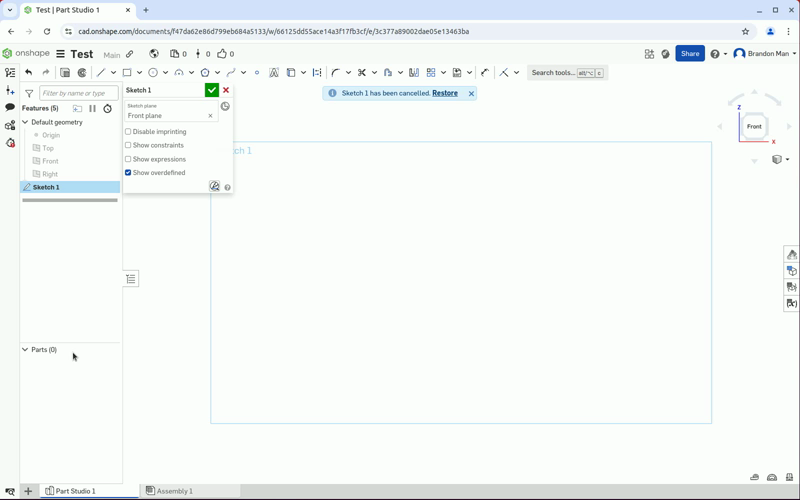
key(y)
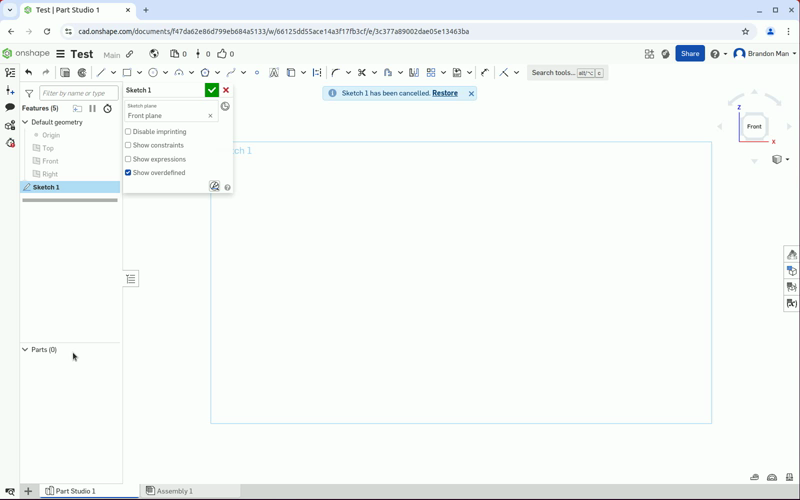
key(c)
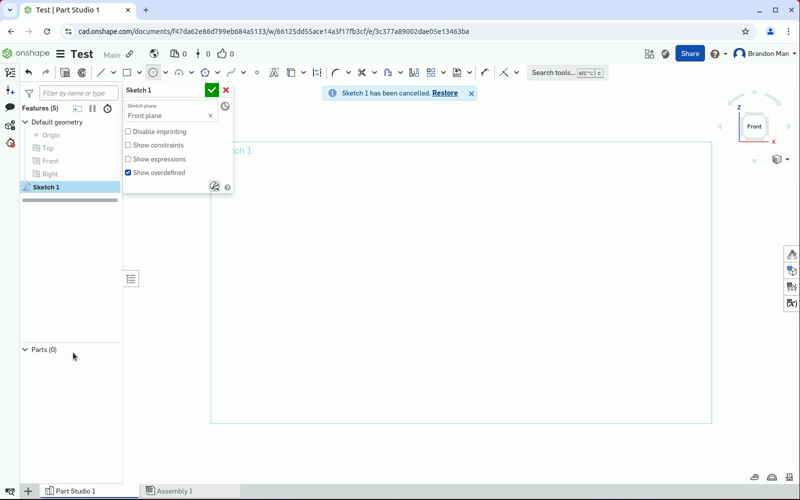
key_down(shift)
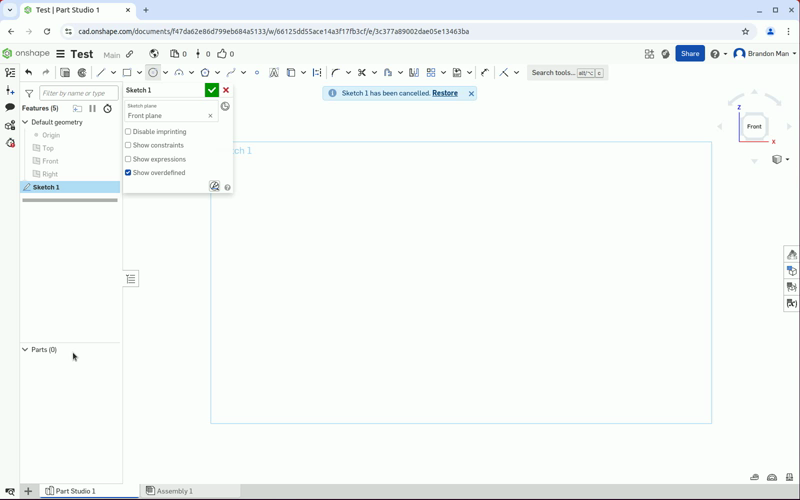
mouse_move(461, 282)
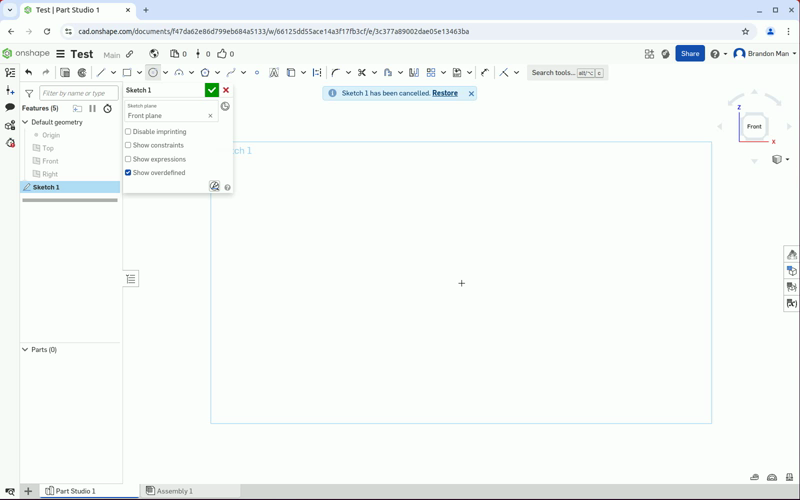
click(461, 282)
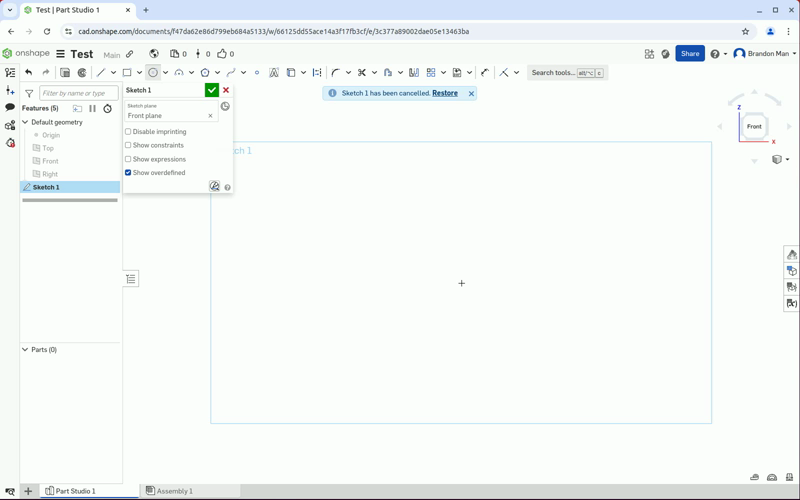
key_up(shift)
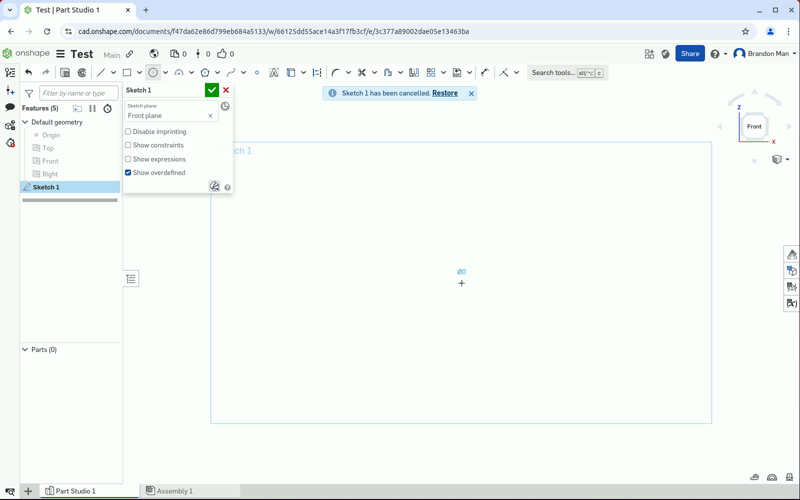
mouse_move(471, 282)
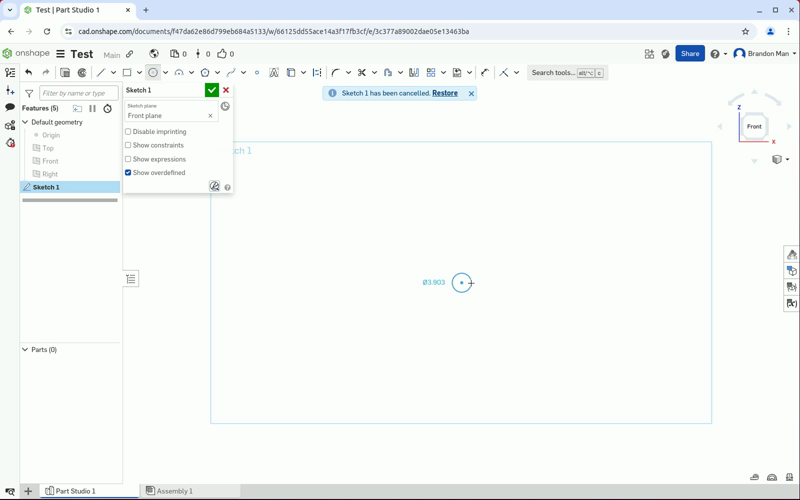
click(471, 282)
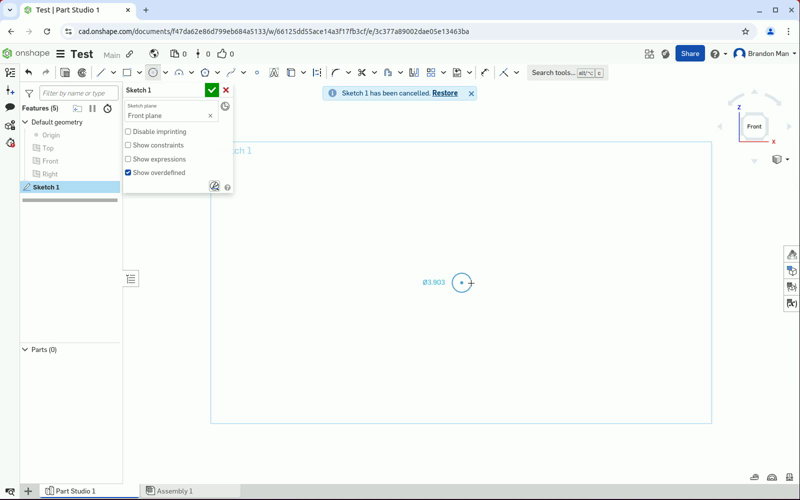
key(esc)
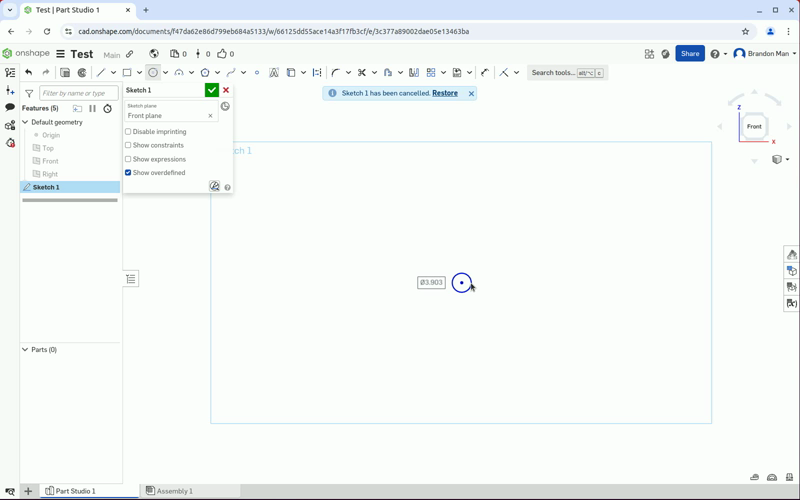
key(c)
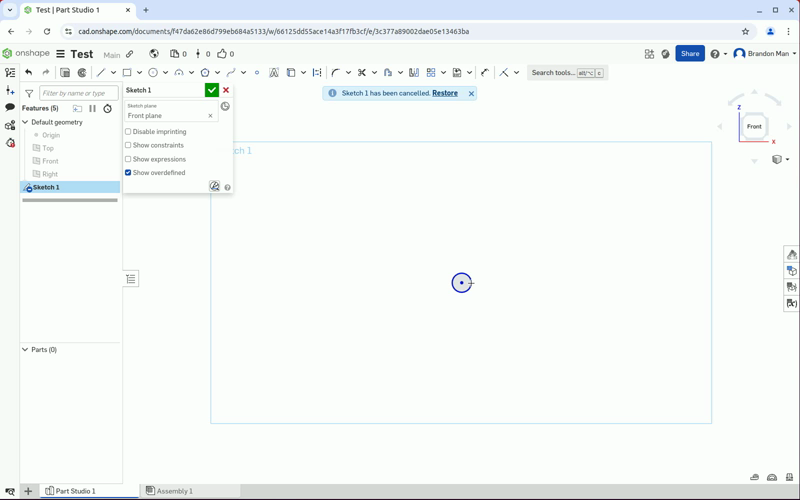
key_down(shift)
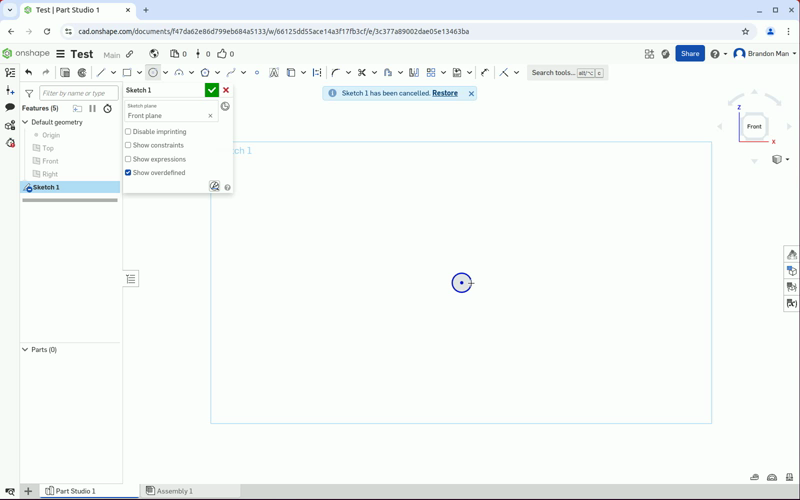
mouse_move(461, 282)
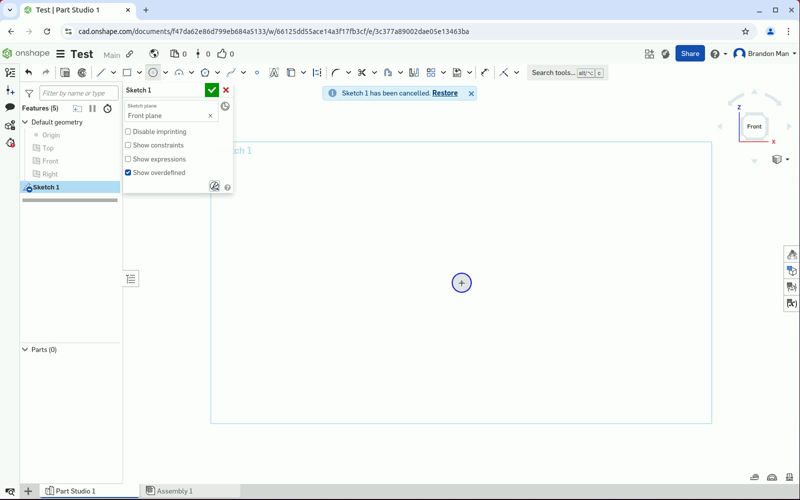
click(461, 282)
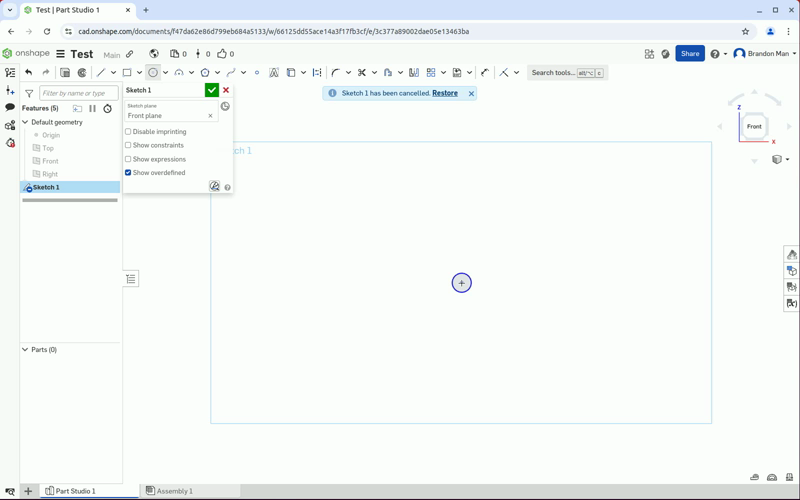
key_up(shift)
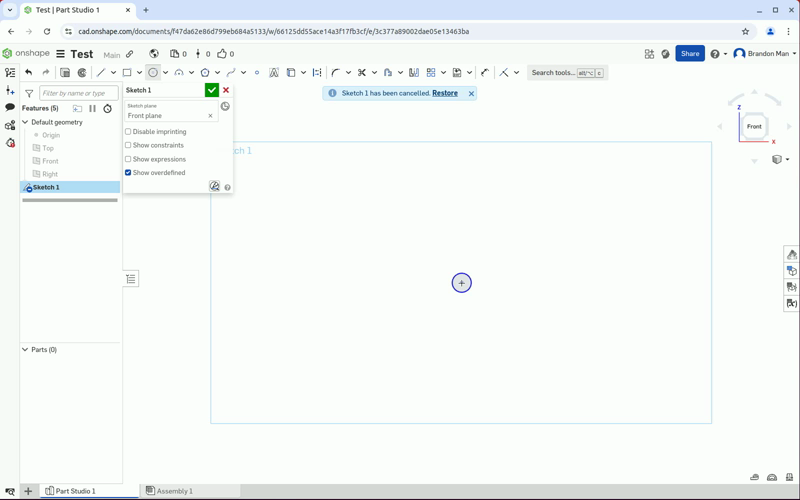
mouse_move(464, 282)
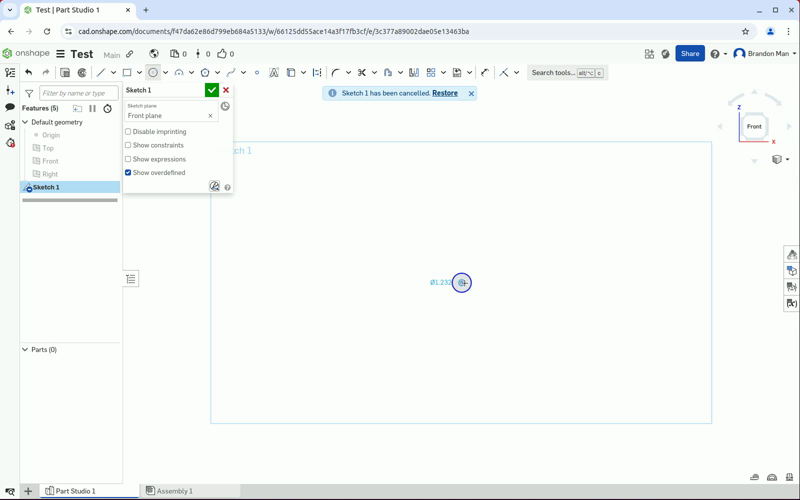
scroll(6)
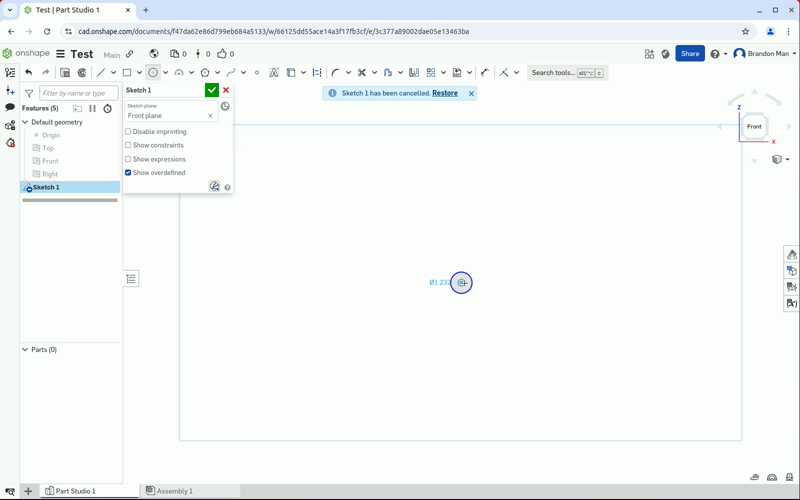
scroll(6)
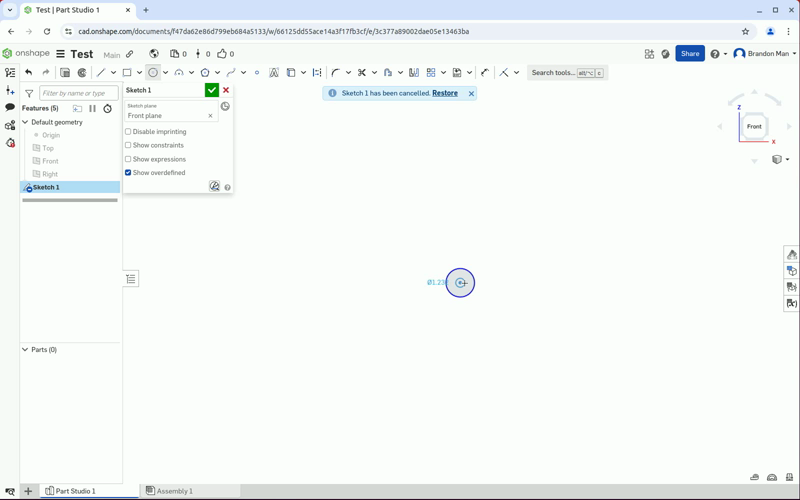
scroll(6)
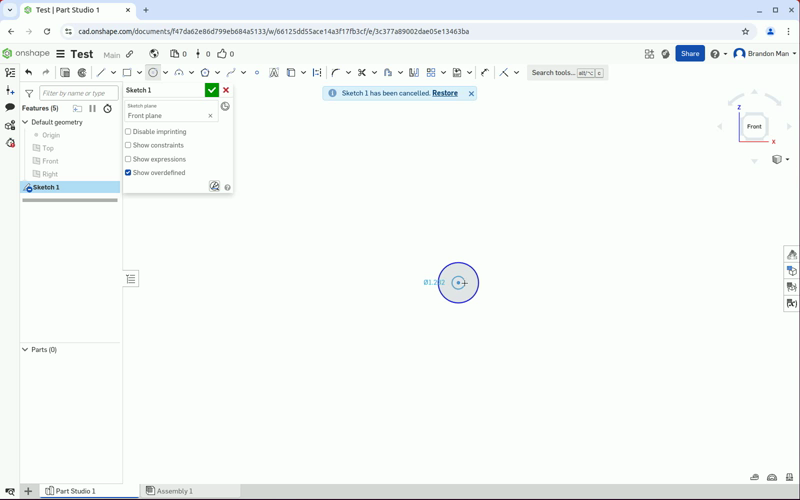
scroll(6)
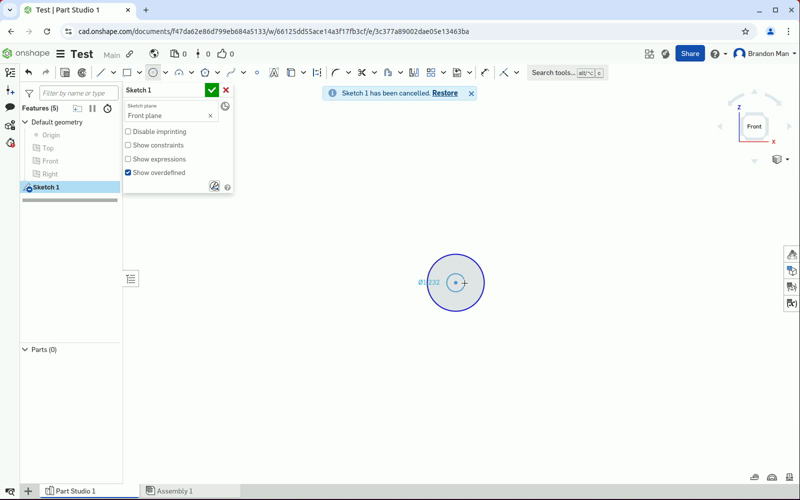
scroll(6)
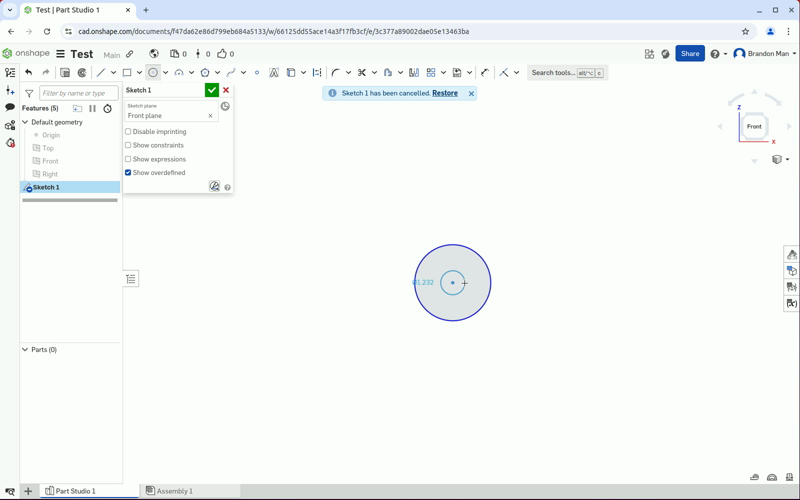
scroll(6)
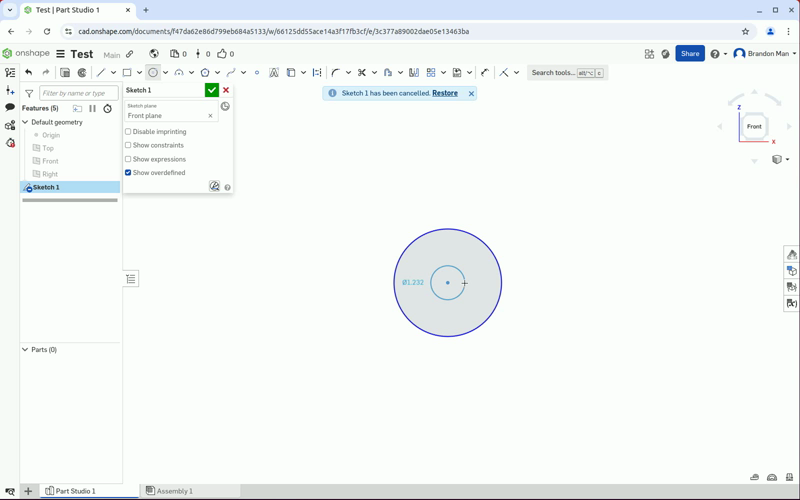
scroll(6)
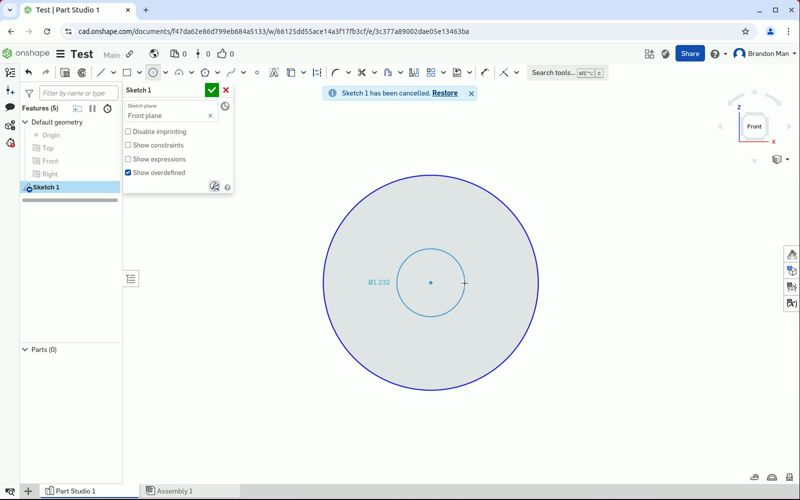
click(464, 282)
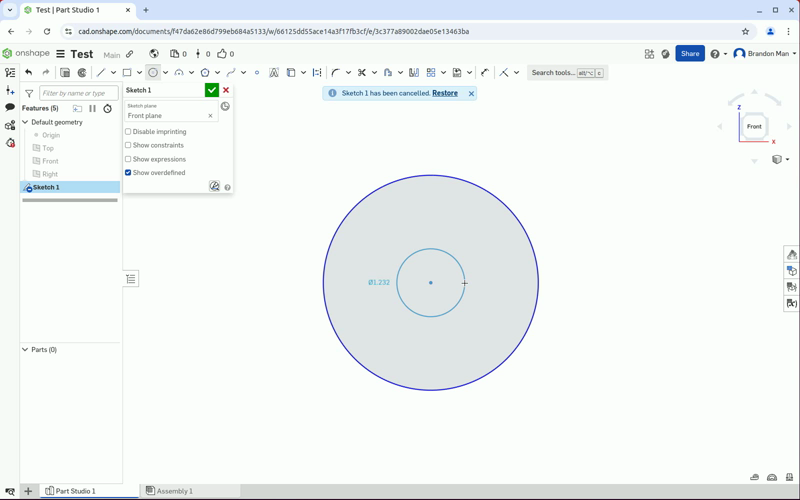
scroll(-6)
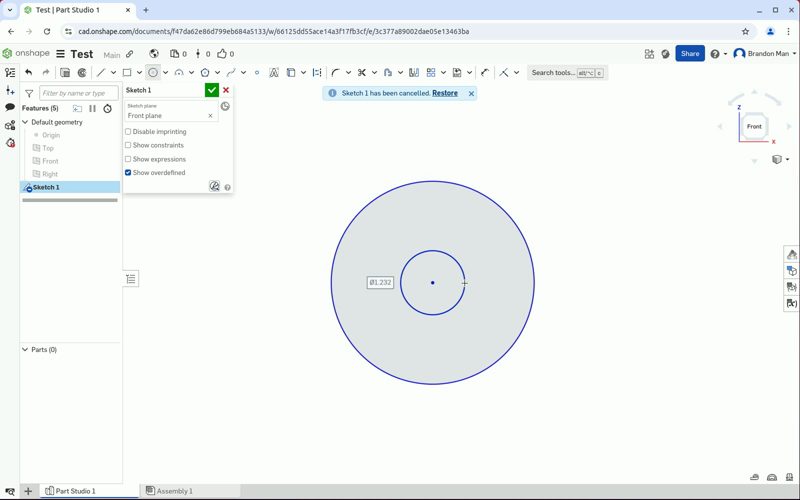
scroll(-6)
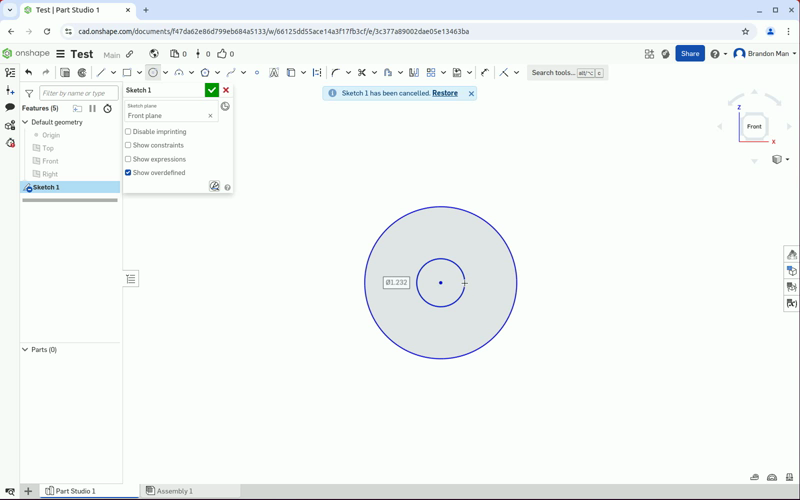
scroll(-6)
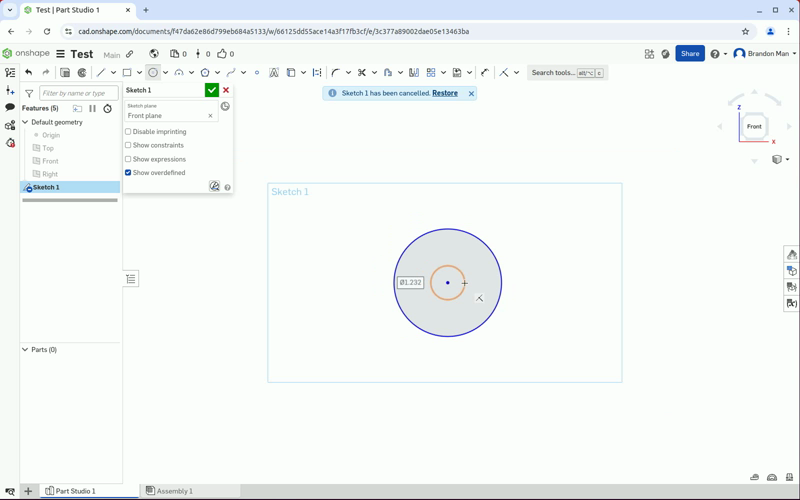
scroll(-6)
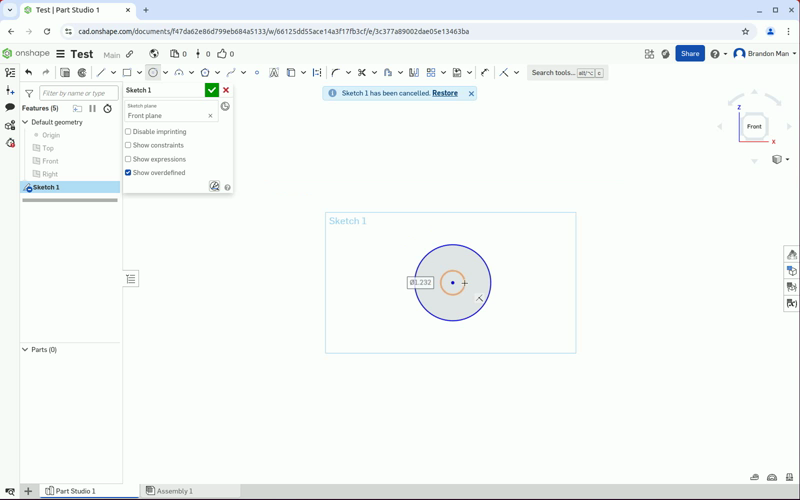
scroll(-6)
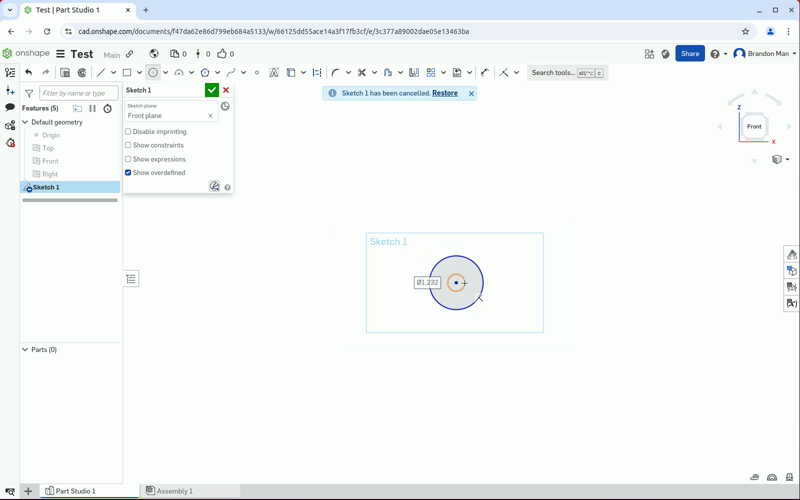
scroll(-6)
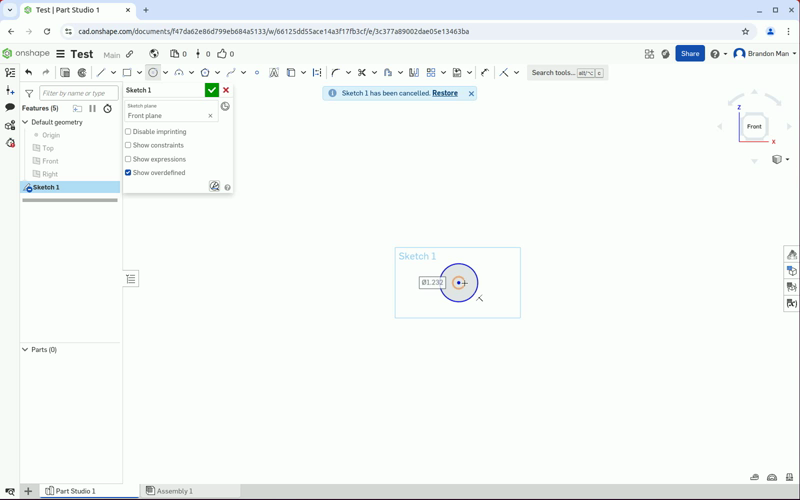
scroll(-6)
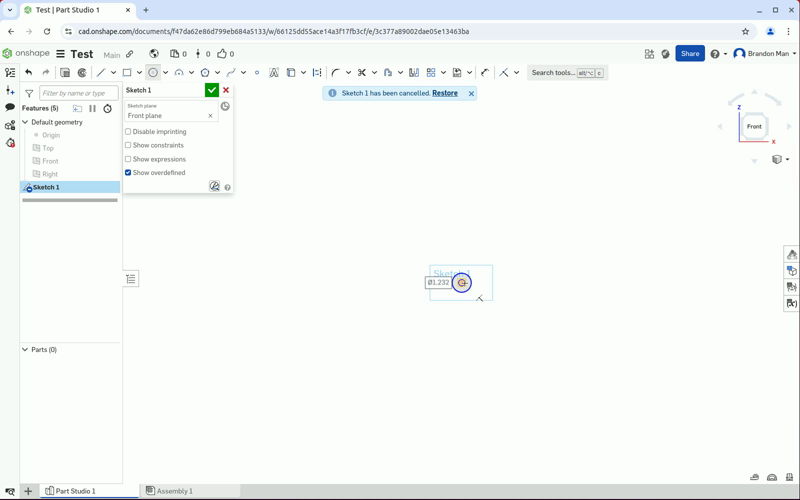
key(esc)
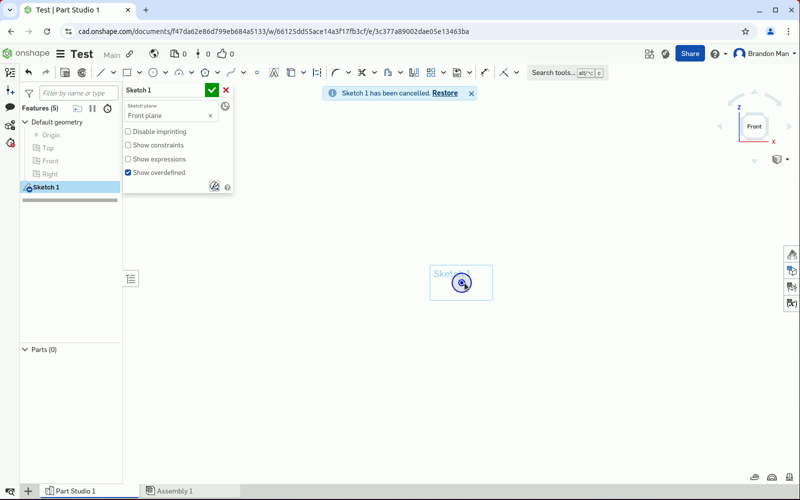
mouse_move(457, 278)
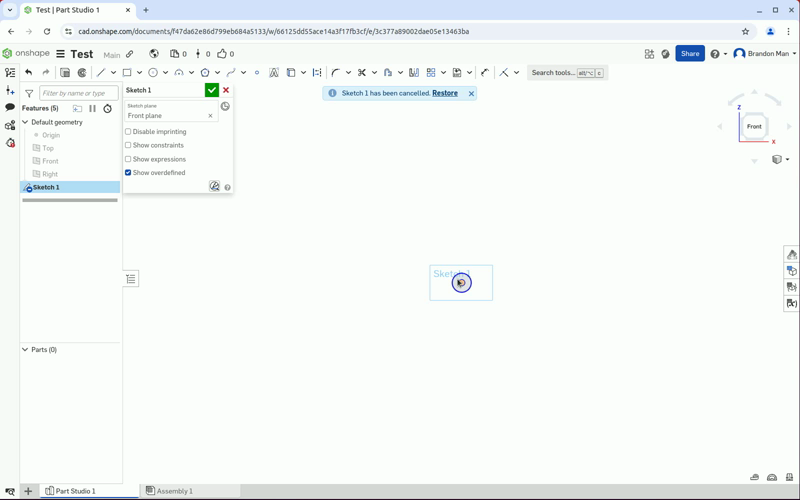
scroll(6)
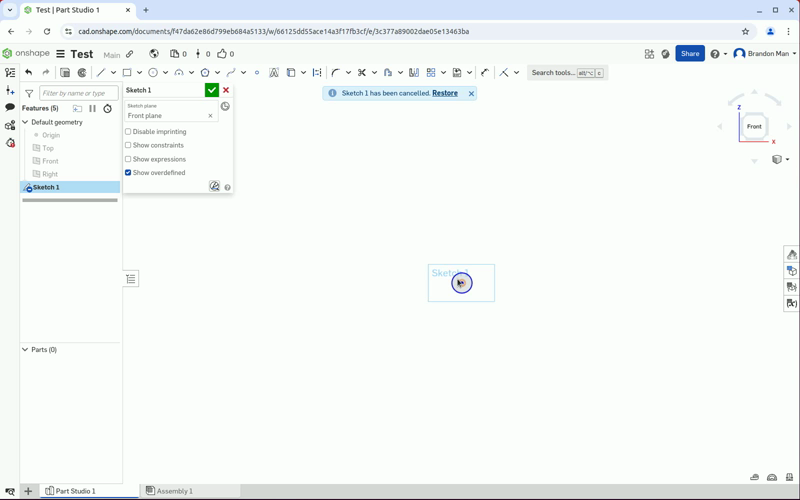
scroll(6)
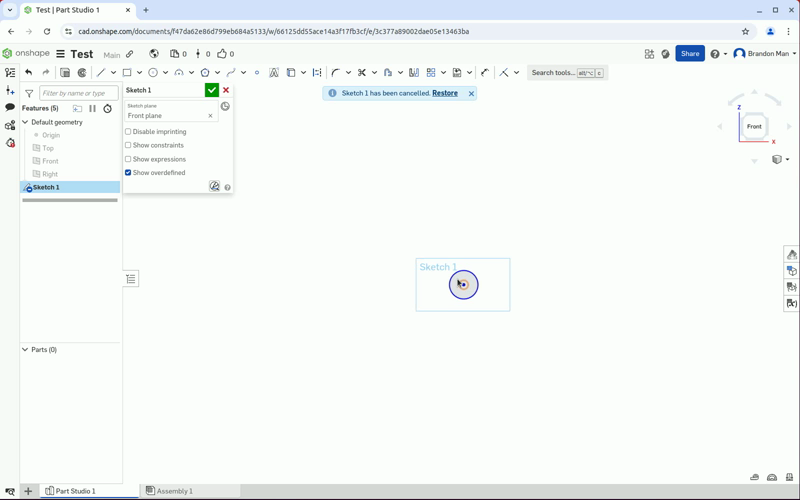
scroll(6)
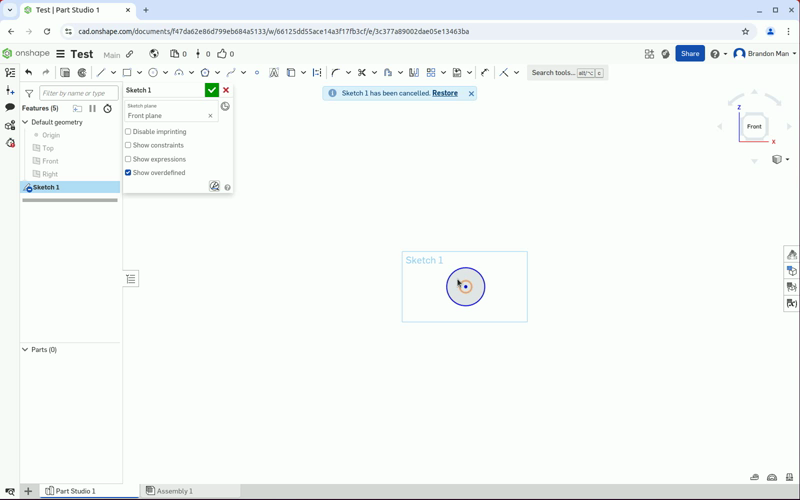
scroll(6)
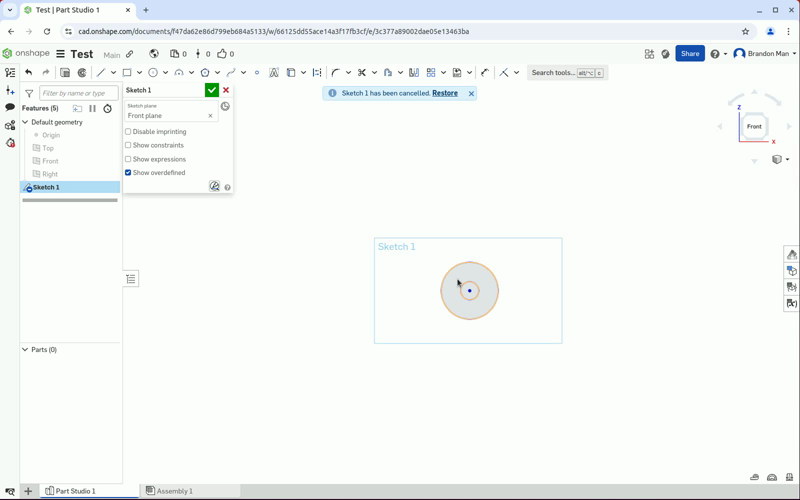
scroll(6)
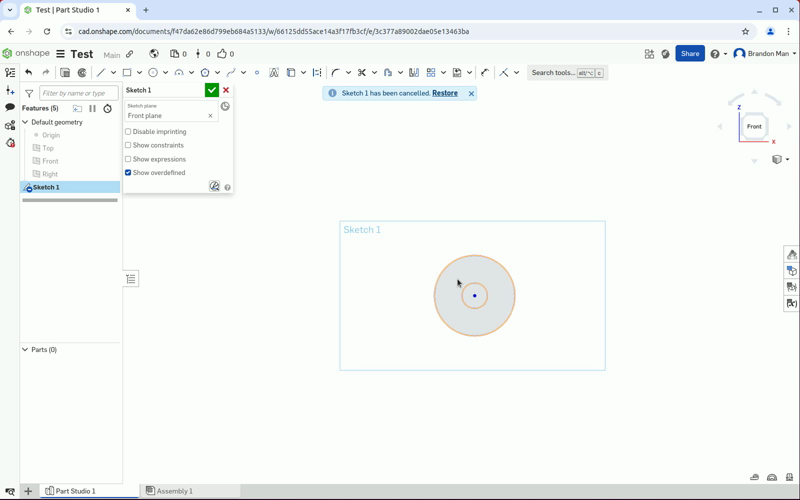
scroll(6)
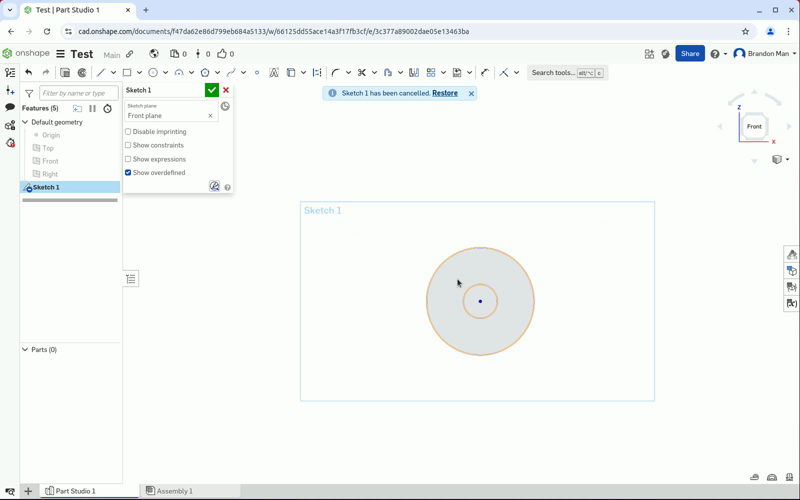
scroll(6)
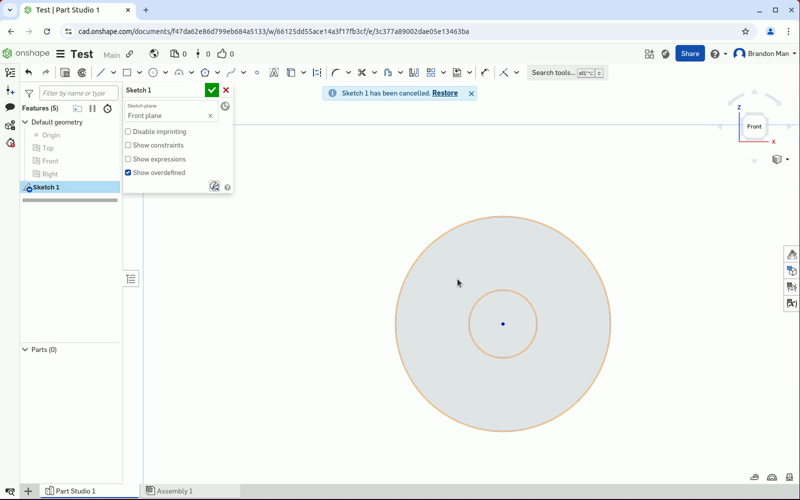
click(457, 278)
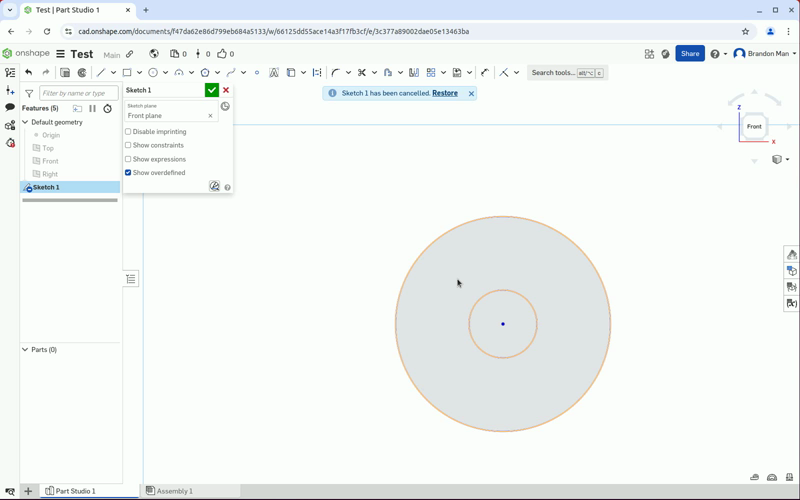
scroll(-6)
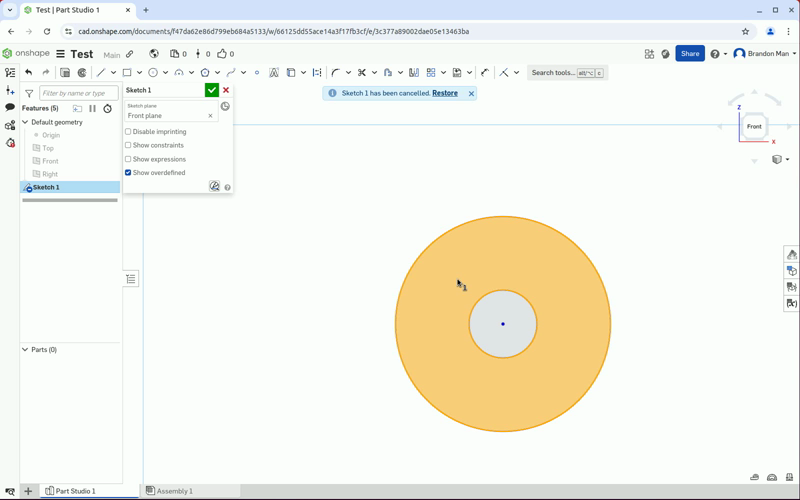
scroll(-6)
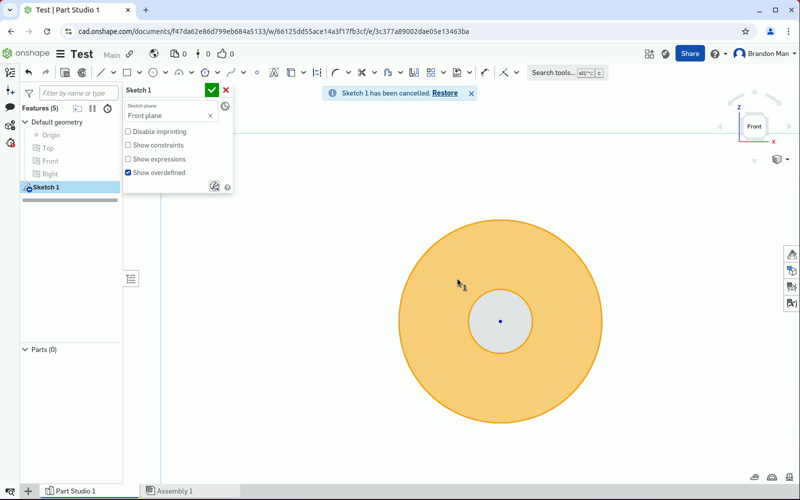
scroll(-6)
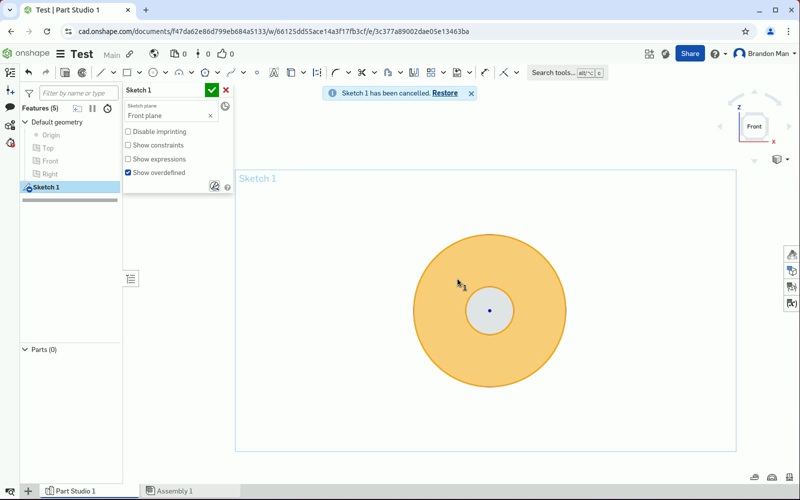
scroll(-6)
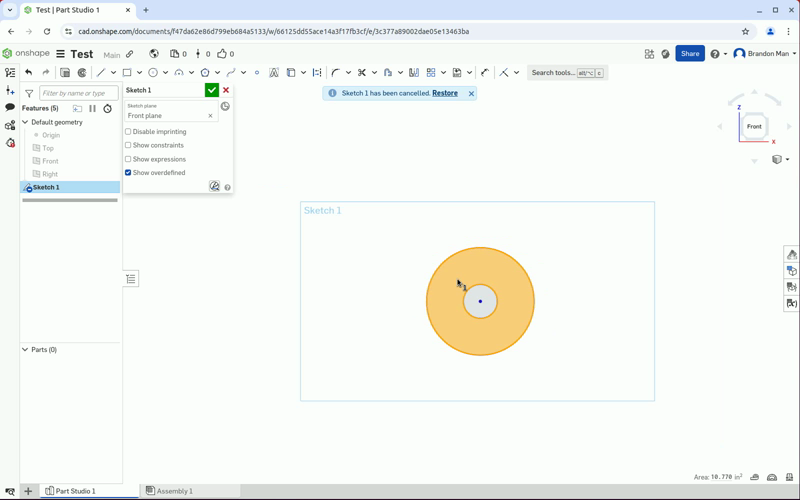
scroll(-6)
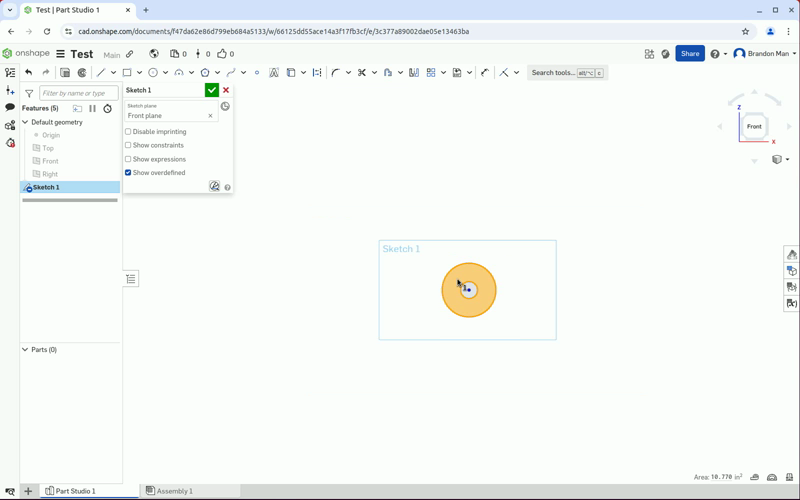
scroll(-6)
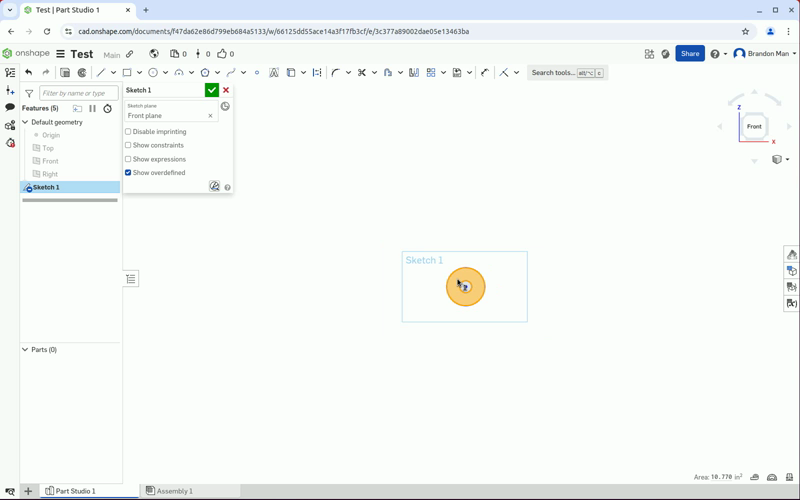
scroll(-6)
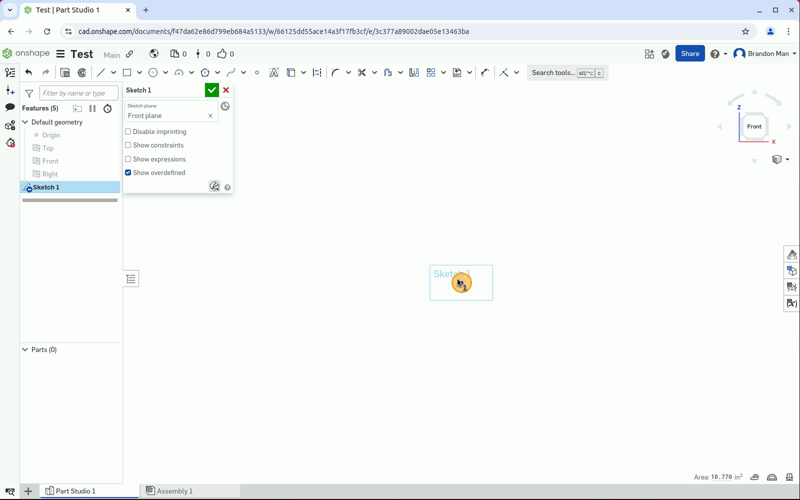
mouse_move(73, 352)
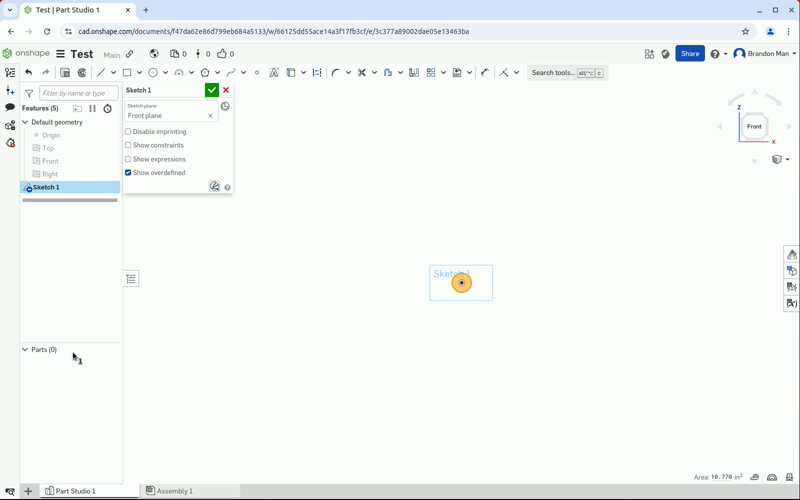
key(shift+y)
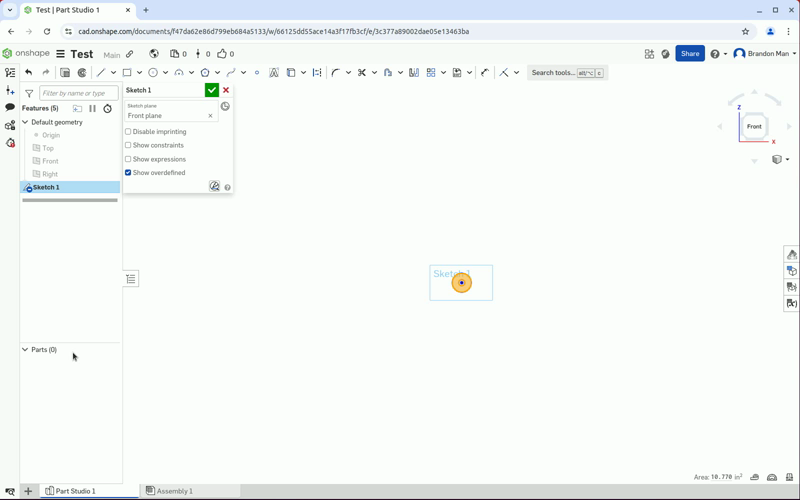
key(shift+e)
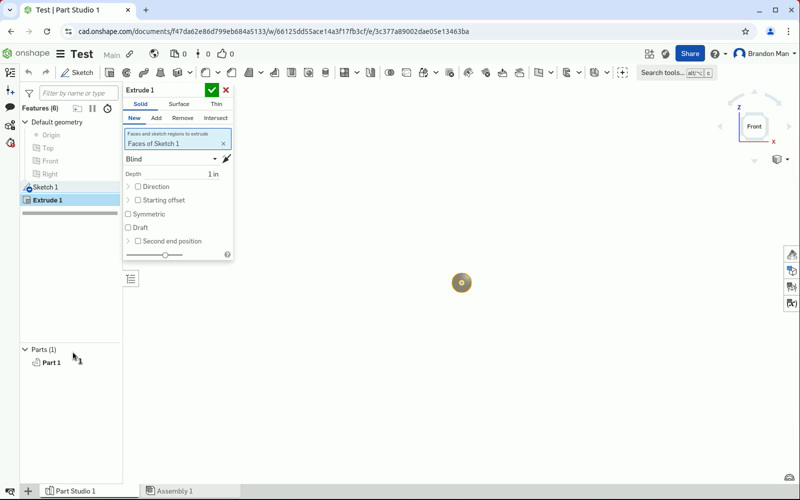
mouse_move(143, 106)
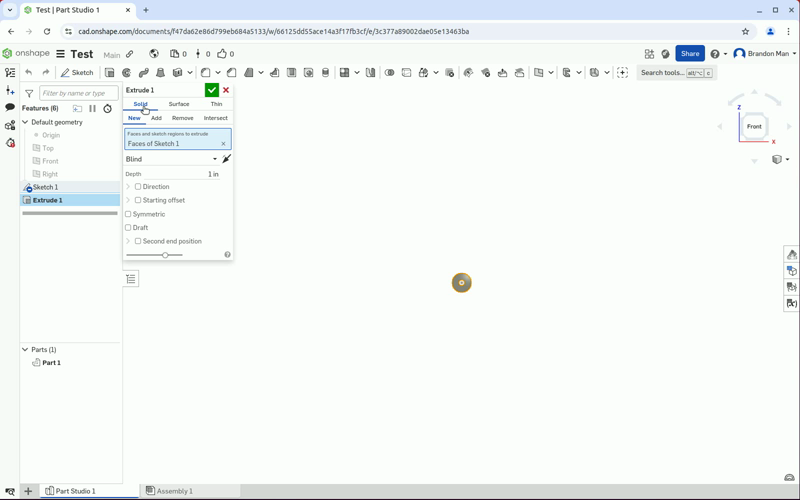
click(143, 106)
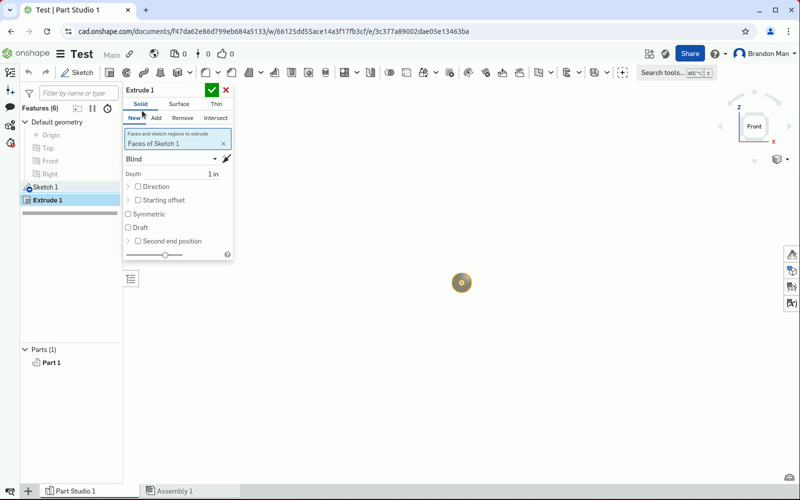
mouse_move(137, 120)
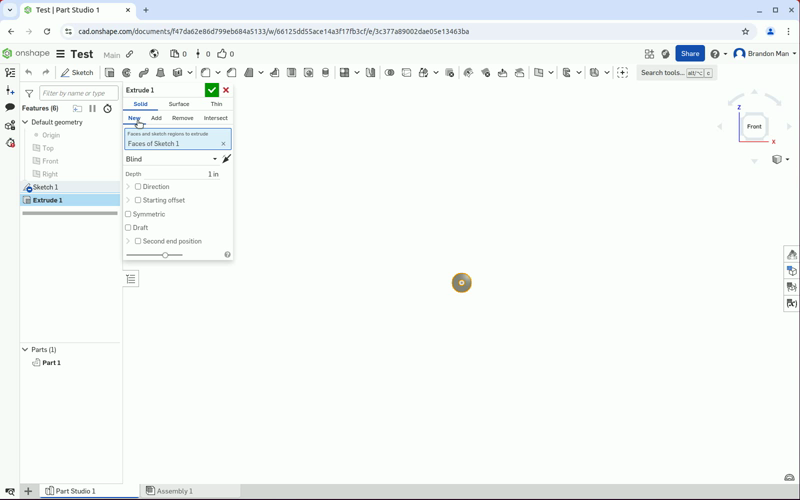
click(137, 120)
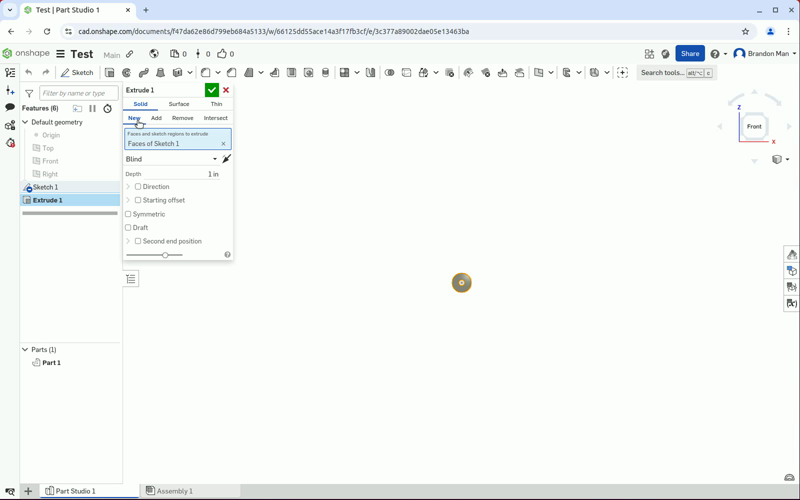
key(tab, 4)
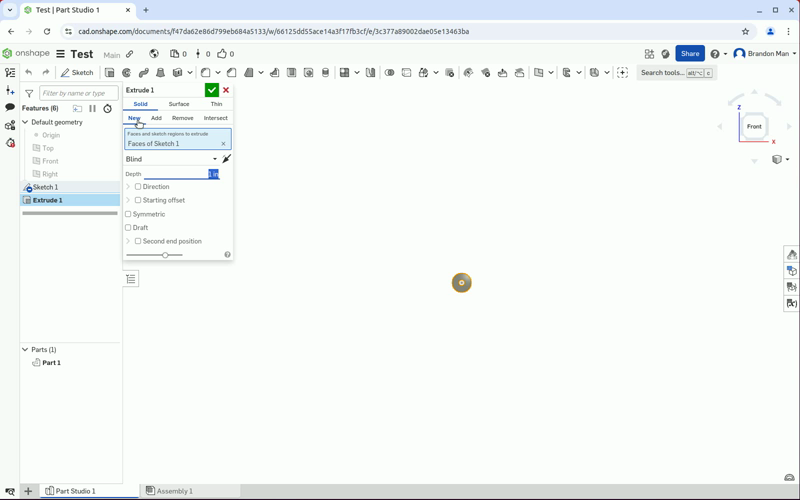
text(0.481)
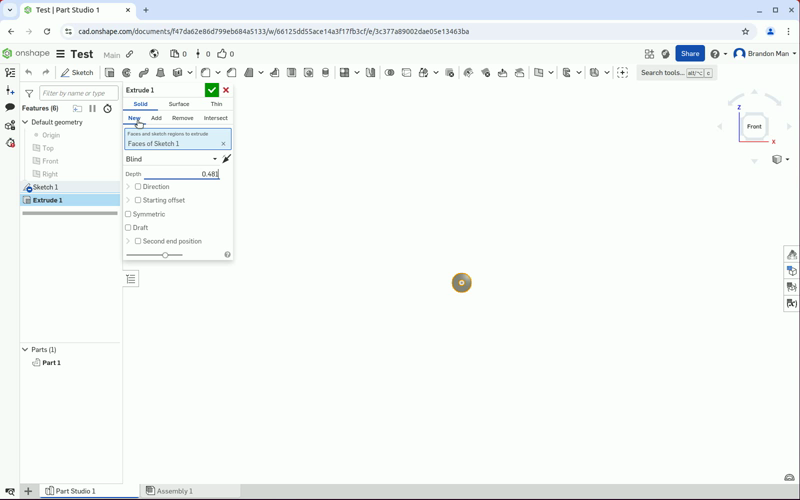
key(enter)
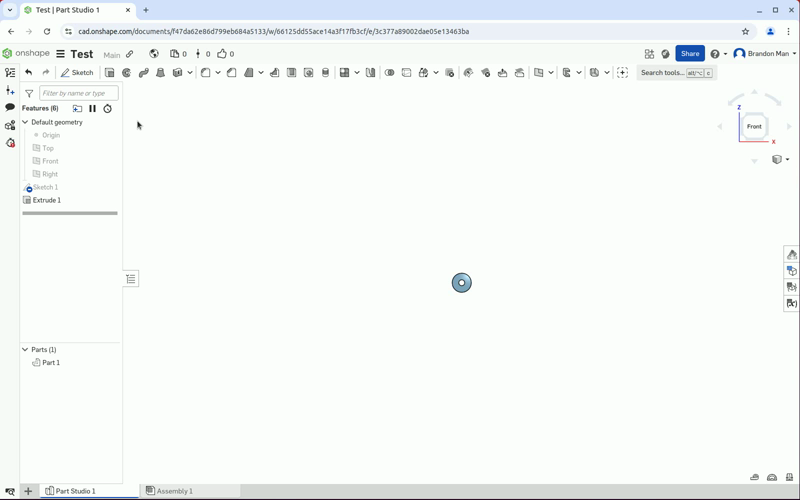
key(shift+h)
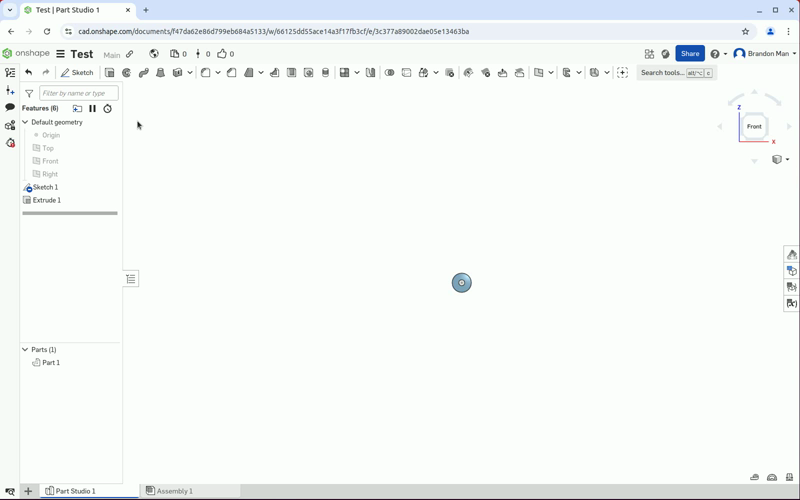
key(shift+h)
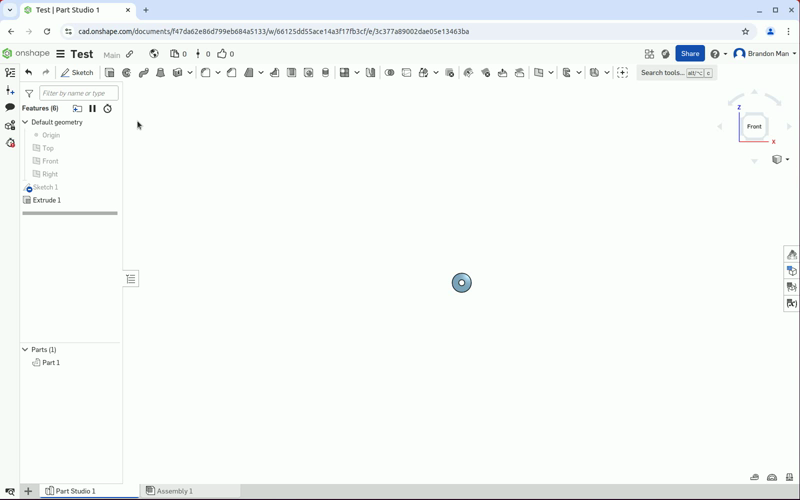
mouse_move(73, 189)
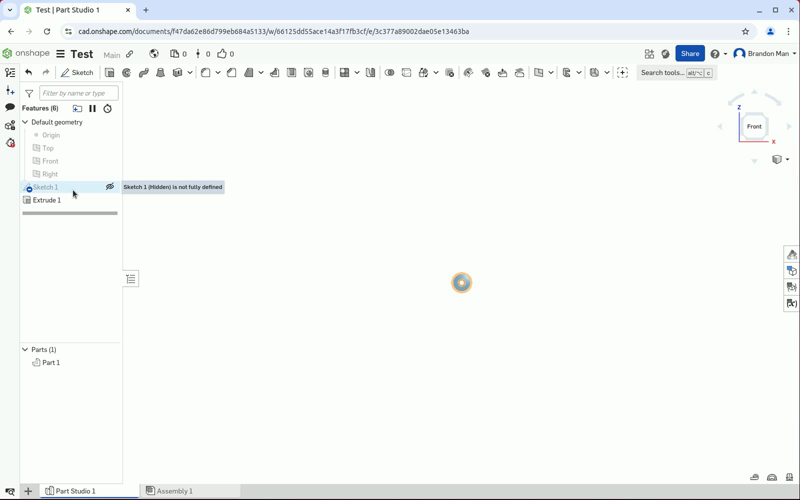
click(73, 189)
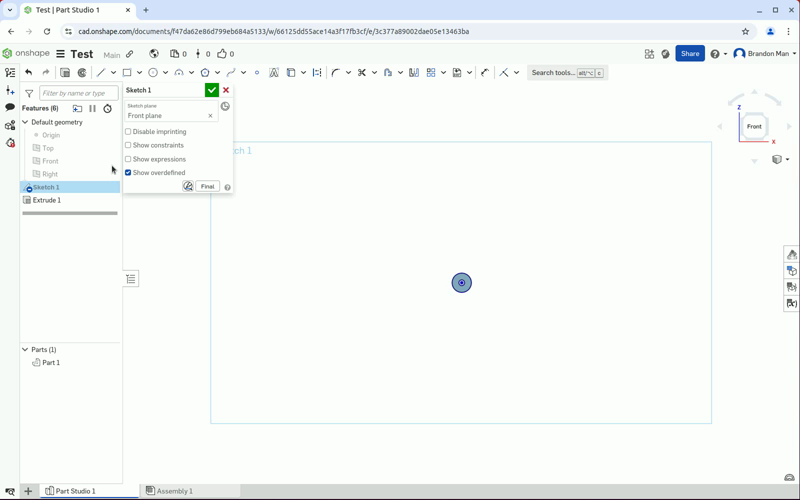
mouse_move(229, 92)
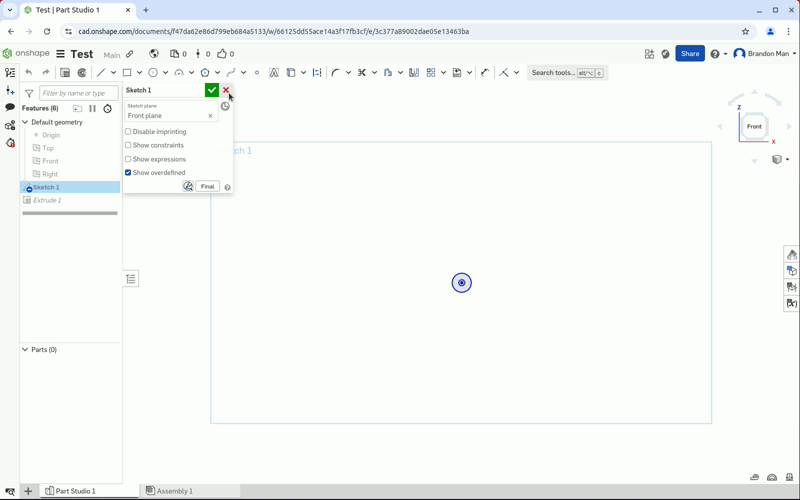
click(229, 92)
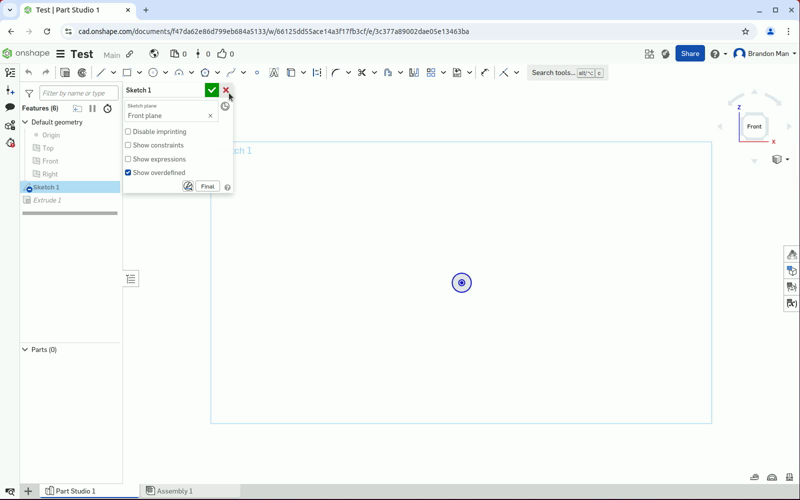
key(shift+s)
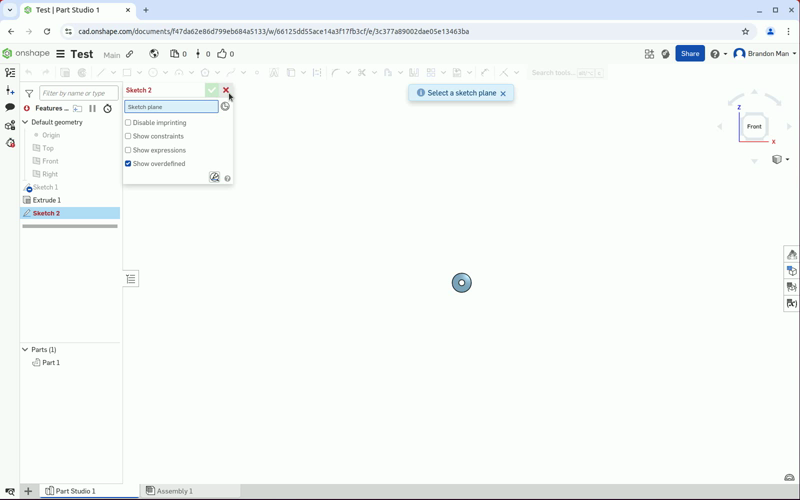
mouse_move(73, 163)
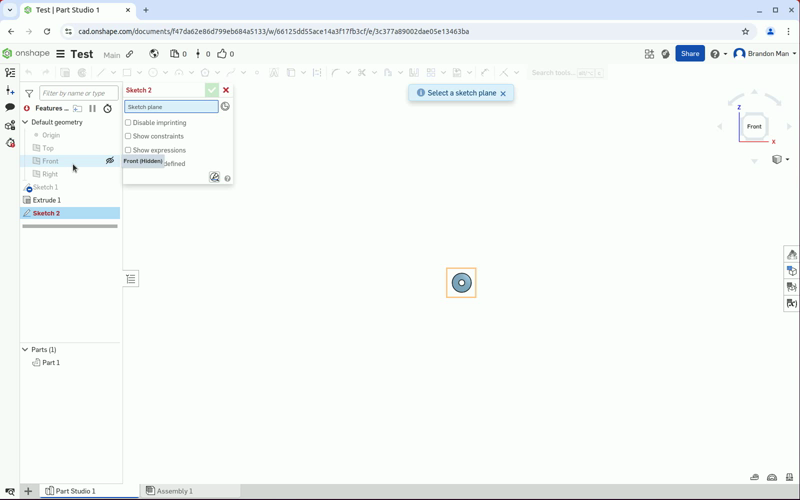
click(73, 163)
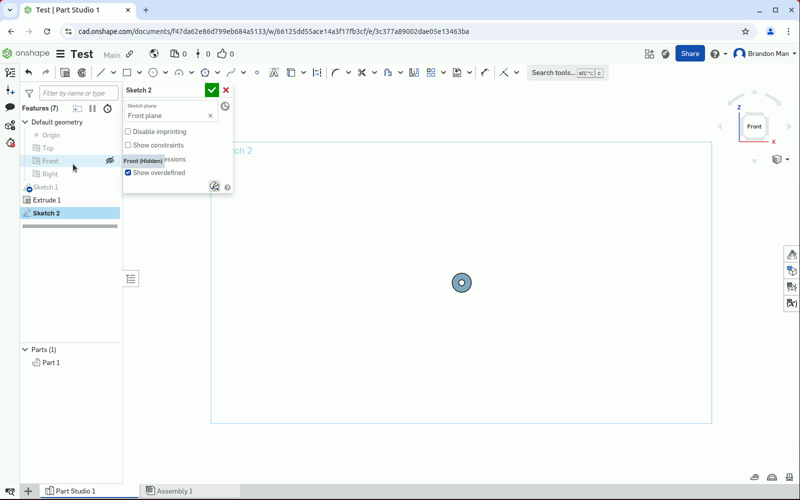
mouse_move(73, 352)
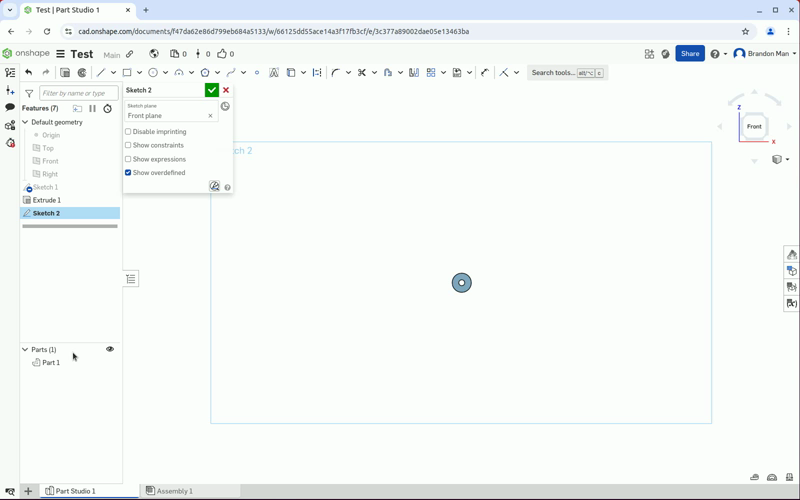
key(y)
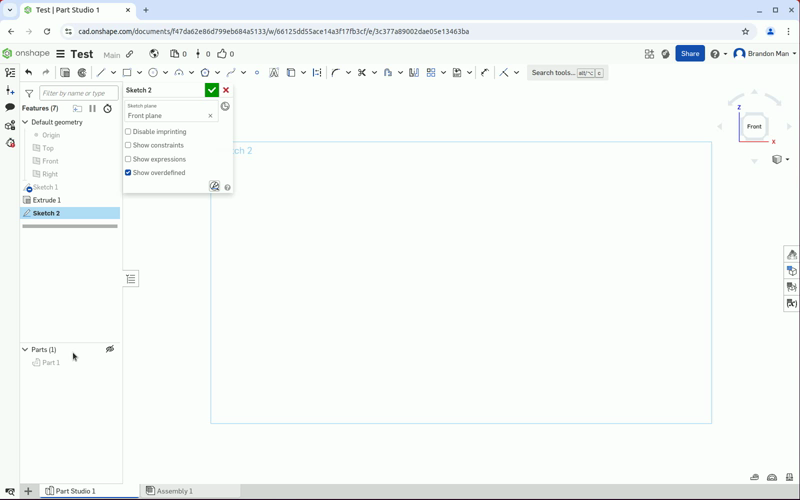
key(c)
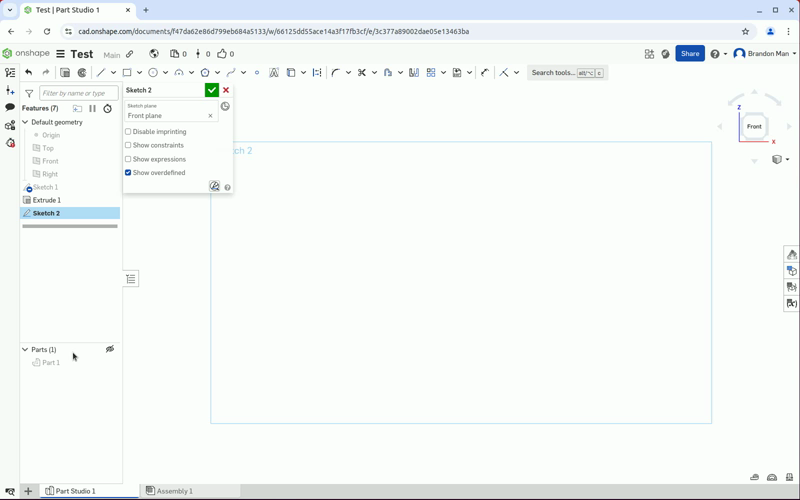
key_down(shift)
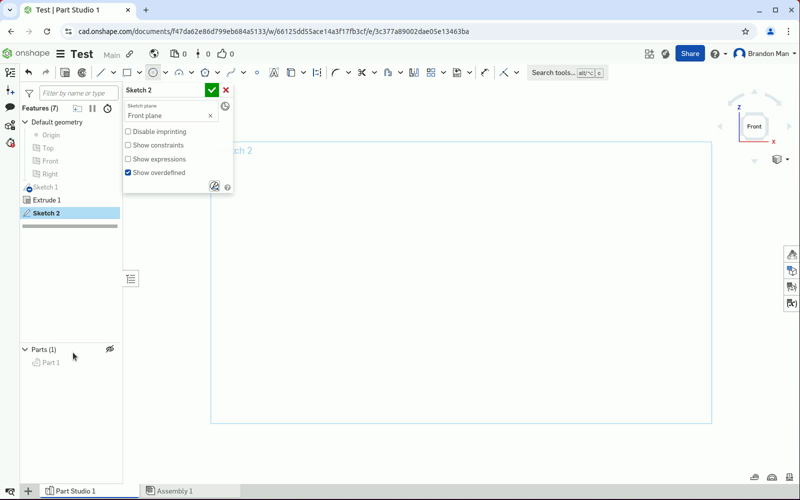
mouse_move(501, 282)
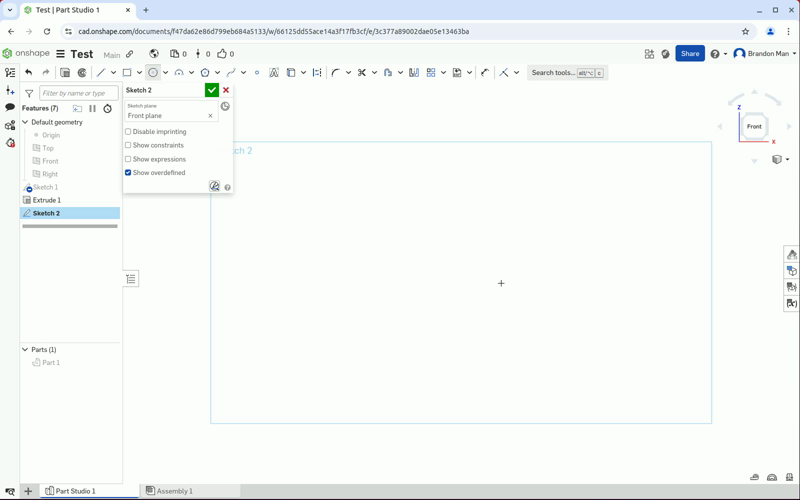
click(501, 282)
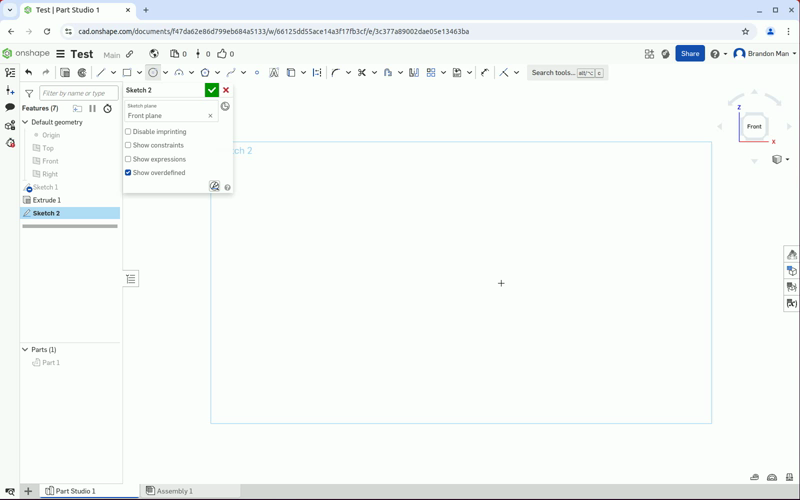
key_up(shift)
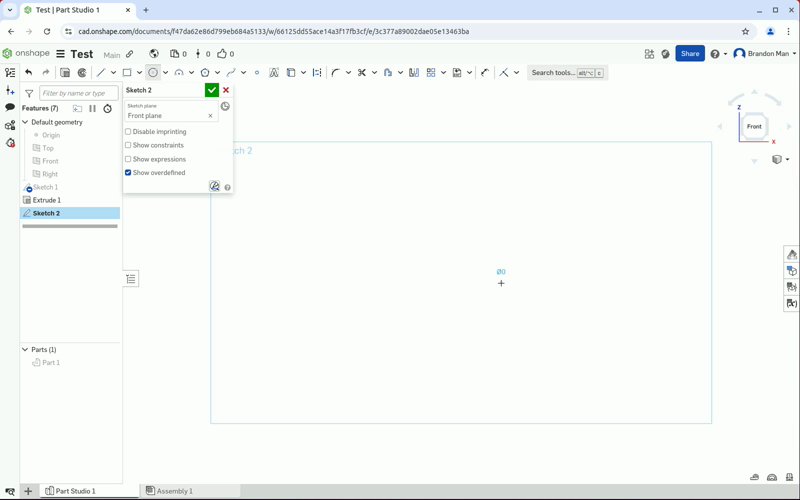
mouse_move(508, 282)
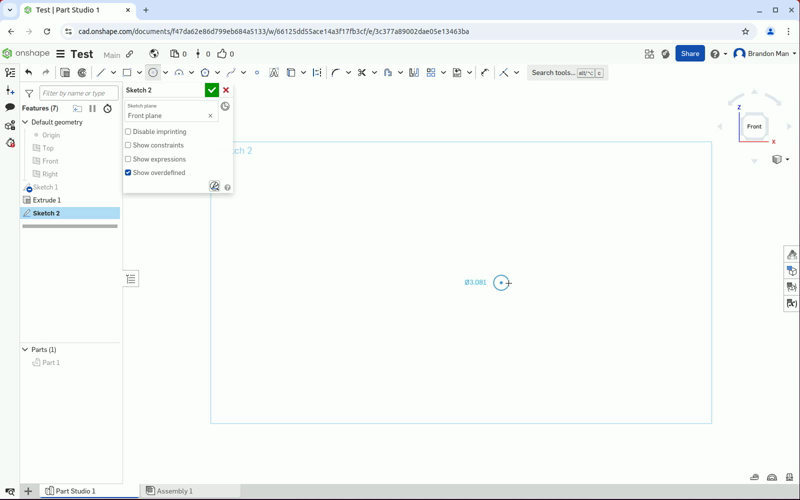
click(508, 282)
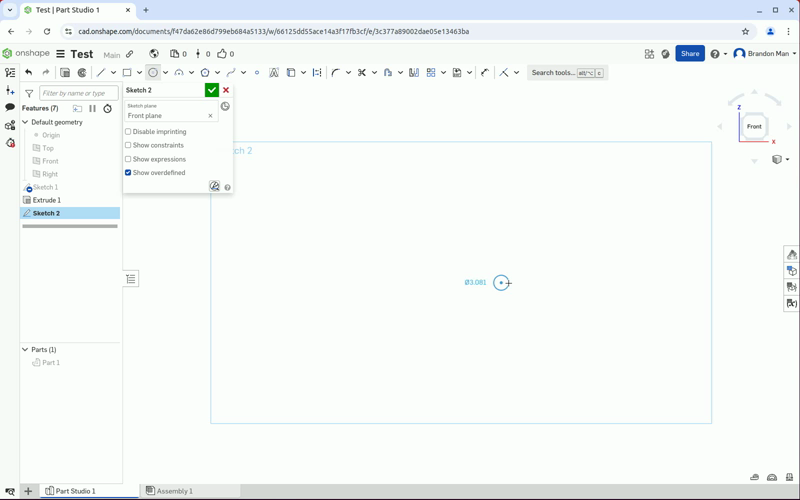
key(esc)
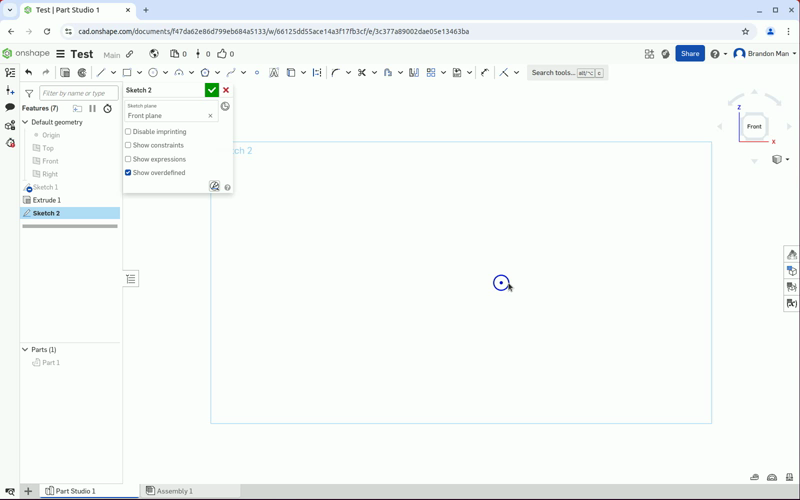
key(c)
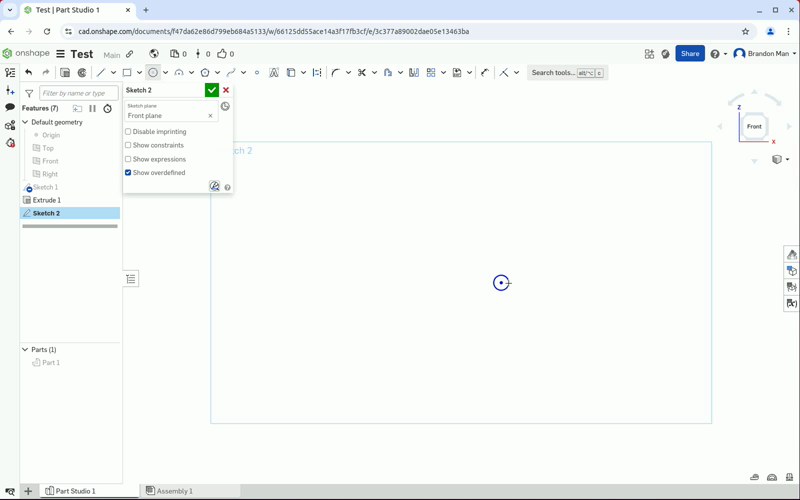
key_down(shift)
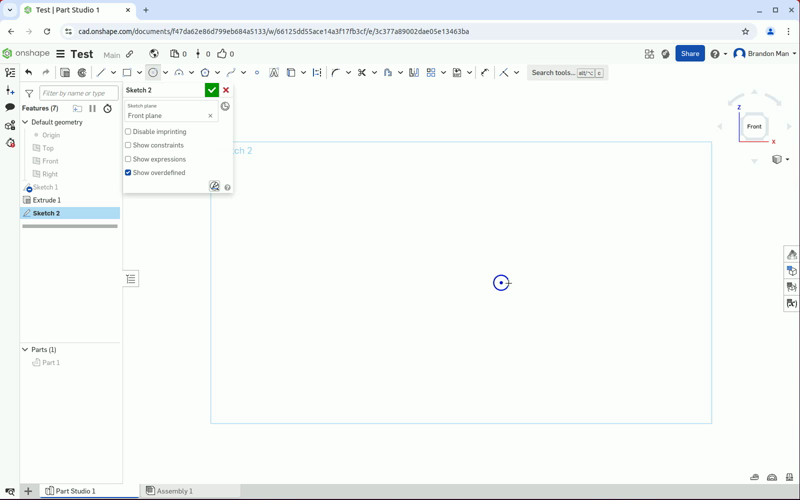
mouse_move(501, 282)
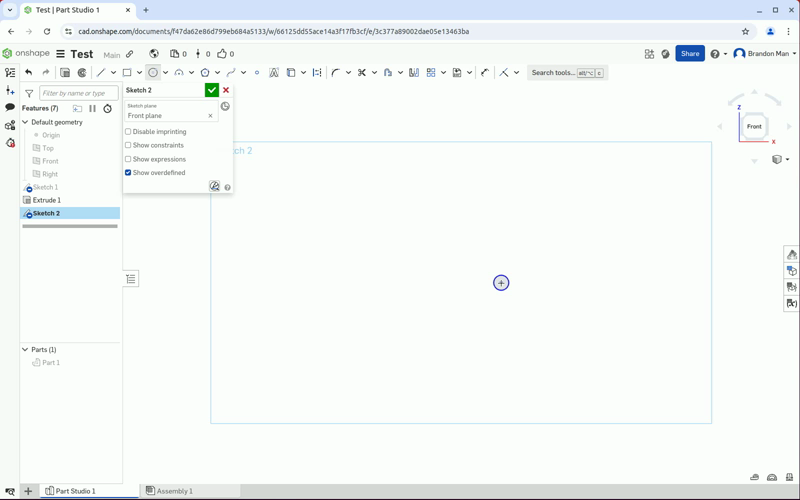
click(501, 282)
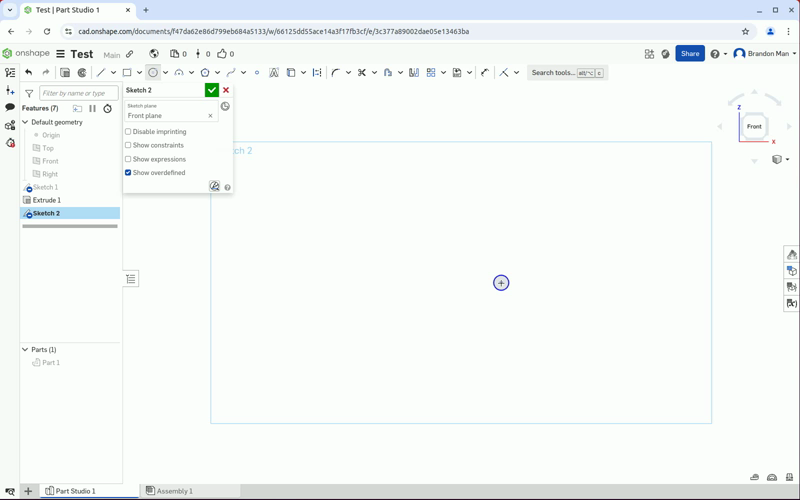
key_up(shift)
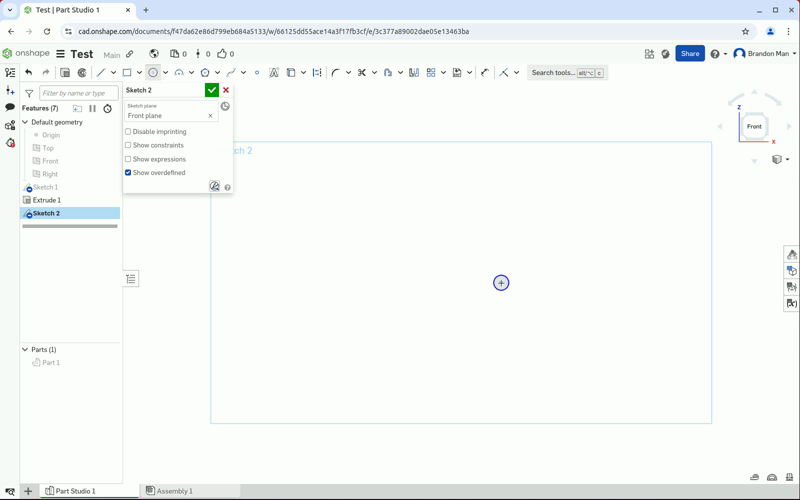
mouse_move(504, 282)
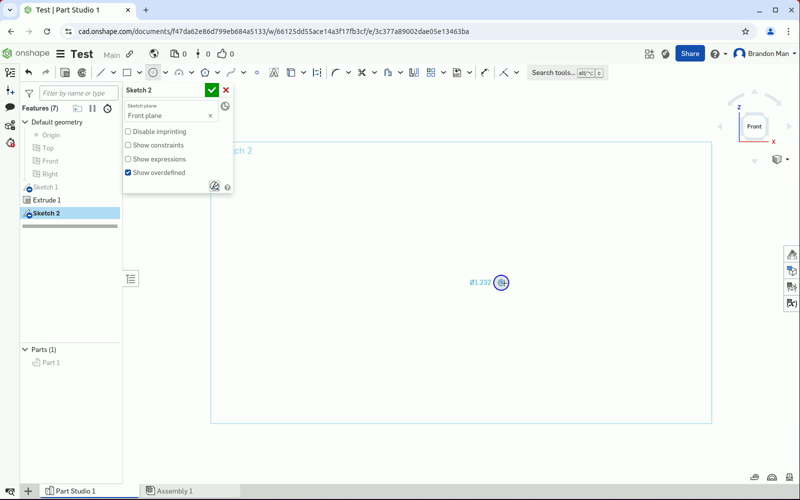
scroll(6)
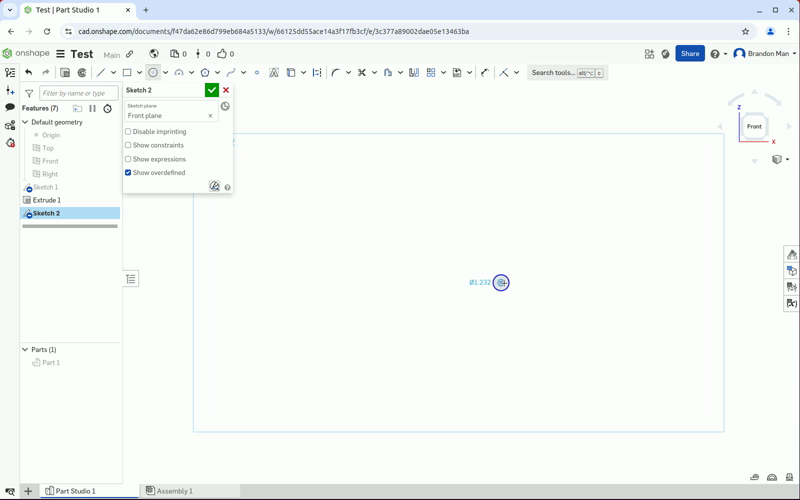
scroll(6)
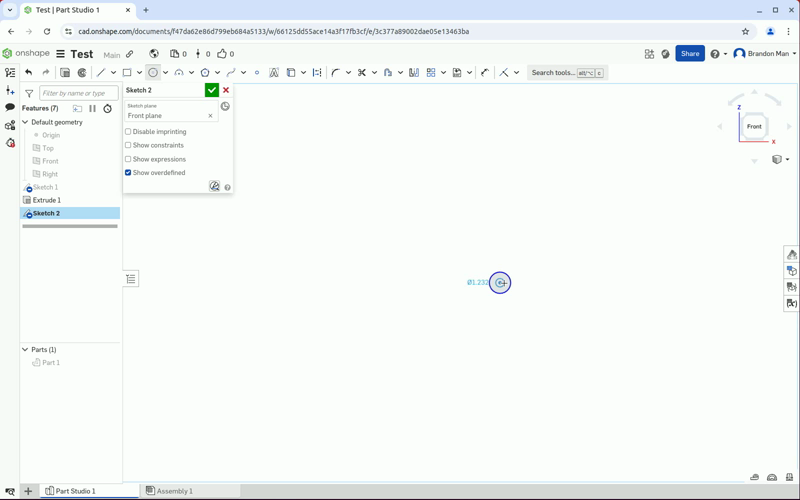
scroll(6)
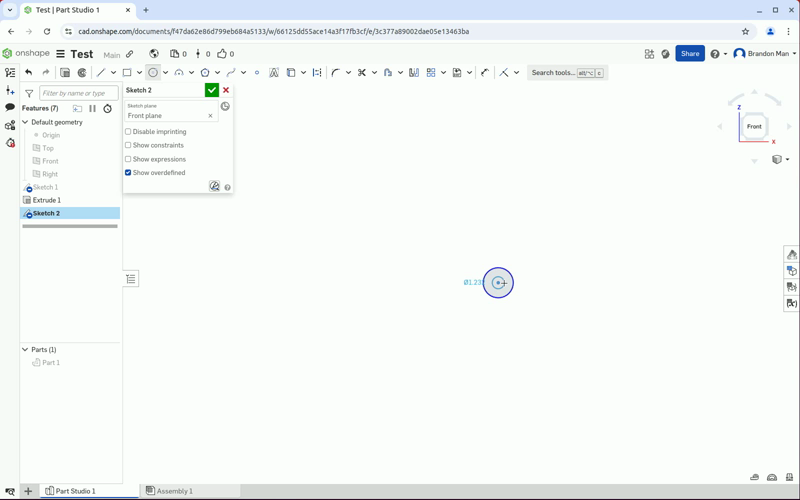
scroll(6)
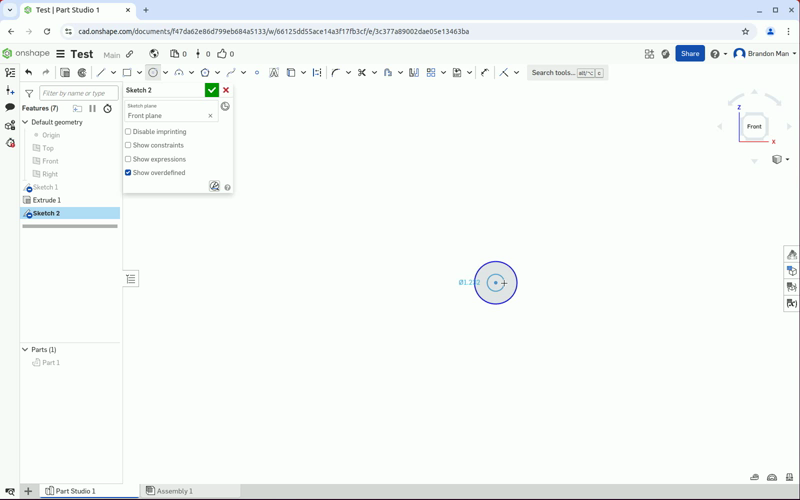
scroll(6)
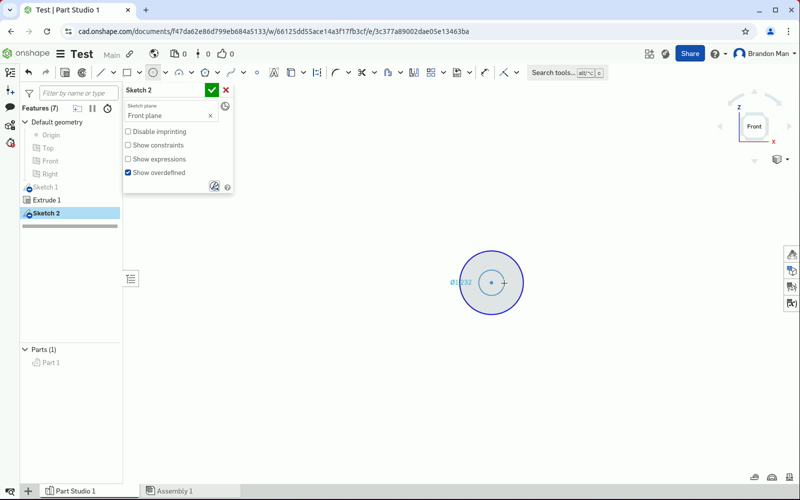
scroll(6)
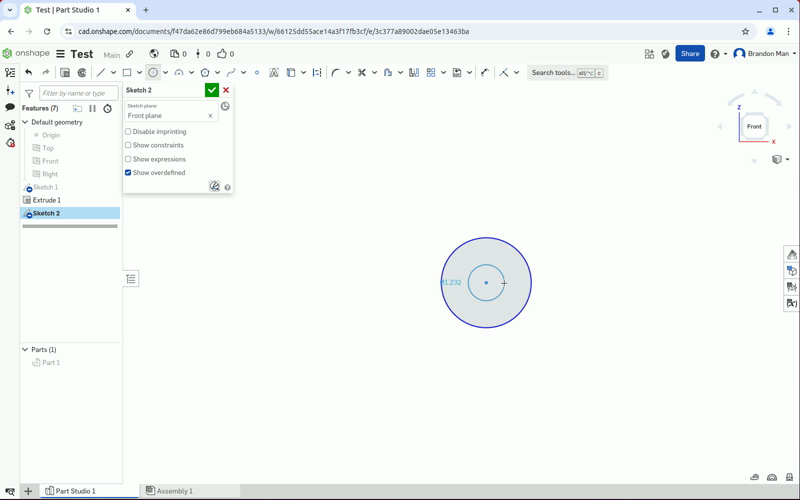
scroll(6)
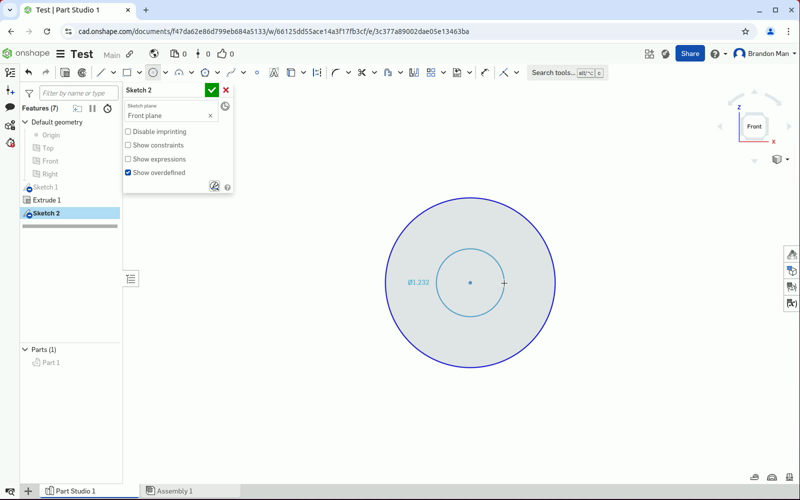
click(504, 282)
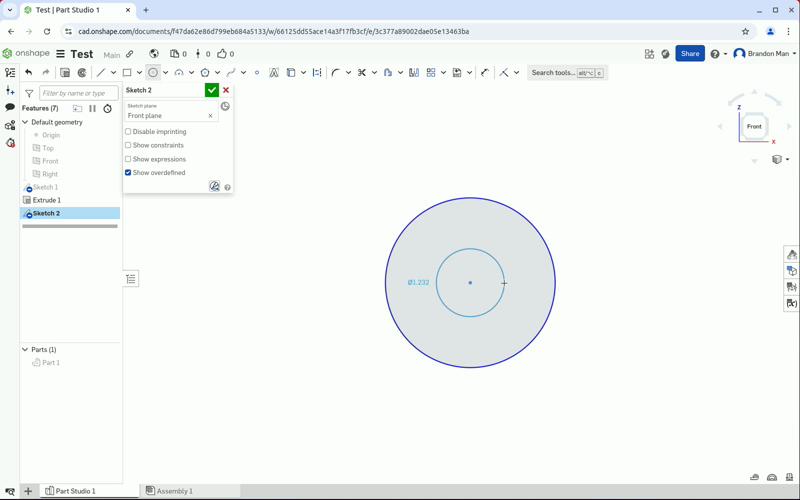
scroll(-6)
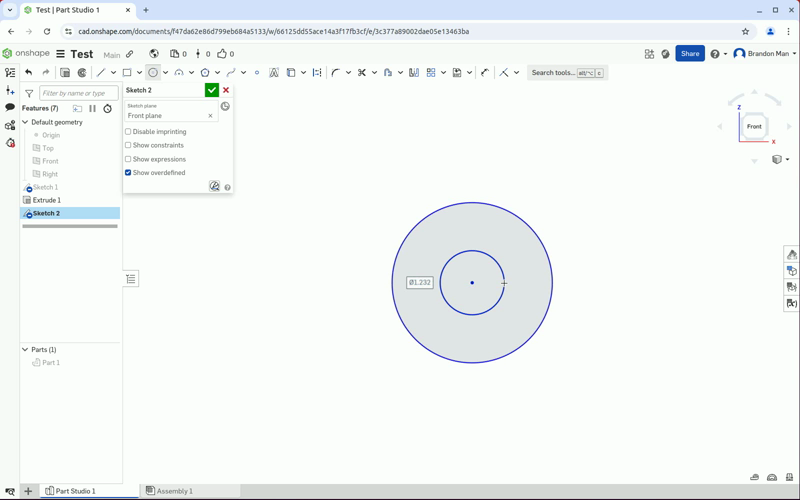
scroll(-6)
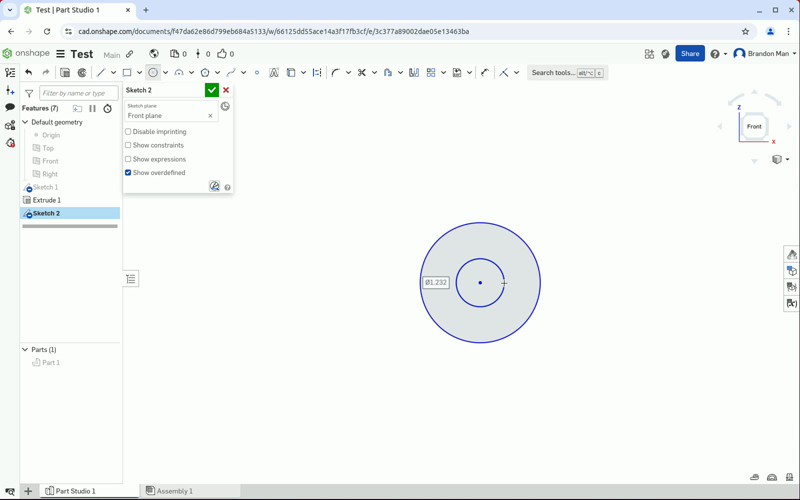
scroll(-6)
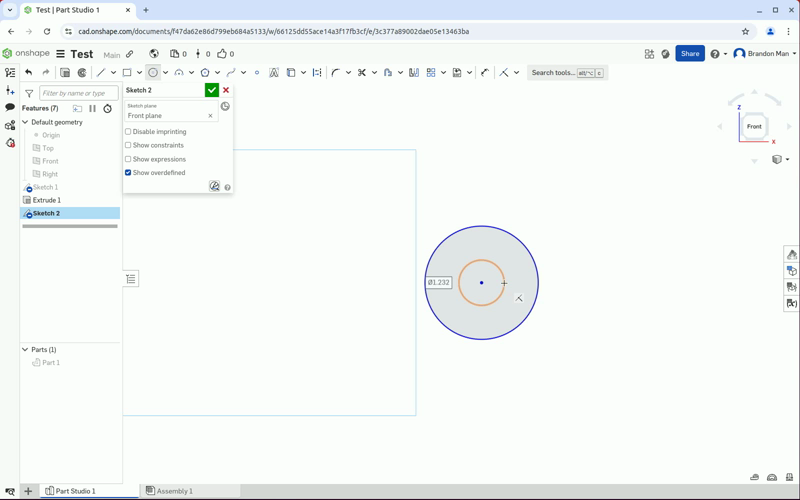
scroll(-6)
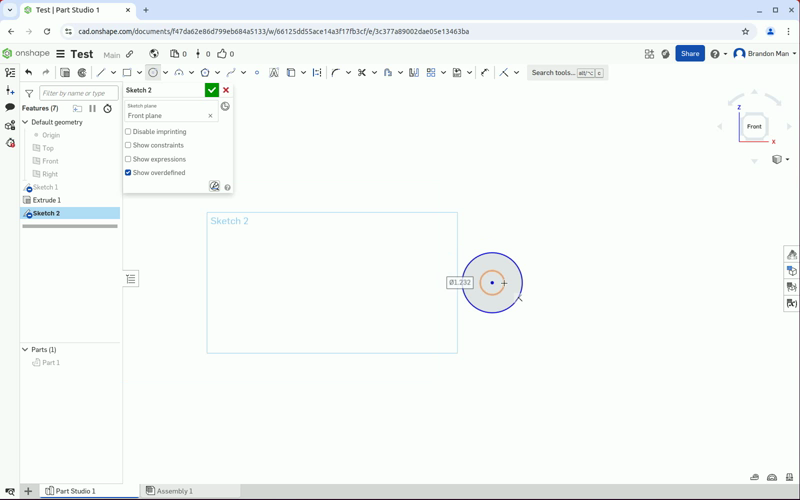
scroll(-6)
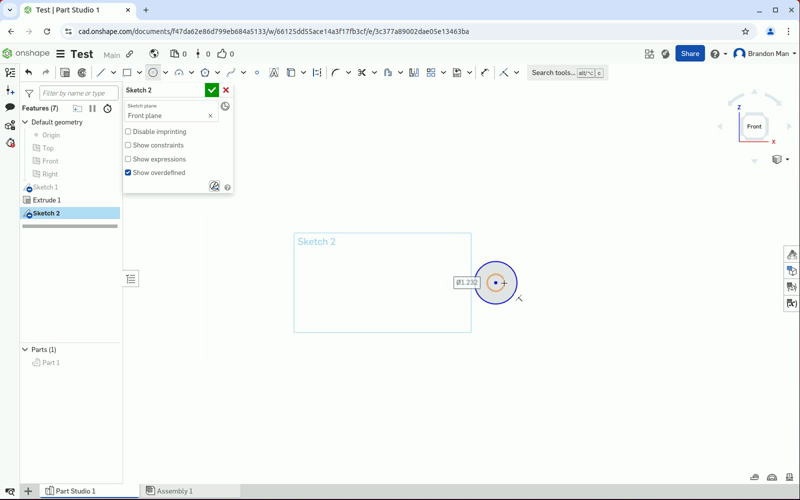
scroll(-6)
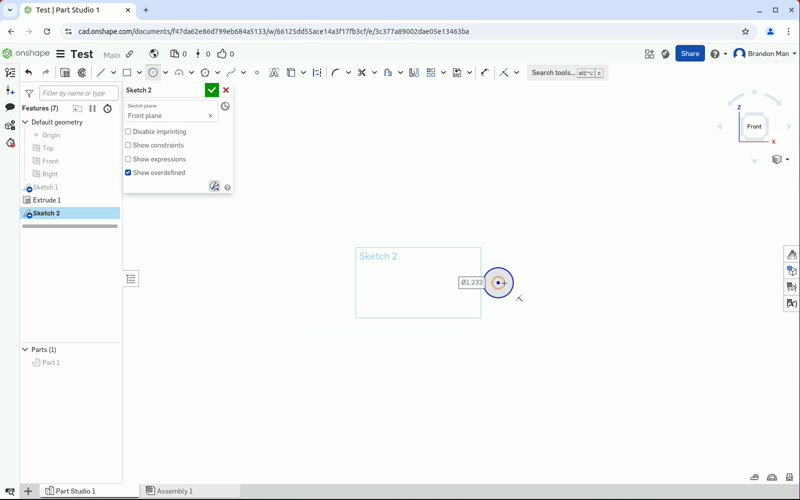
scroll(-6)
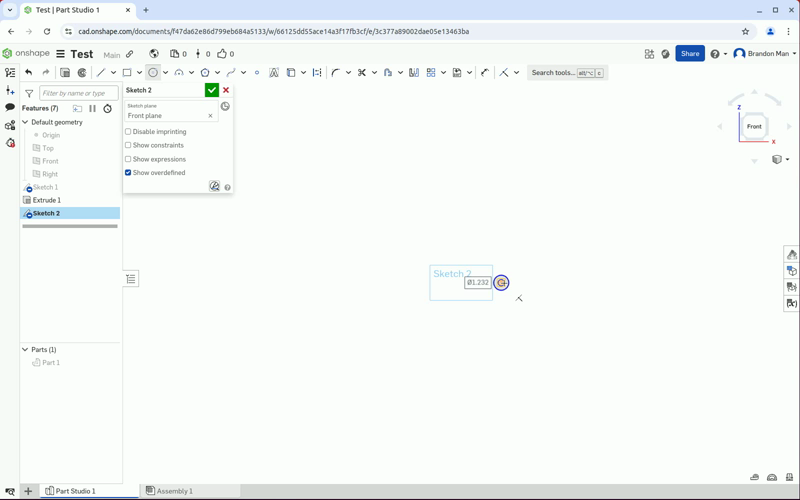
key(esc)
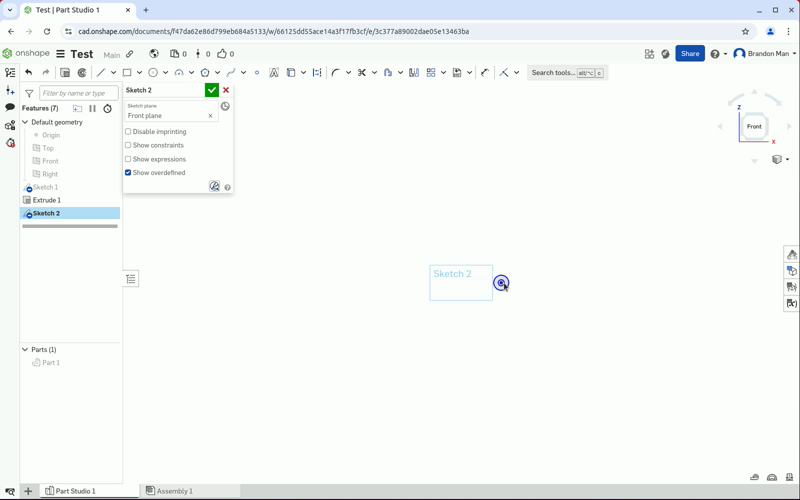
mouse_move(495, 283)
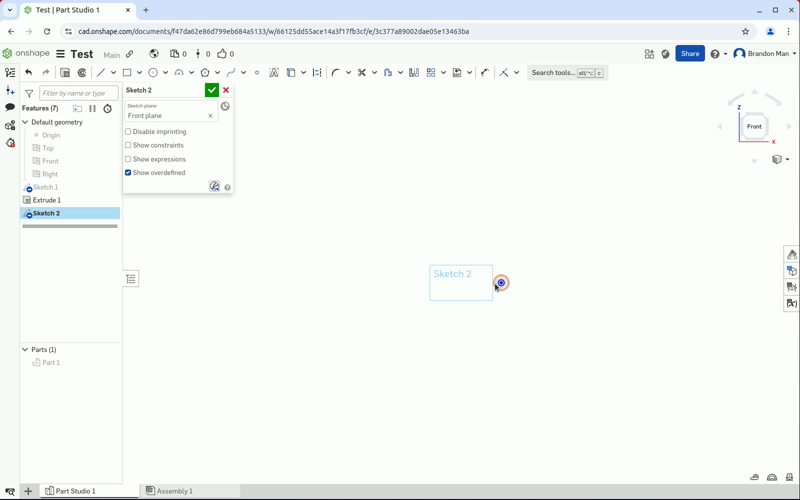
scroll(6)
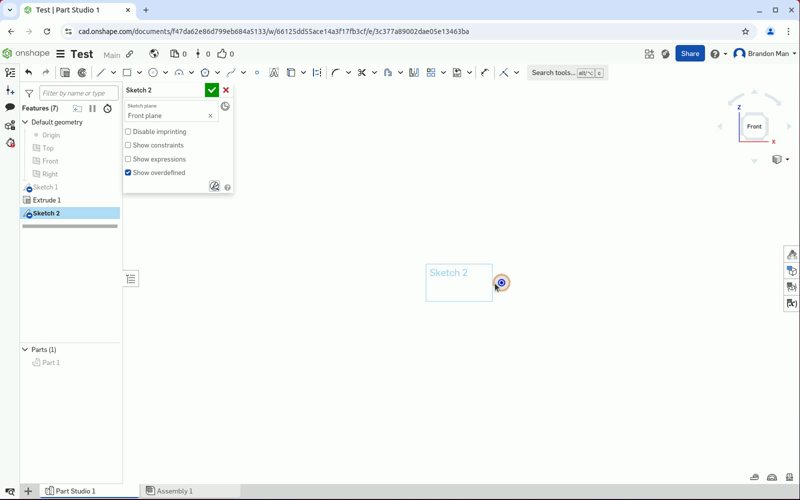
scroll(6)
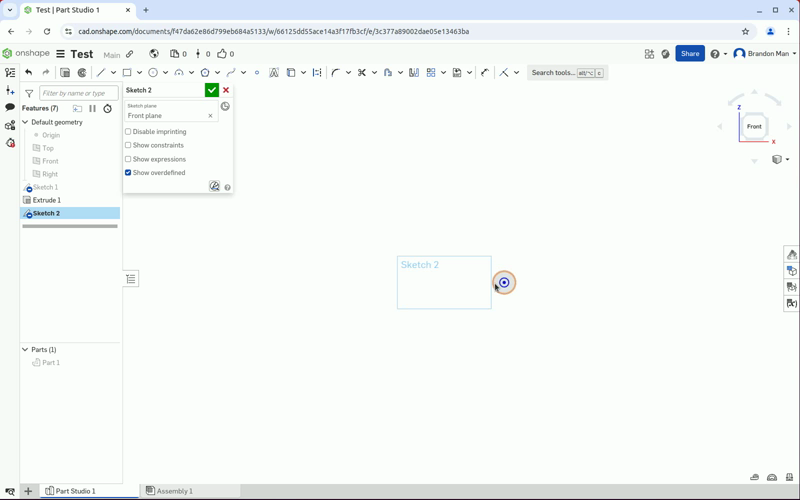
scroll(6)
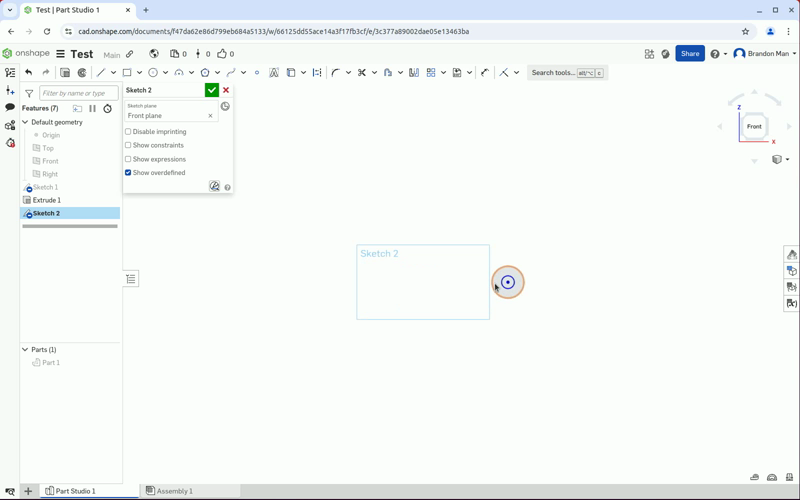
scroll(6)
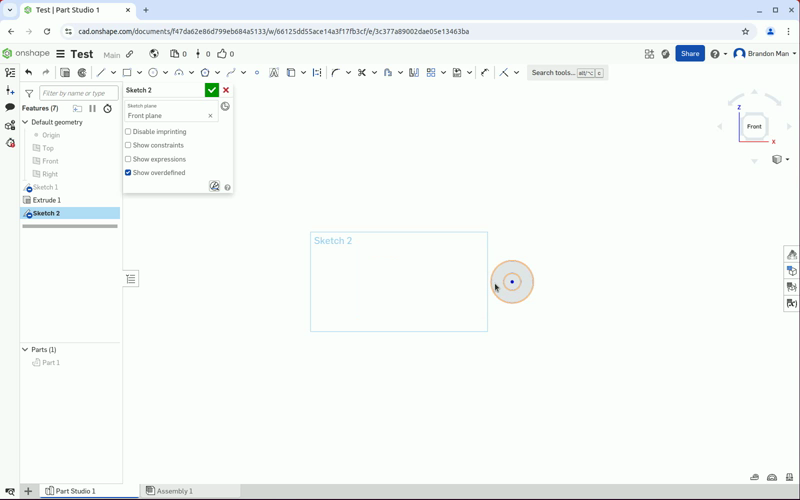
scroll(6)
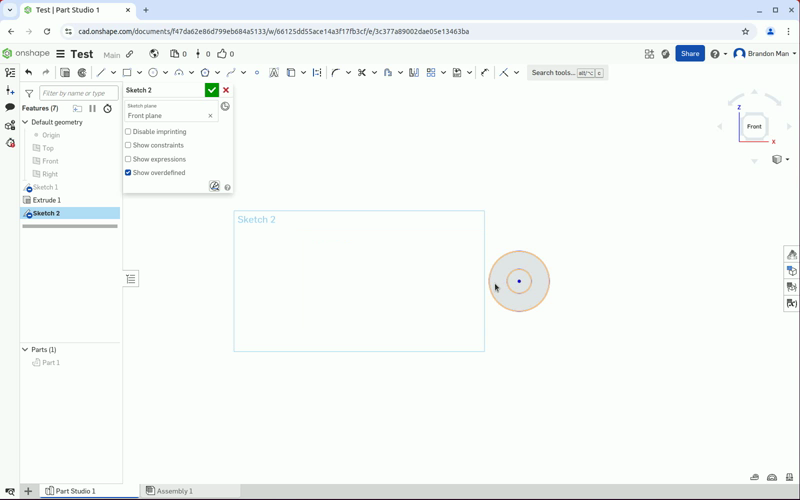
scroll(6)
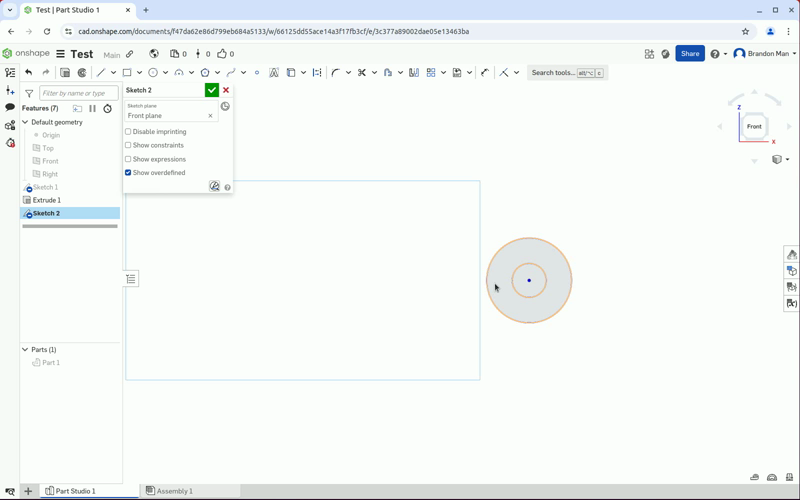
scroll(6)
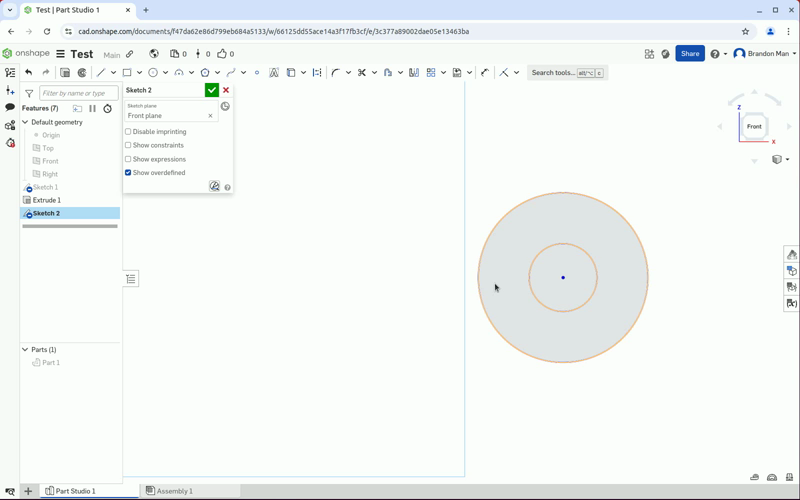
click(495, 283)
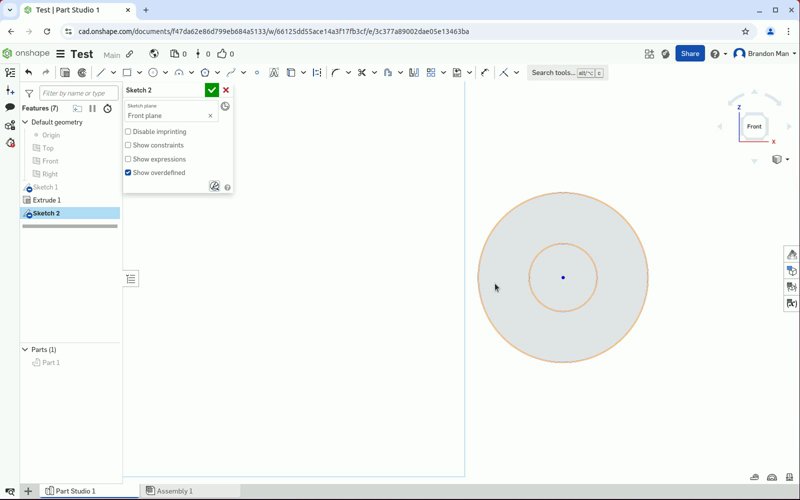
scroll(-6)
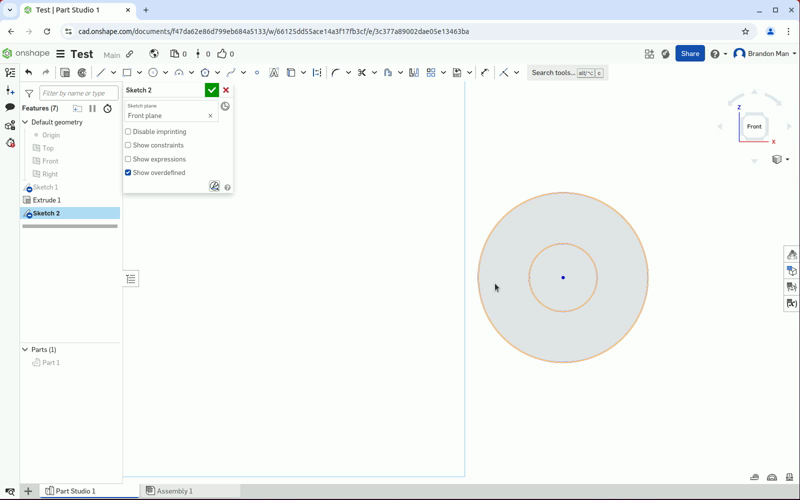
scroll(-6)
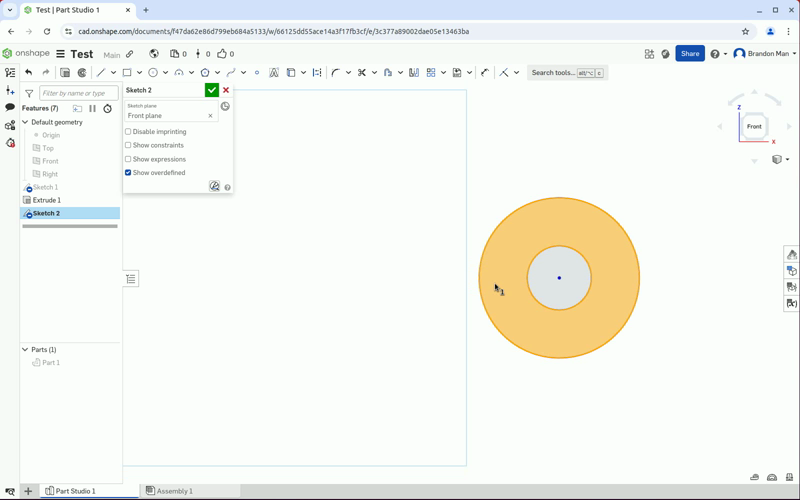
scroll(-6)
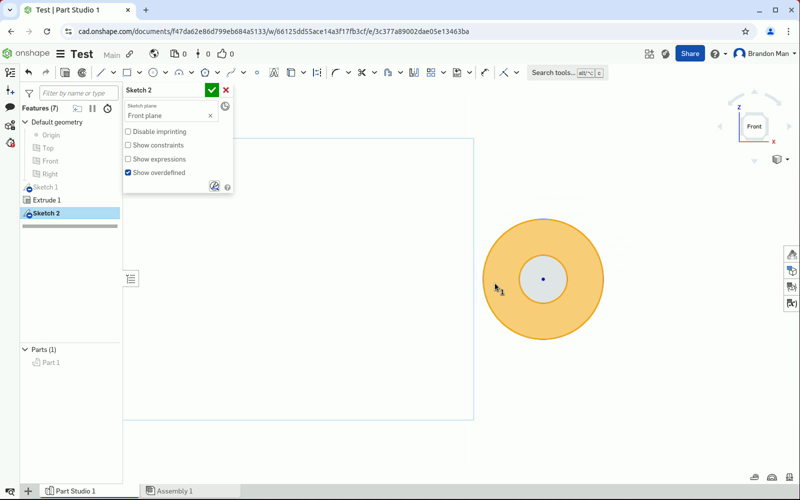
scroll(-6)
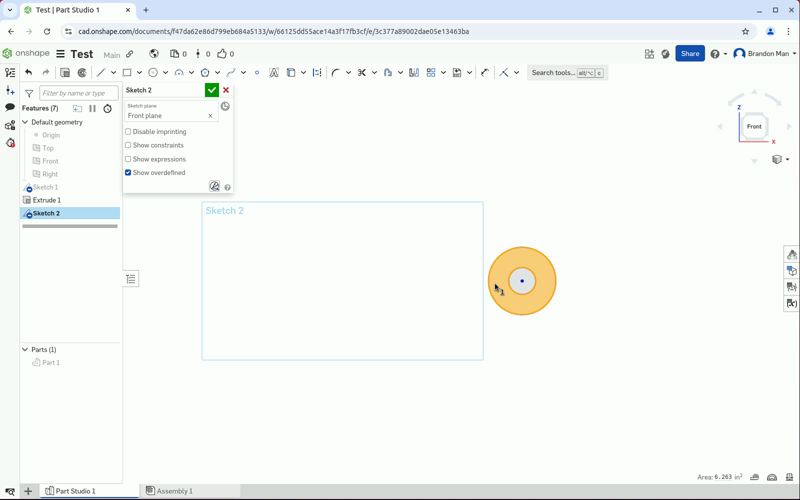
scroll(-6)
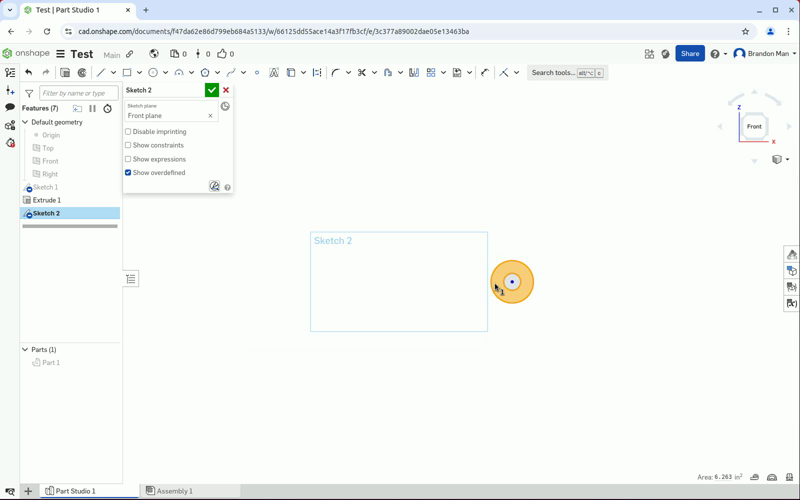
scroll(-6)
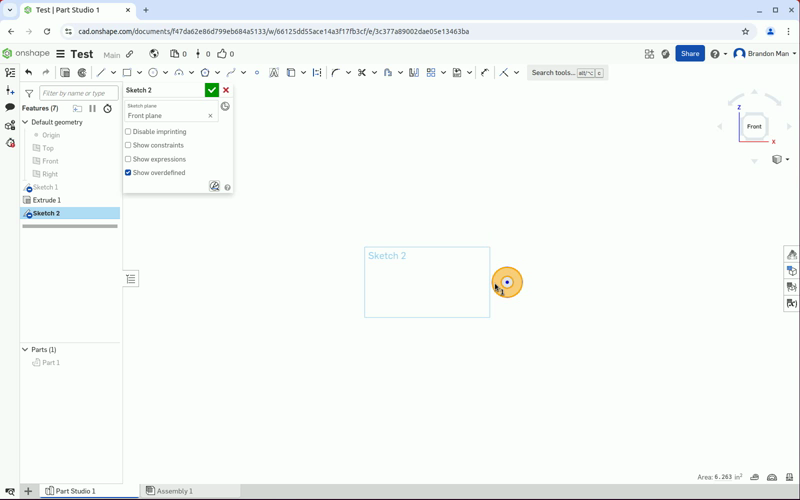
scroll(-6)
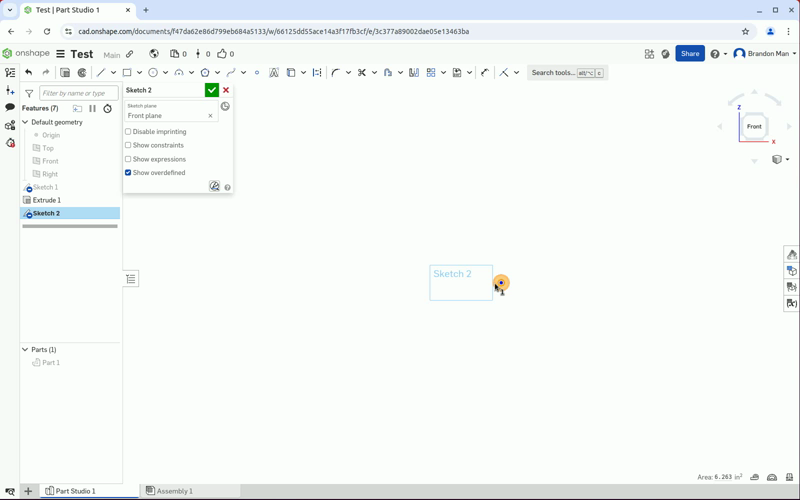
mouse_move(73, 352)
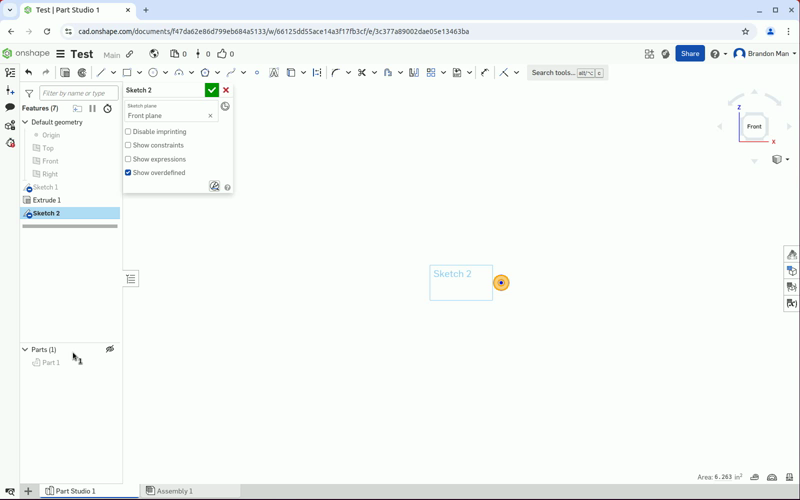
key(shift+y)
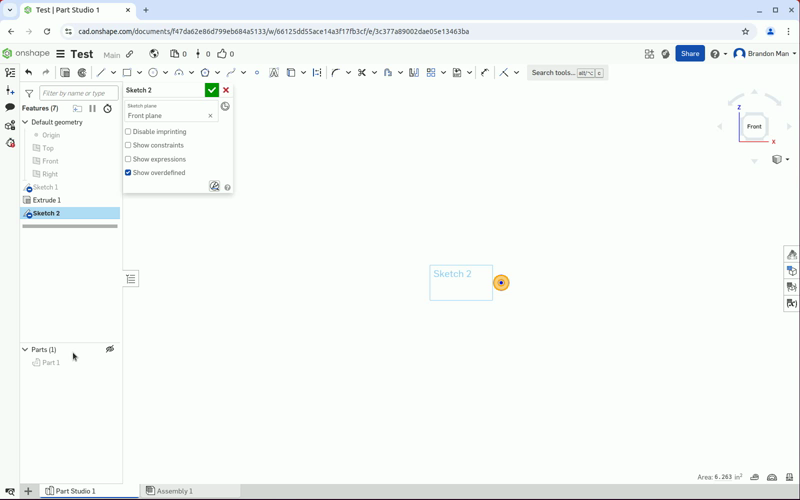
key(shift+e)
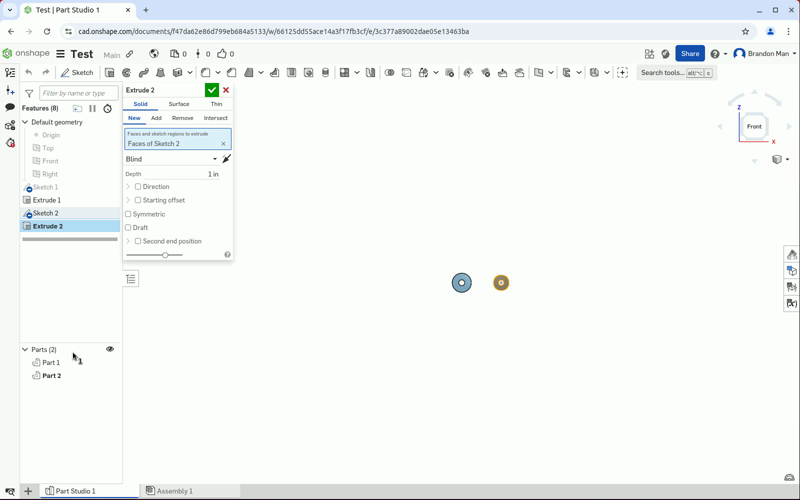
mouse_move(143, 106)
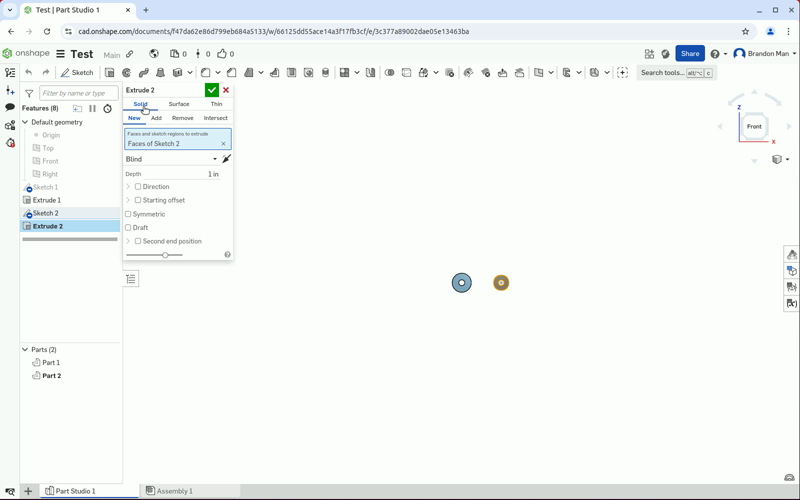
click(143, 106)
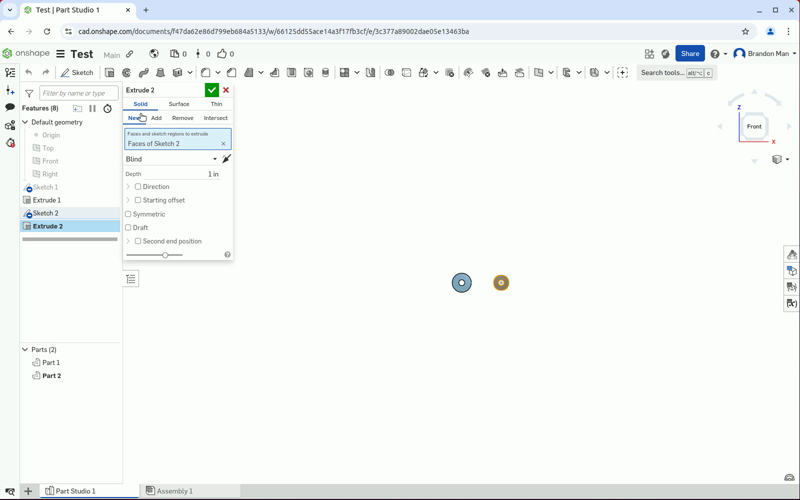
mouse_move(137, 120)
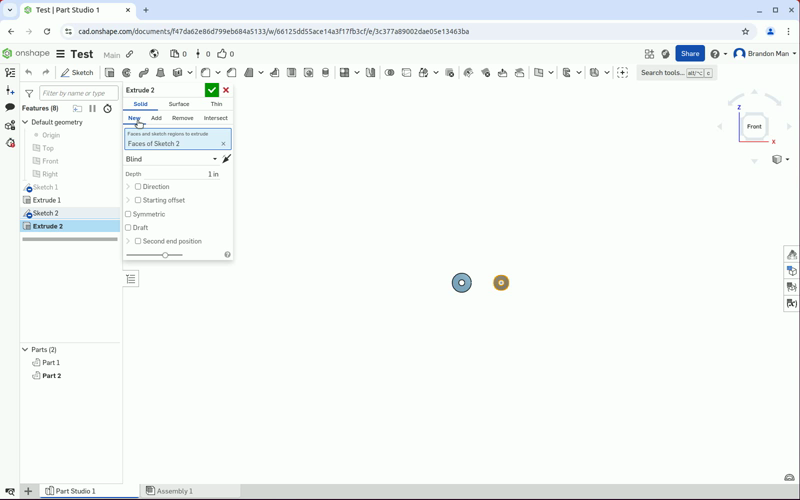
click(137, 120)
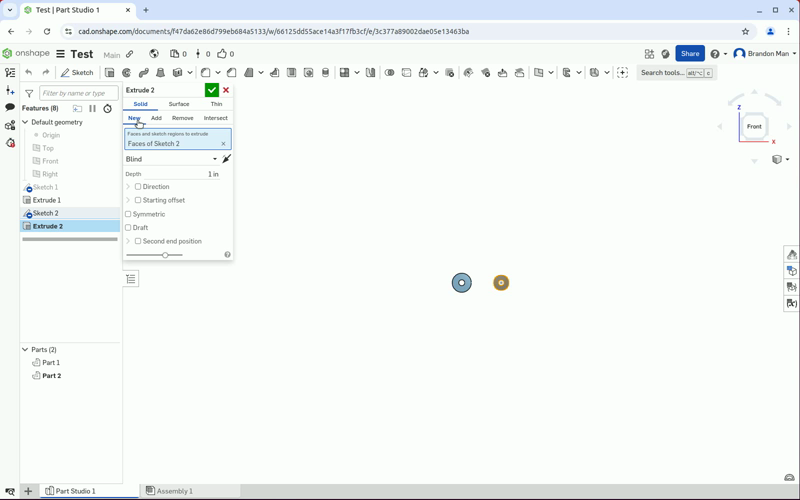
key(tab, 4)
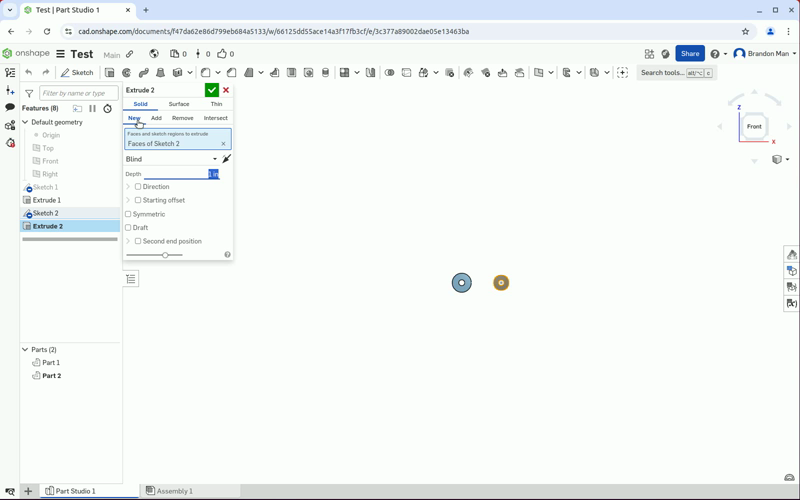
text(0.481)
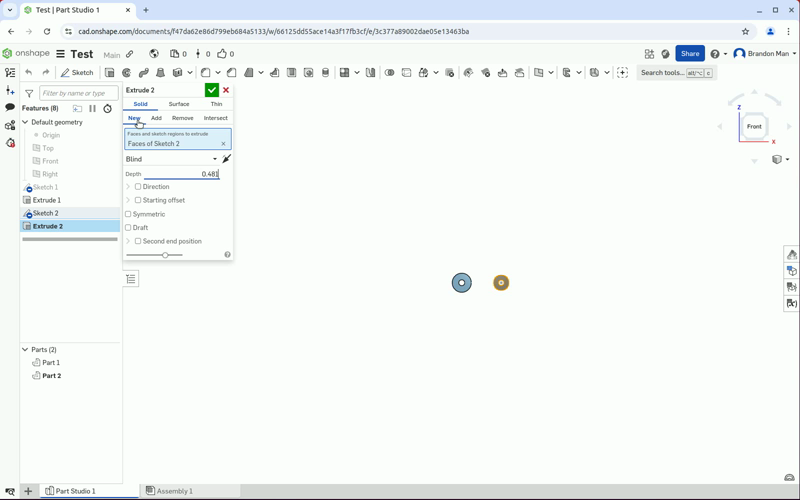
key(enter)
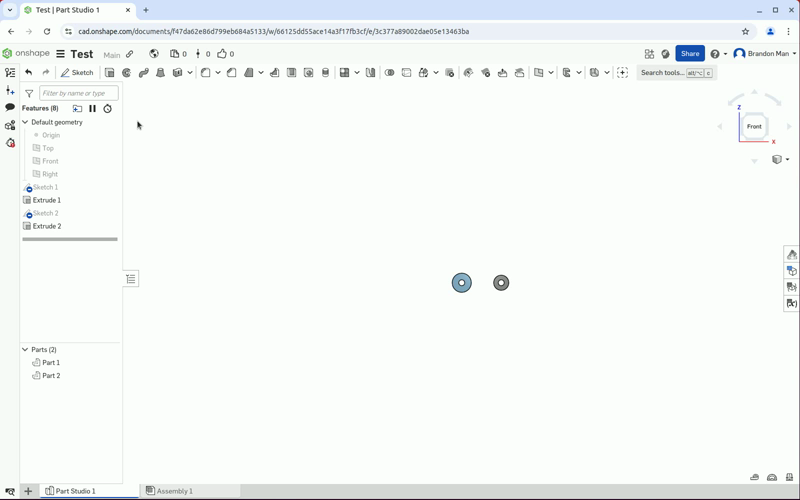
key(shift+h)
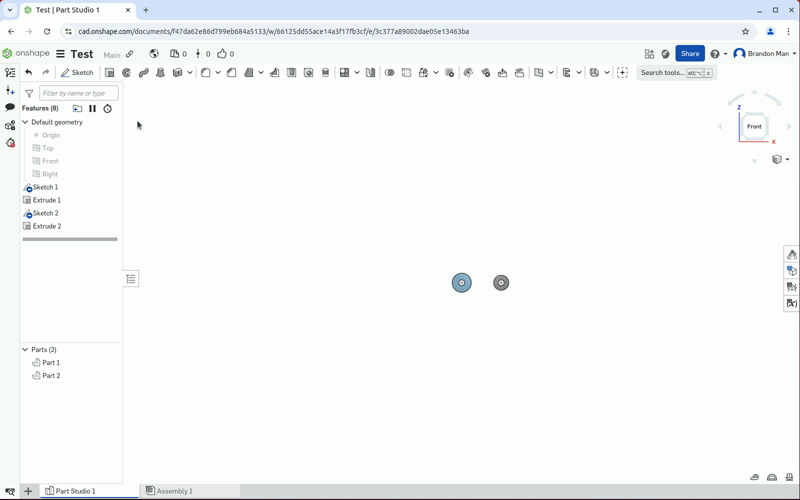
key(shift+h)
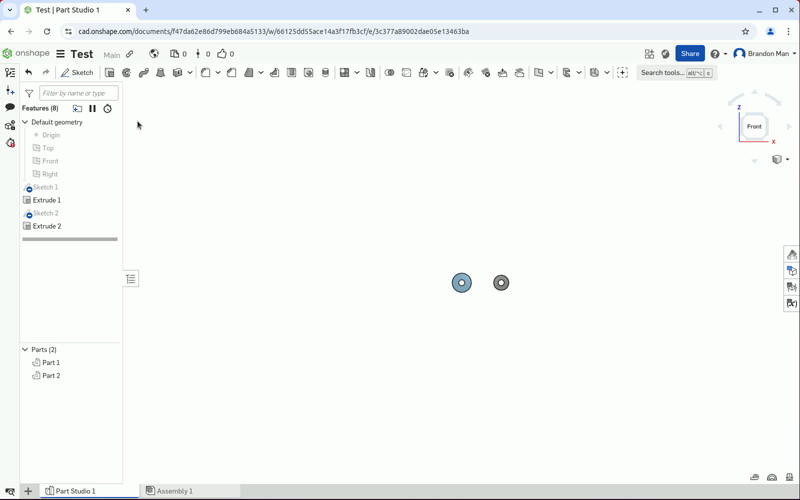
mouse_move(73, 189)
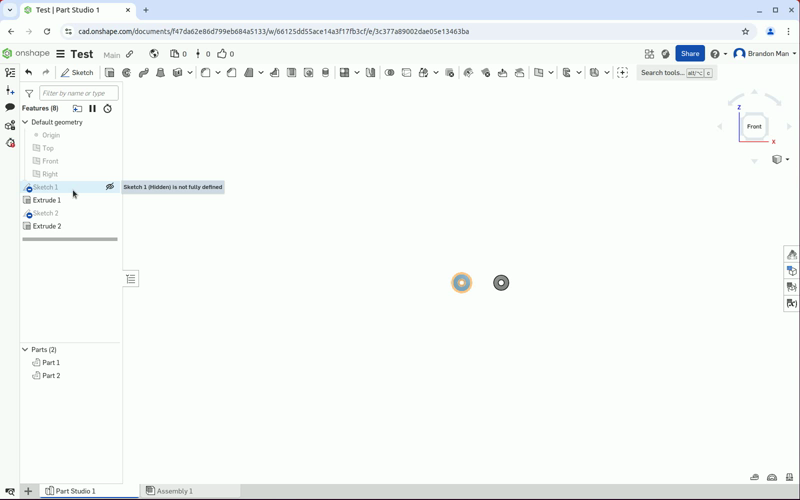
click(73, 189)
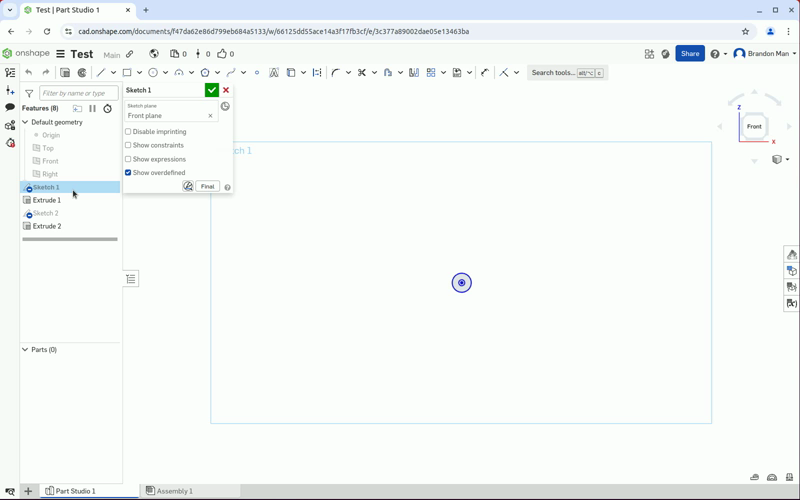
mouse_move(229, 92)
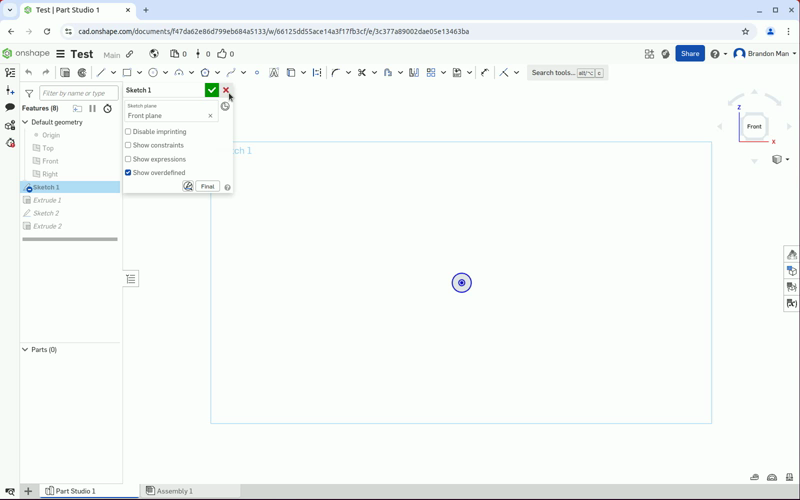
click(229, 92)
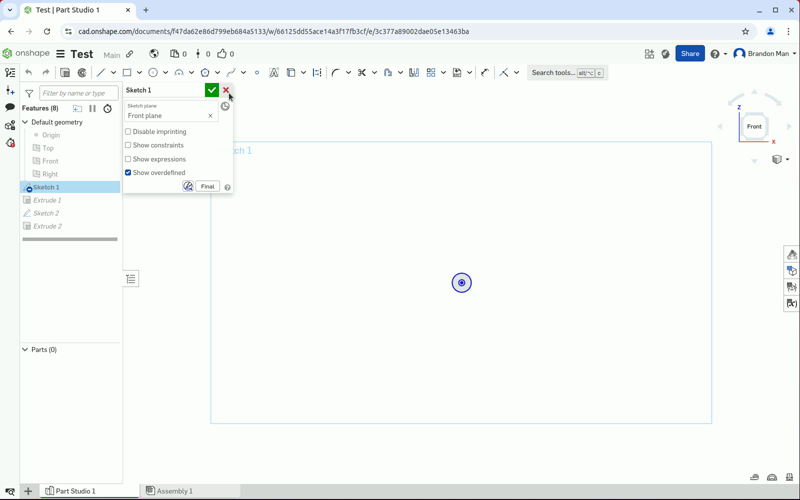
key(shift+s)
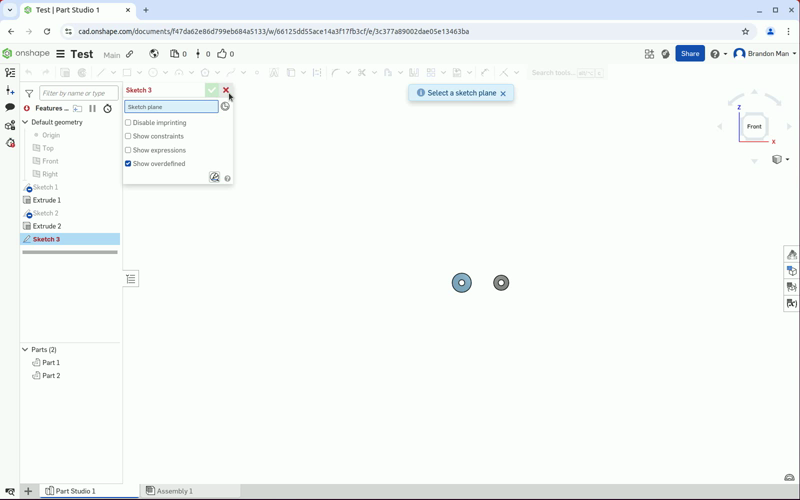
mouse_move(73, 163)
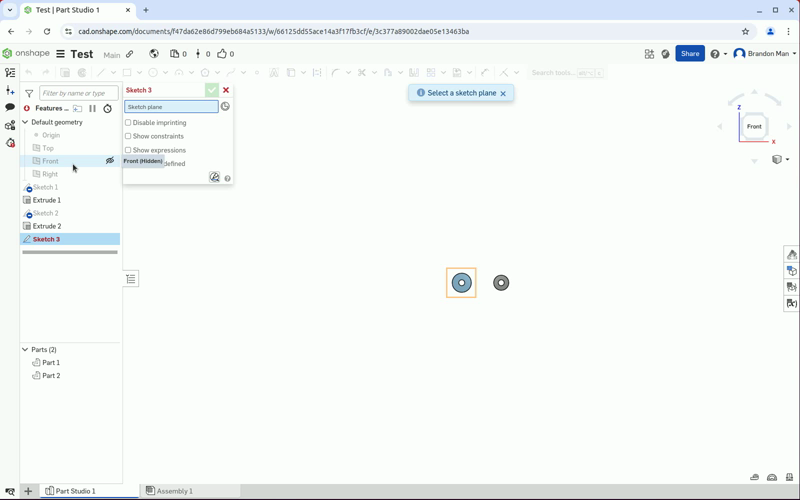
click(73, 163)
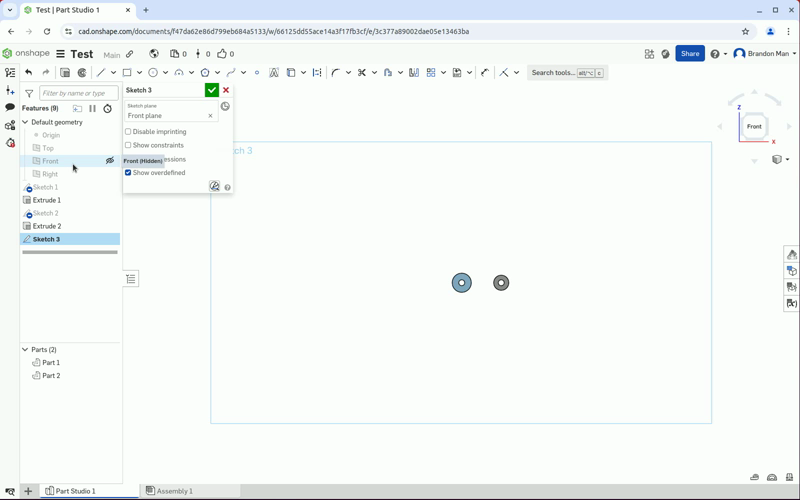
mouse_move(73, 352)
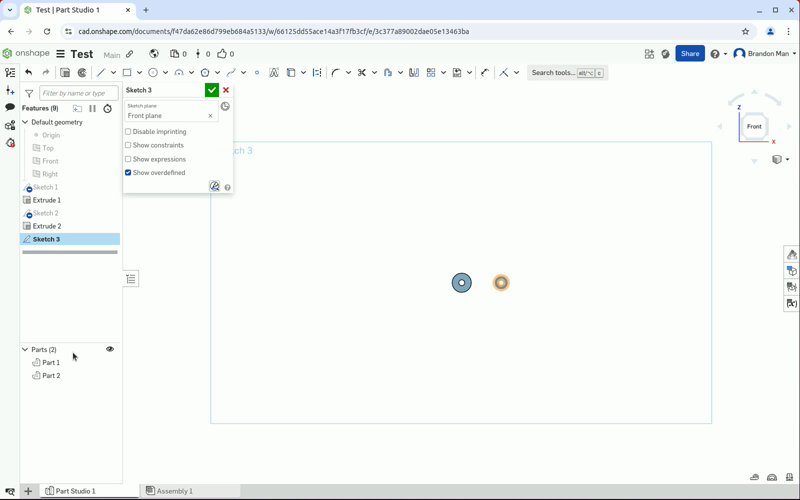
key(y)
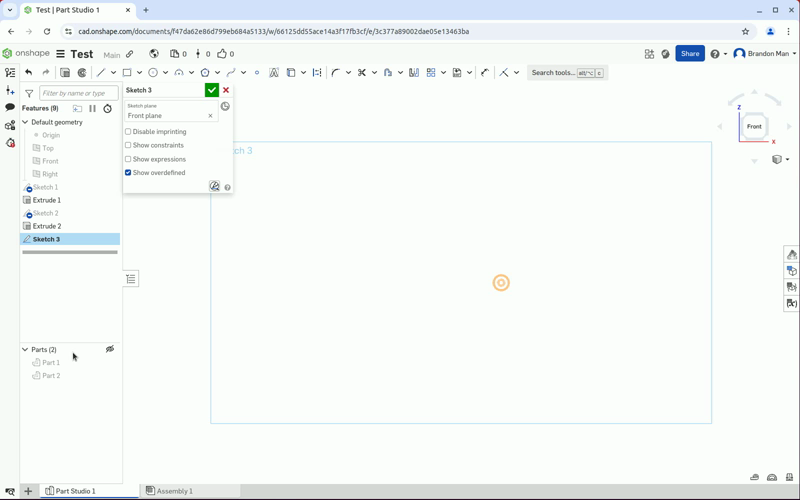
key(c)
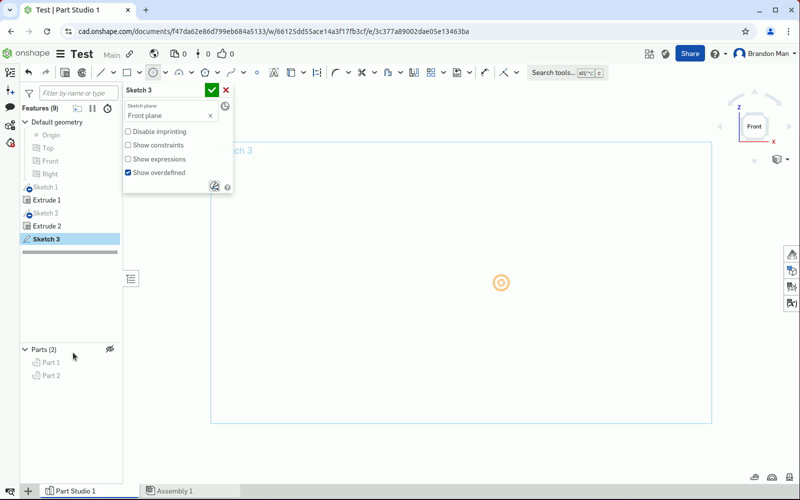
key_down(shift)
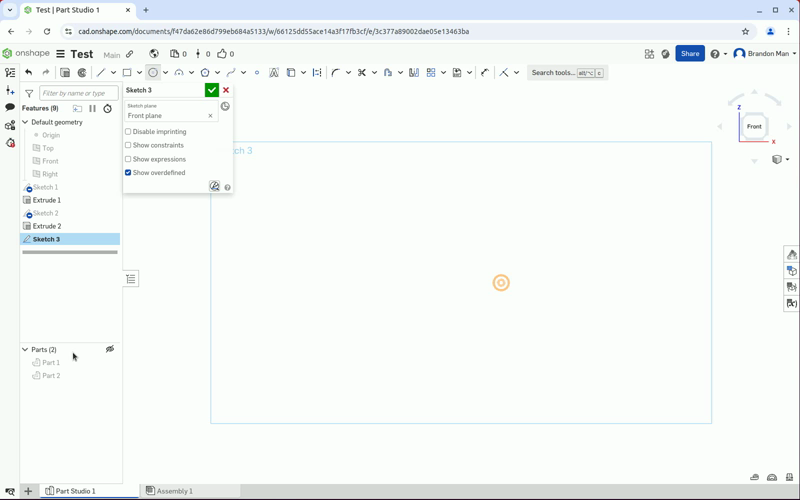
mouse_move(461, 178)
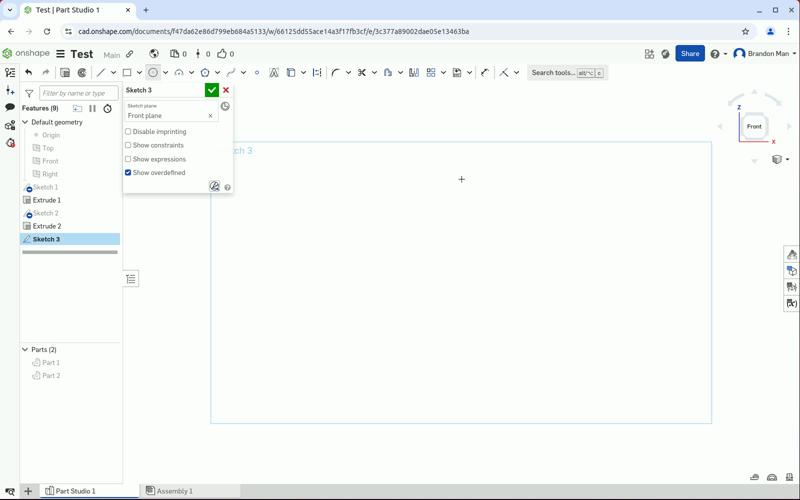
click(461, 178)
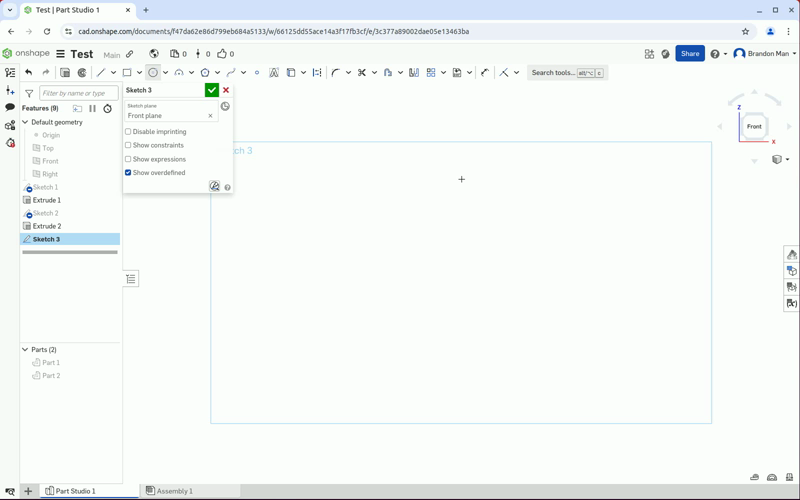
key_up(shift)
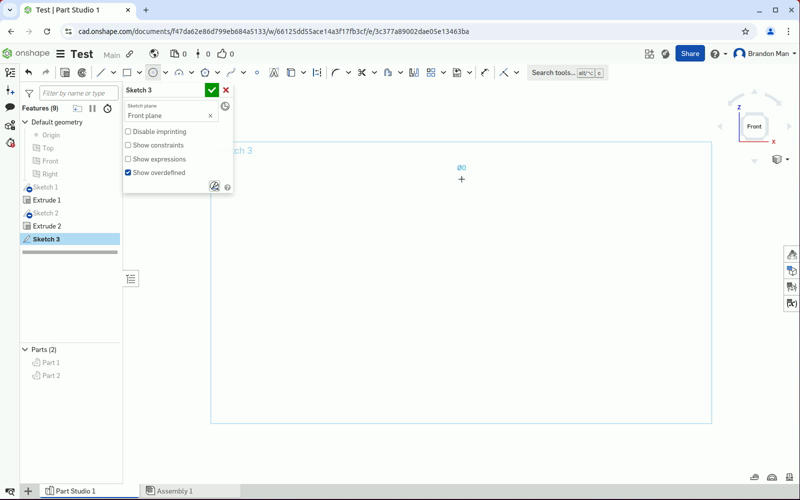
mouse_move(471, 178)
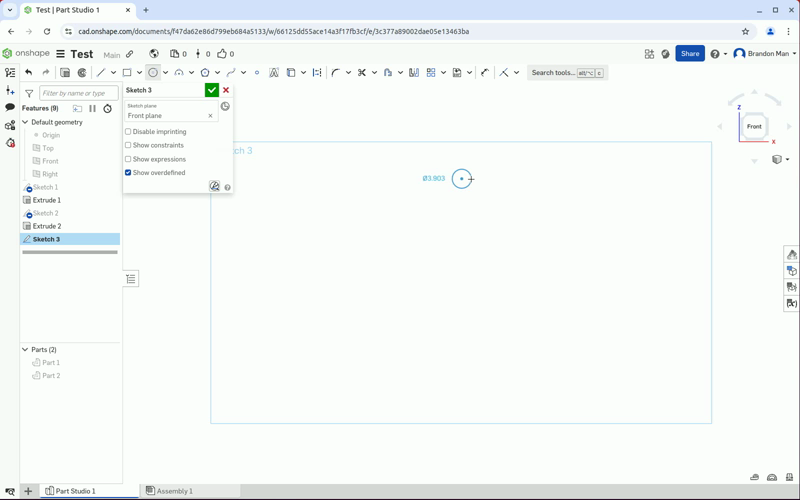
click(471, 178)
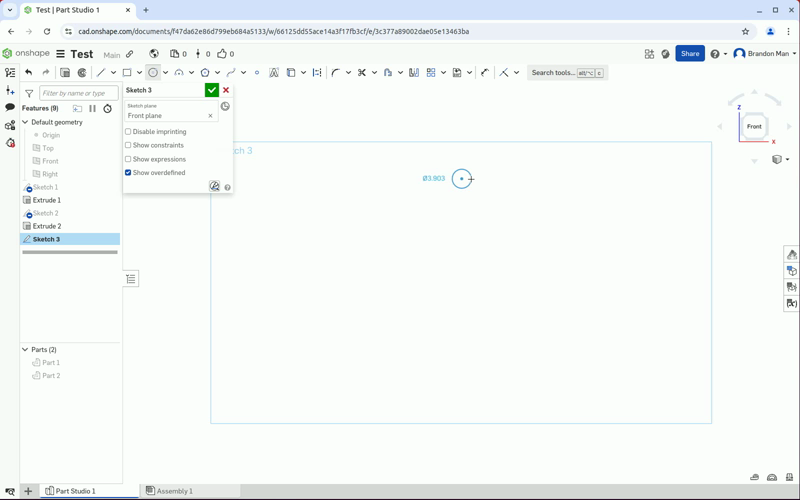
key(esc)
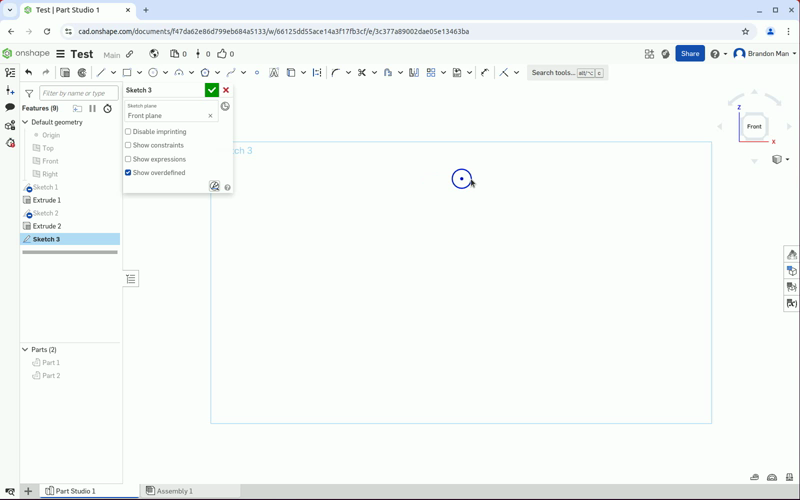
key(c)
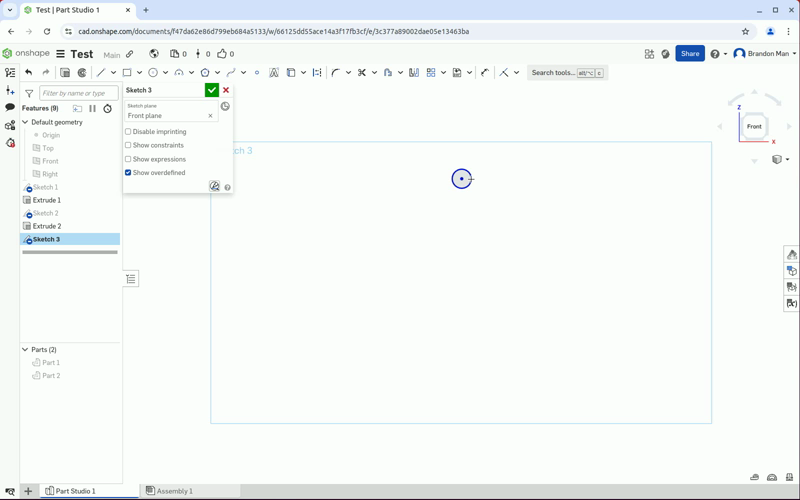
key_down(shift)
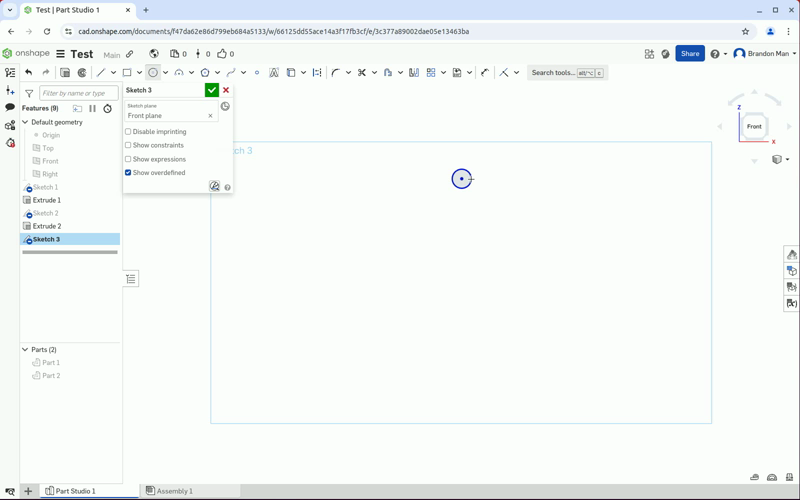
mouse_move(461, 178)
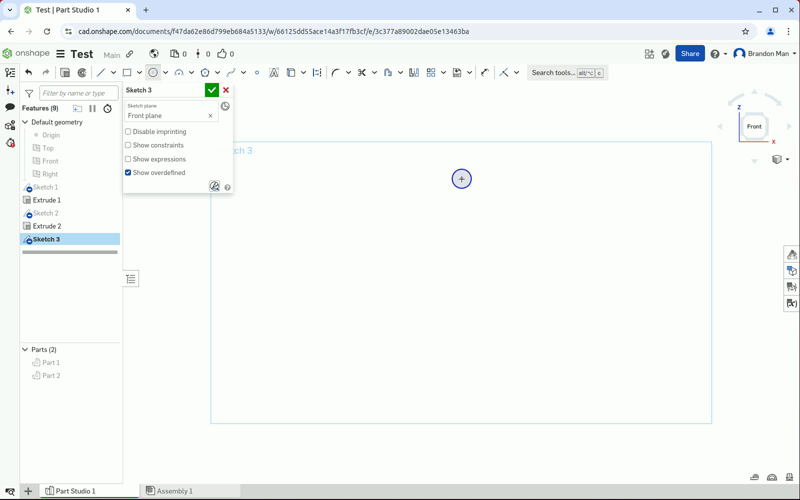
click(461, 178)
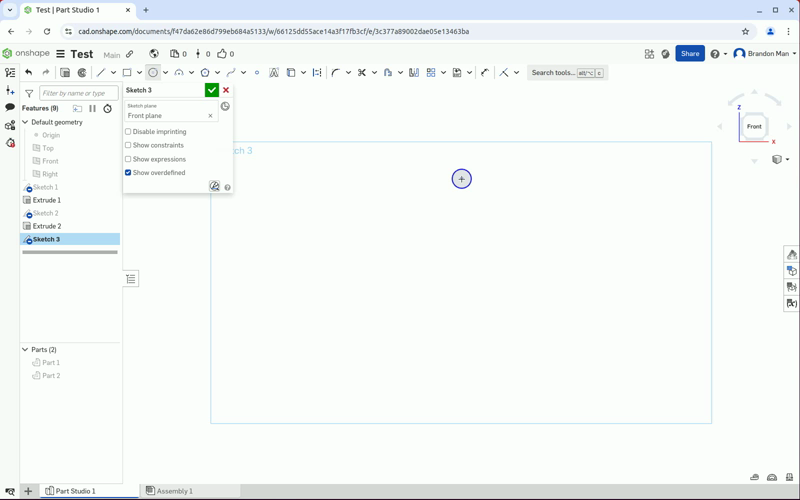
key_up(shift)
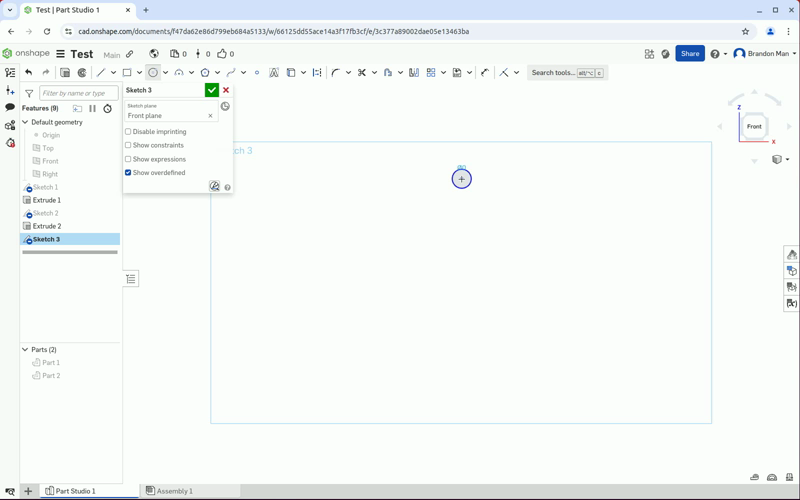
mouse_move(464, 178)
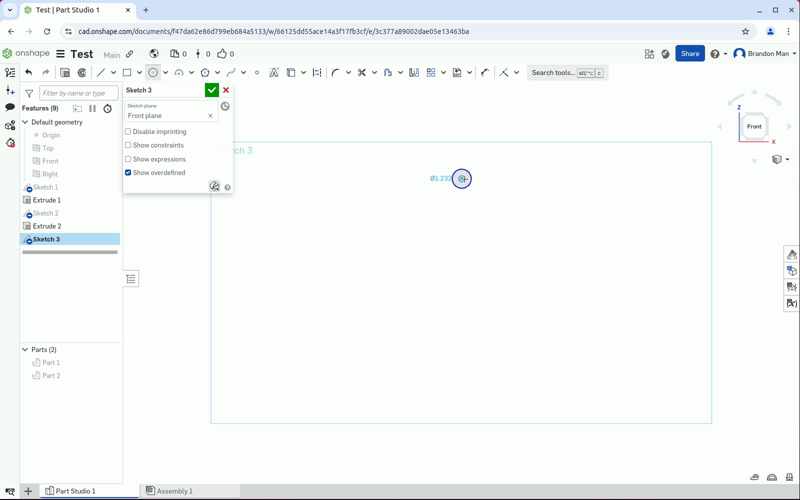
scroll(6)
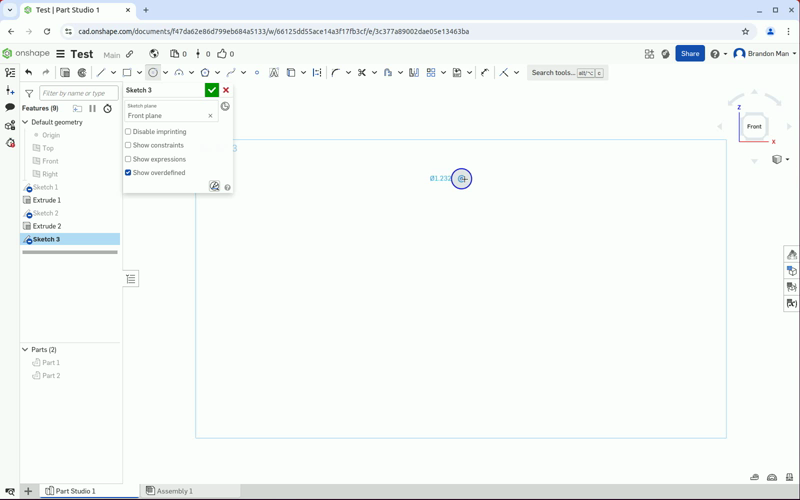
scroll(6)
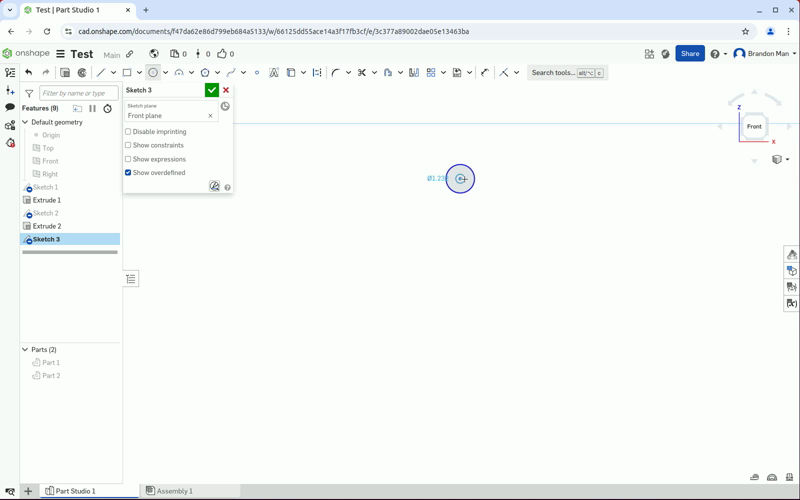
scroll(6)
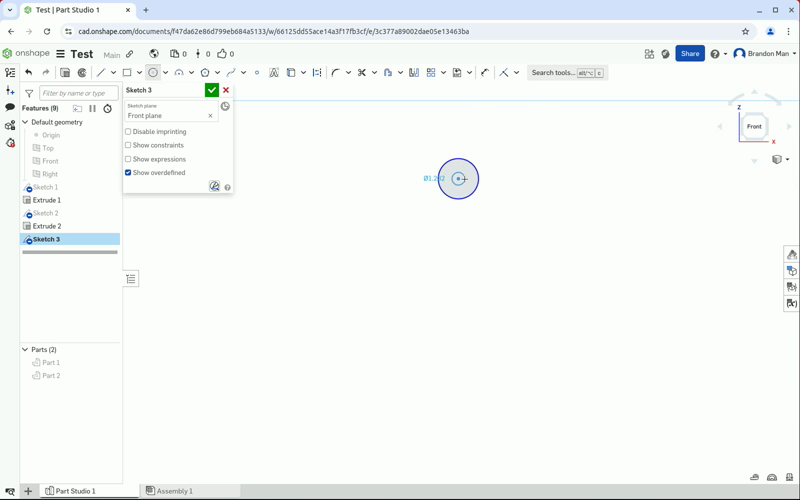
scroll(6)
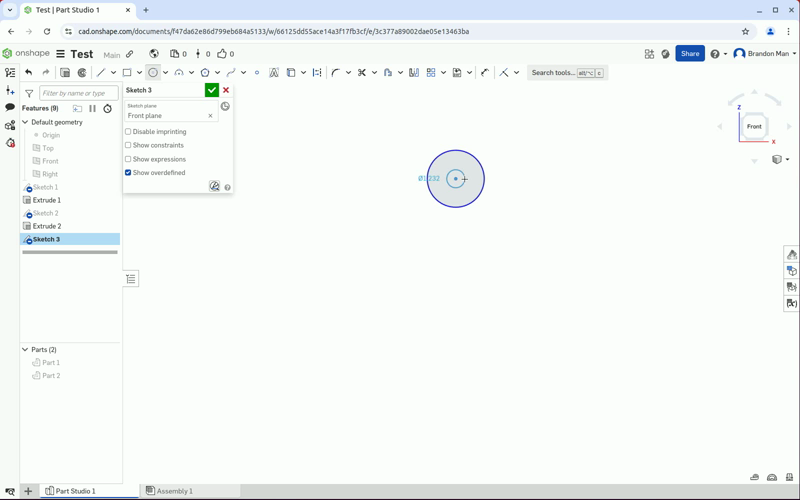
scroll(6)
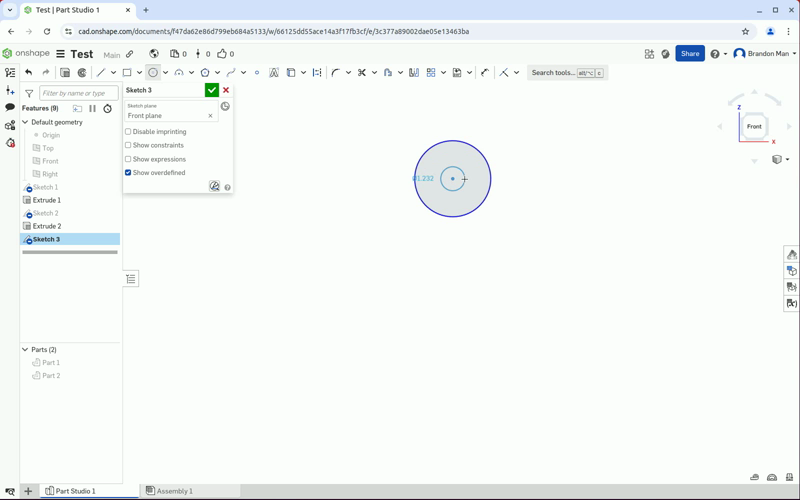
scroll(6)
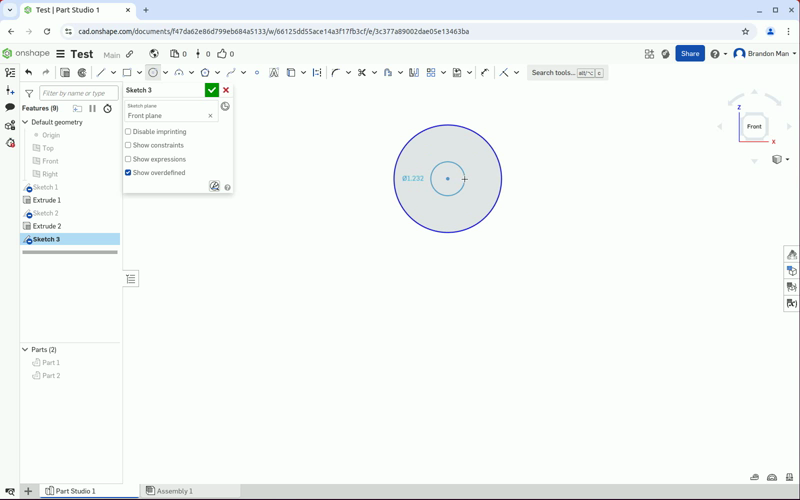
scroll(6)
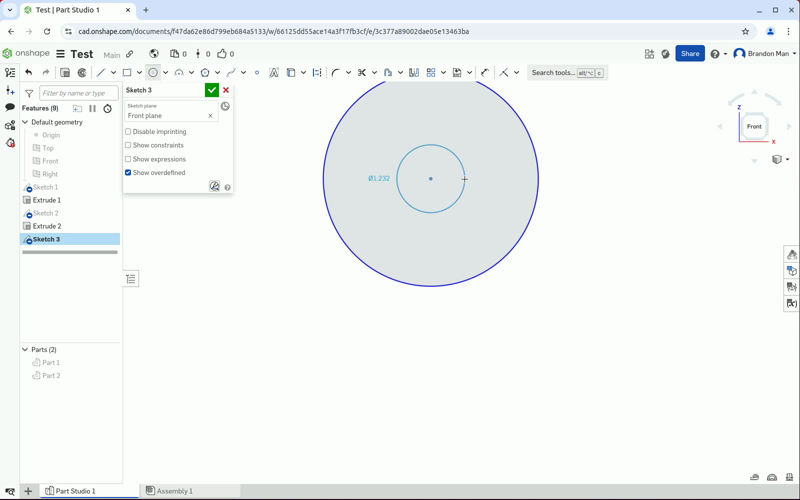
click(464, 178)
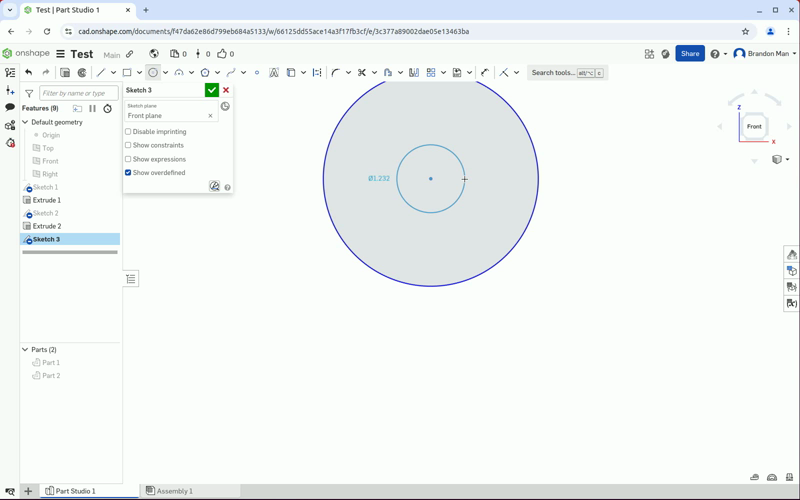
scroll(-6)
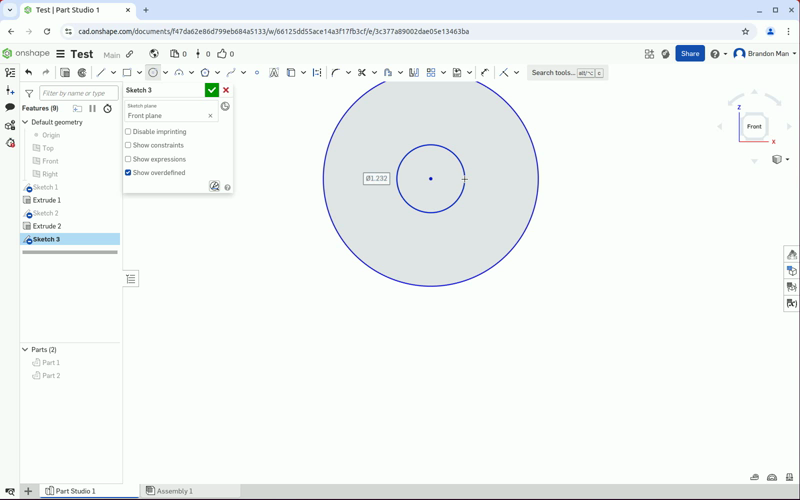
scroll(-6)
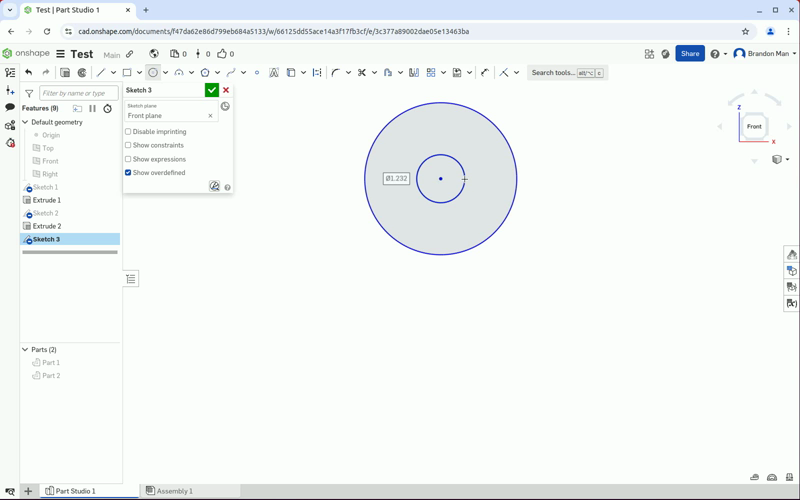
scroll(-6)
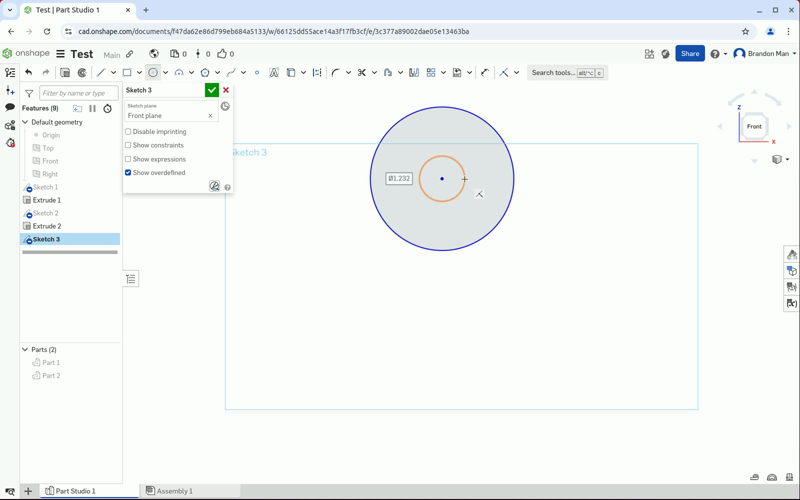
scroll(-6)
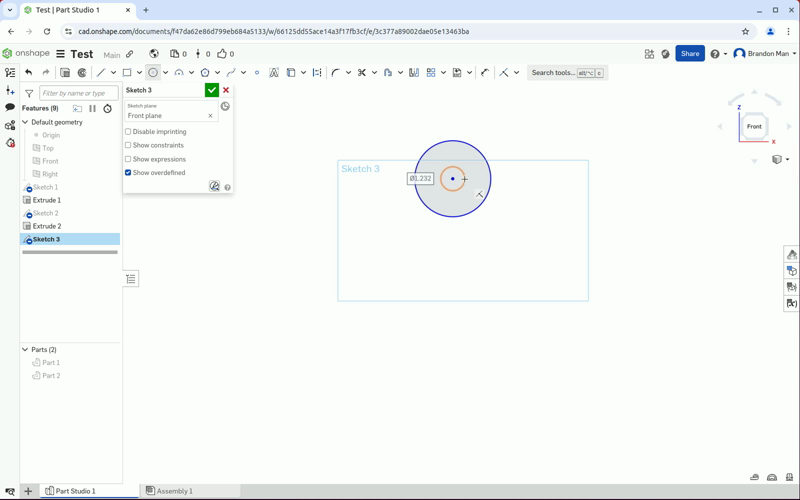
scroll(-6)
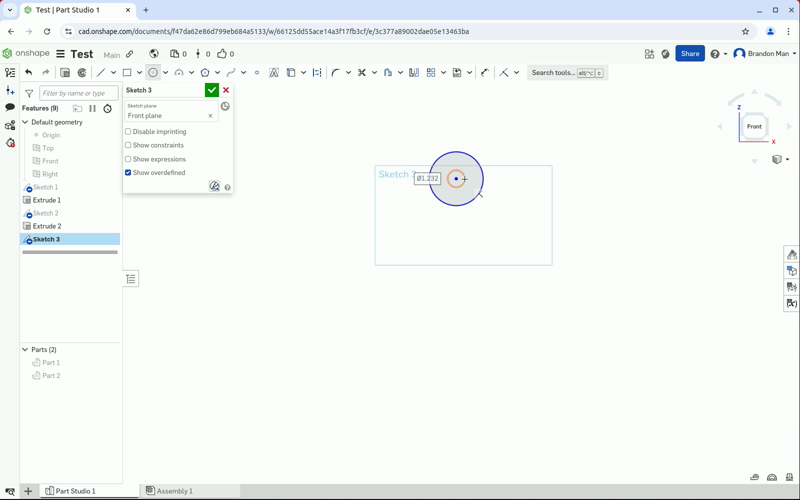
scroll(-6)
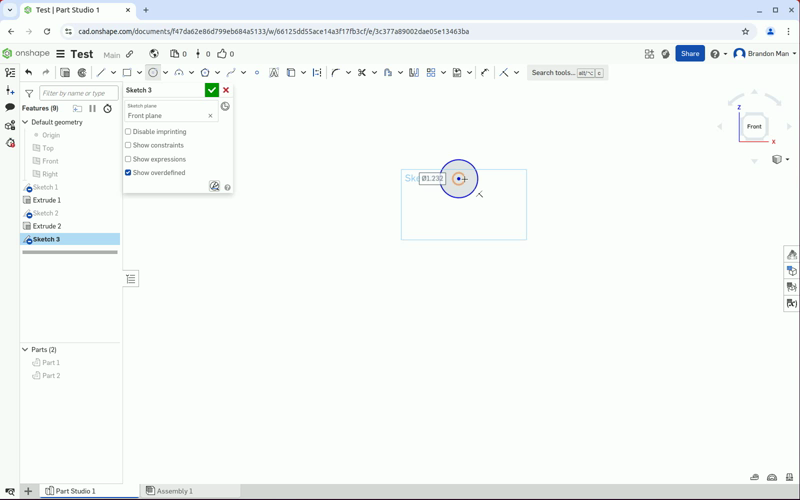
scroll(-6)
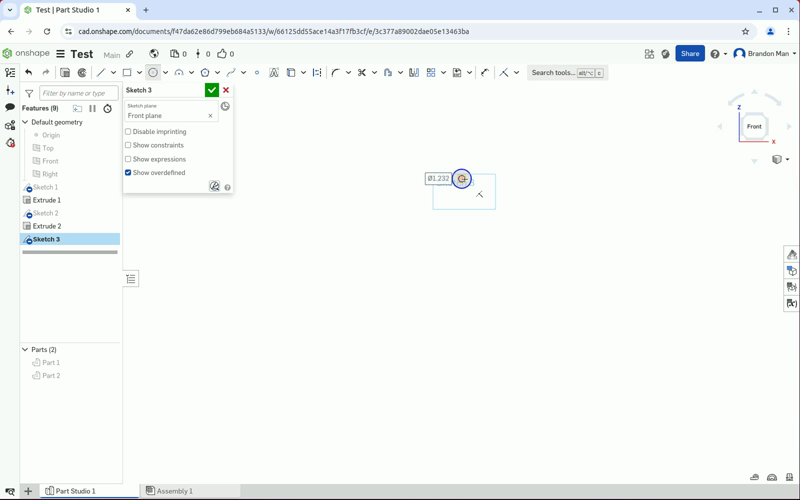
key(esc)
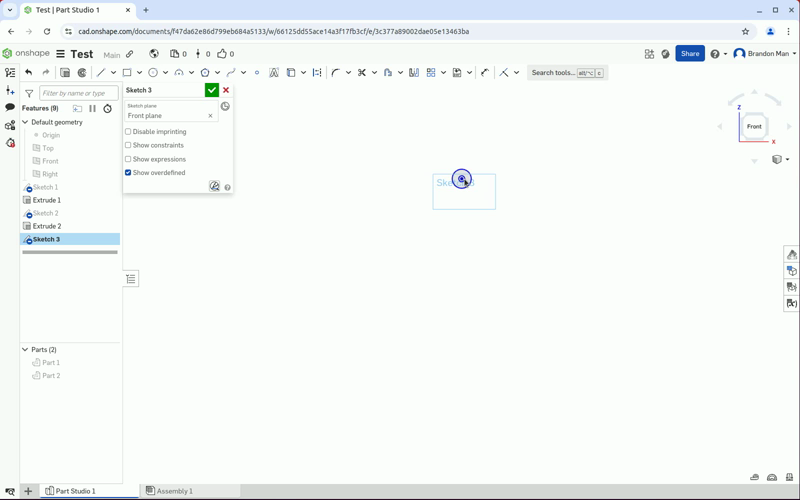
mouse_move(462, 174)
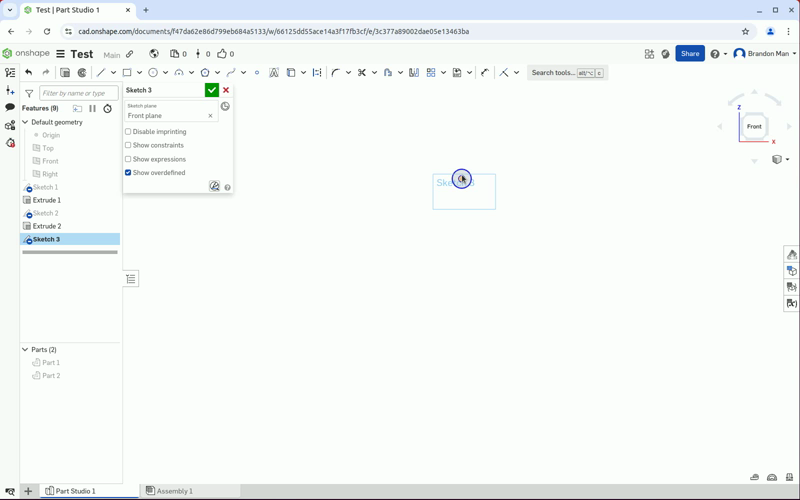
scroll(6)
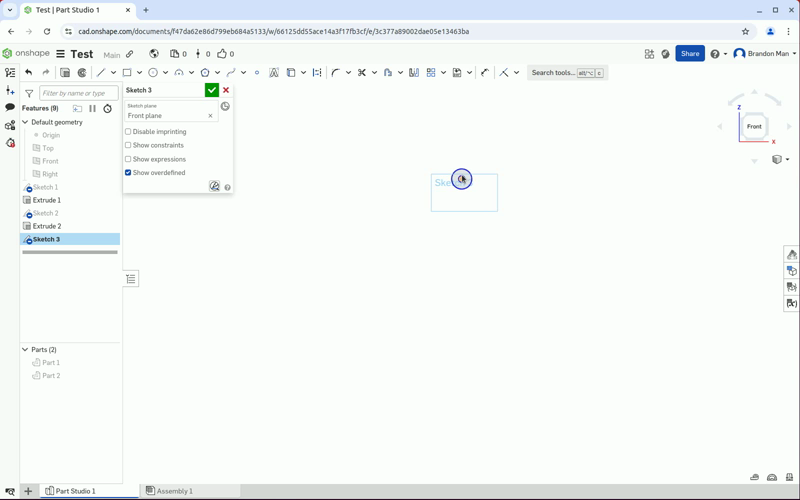
scroll(6)
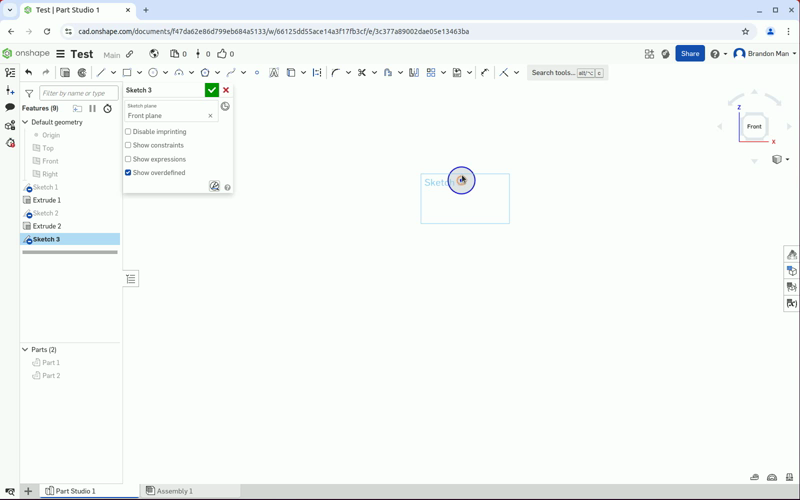
scroll(6)
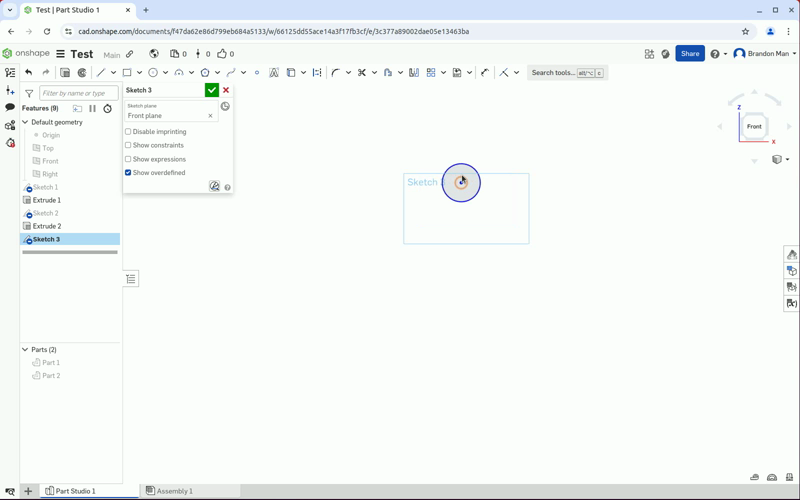
scroll(6)
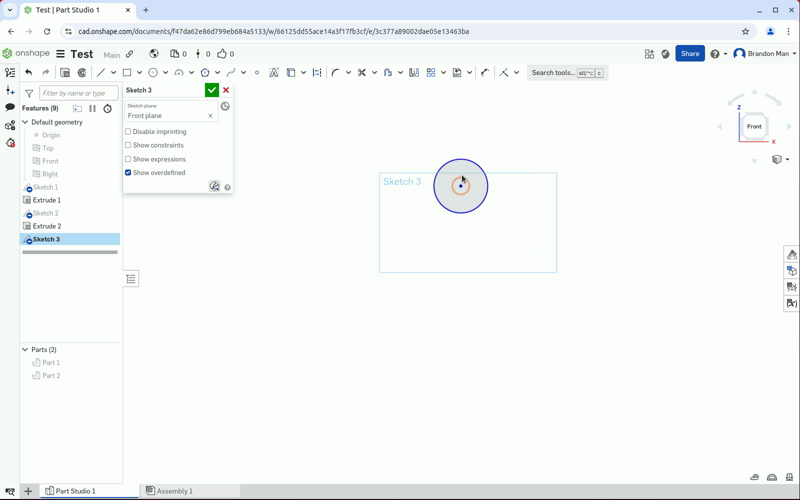
scroll(6)
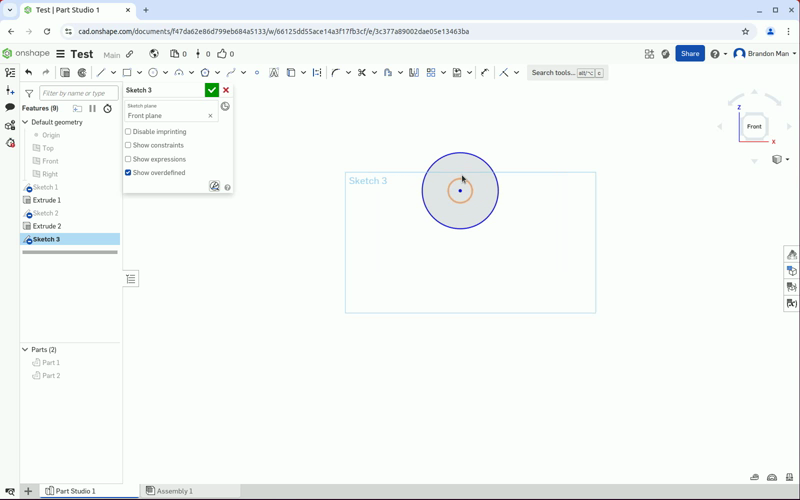
scroll(6)
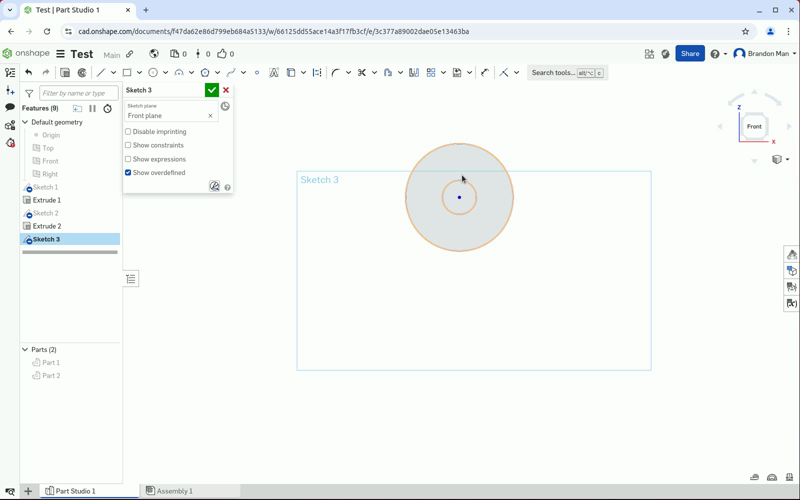
scroll(6)
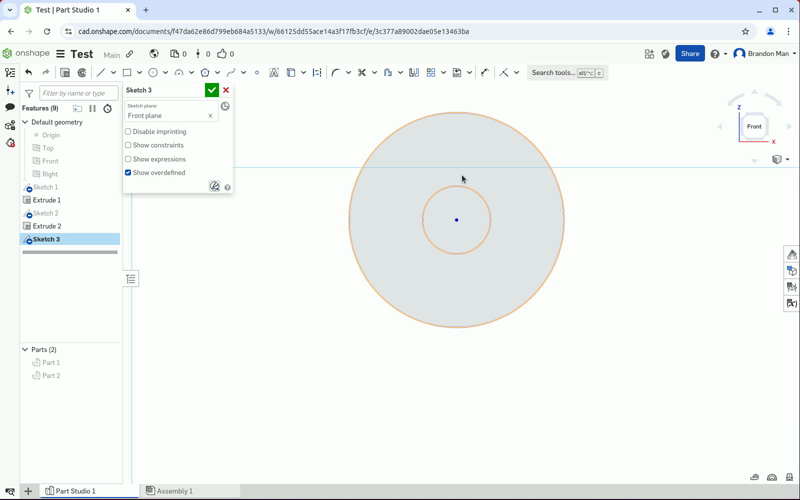
click(462, 174)
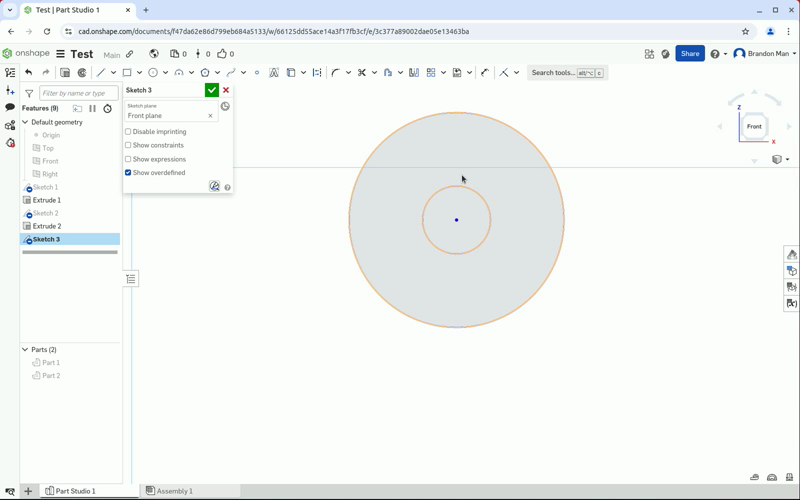
scroll(-6)
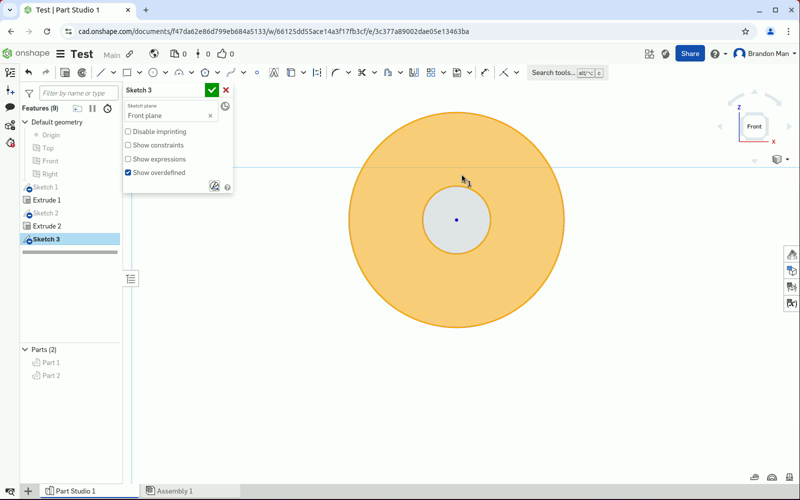
scroll(-6)
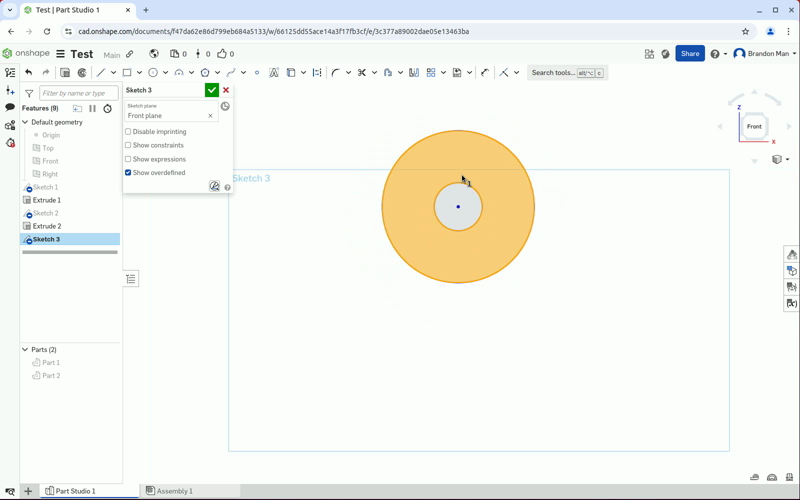
scroll(-6)
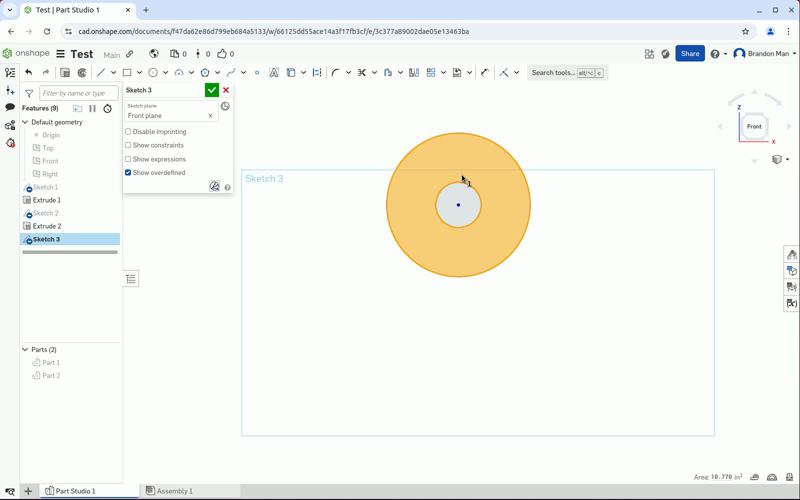
scroll(-6)
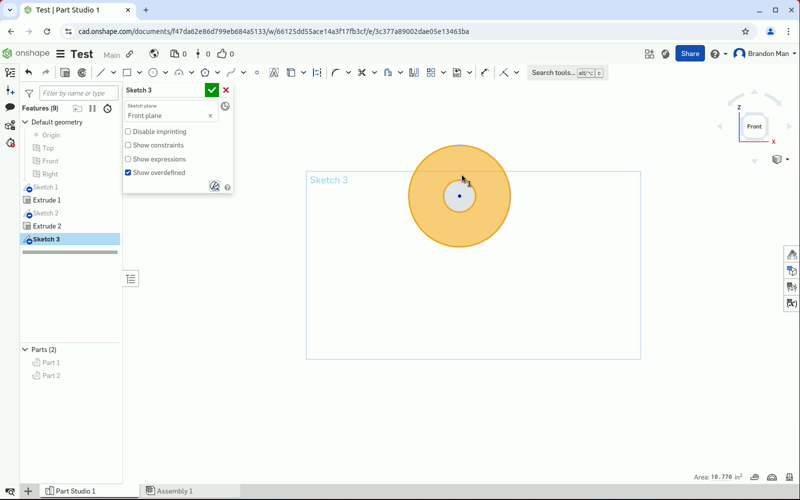
scroll(-6)
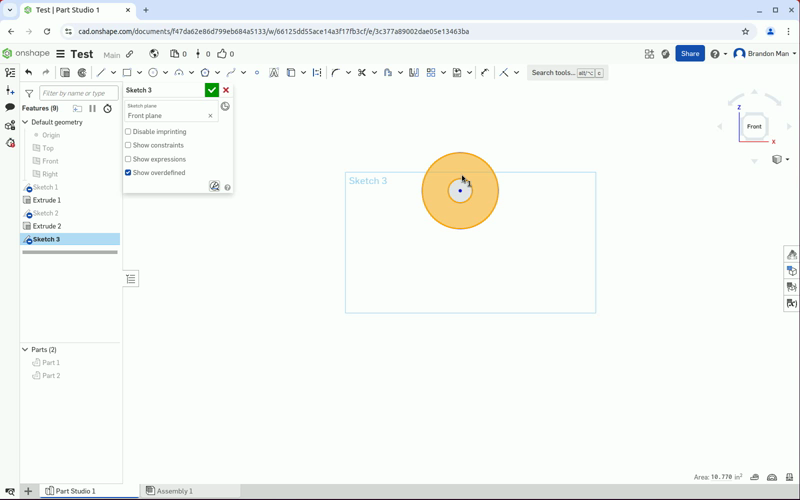
scroll(-6)
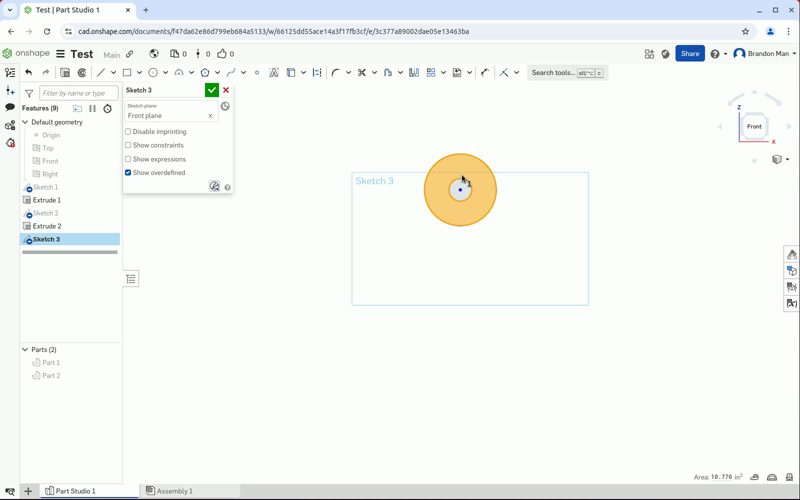
scroll(-6)
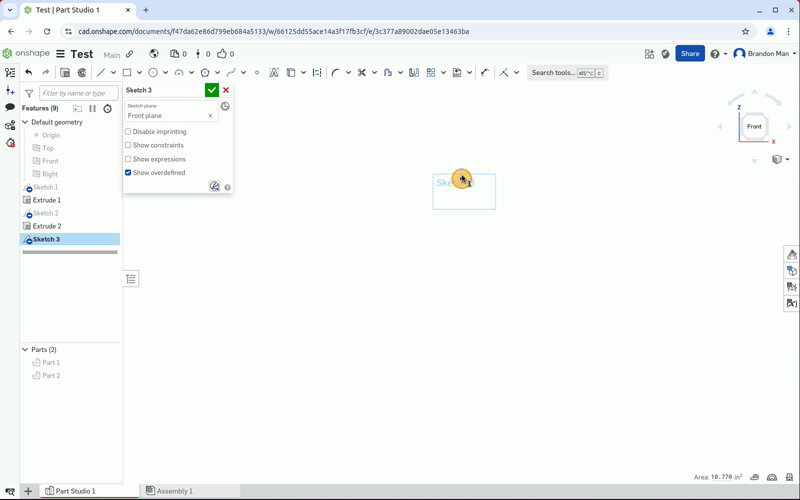
mouse_move(73, 352)
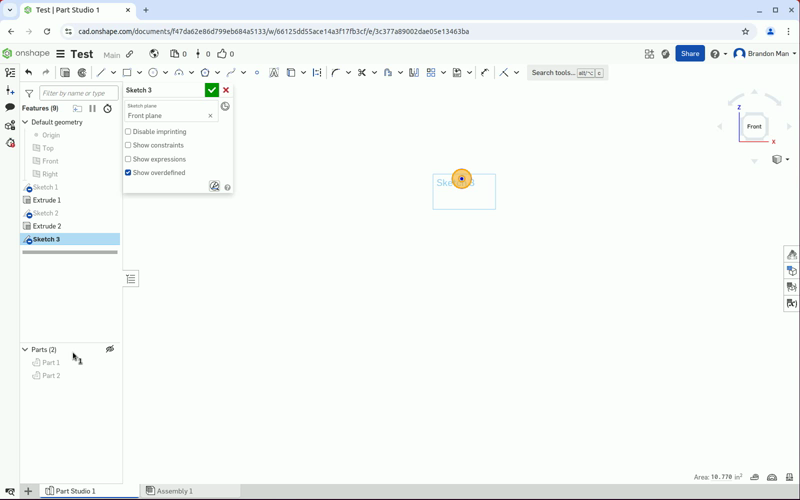
key(shift+y)
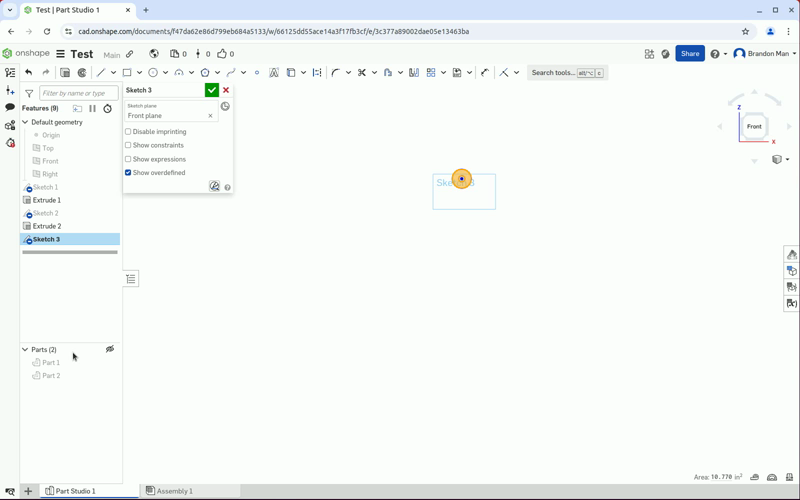
key(shift+e)
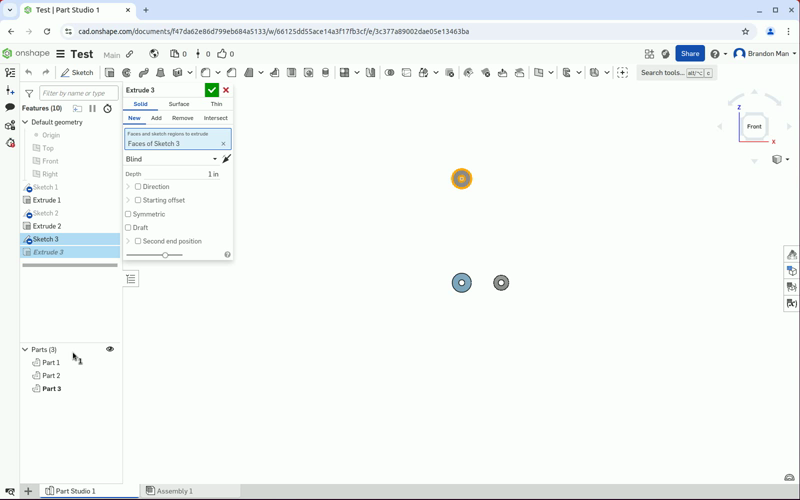
mouse_move(143, 106)
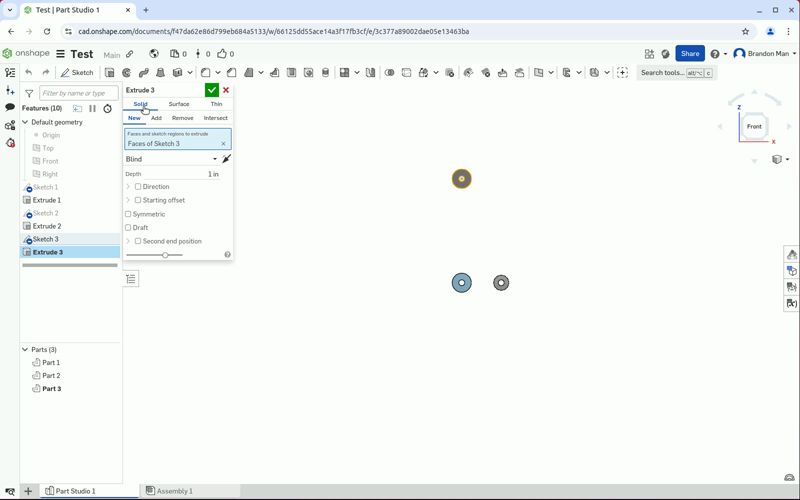
click(143, 106)
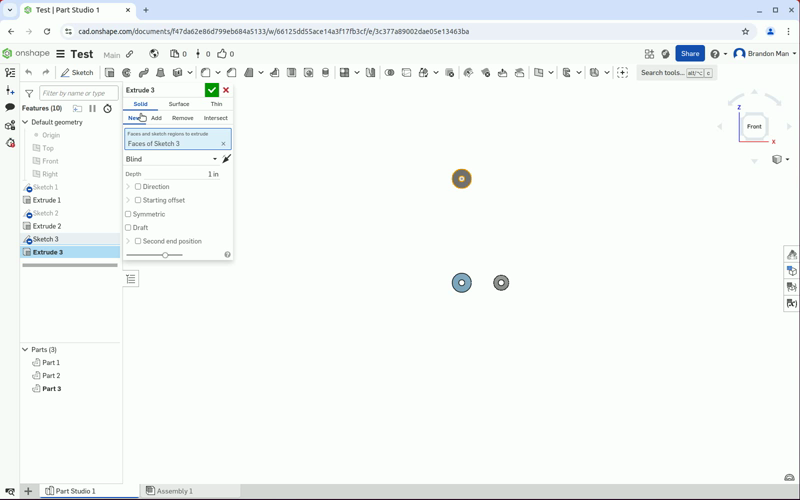
mouse_move(137, 120)
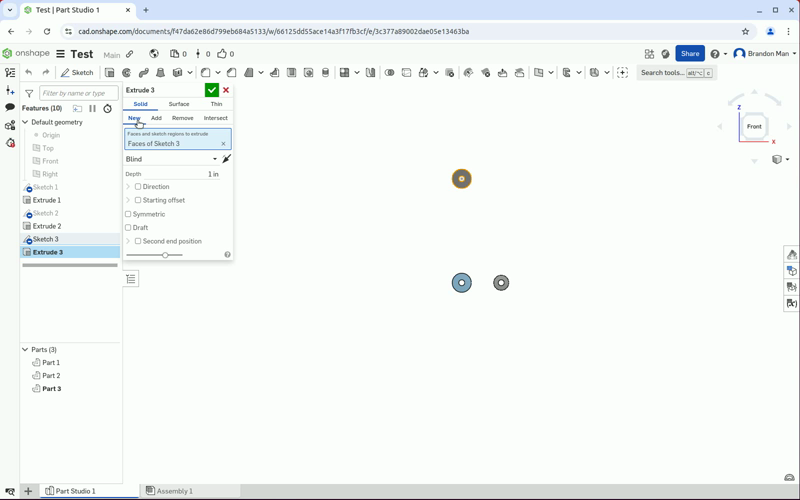
click(137, 120)
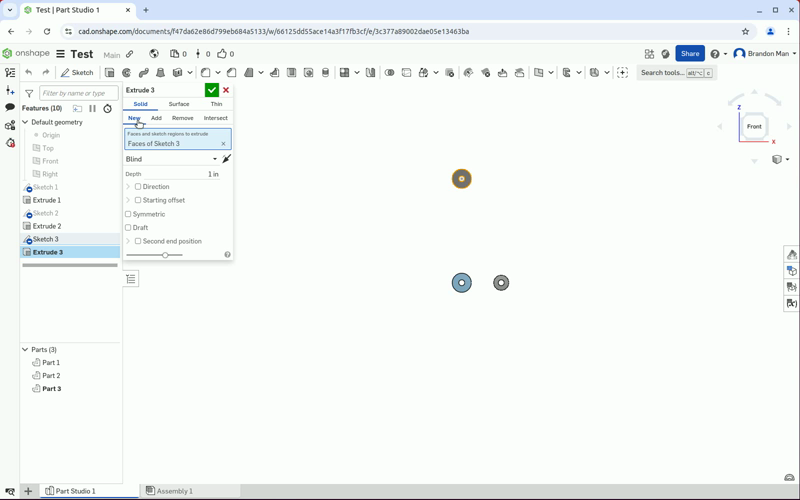
key(tab, 4)
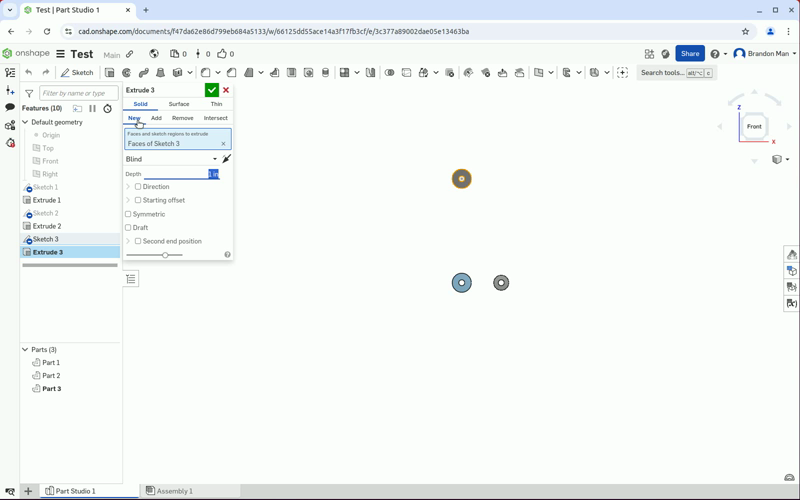
text(0.481)
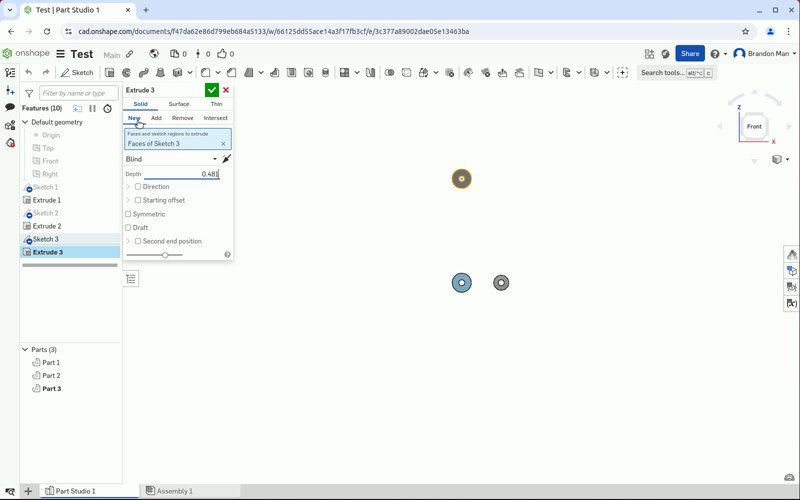
key(enter)
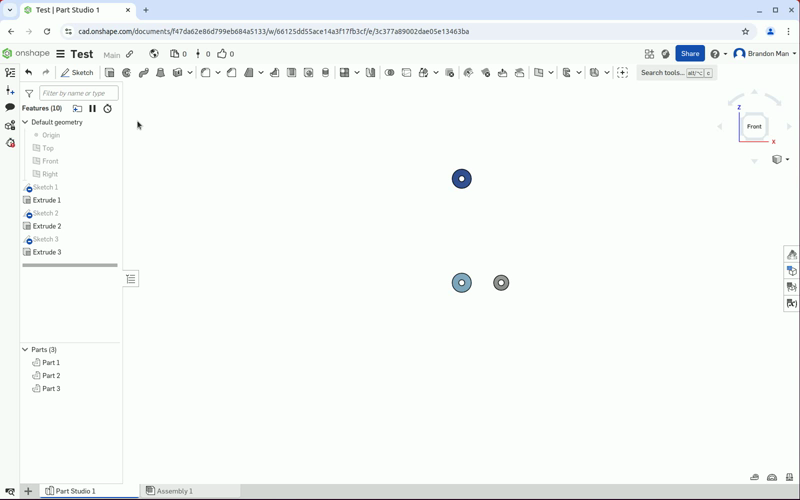
key(shift+h)
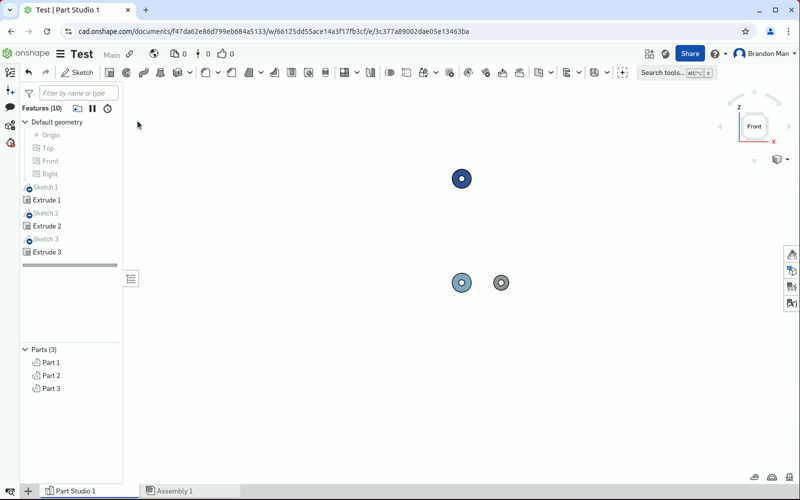
key(shift+h)
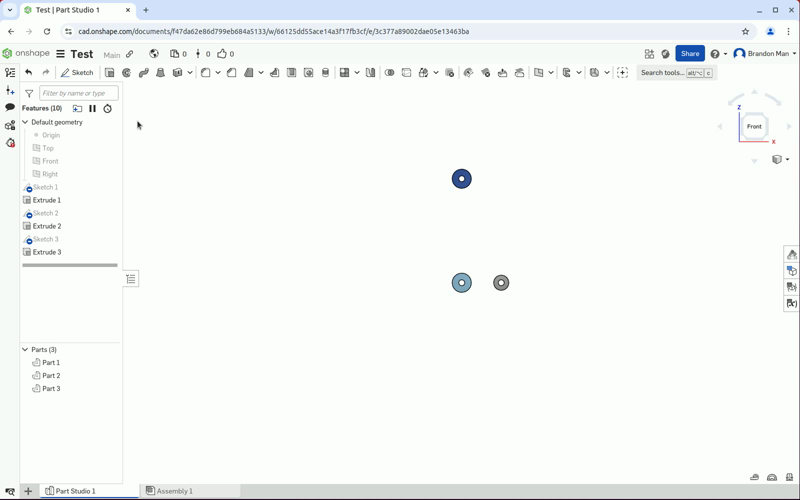
mouse_move(73, 189)
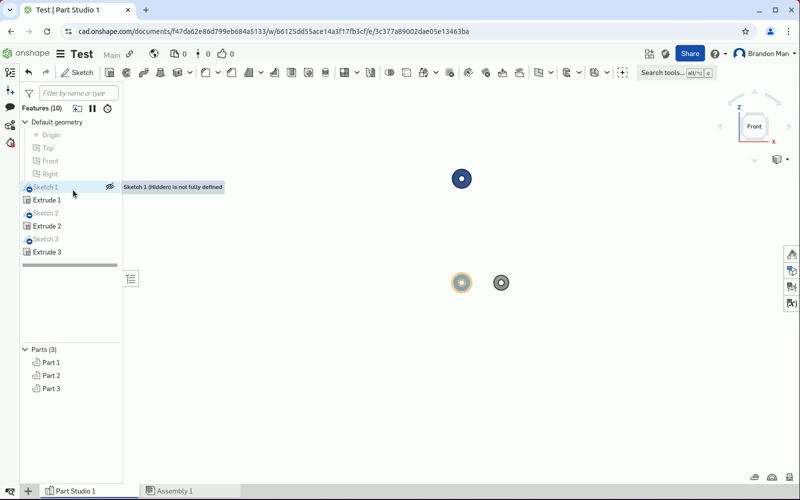
click(73, 189)
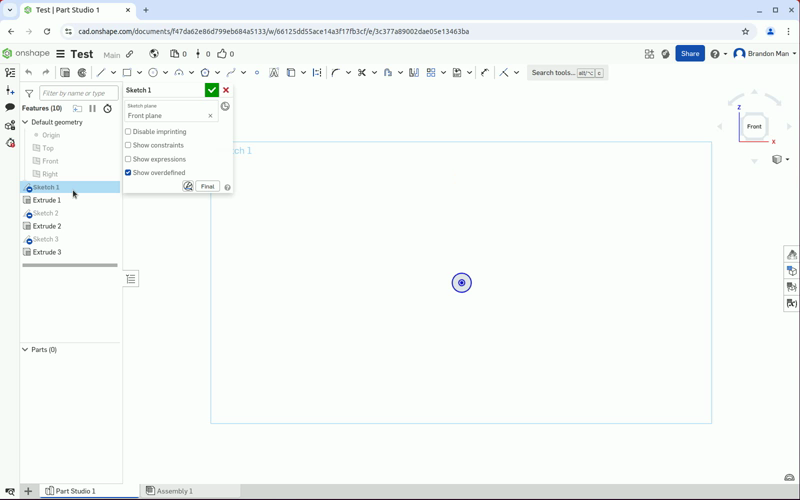
mouse_move(229, 92)
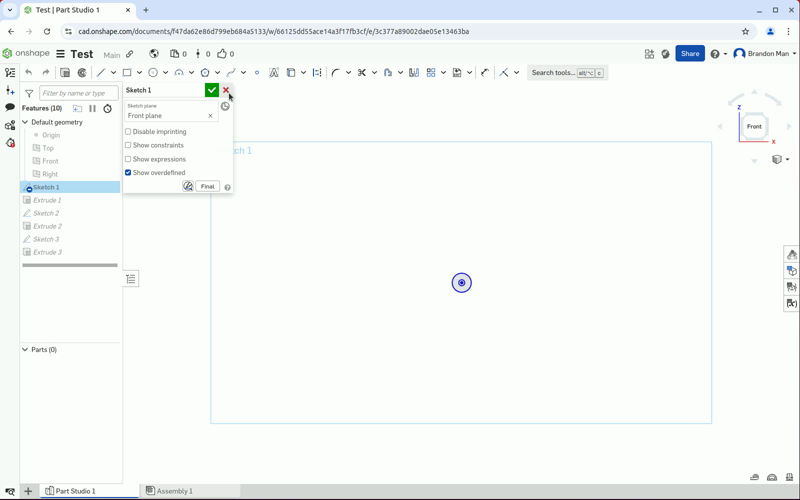
click(229, 92)
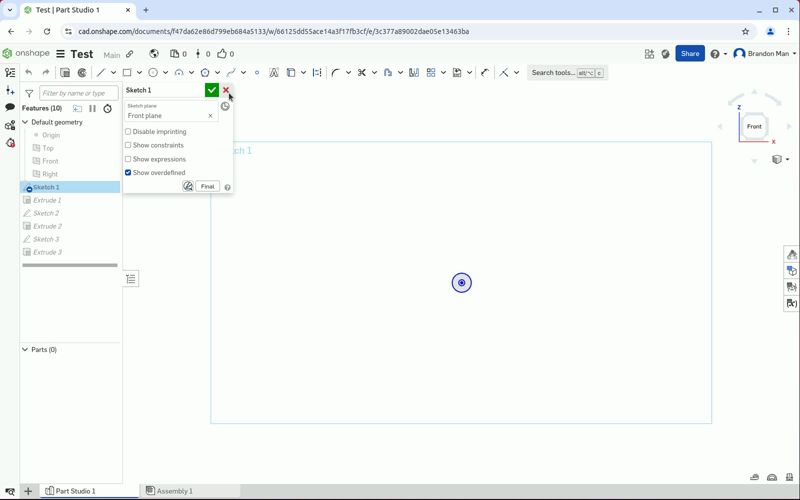
key(shift+s)
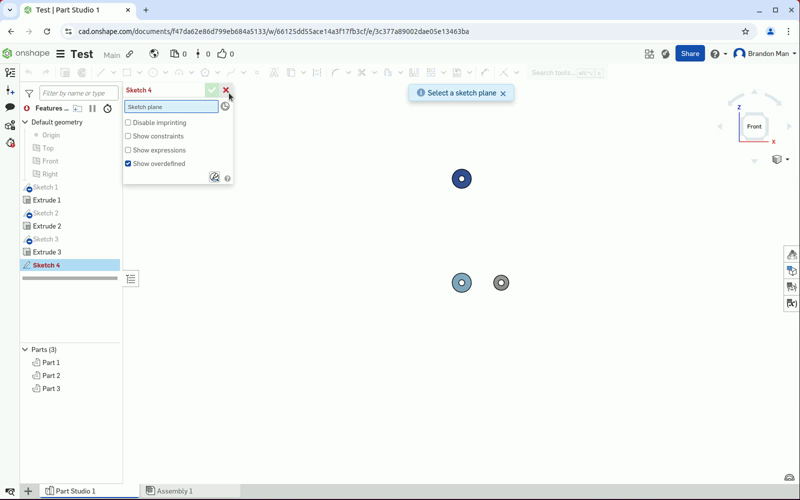
mouse_move(73, 163)
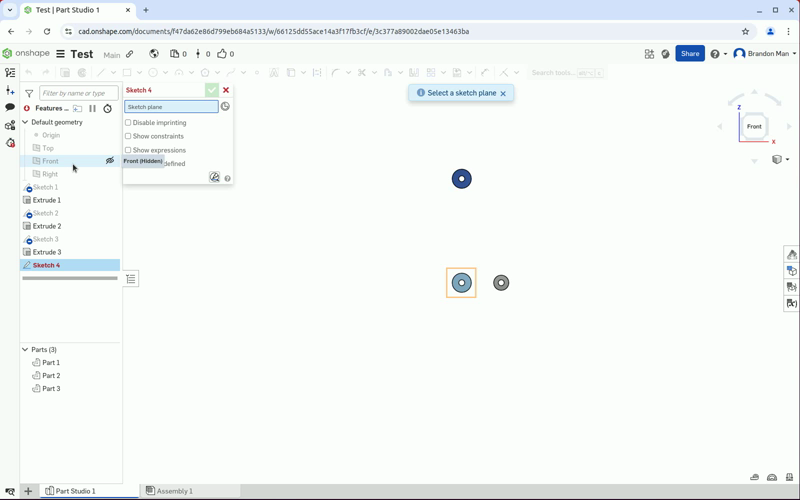
click(73, 163)
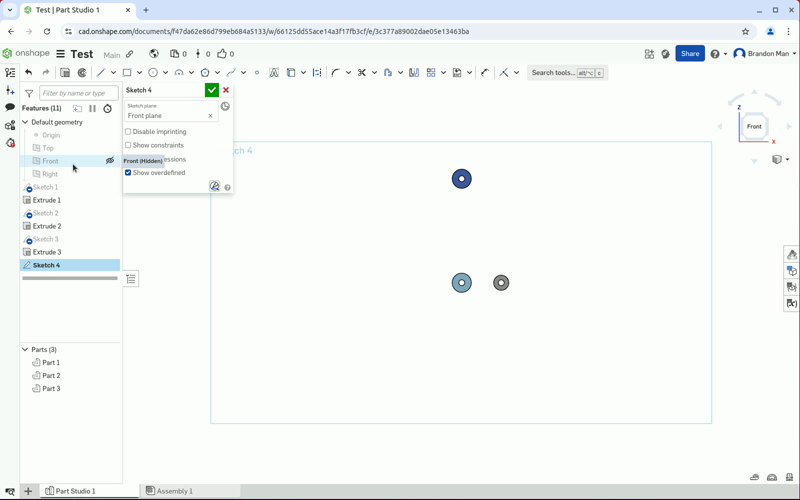
mouse_move(73, 352)
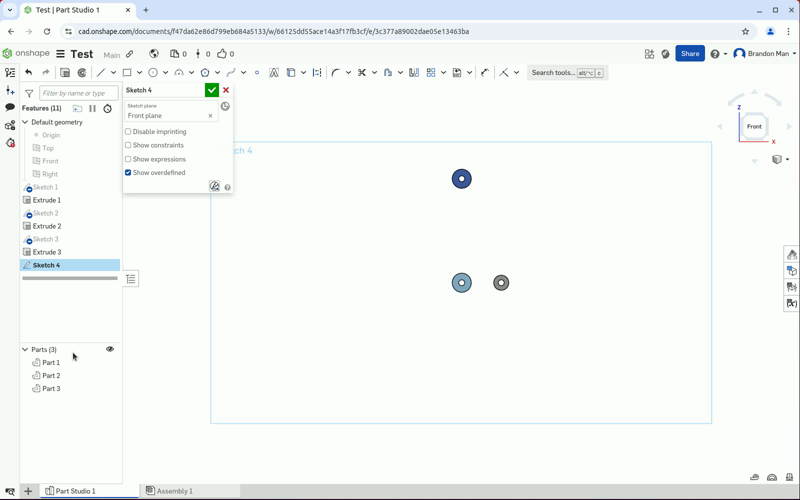
key(y)
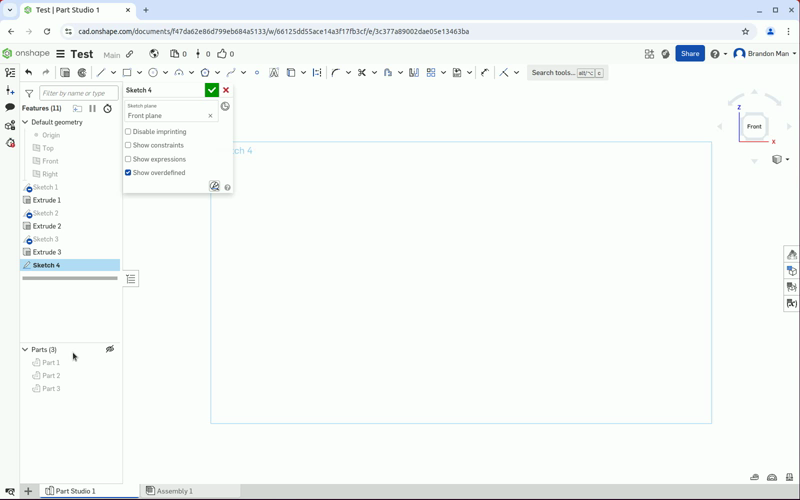
key(l)
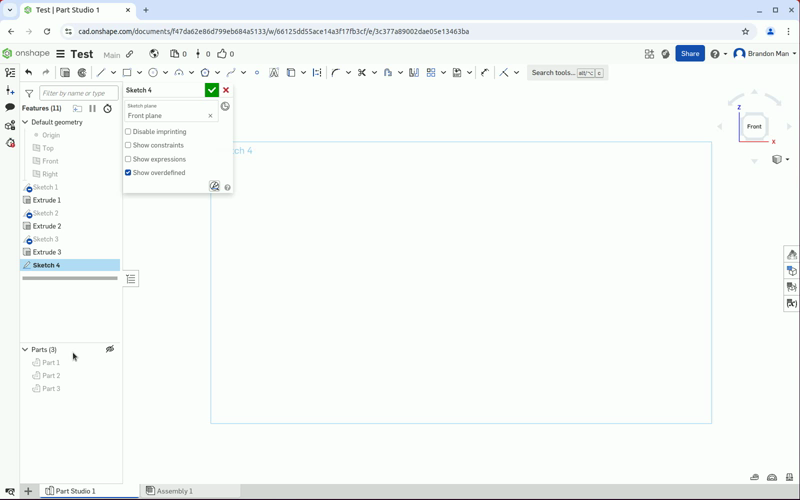
key_down(shift)
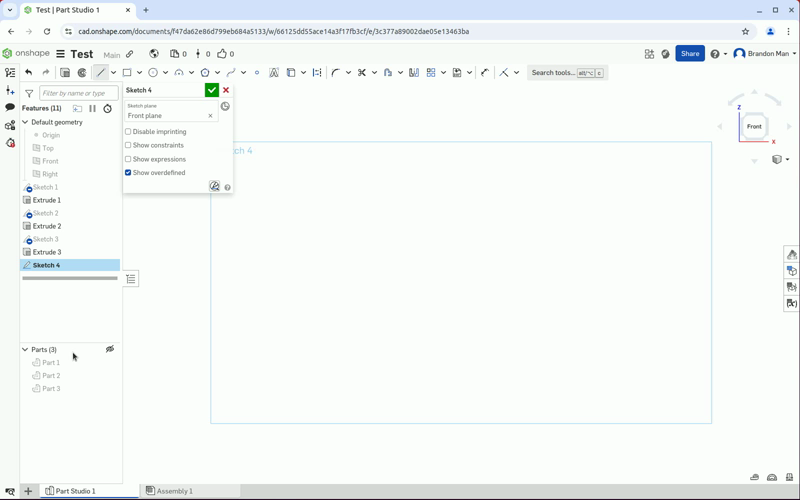
mouse_move(446, 226)
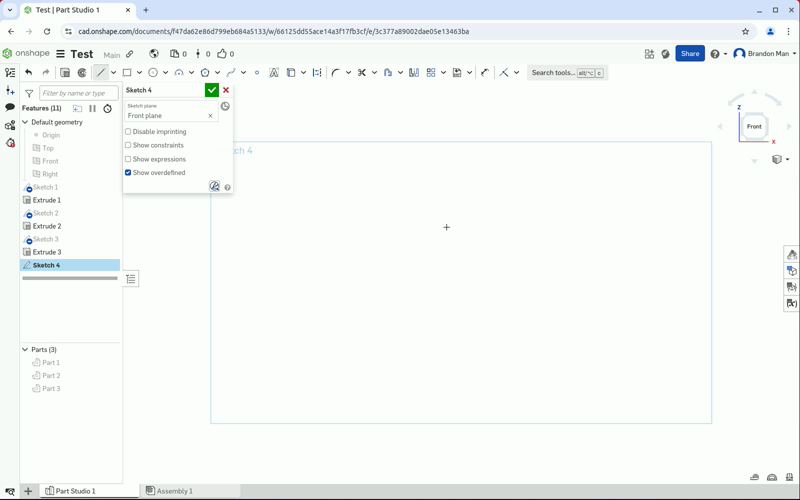
click(446, 226)
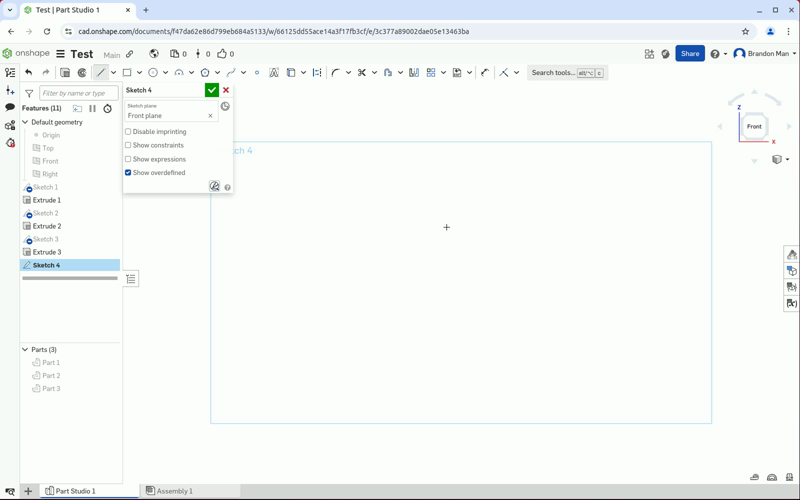
key_up(shift)
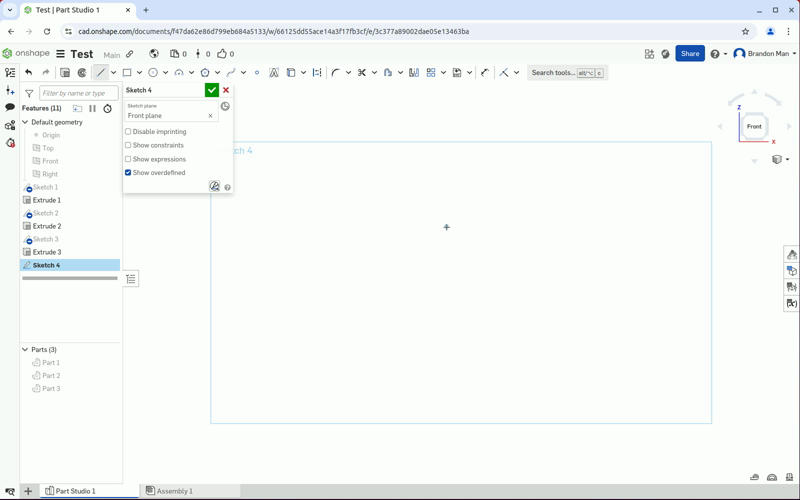
key_down(shift)
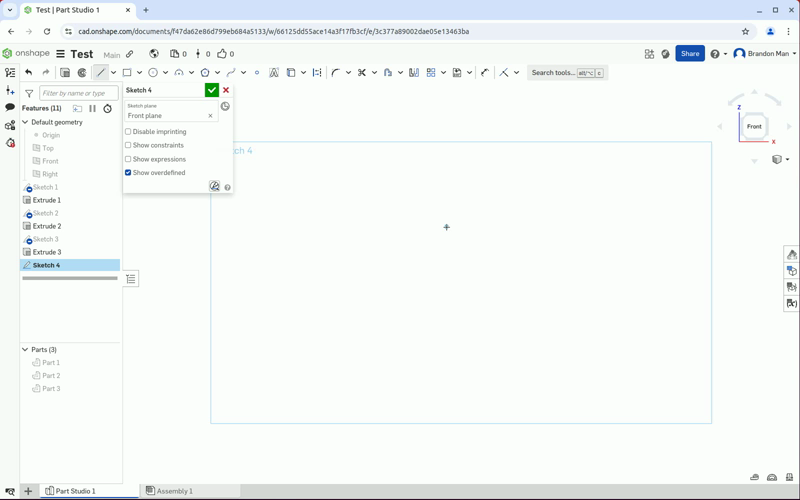
mouse_move(476, 226)
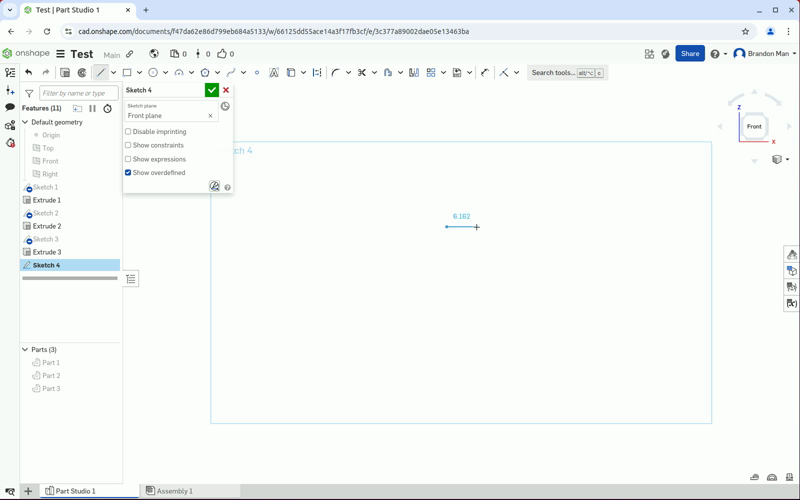
mouse_move(452, 284)
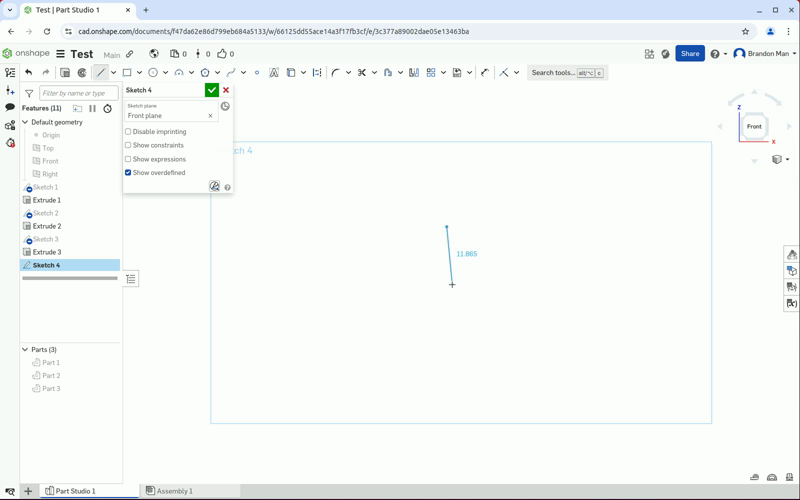
click(452, 284)
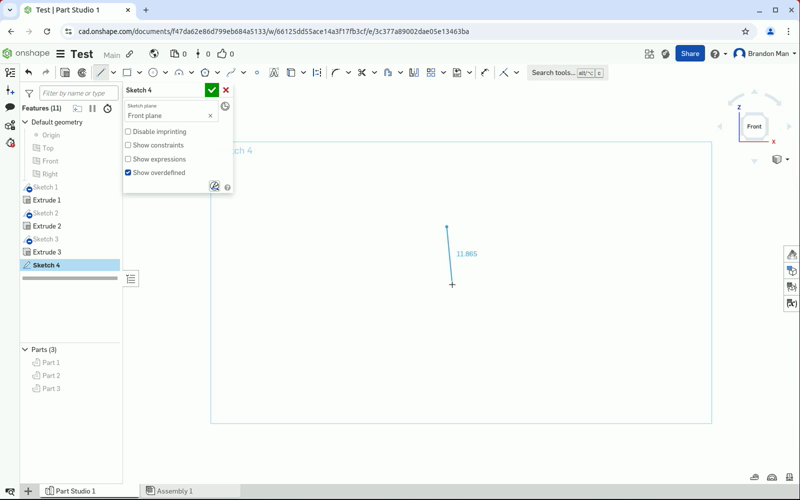
key_up(shift)
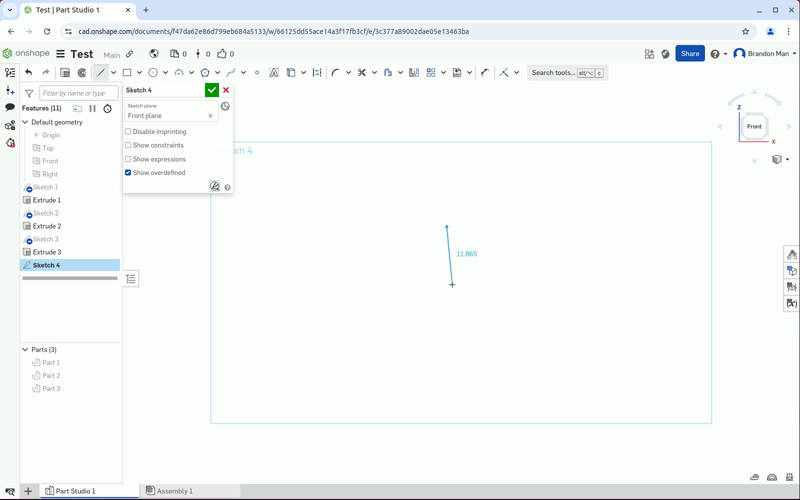
key(esc)
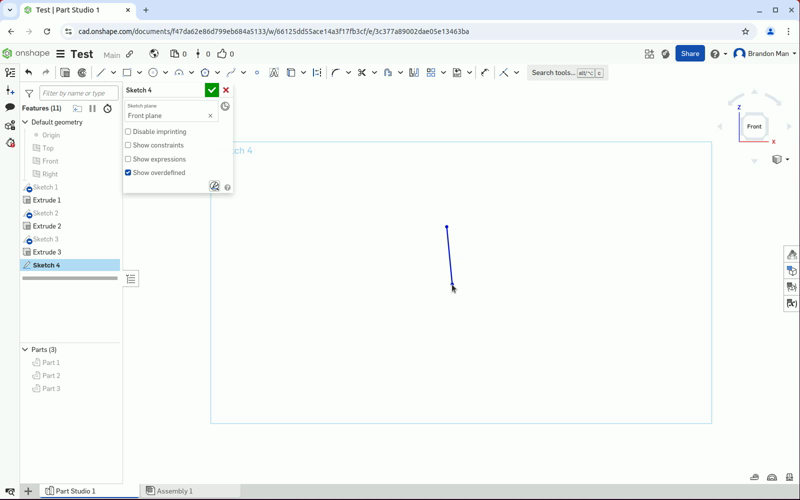
key(a)
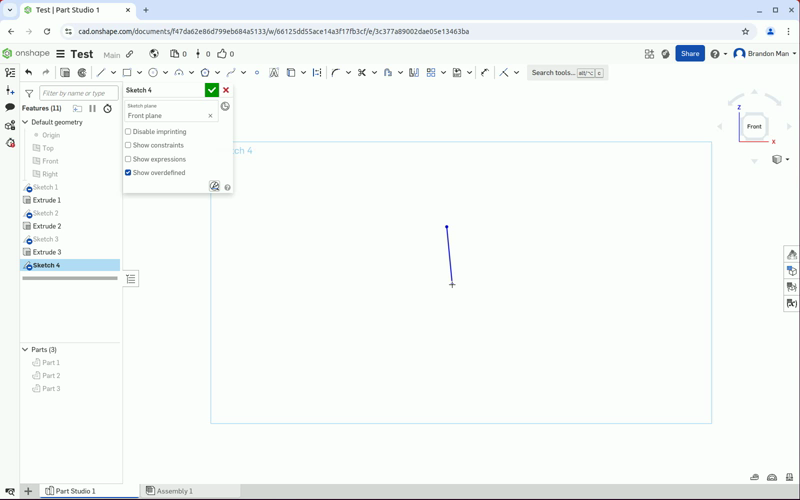
mouse_move(452, 284)
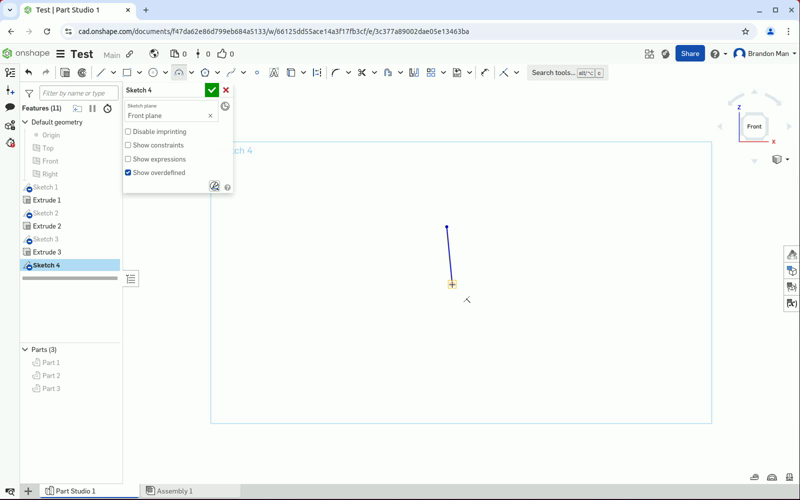
click(452, 284)
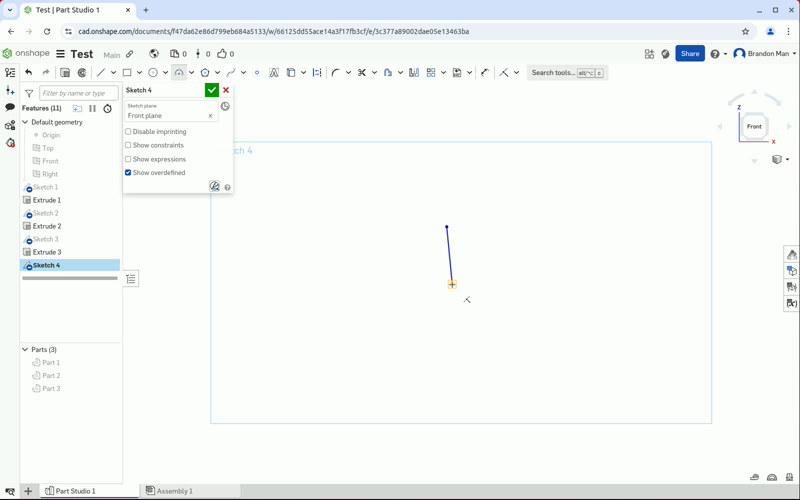
key_down(shift)
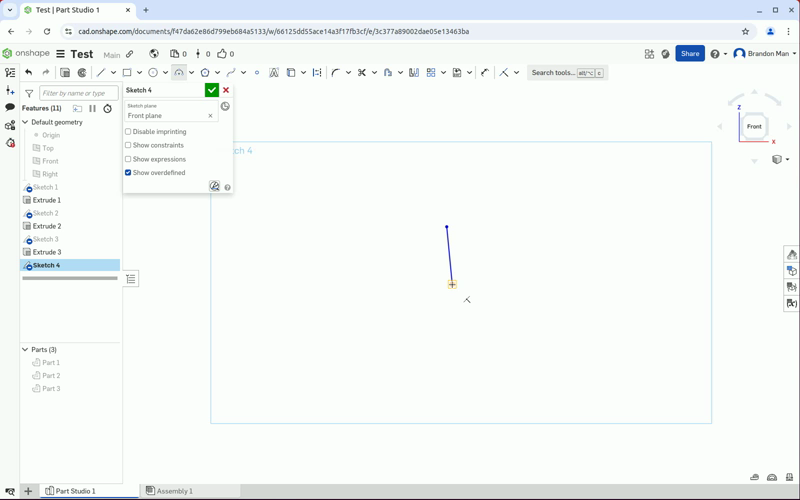
mouse_move(461, 291)
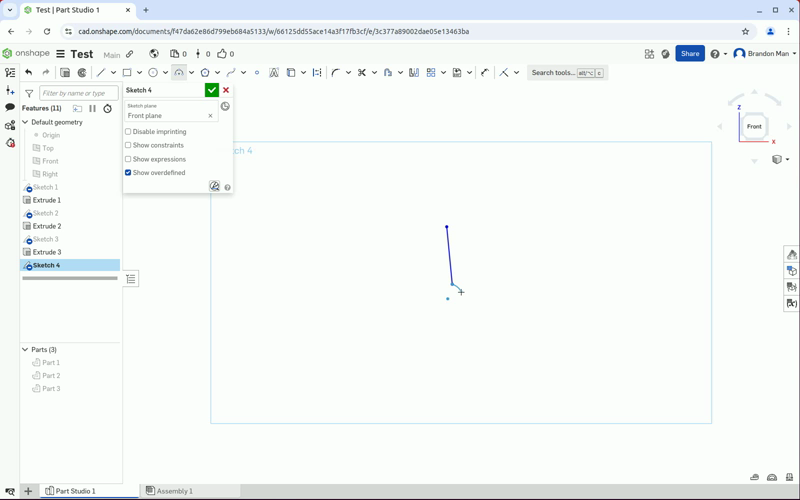
click(461, 291)
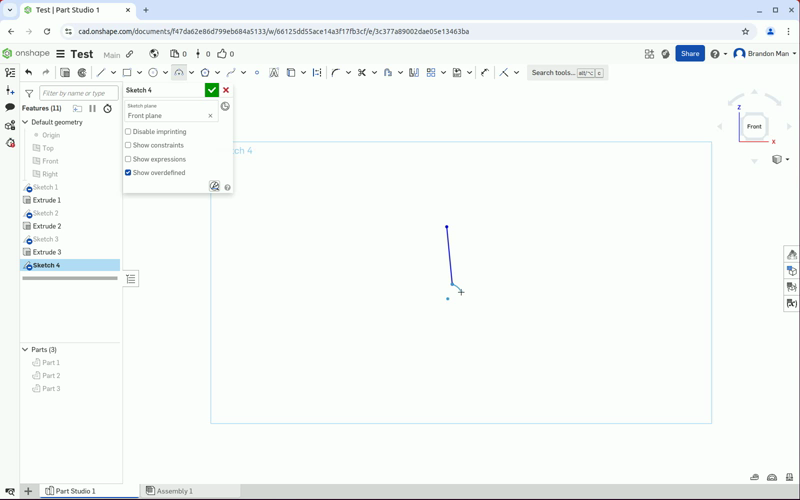
mouse_move(466, 276)
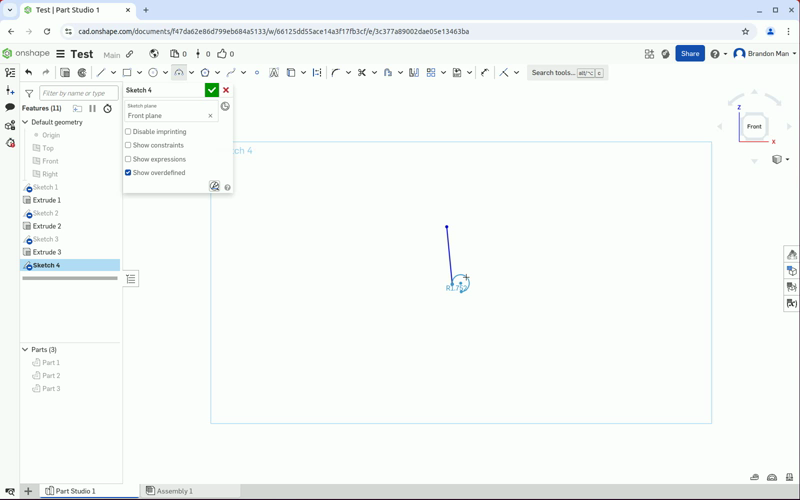
click(466, 276)
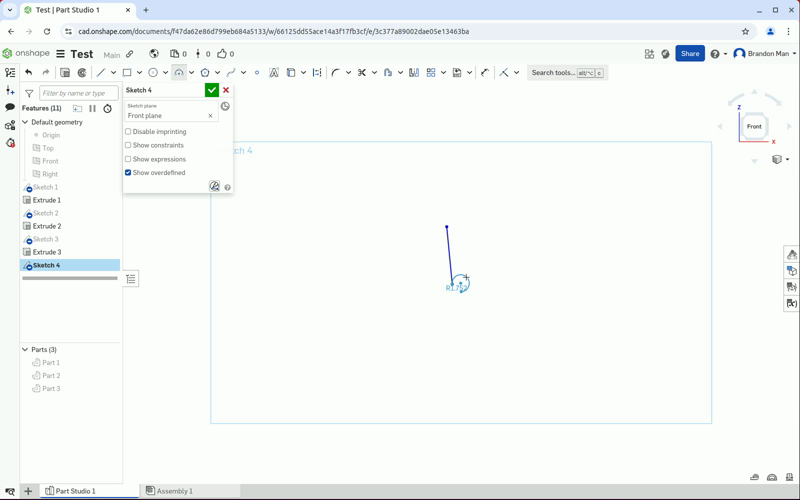
key_up(shift)
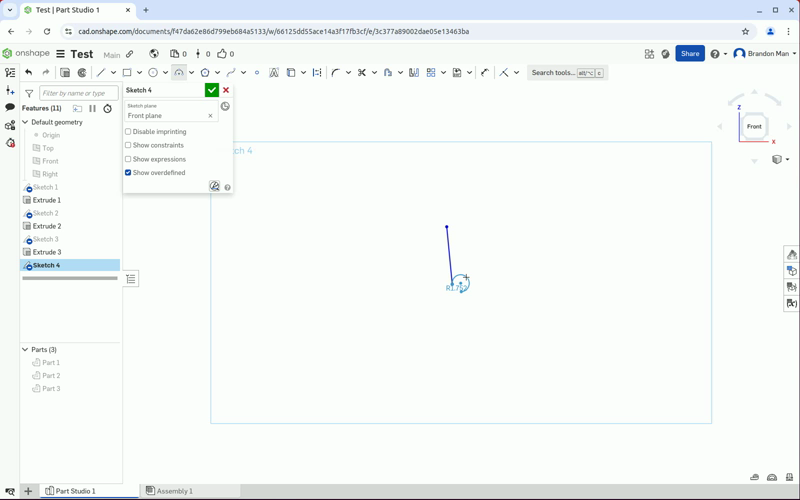
key(esc)
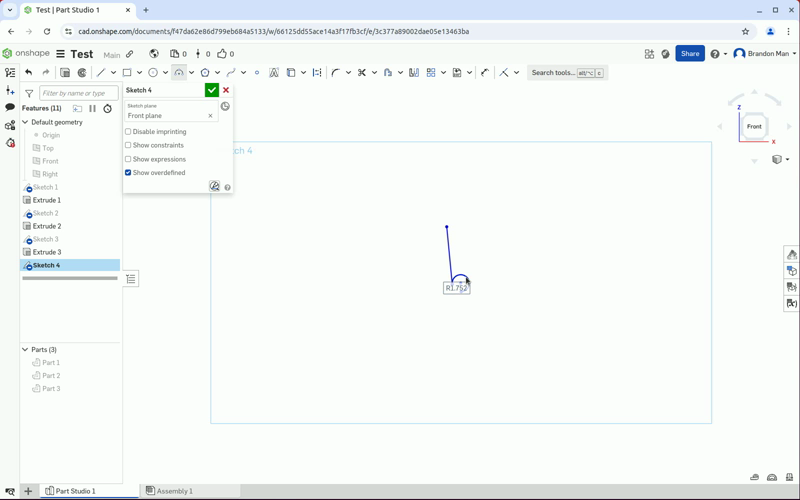
key(l)
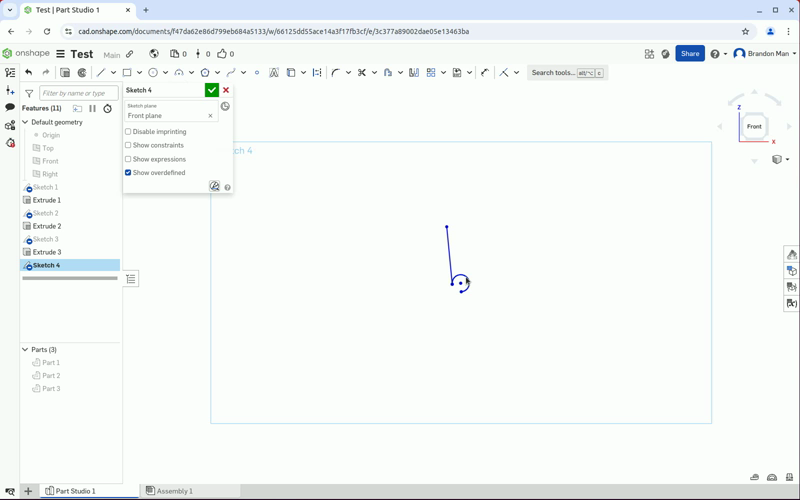
mouse_move(461, 291)
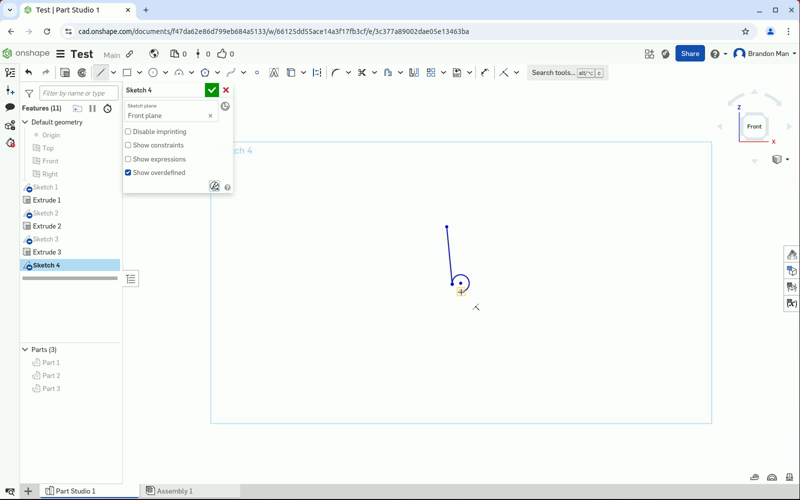
click(461, 291)
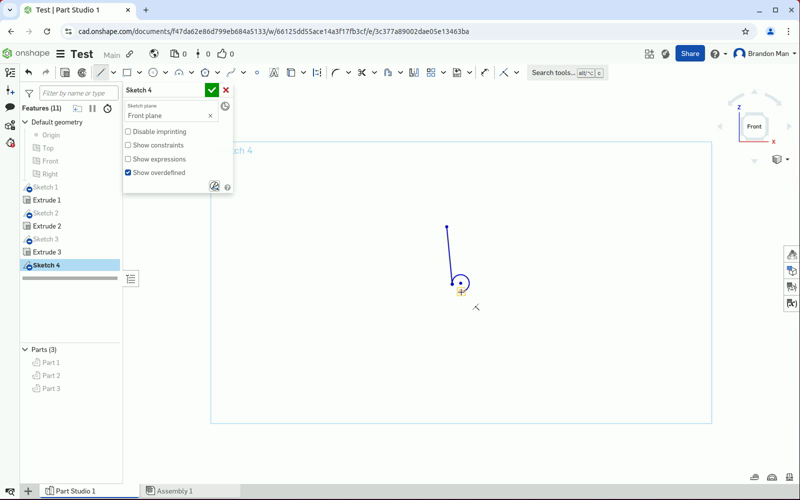
key_down(shift)
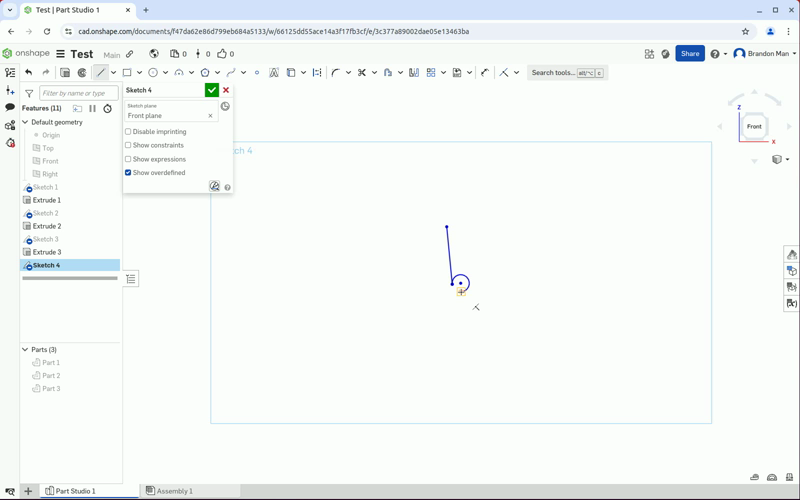
mouse_move(491, 291)
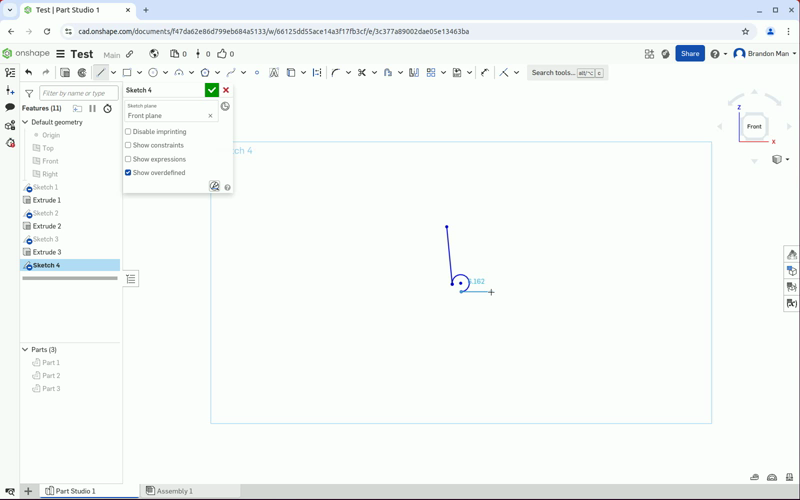
mouse_move(502, 290)
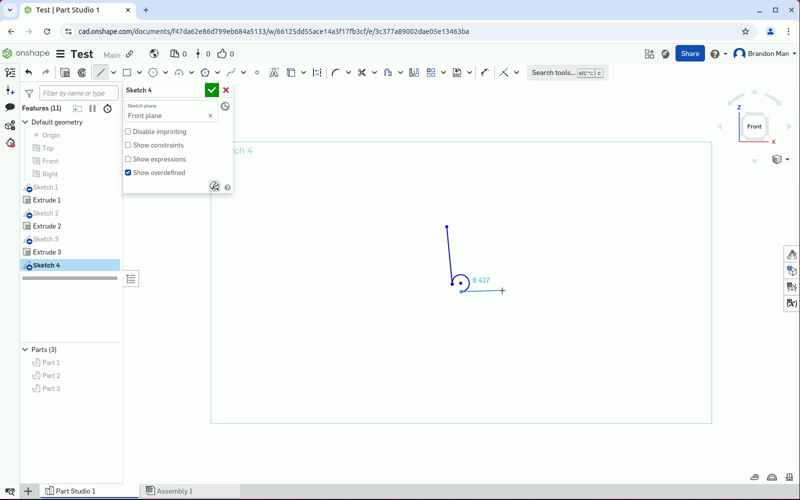
click(502, 290)
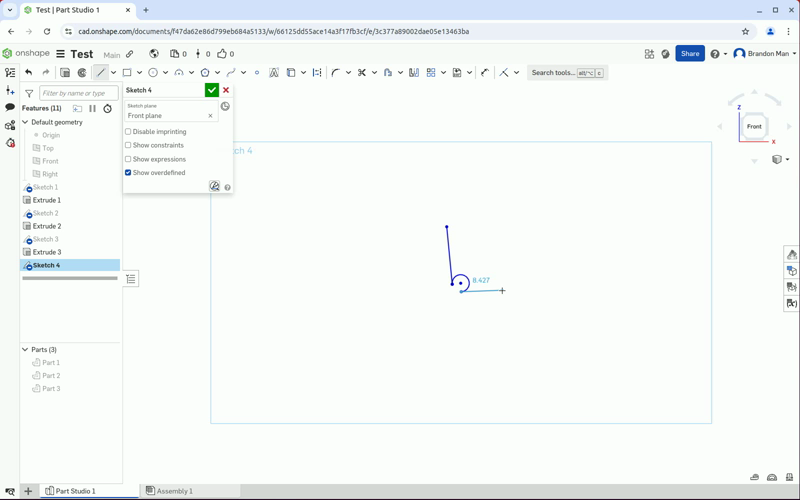
key_up(shift)
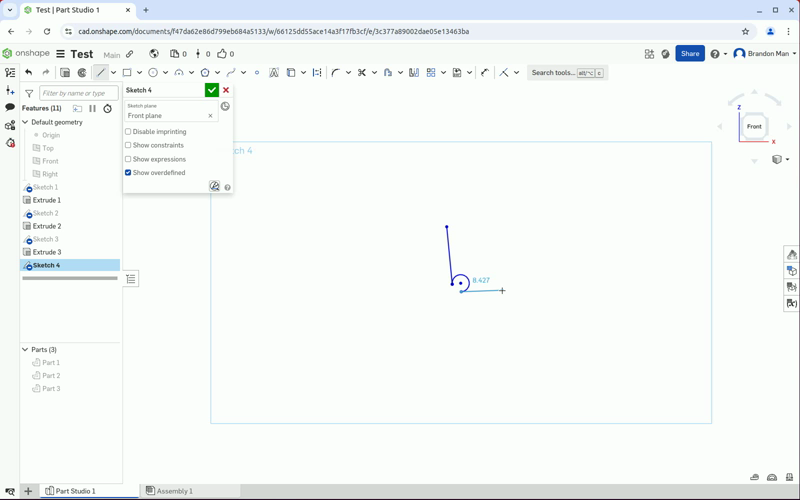
key(esc)
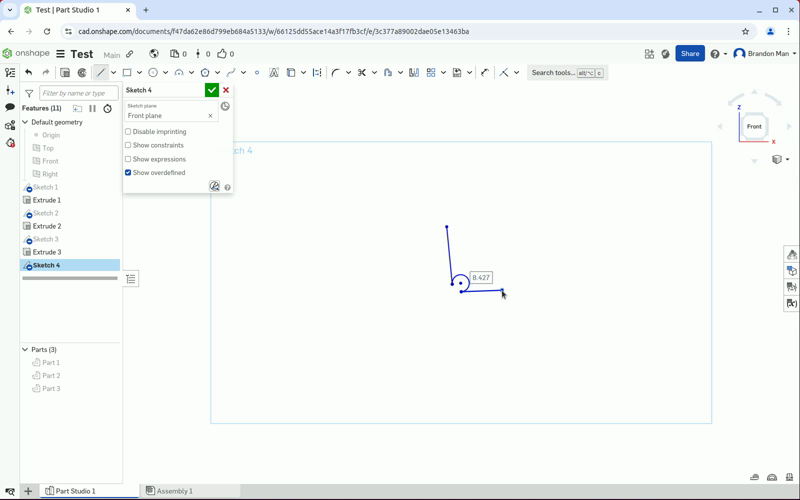
key(a)
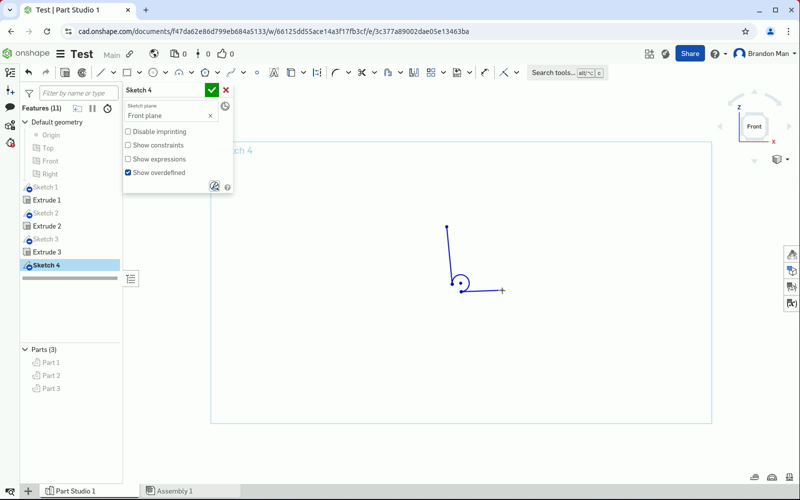
mouse_move(502, 290)
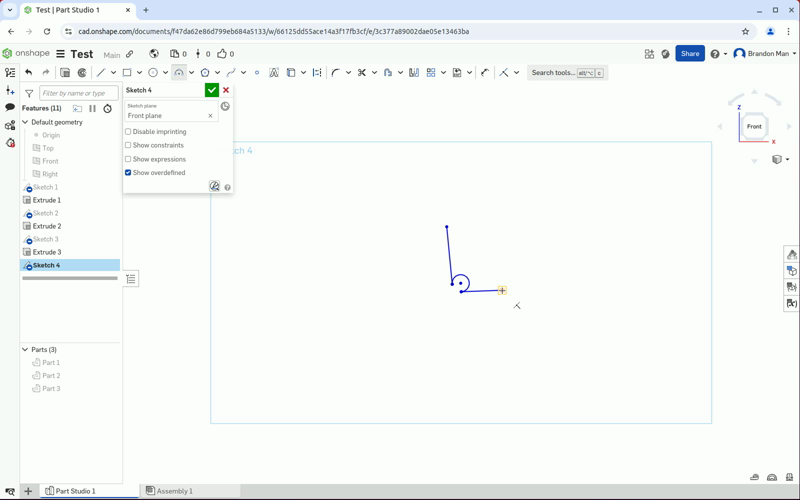
click(502, 290)
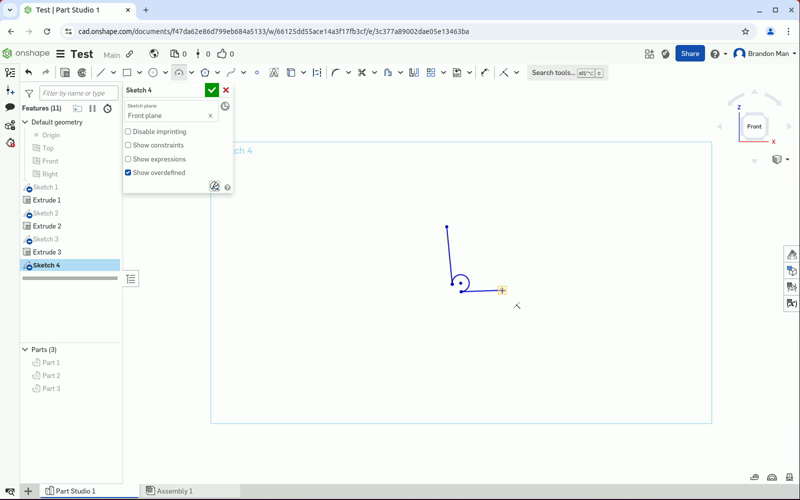
key_down(shift)
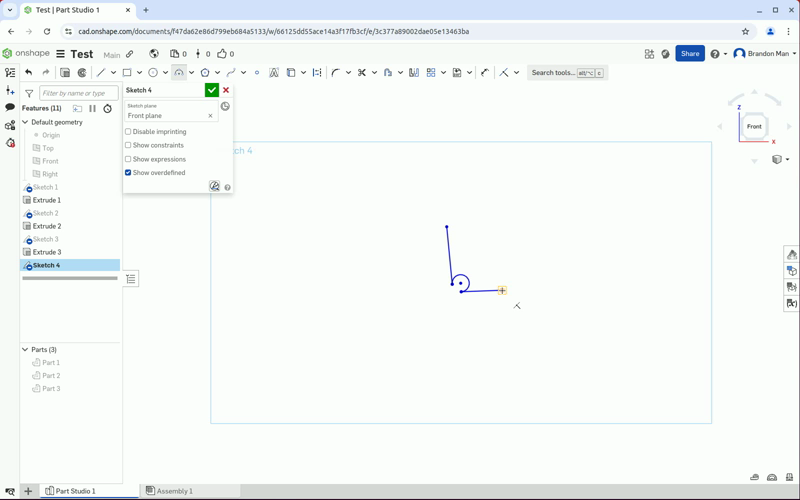
mouse_move(502, 276)
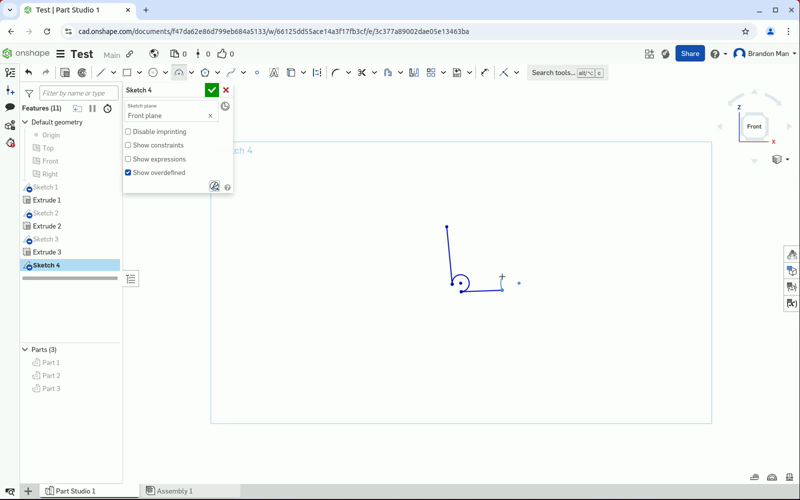
click(502, 276)
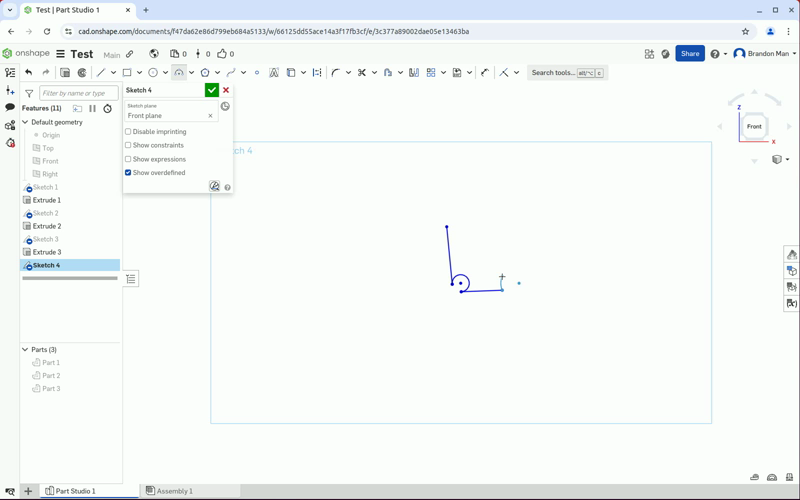
mouse_move(494, 282)
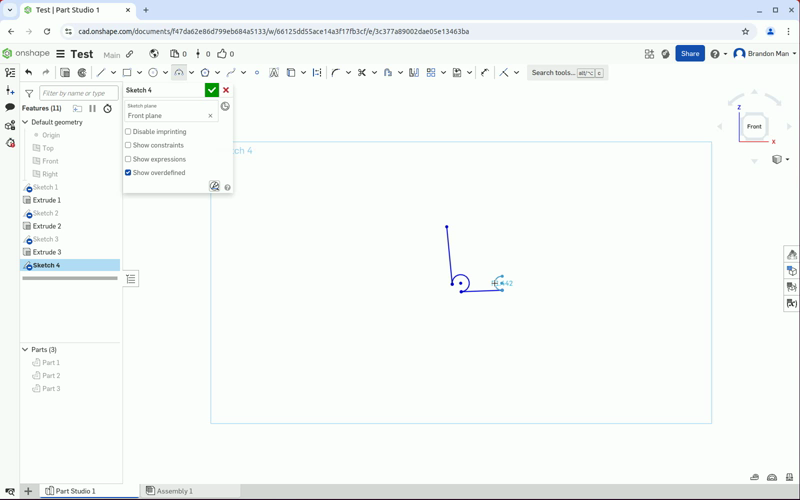
click(494, 282)
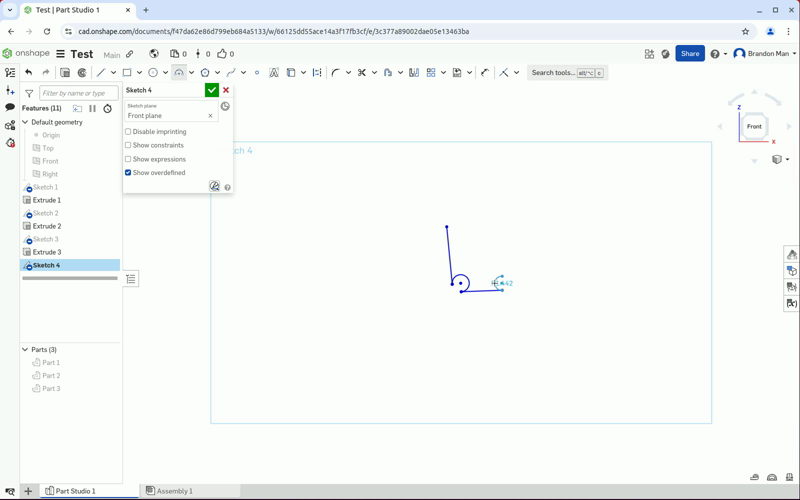
key_up(shift)
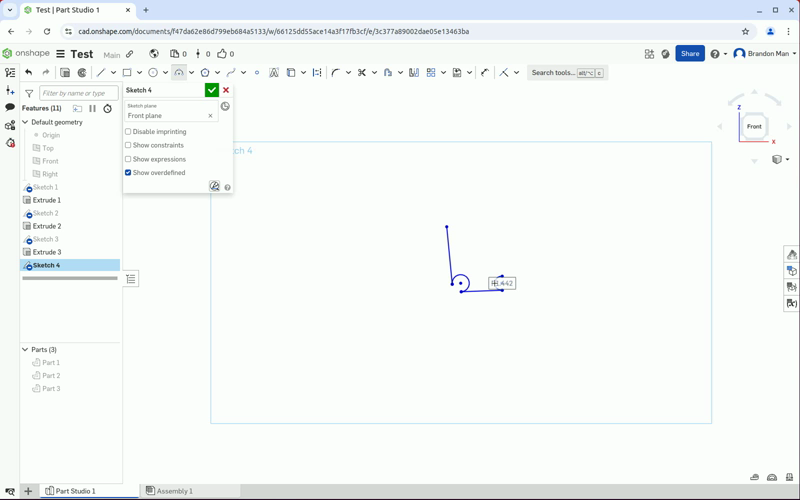
key(esc)
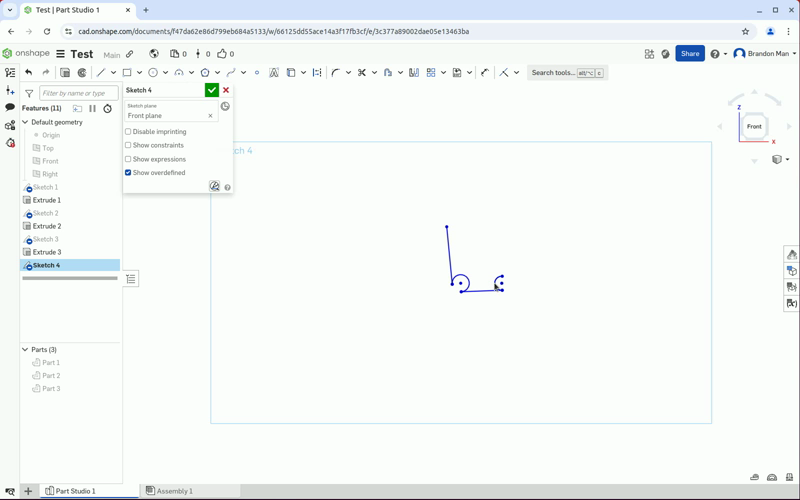
key(l)
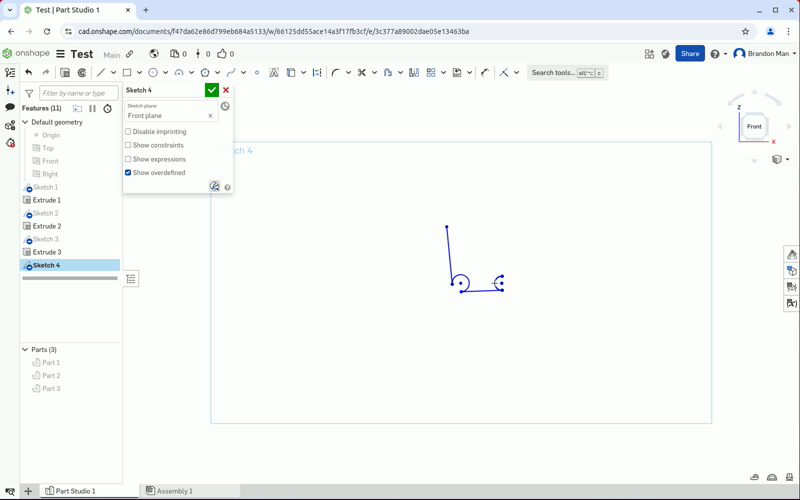
mouse_move(502, 276)
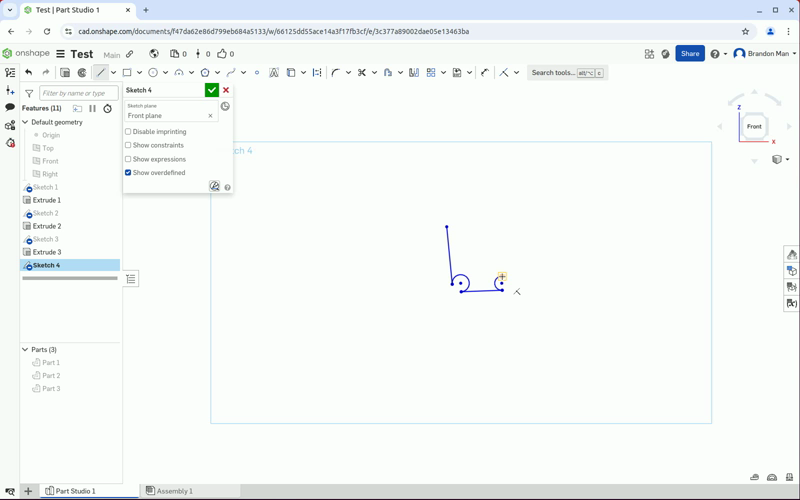
click(502, 276)
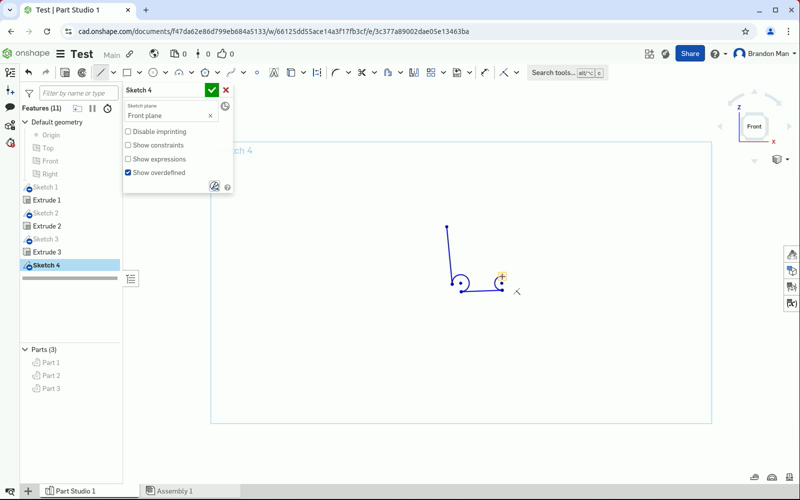
key_down(shift)
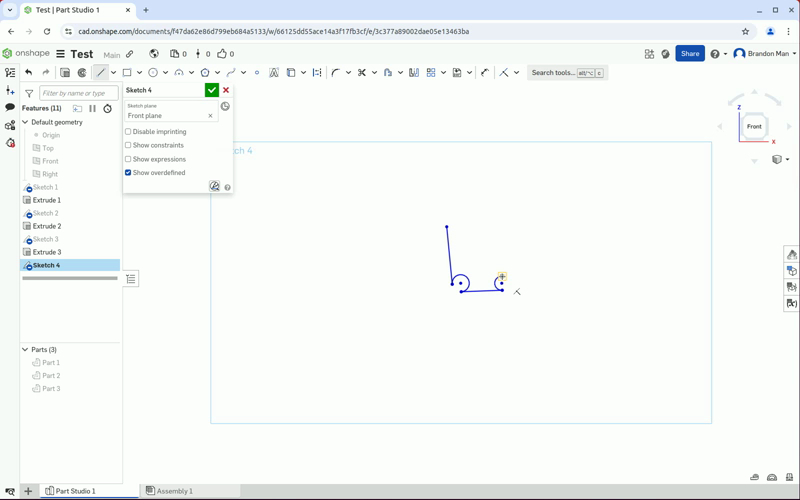
mouse_move(532, 276)
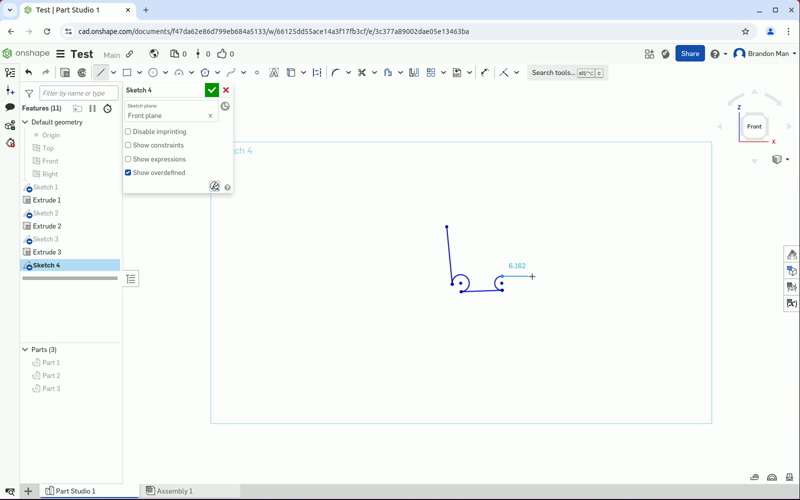
mouse_move(478, 275)
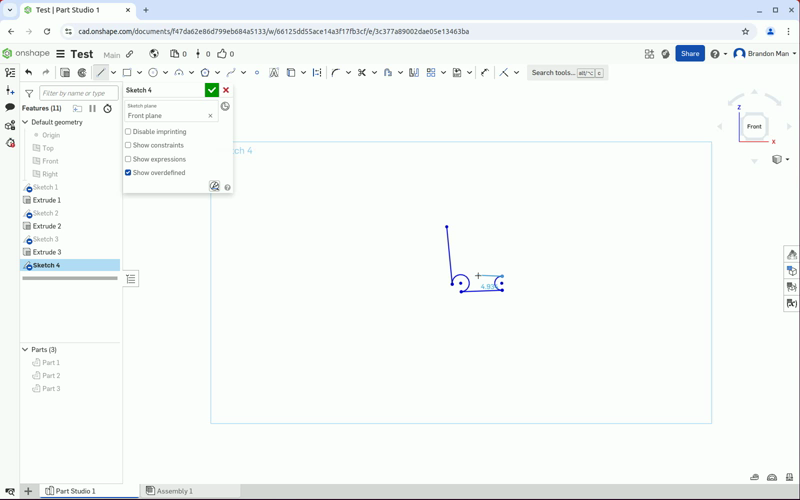
click(478, 275)
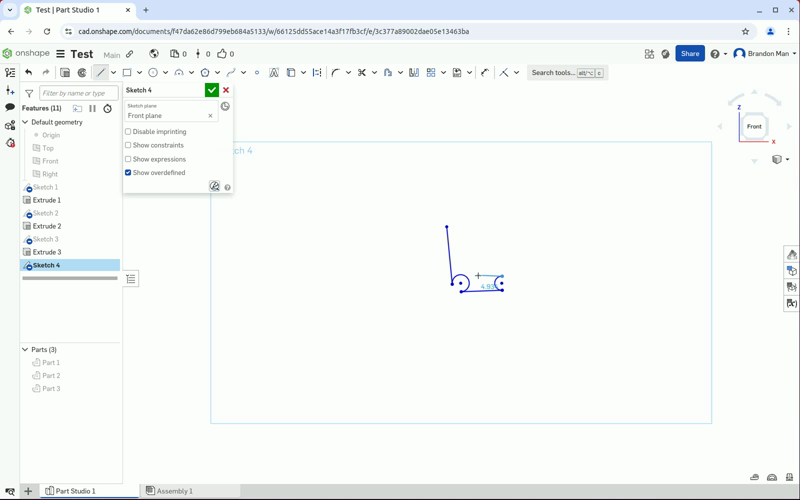
key_up(shift)
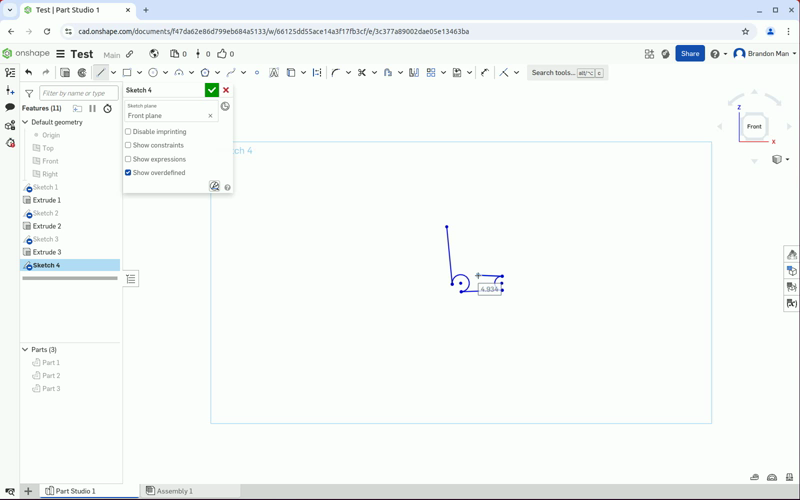
key(esc)
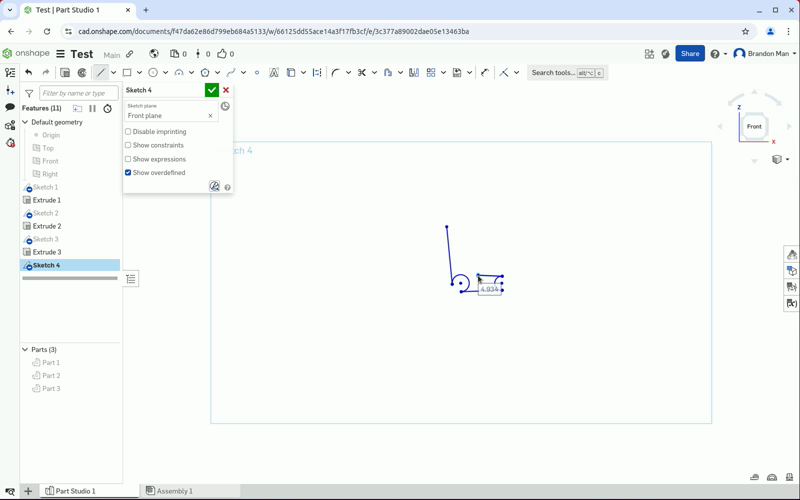
key(a)
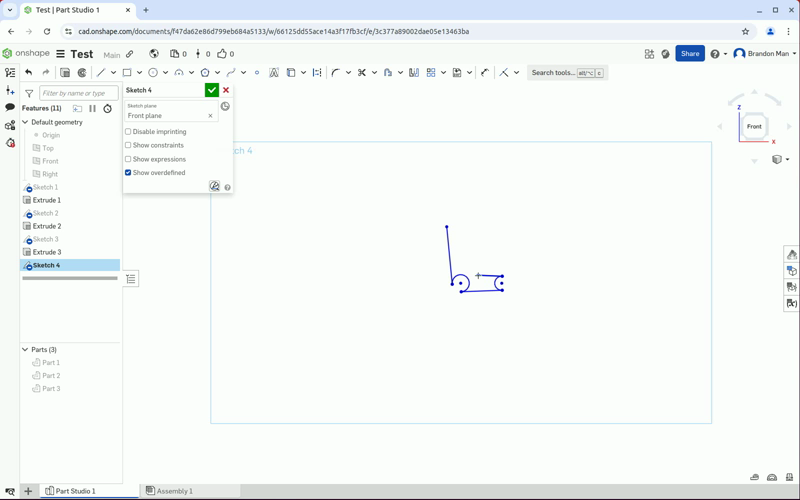
mouse_move(478, 275)
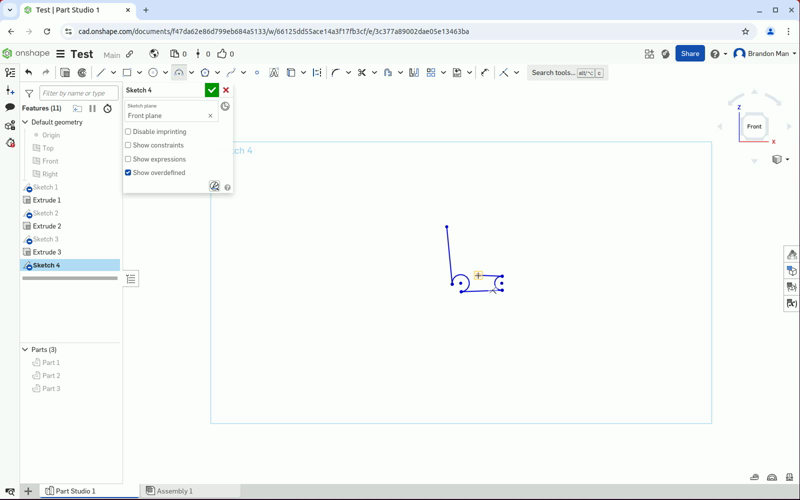
click(478, 275)
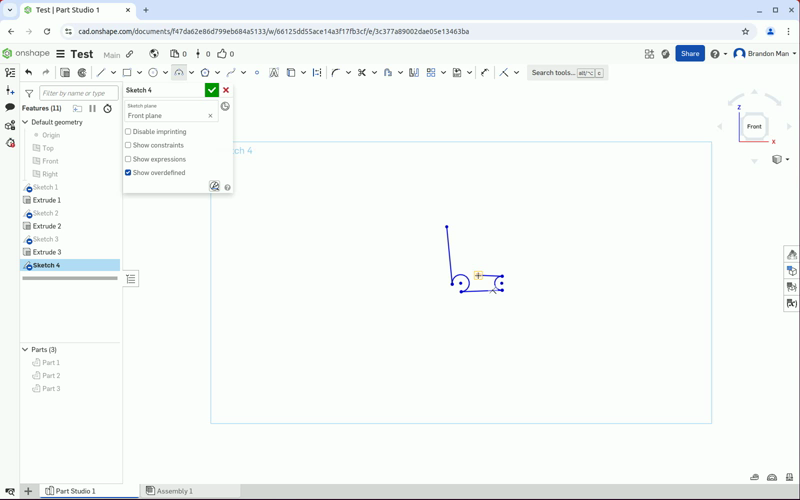
key_down(shift)
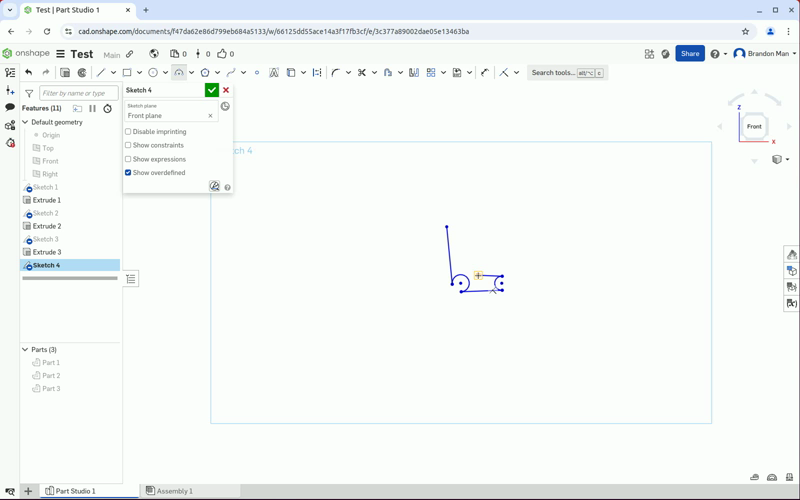
mouse_move(471, 267)
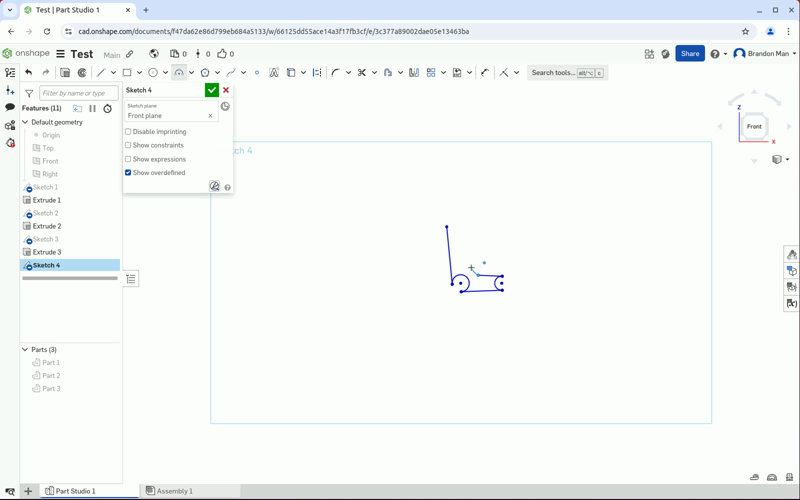
click(471, 267)
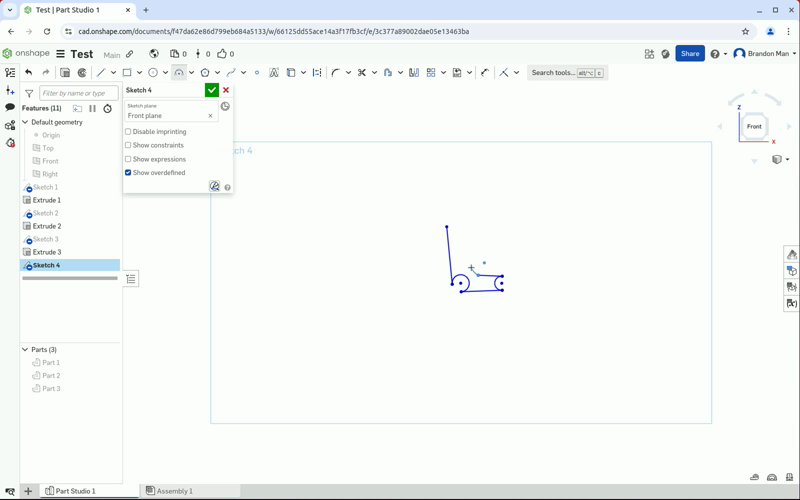
mouse_move(472, 272)
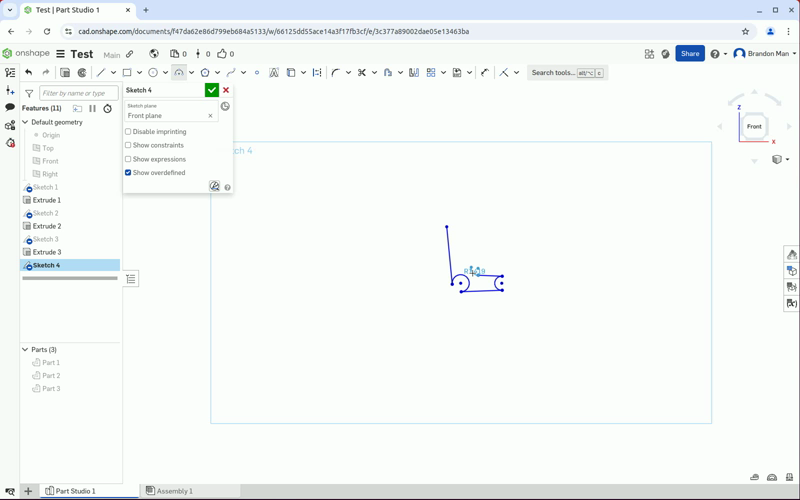
click(472, 272)
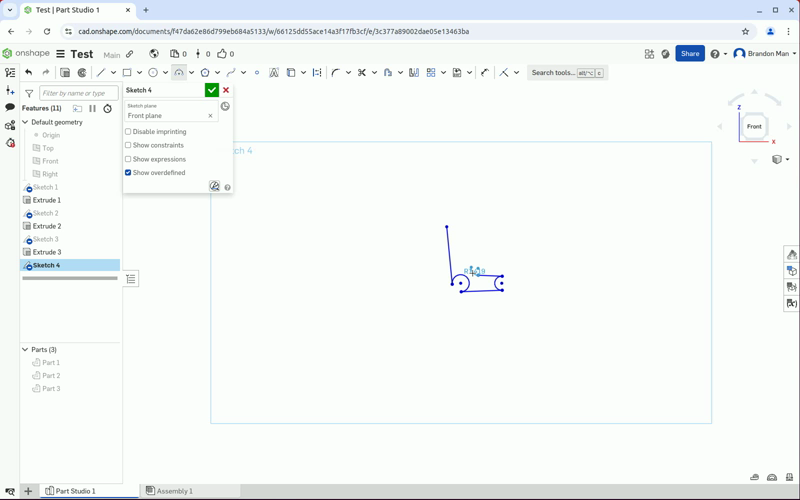
key_up(shift)
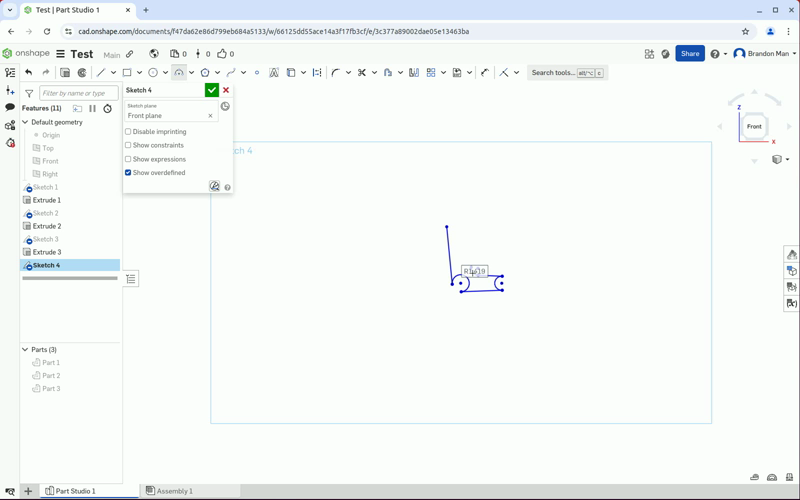
key(esc)
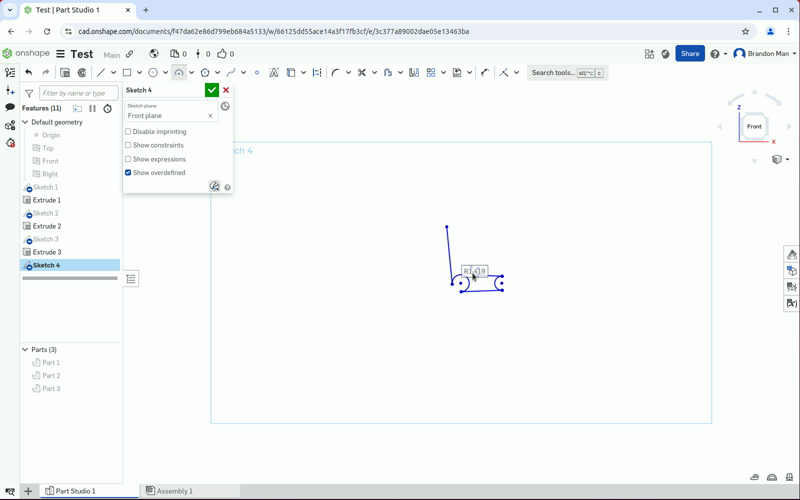
key(l)
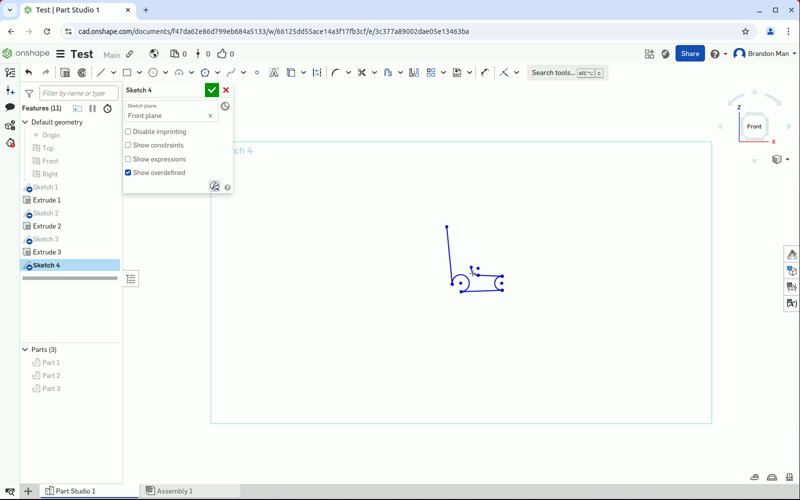
mouse_move(471, 267)
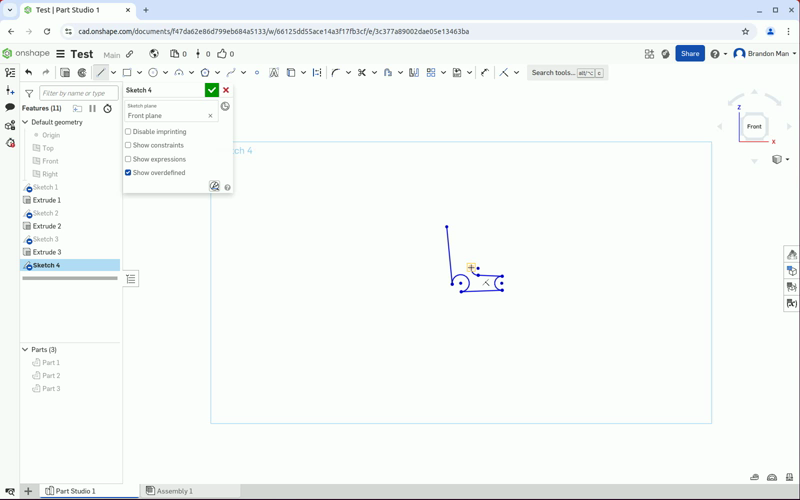
click(471, 267)
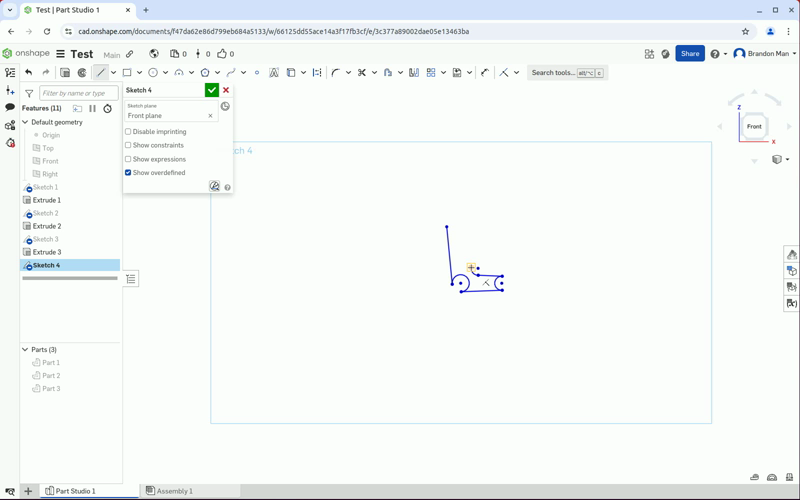
key_down(shift)
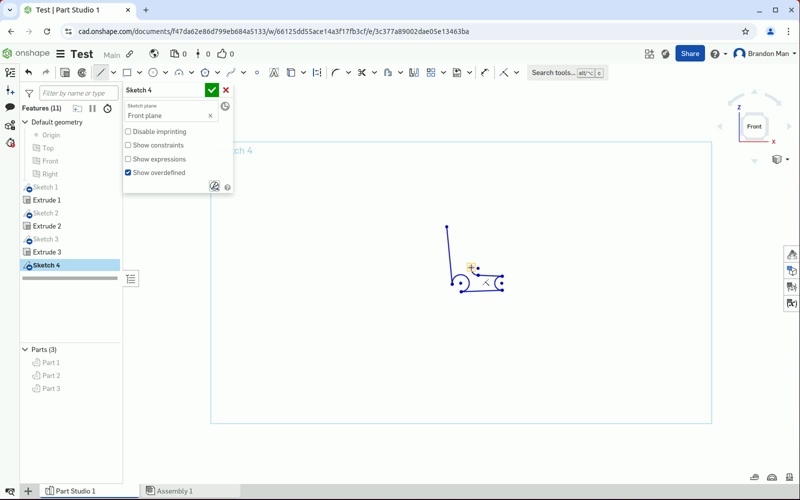
mouse_move(501, 267)
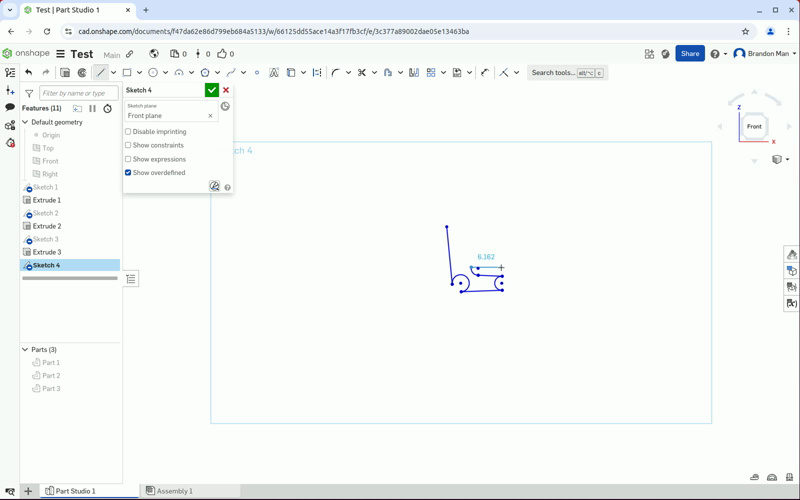
mouse_move(475, 226)
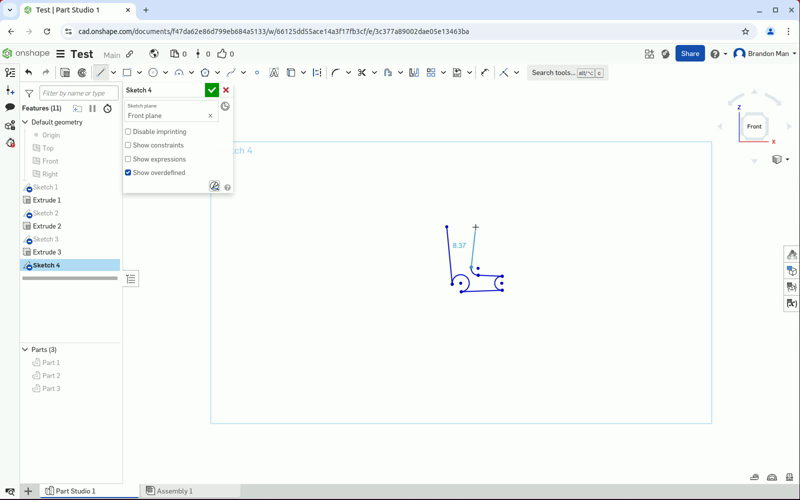
click(475, 226)
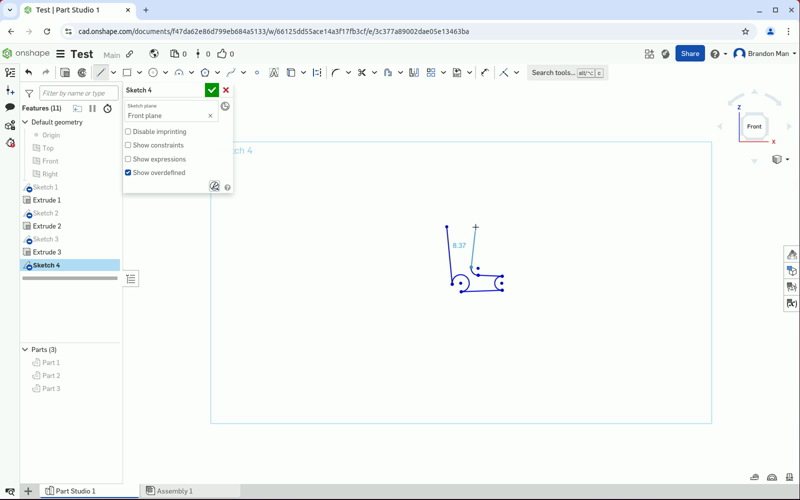
key_up(shift)
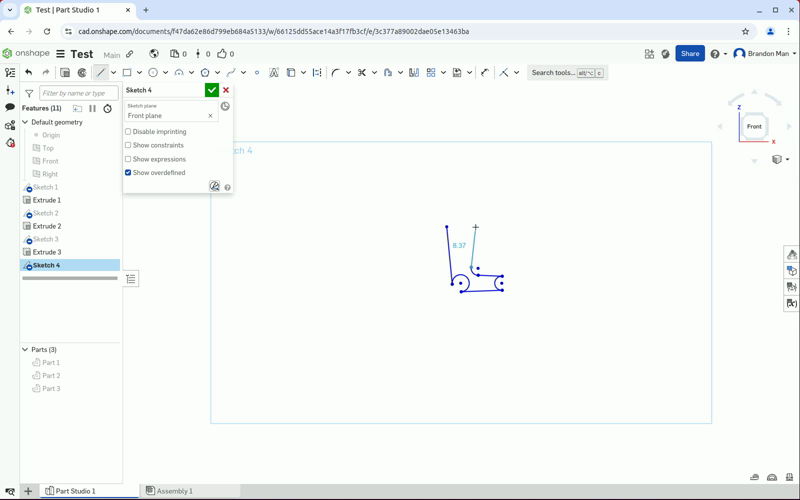
key(esc)
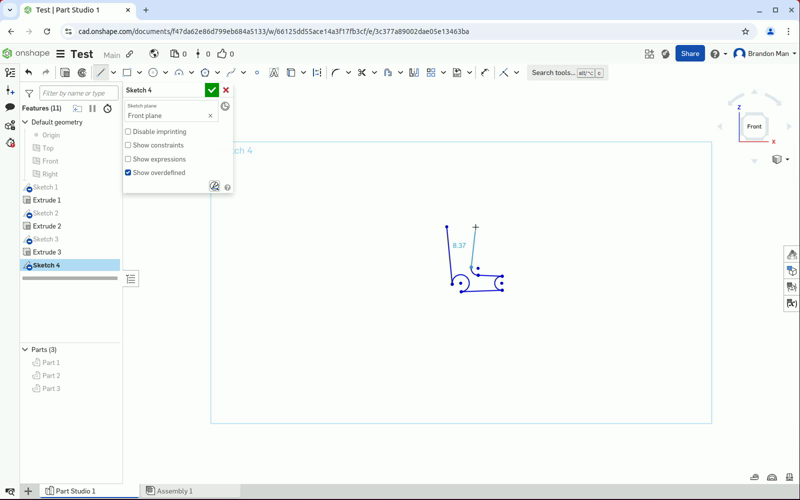
key(a)
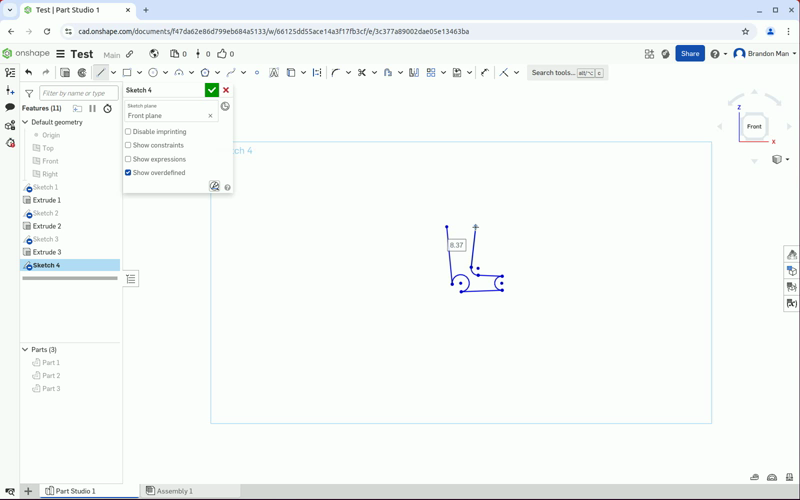
mouse_move(475, 226)
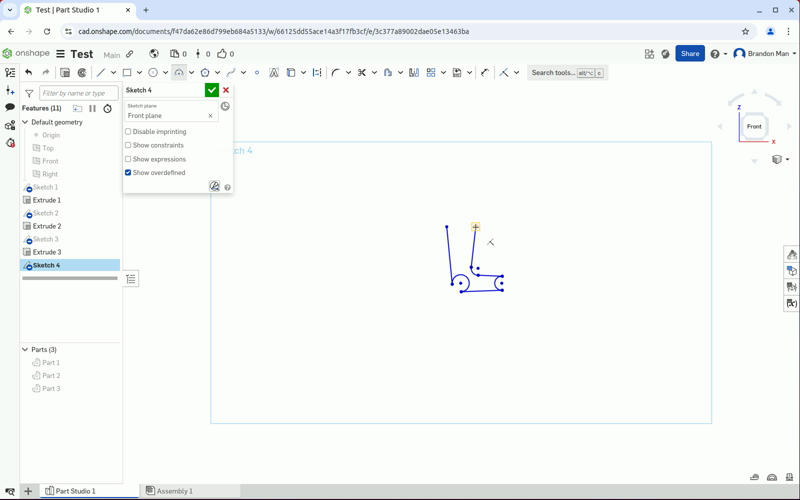
click(475, 226)
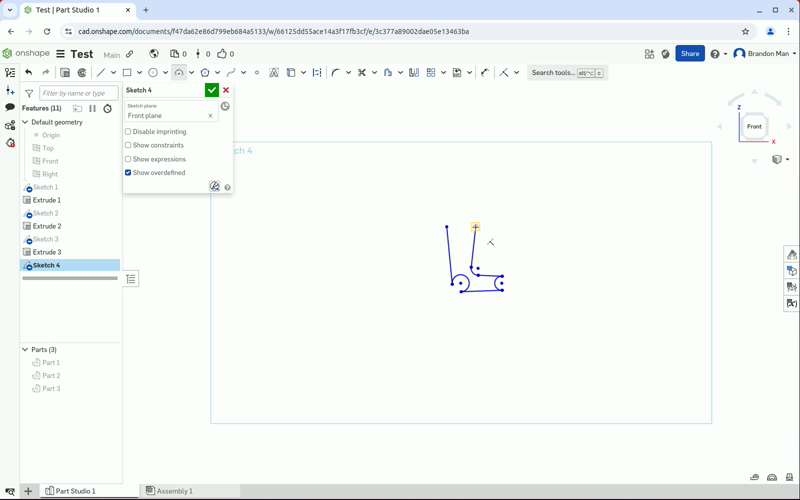
mouse_move(446, 226)
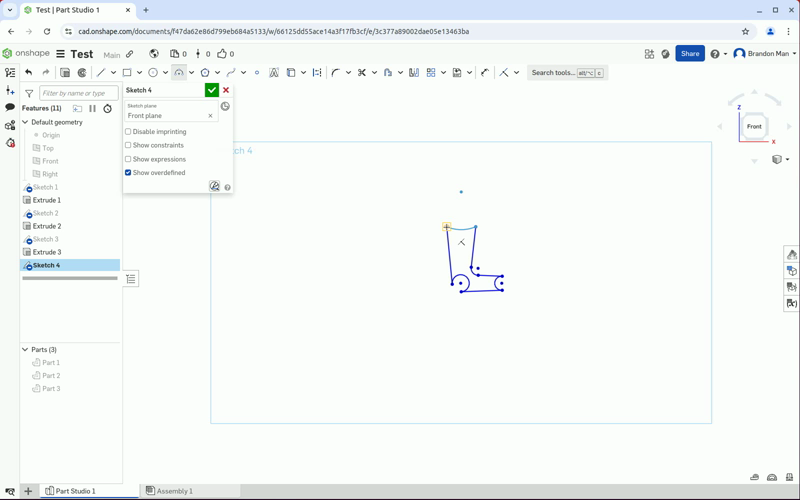
click(446, 226)
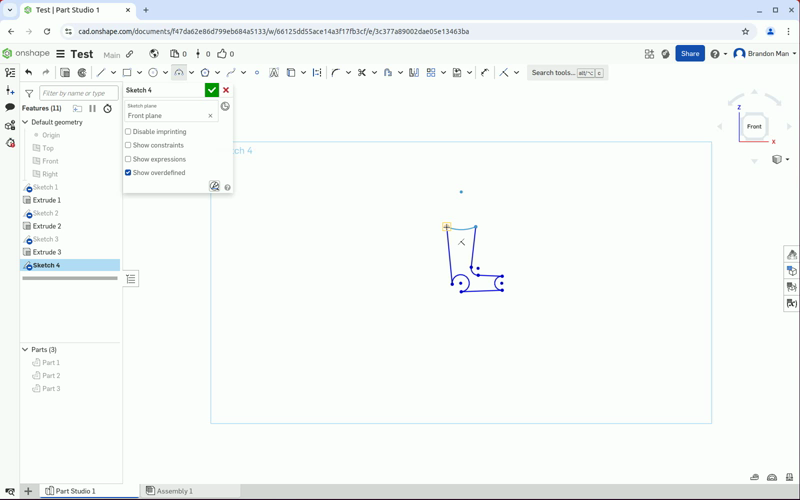
key_down(shift)
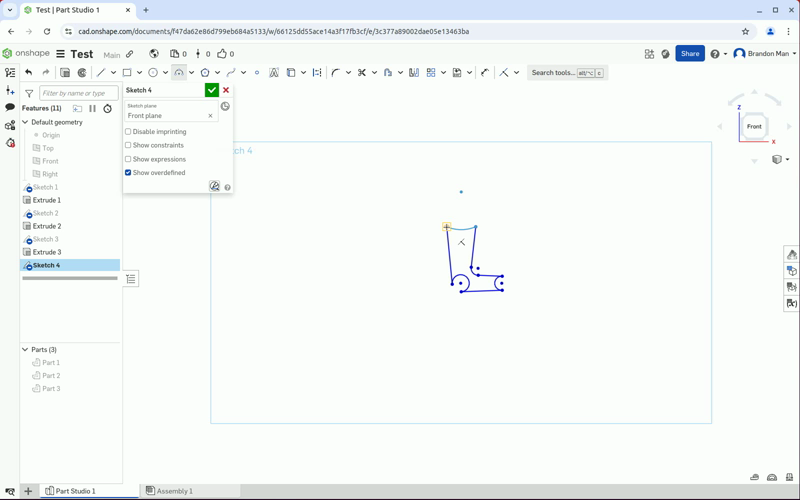
mouse_move(461, 239)
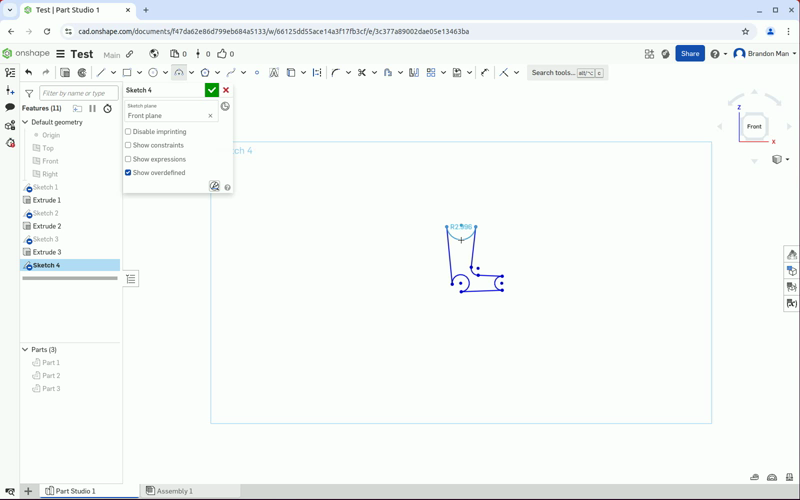
click(461, 239)
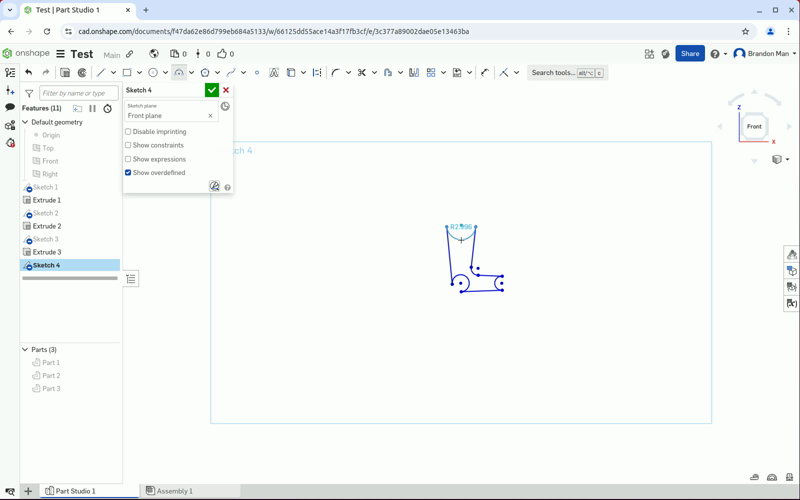
key_up(shift)
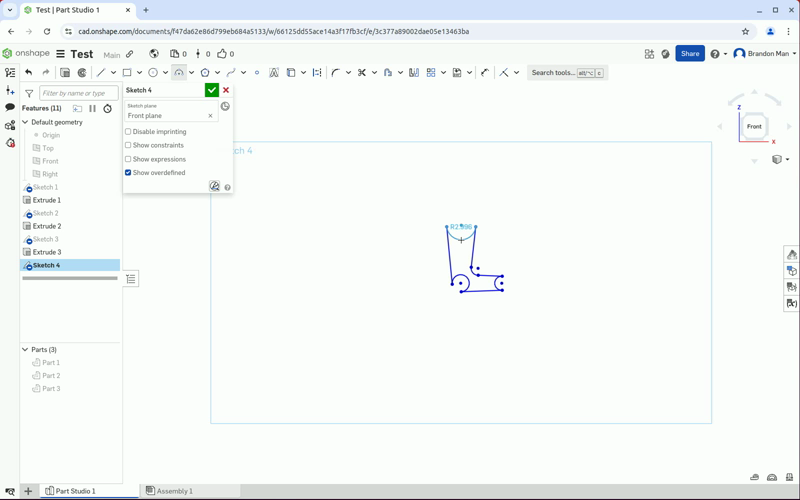
key(esc)
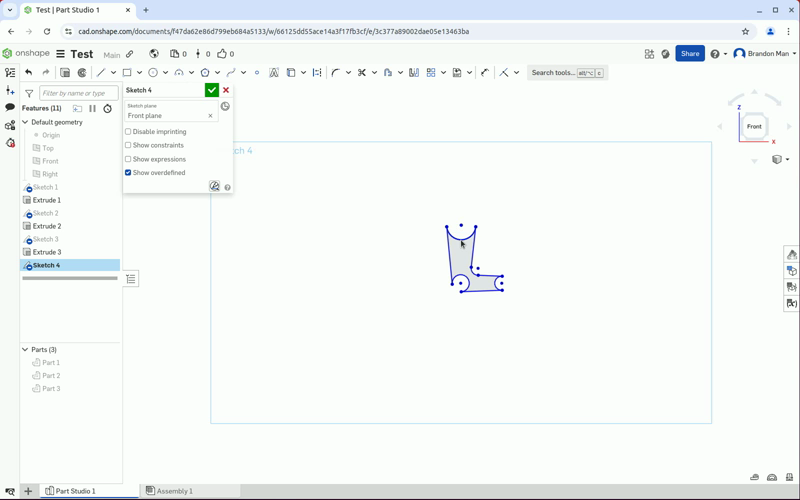
mouse_move(468, 253)
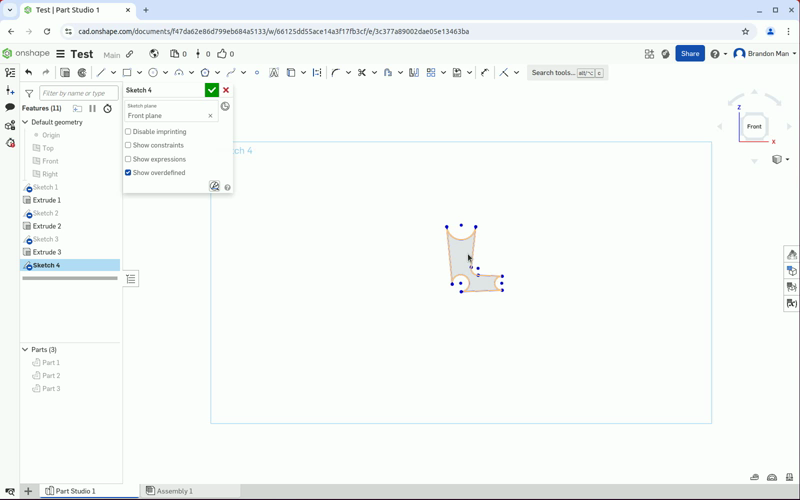
scroll(6)
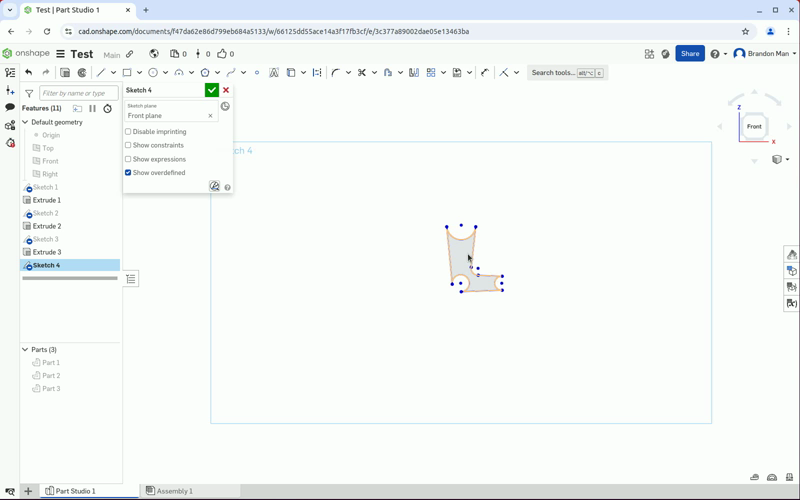
scroll(6)
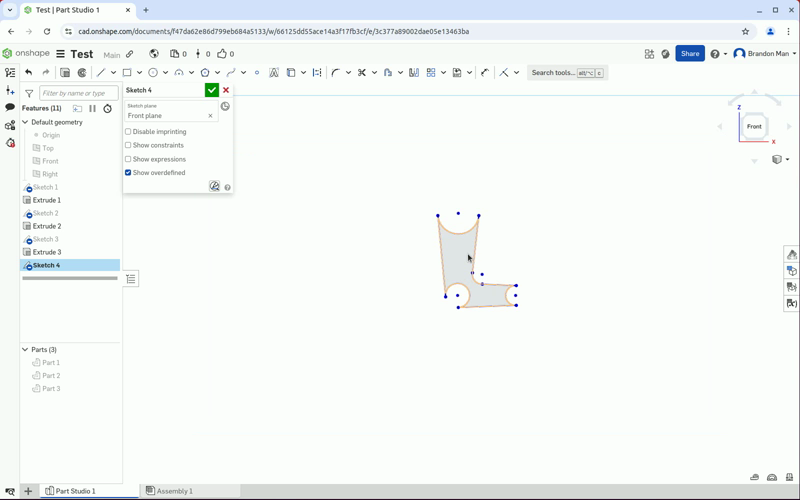
scroll(6)
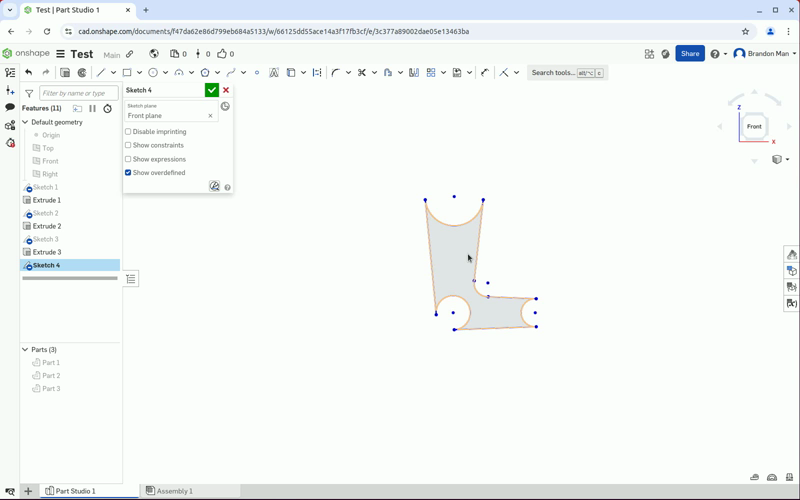
scroll(6)
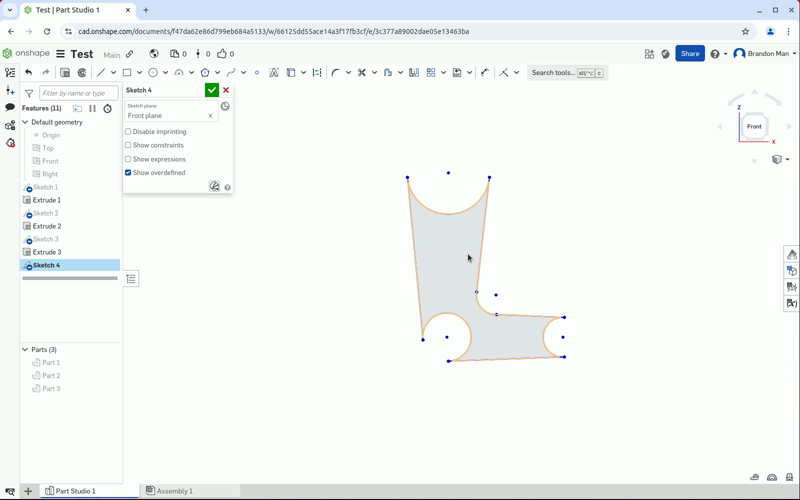
scroll(6)
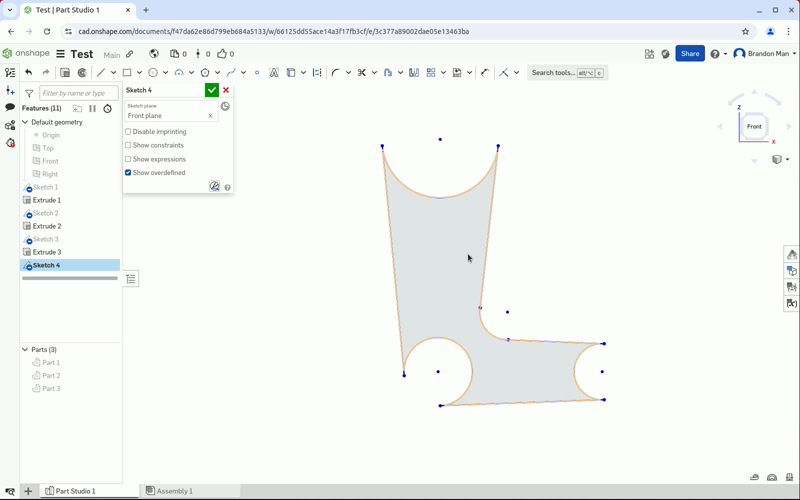
scroll(6)
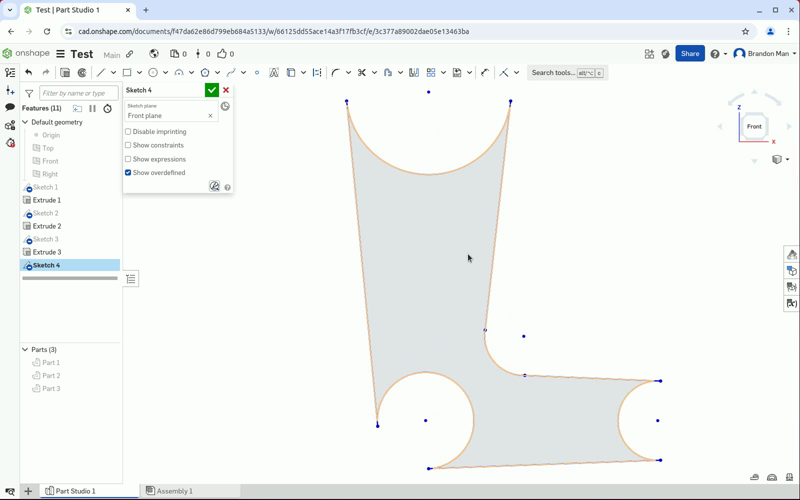
scroll(6)
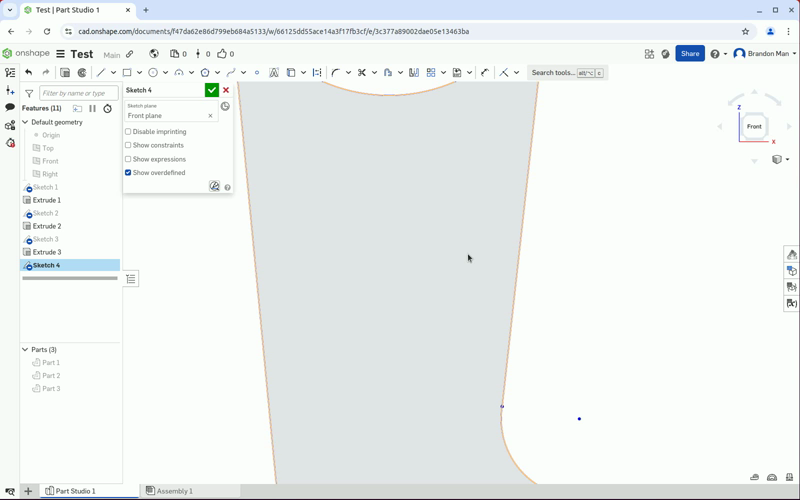
click(468, 253)
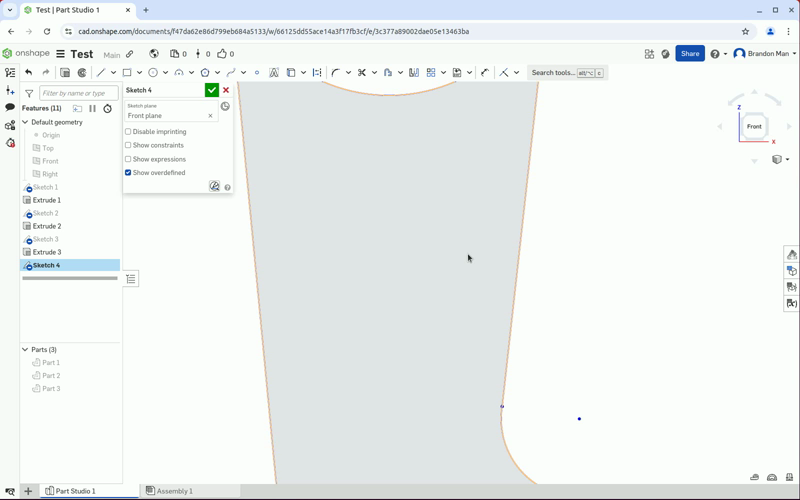
scroll(-6)
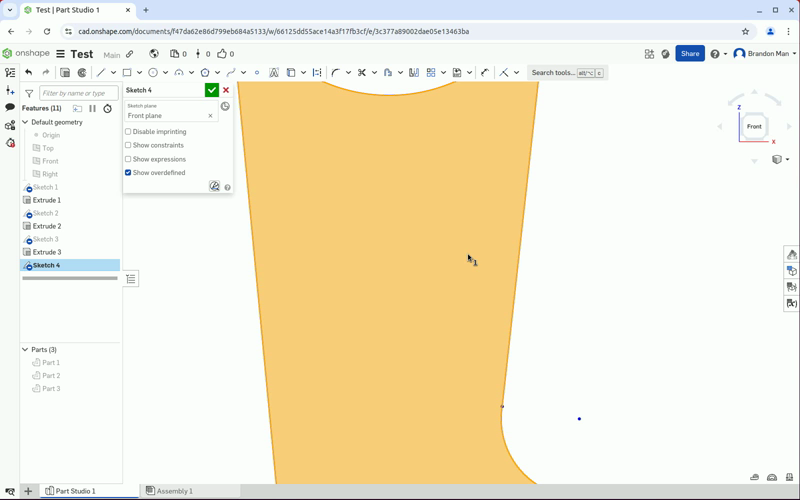
scroll(-6)
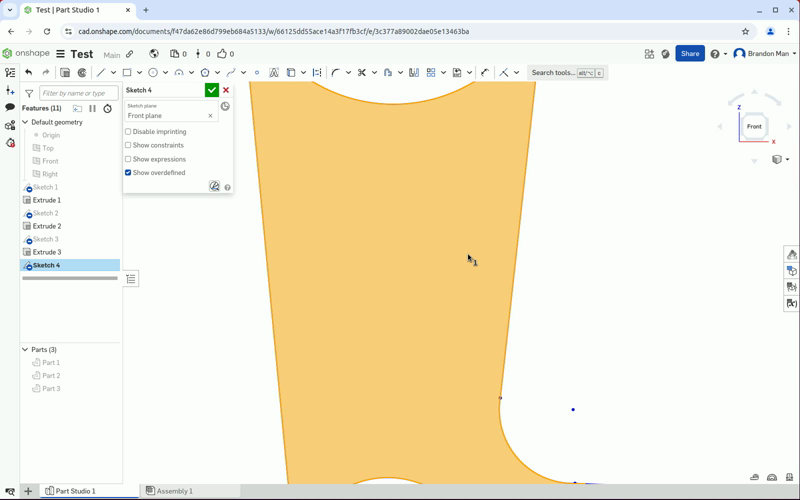
scroll(-6)
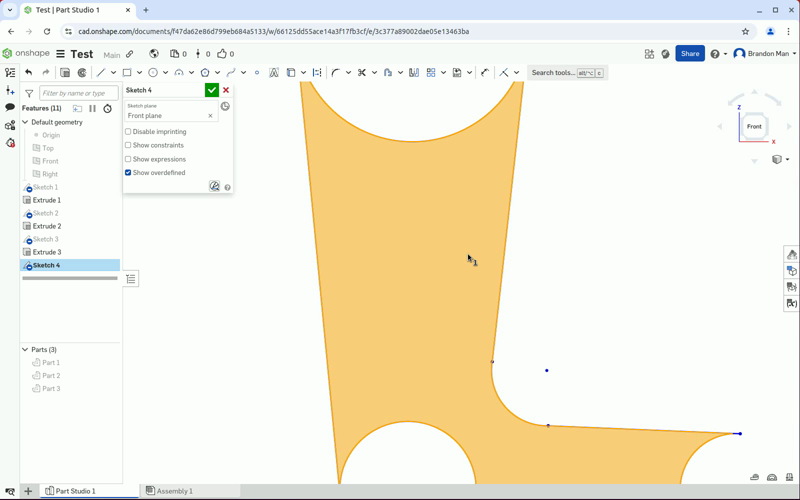
scroll(-6)
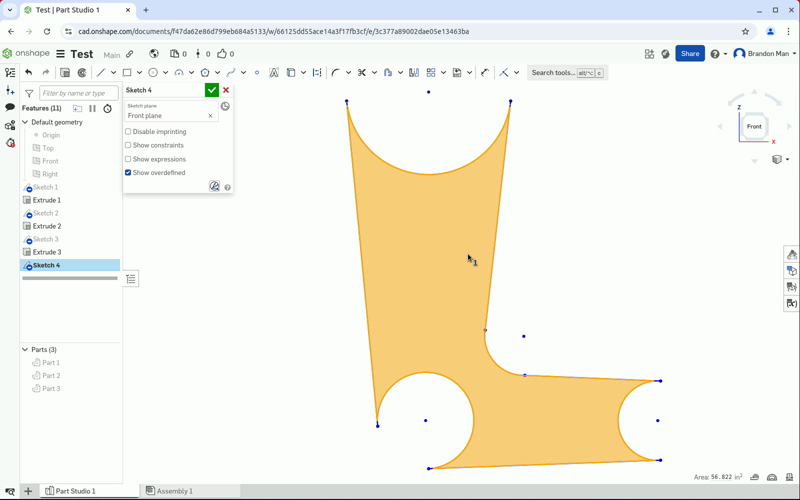
scroll(-6)
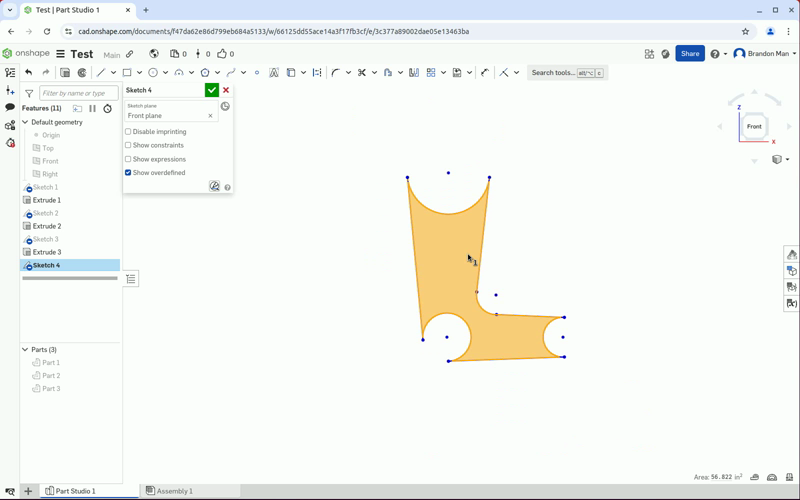
scroll(-6)
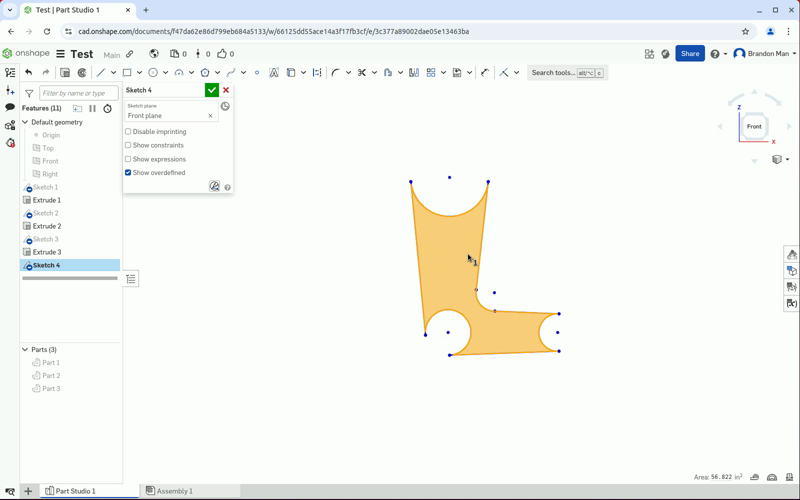
scroll(-6)
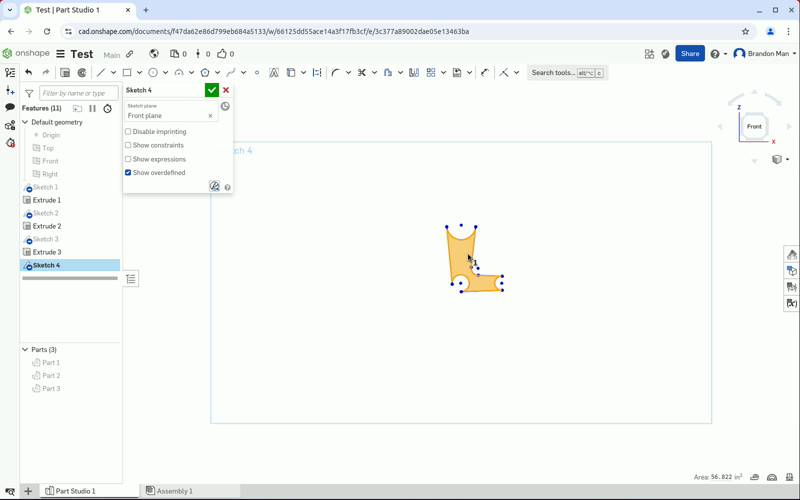
mouse_move(73, 352)
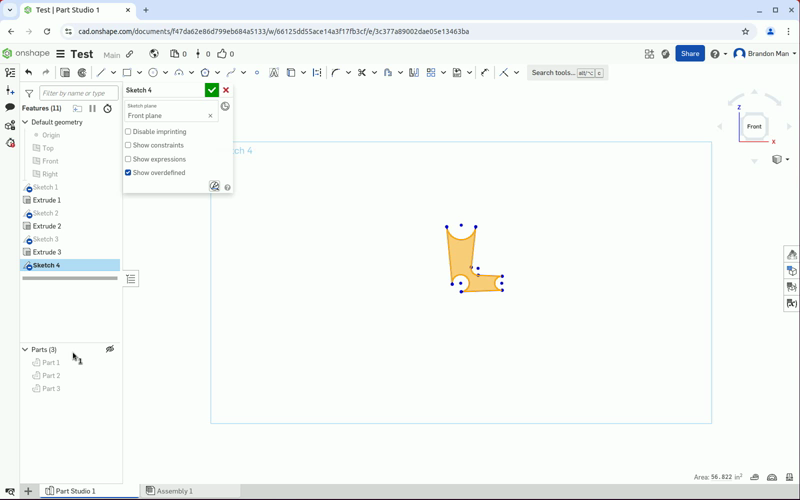
key(shift+y)
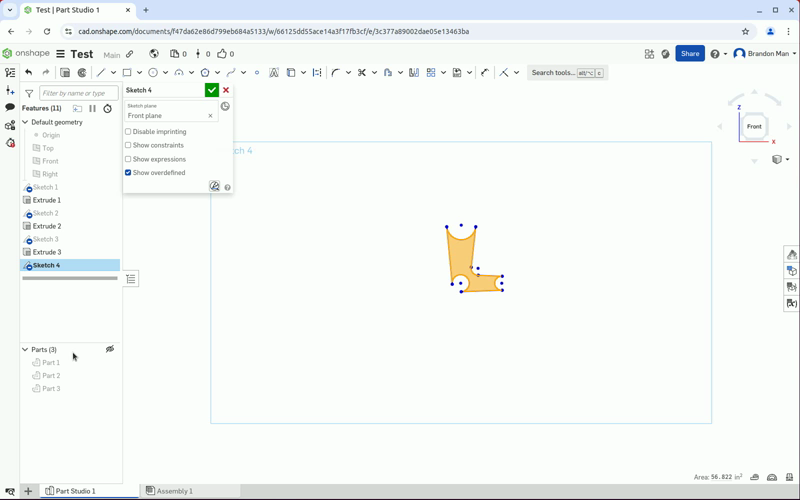
key(shift+e)
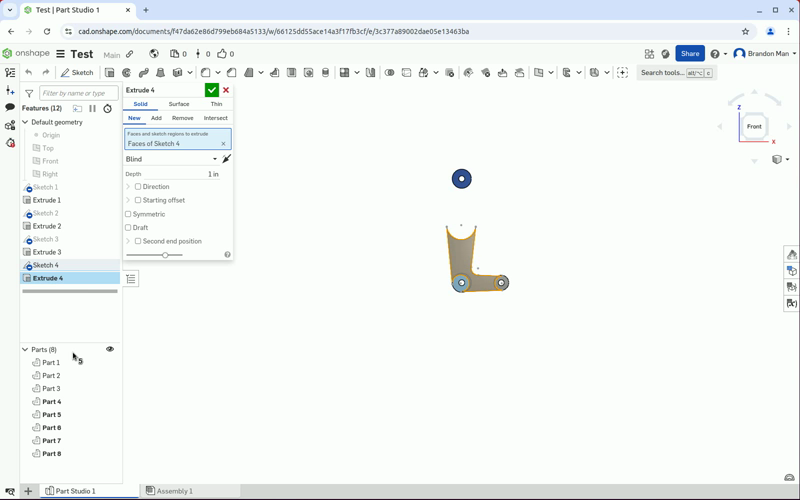
mouse_move(143, 106)
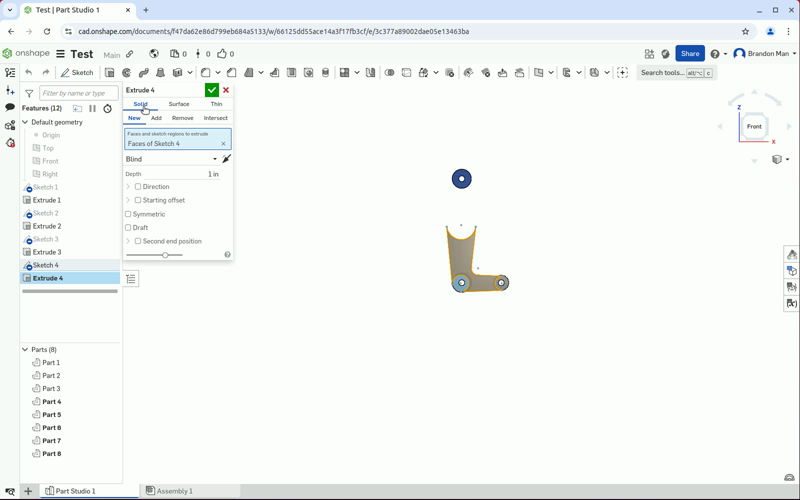
click(143, 106)
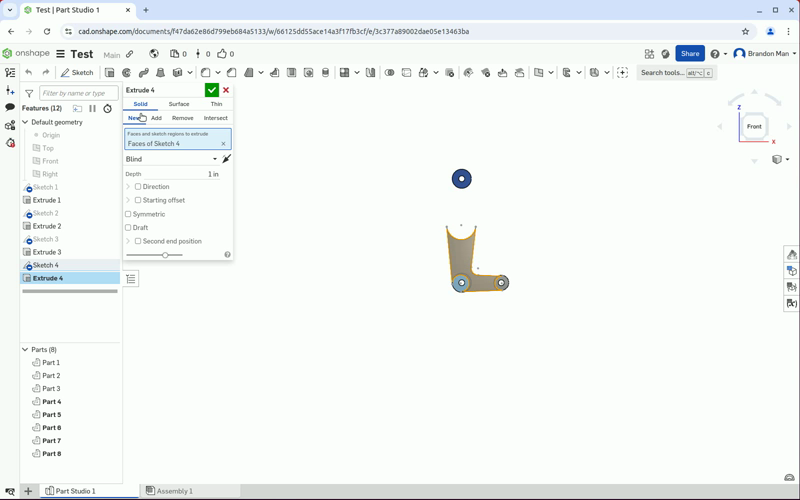
mouse_move(137, 120)
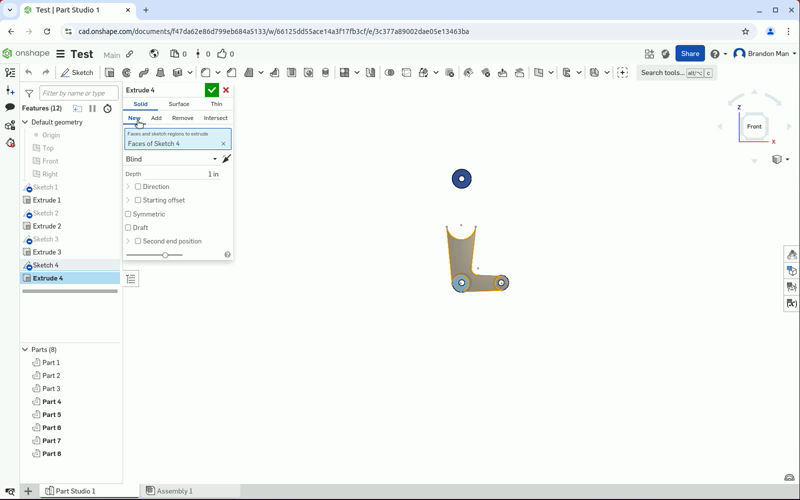
click(137, 120)
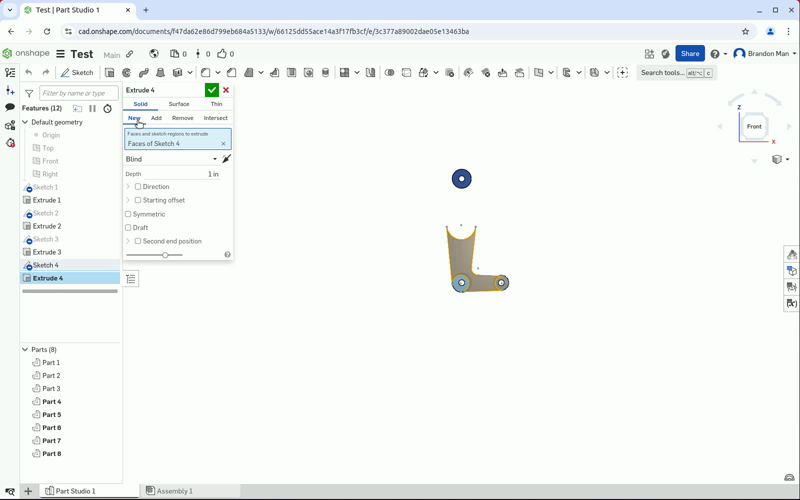
key(tab, 4)
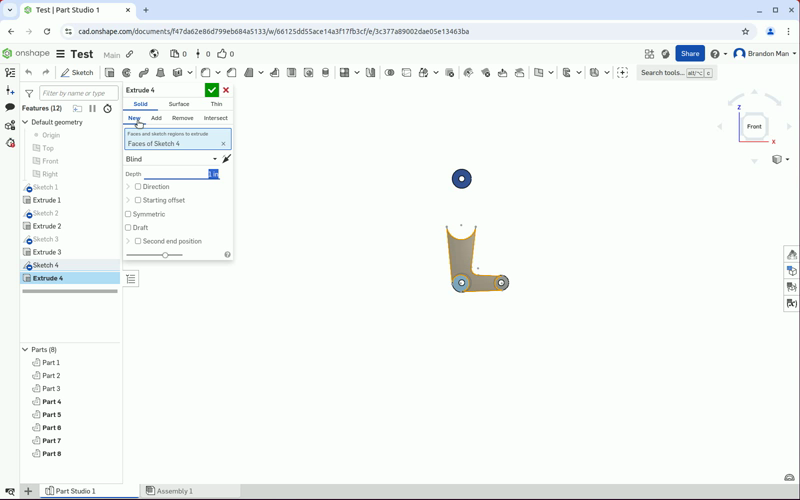
text(0.481)
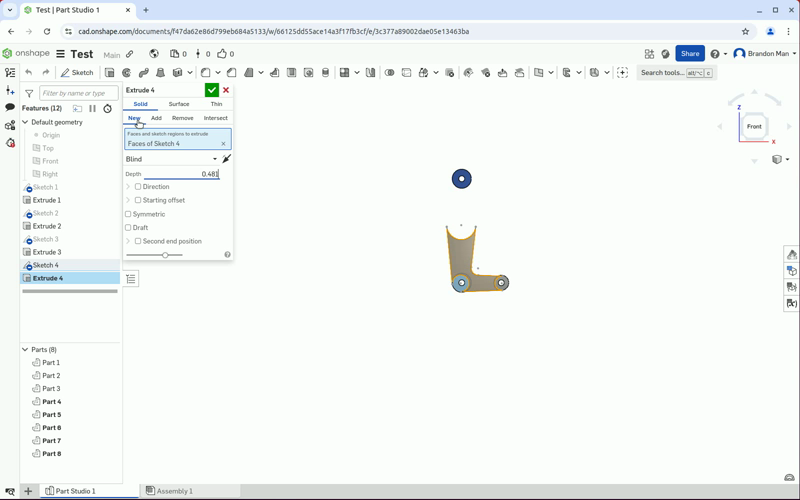
key(enter)
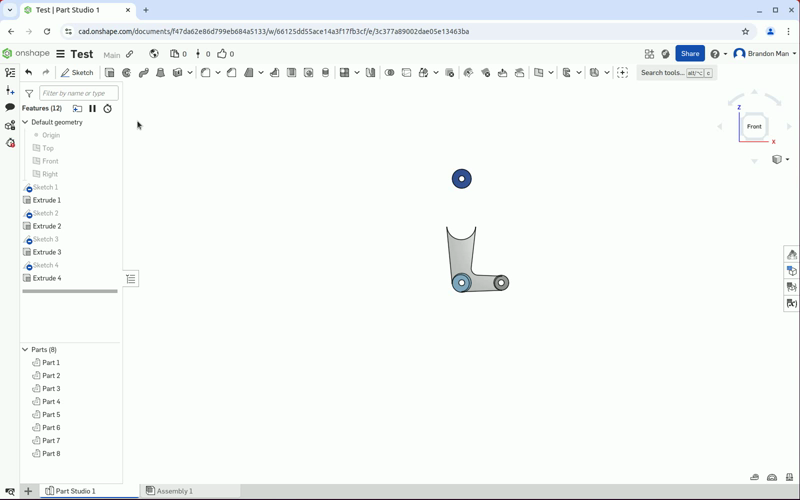
key(shift+h)
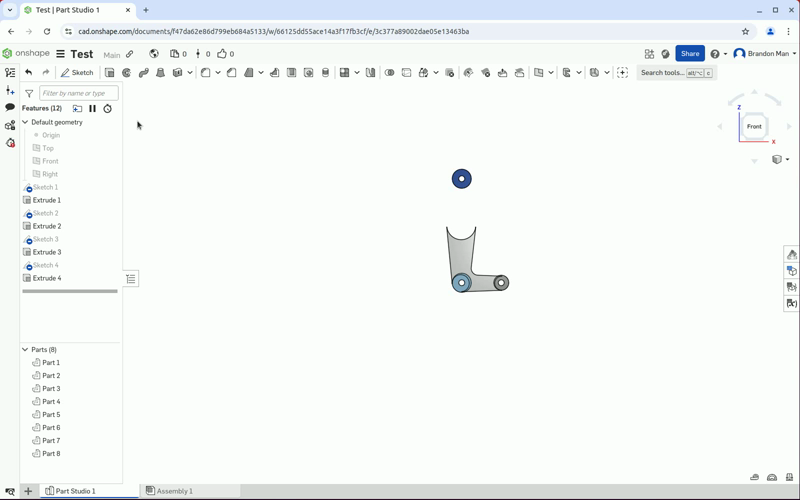
key(shift+h)
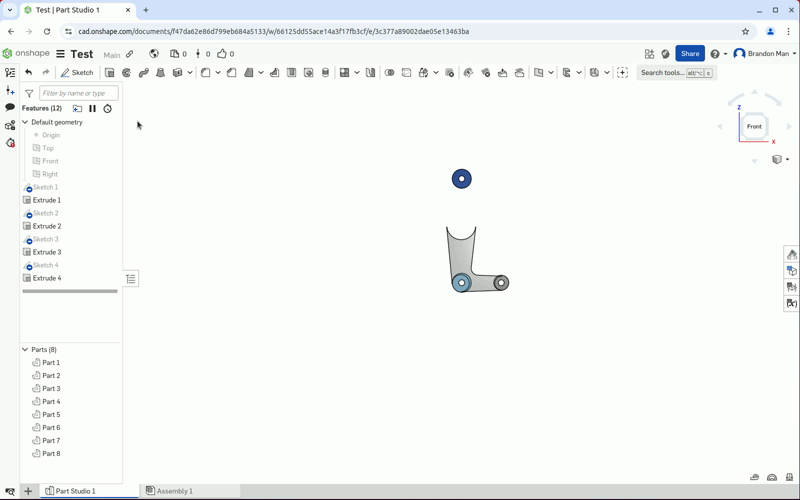
mouse_move(73, 189)
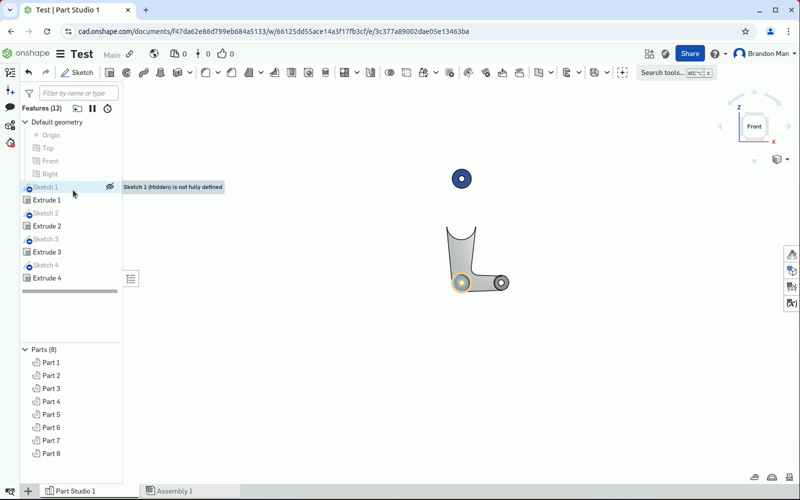
click(73, 189)
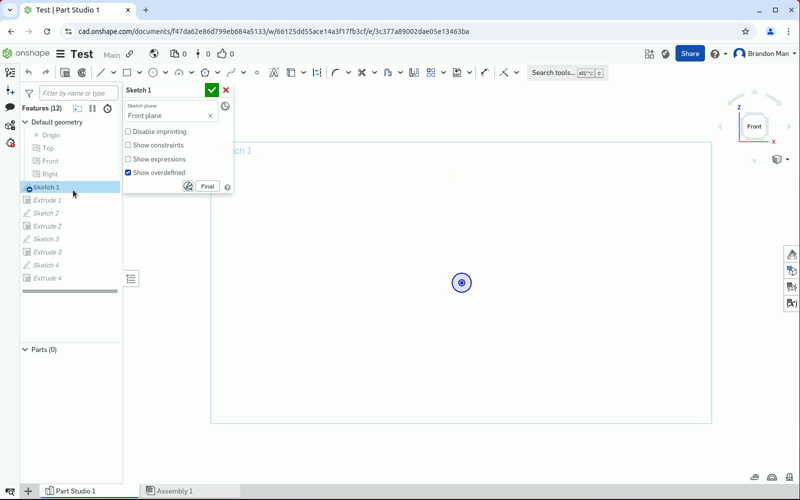
mouse_move(229, 92)
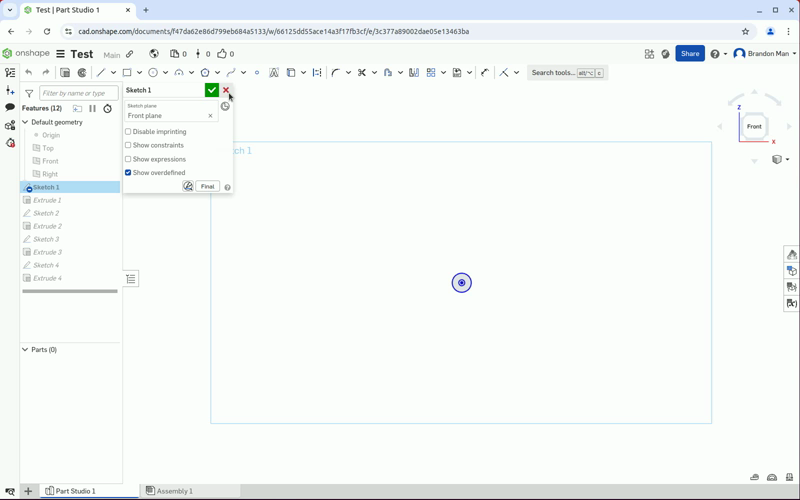
click(229, 92)
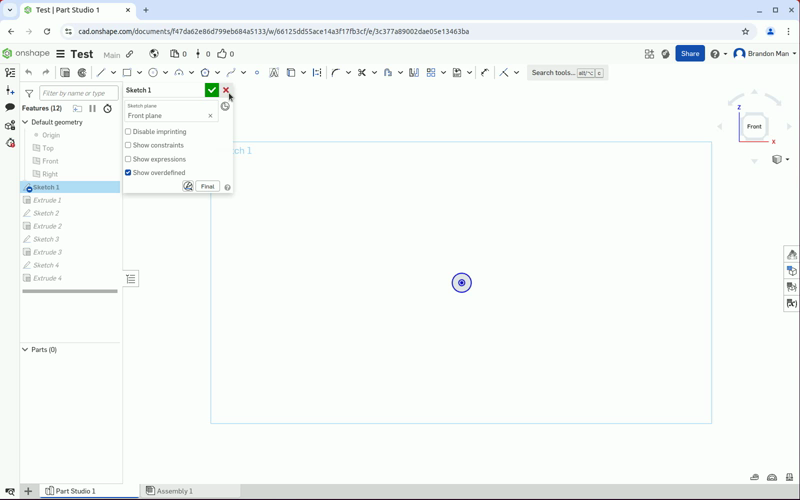
key(shift+s)
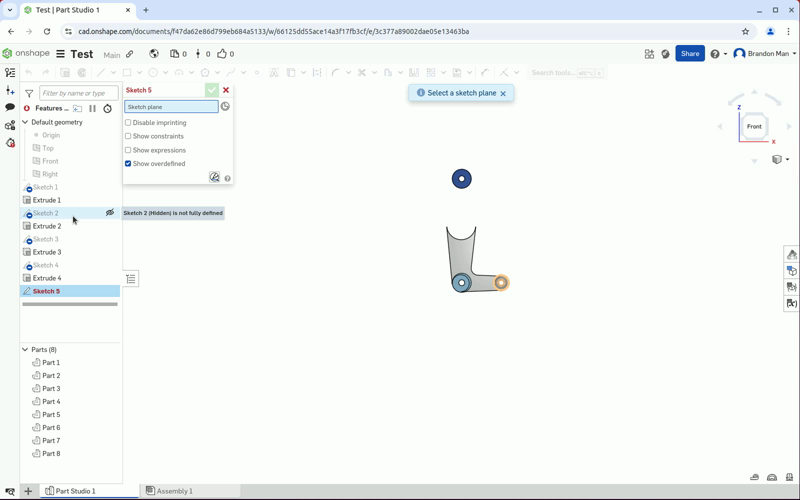
scroll(3)
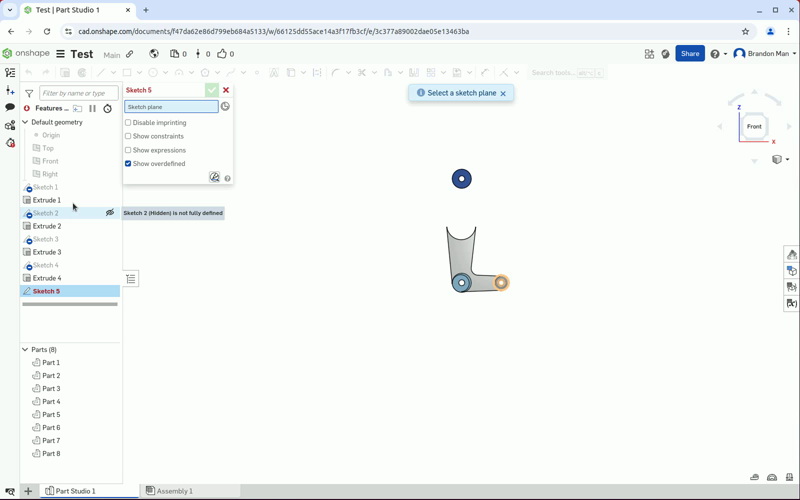
mouse_move(73, 163)
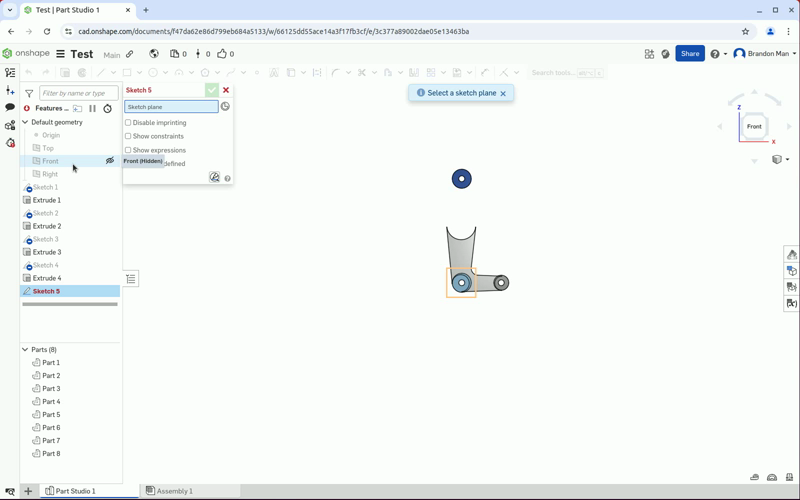
click(73, 163)
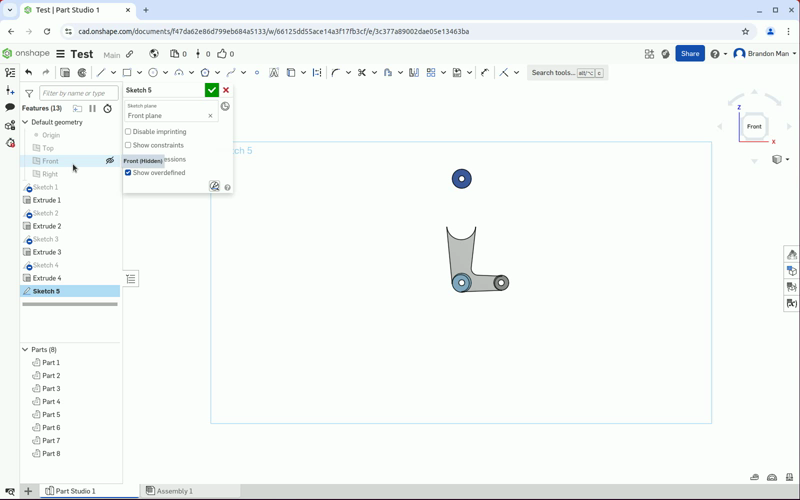
mouse_move(73, 352)
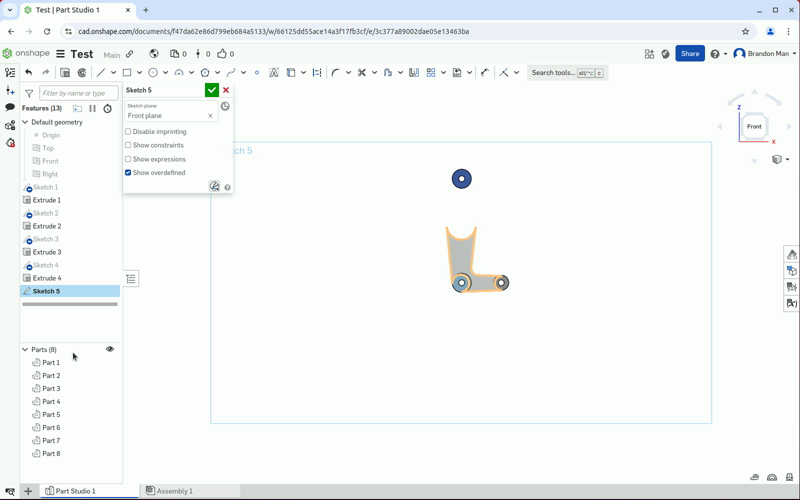
key(y)
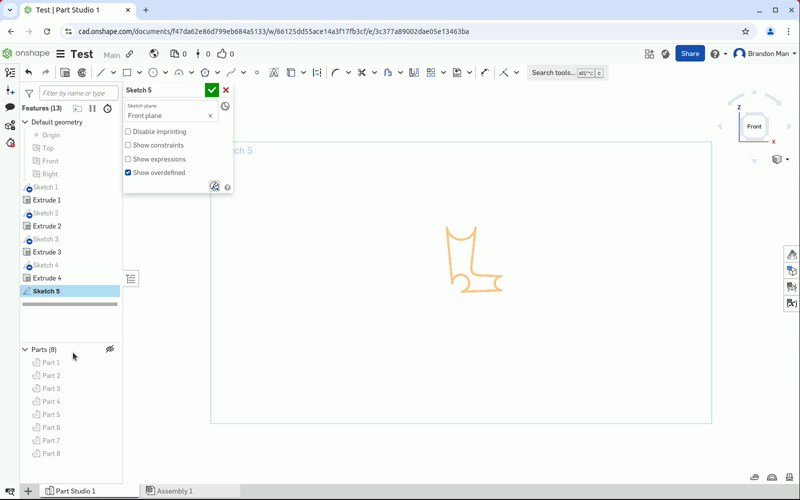
key(a)
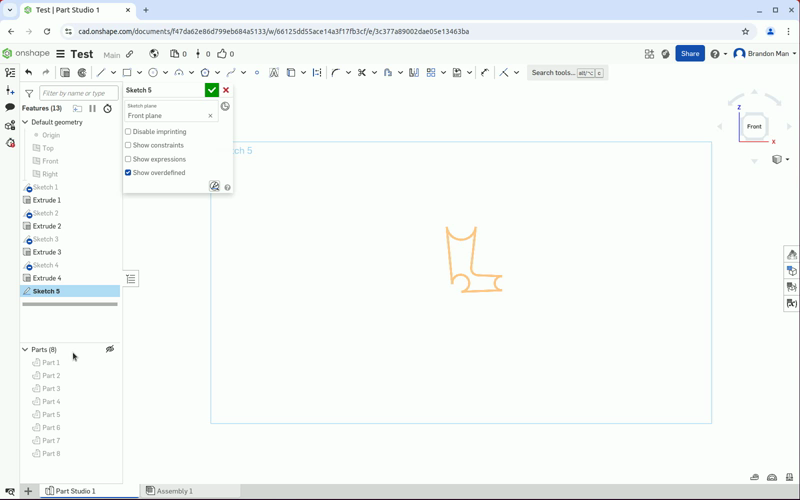
key_down(shift)
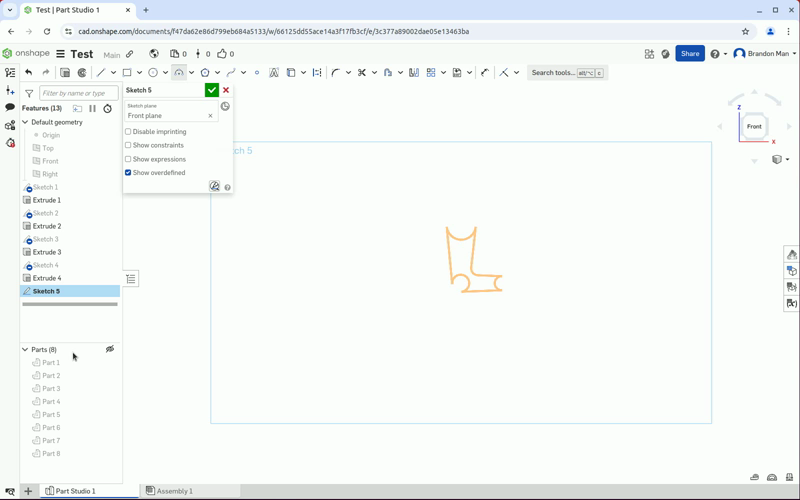
mouse_move(446, 223)
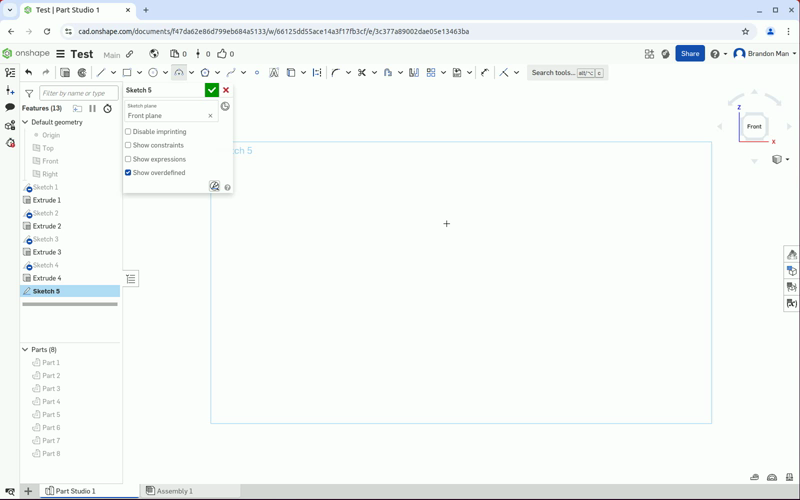
click(446, 223)
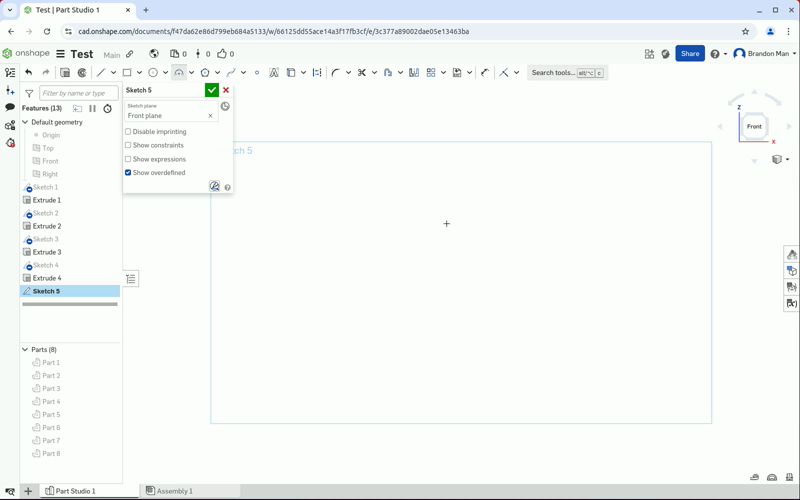
key_up(shift)
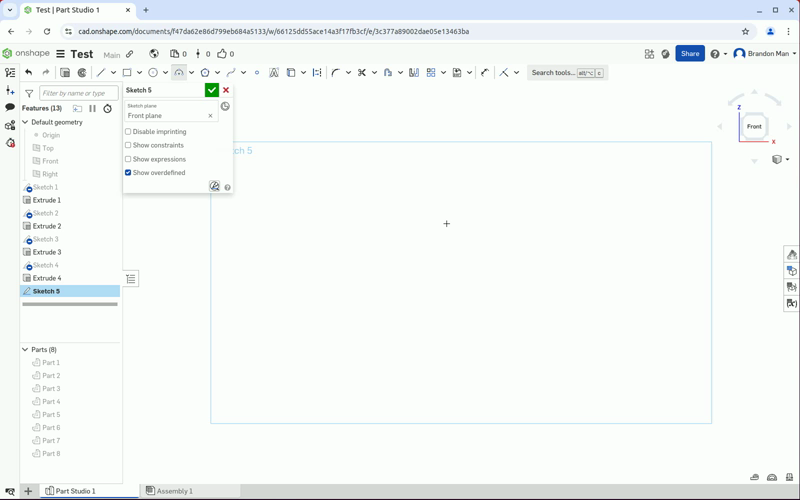
key_down(shift)
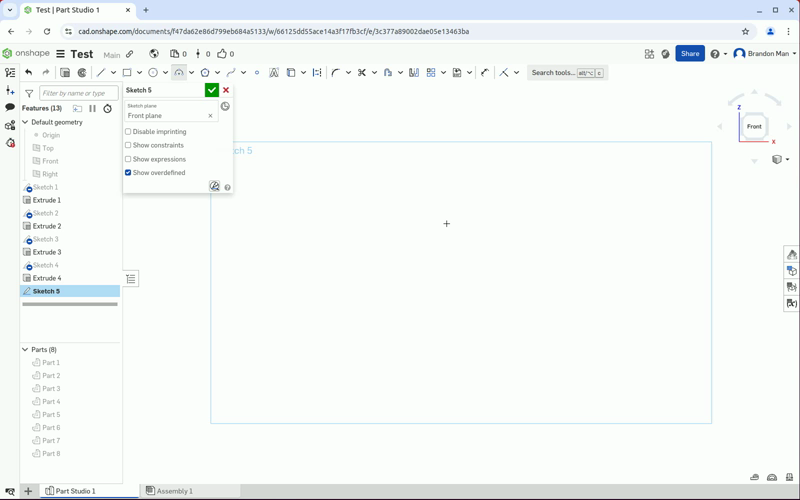
mouse_move(476, 223)
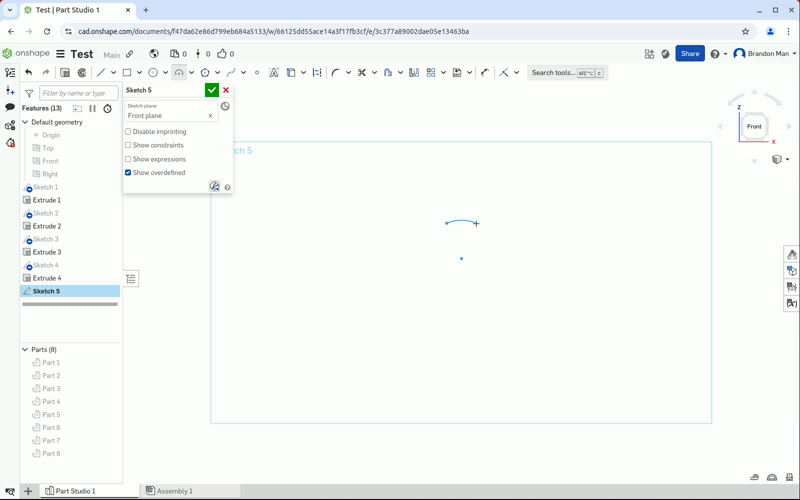
click(476, 223)
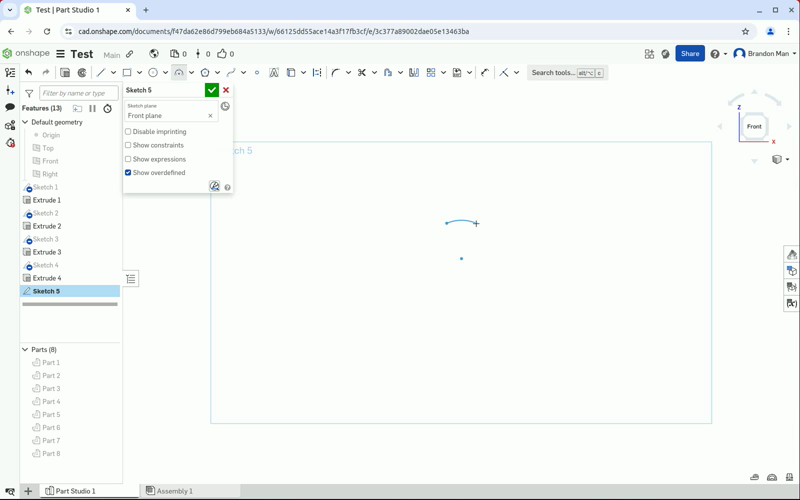
mouse_move(461, 210)
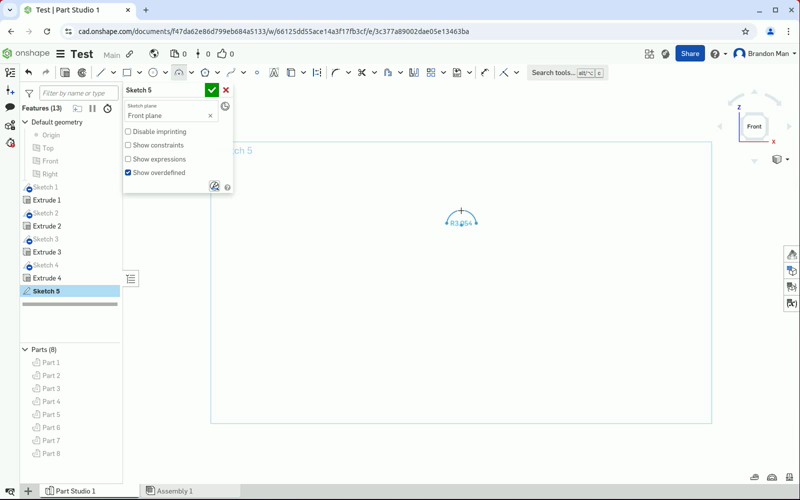
click(461, 210)
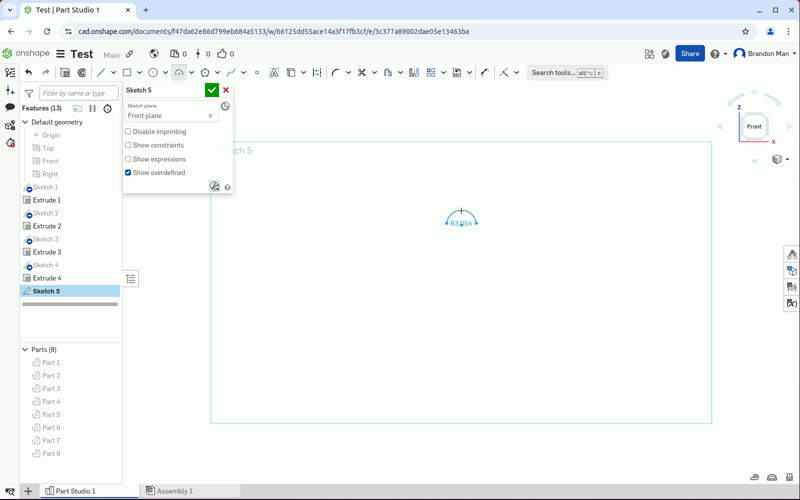
key_up(shift)
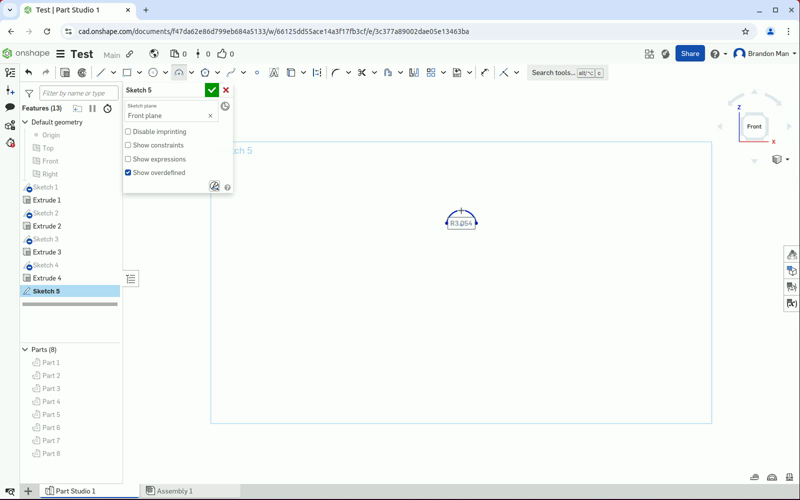
key(esc)
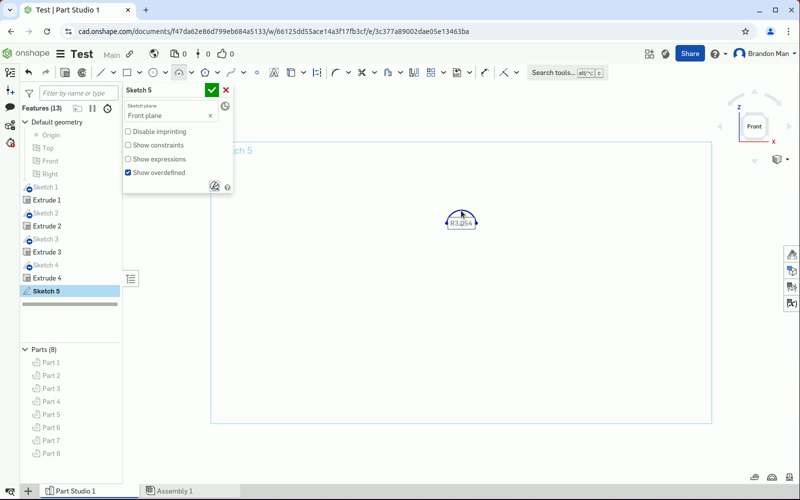
key(l)
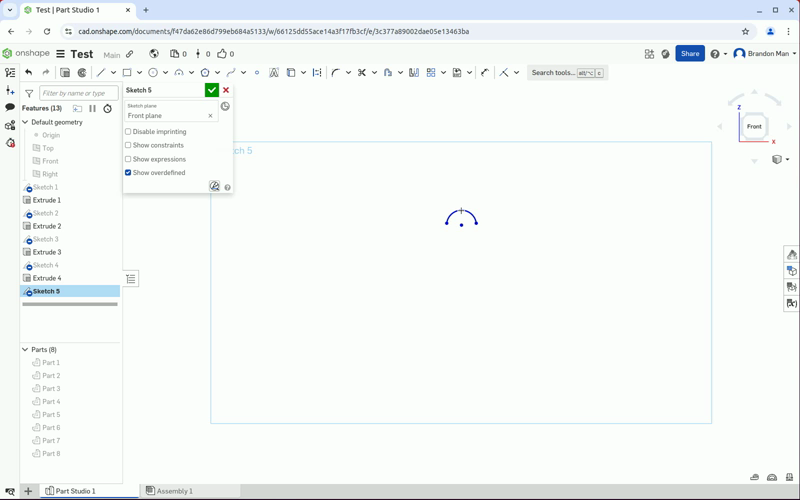
mouse_move(476, 223)
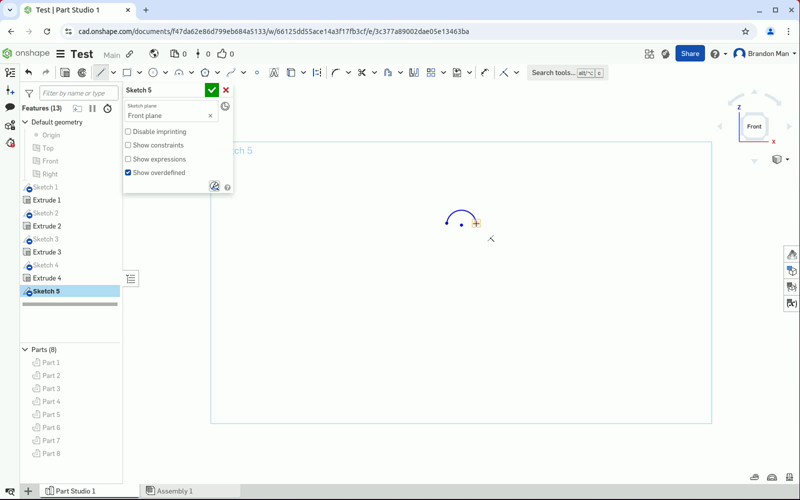
click(476, 223)
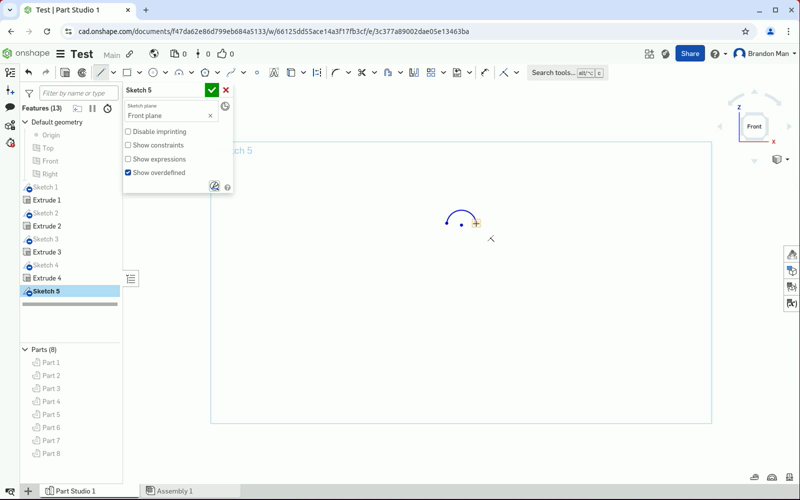
key_down(shift)
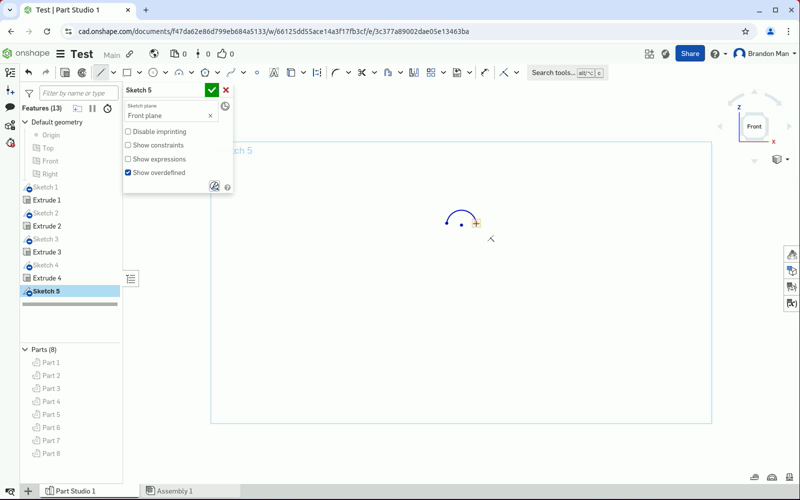
mouse_move(506, 223)
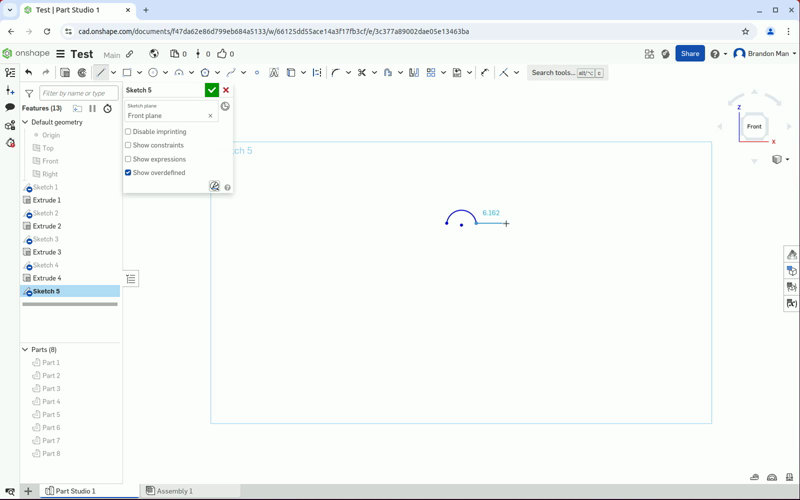
mouse_move(470, 176)
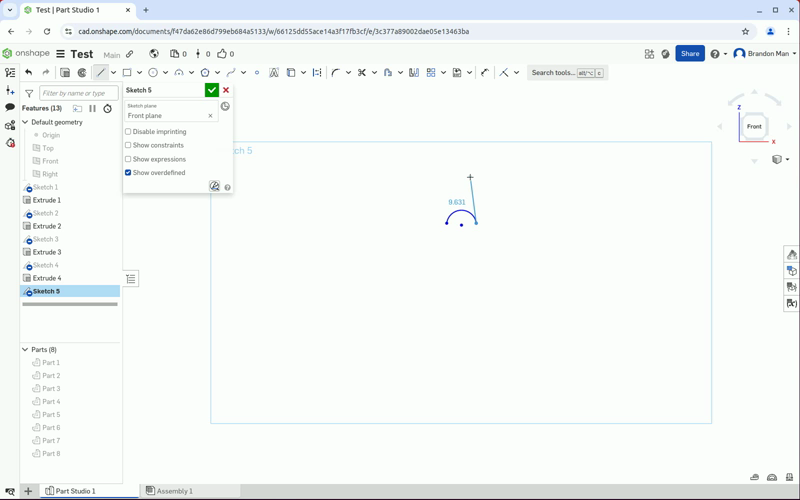
click(470, 176)
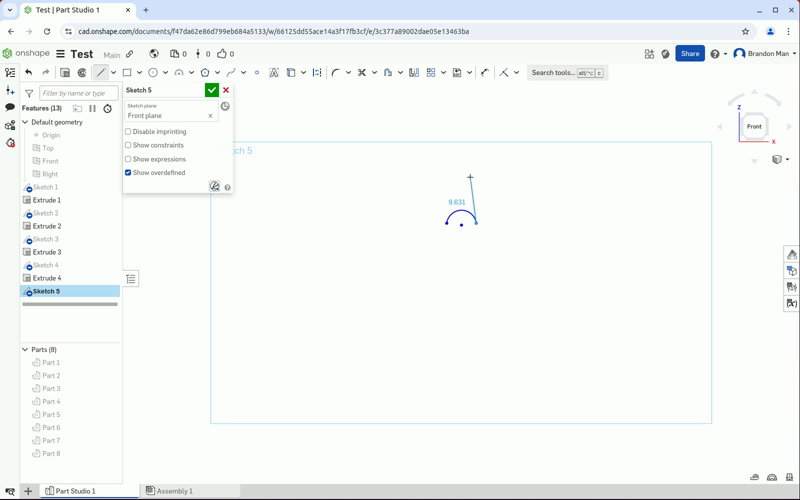
key_up(shift)
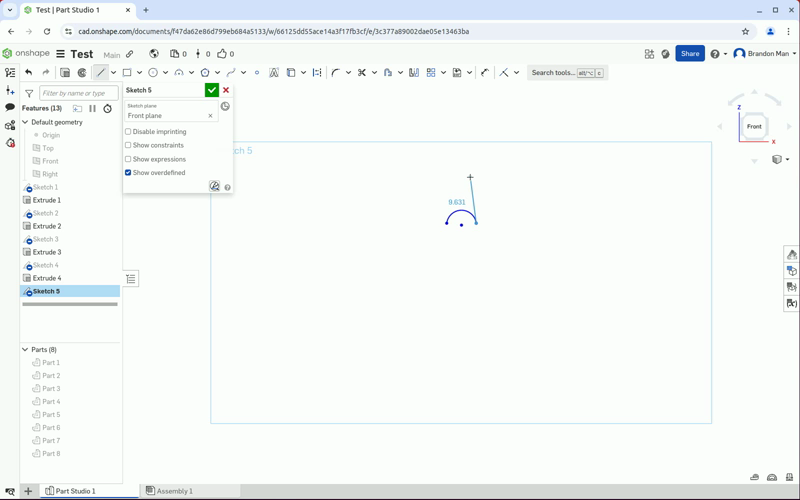
key(esc)
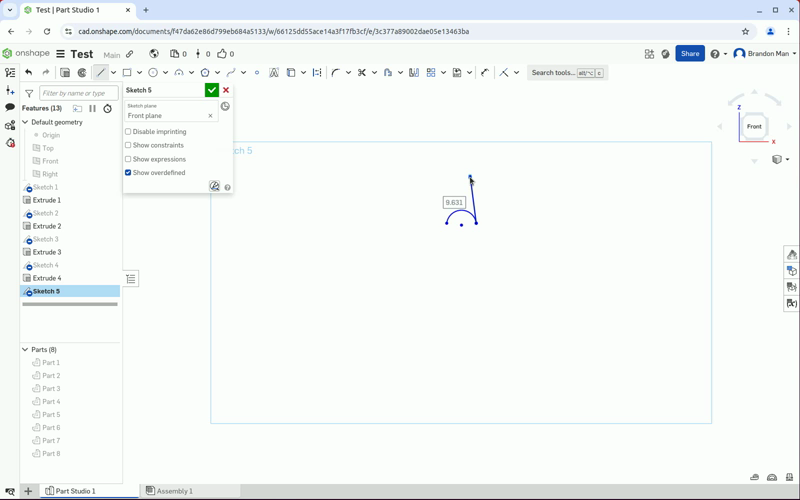
key(a)
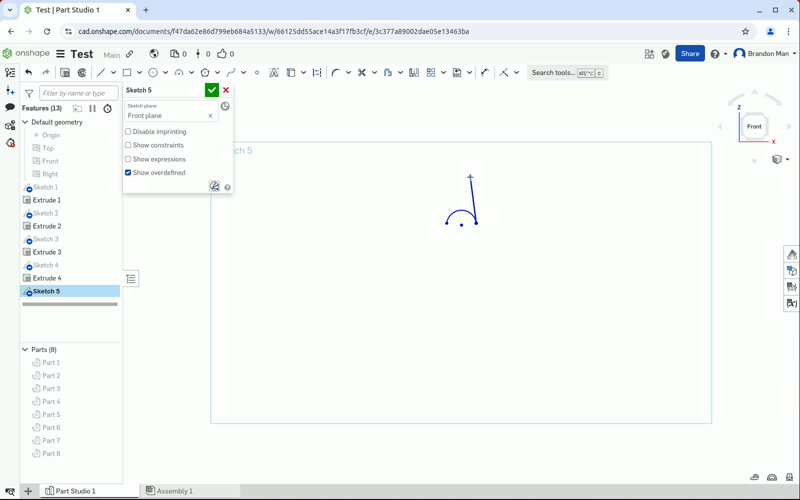
mouse_move(470, 176)
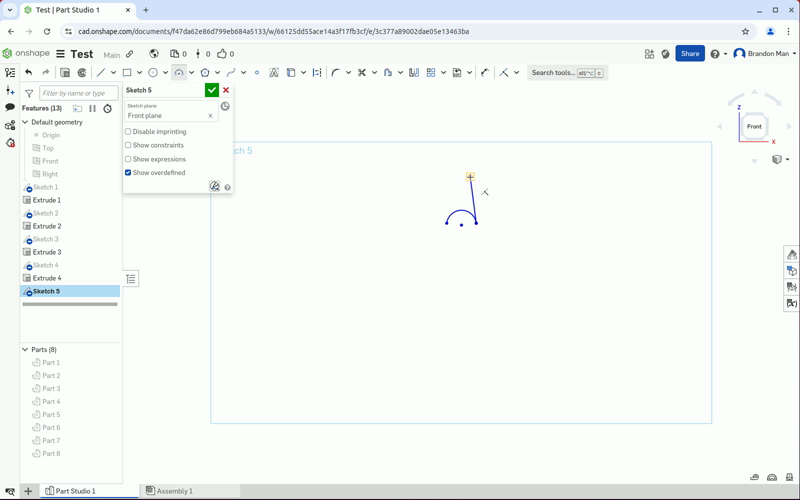
click(470, 176)
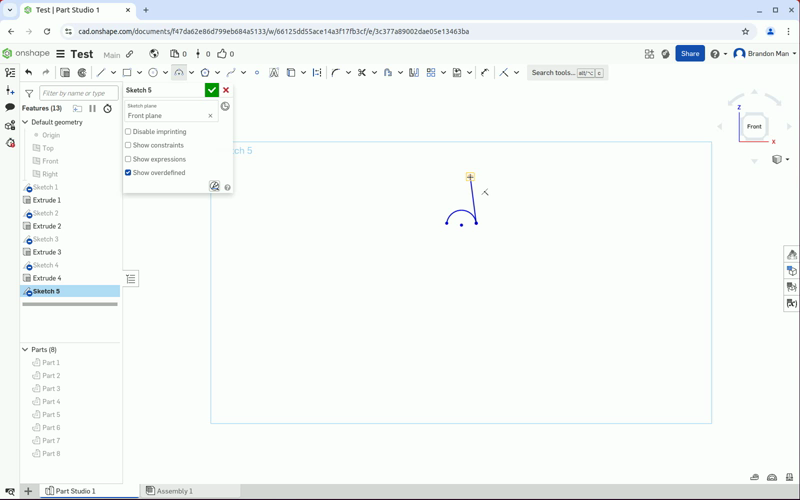
key_down(shift)
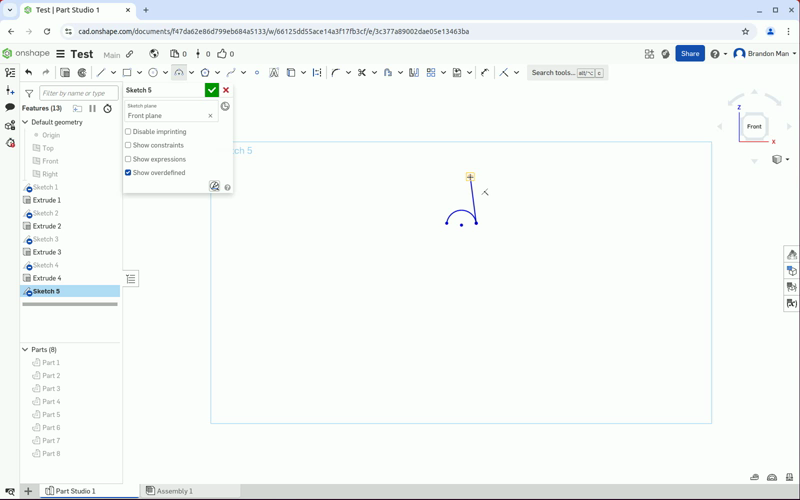
mouse_move(452, 176)
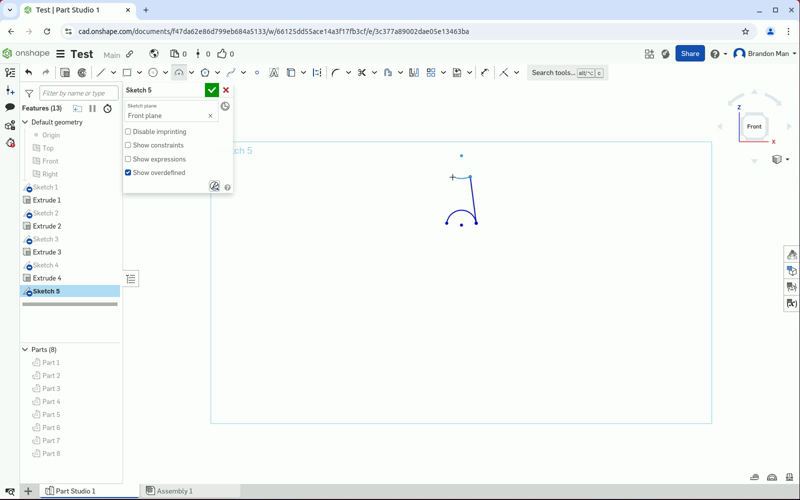
click(452, 176)
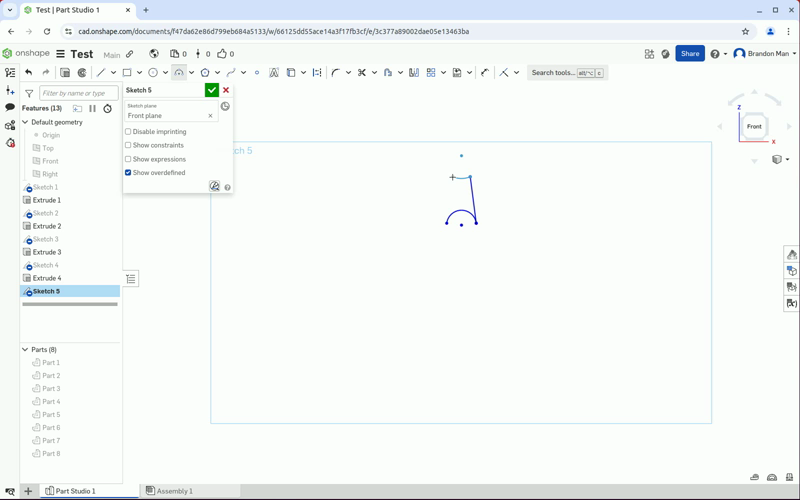
mouse_move(461, 186)
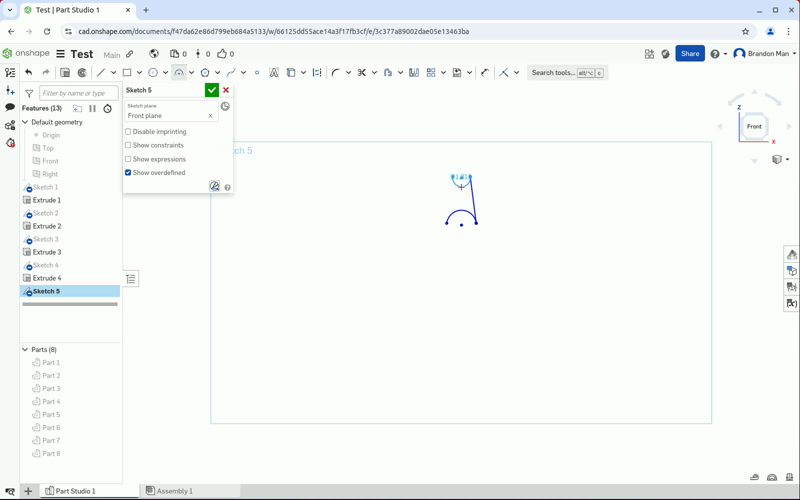
click(461, 186)
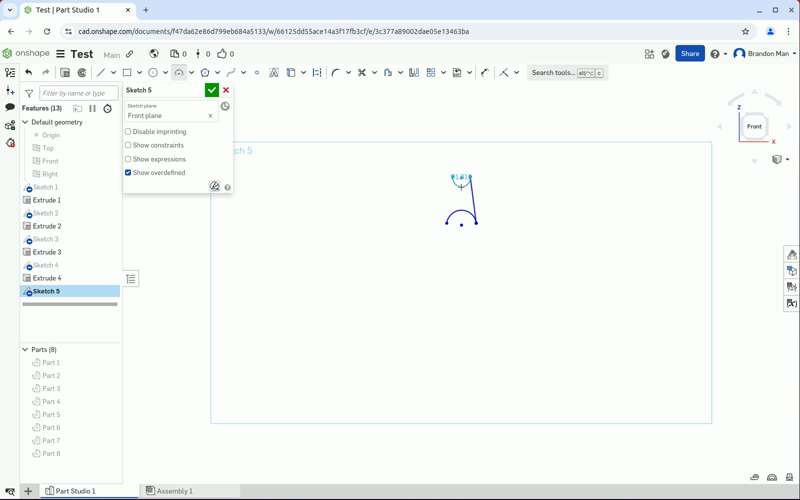
key_up(shift)
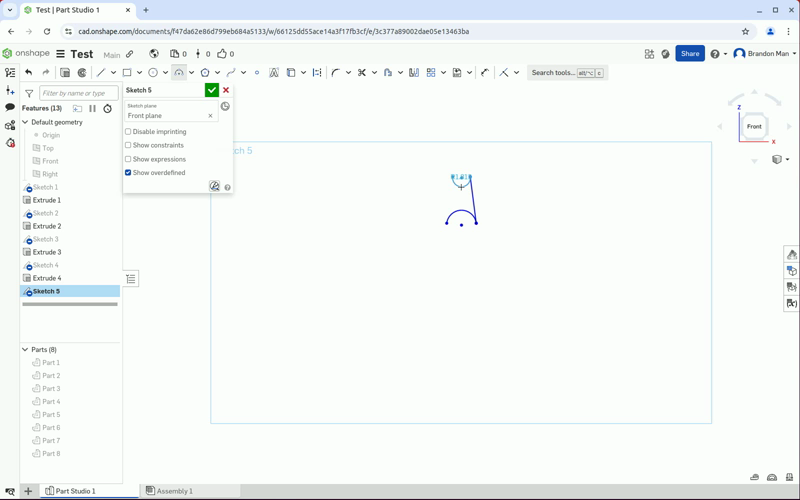
key(esc)
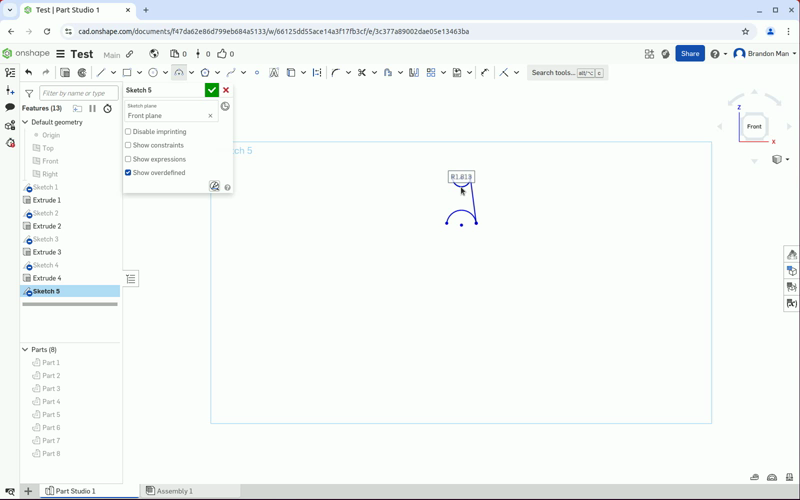
key(l)
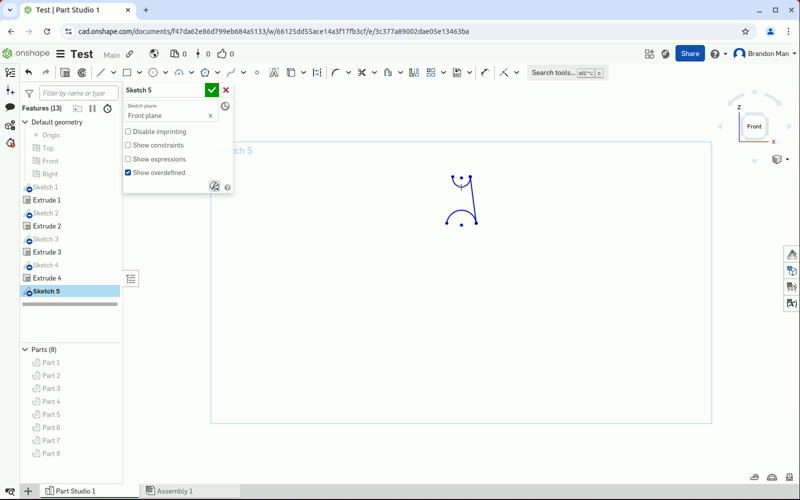
mouse_move(452, 176)
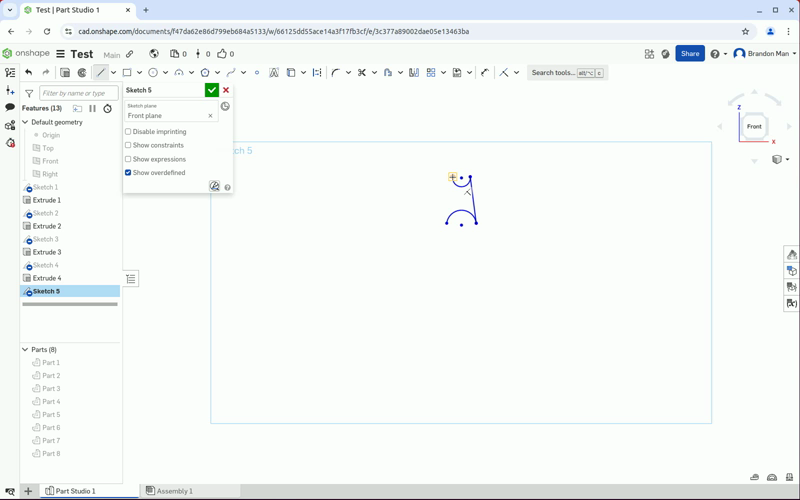
click(452, 176)
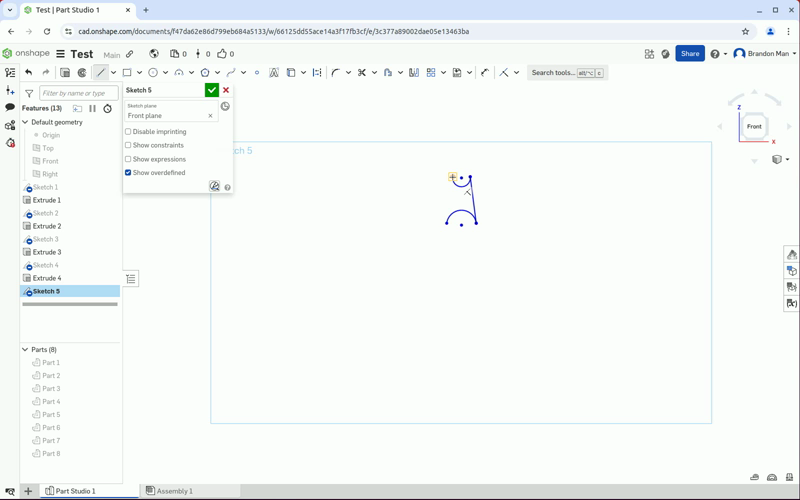
mouse_move(482, 176)
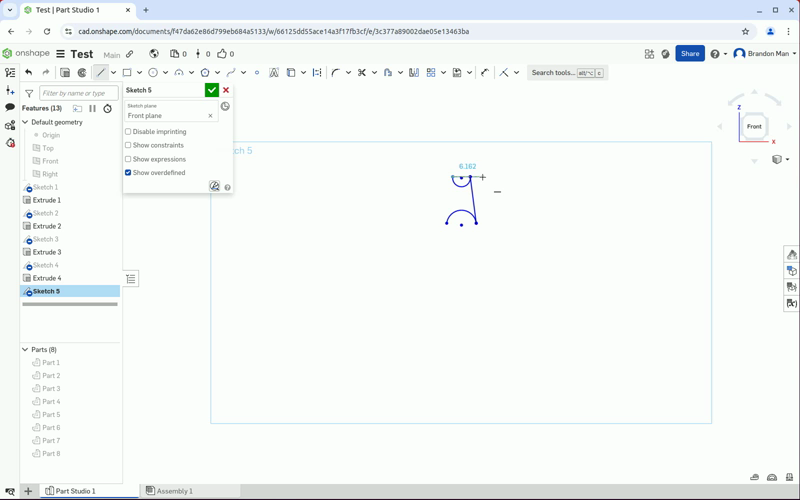
key_down(shift)
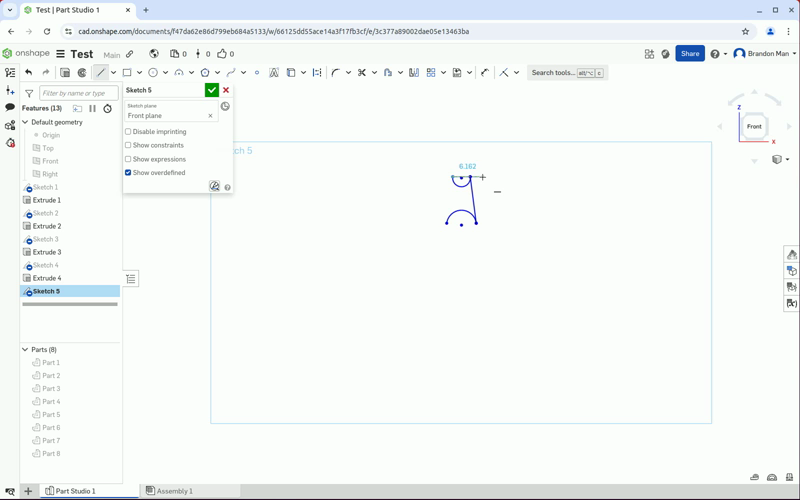
mouse_move(446, 223)
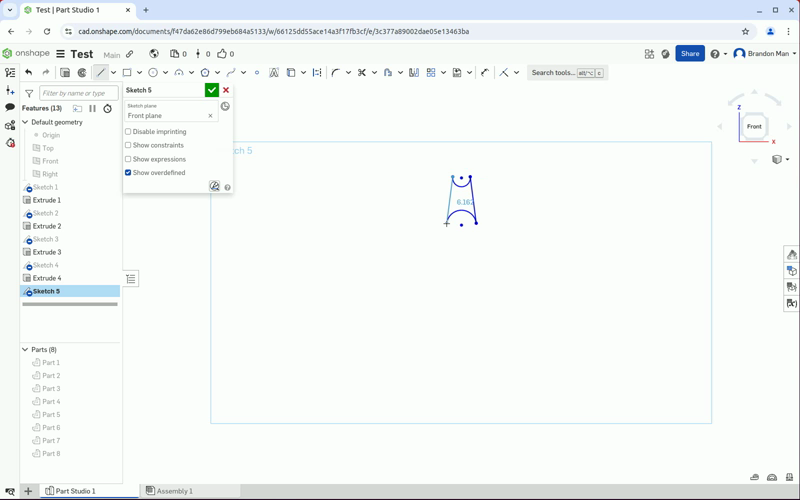
key_up(shift)
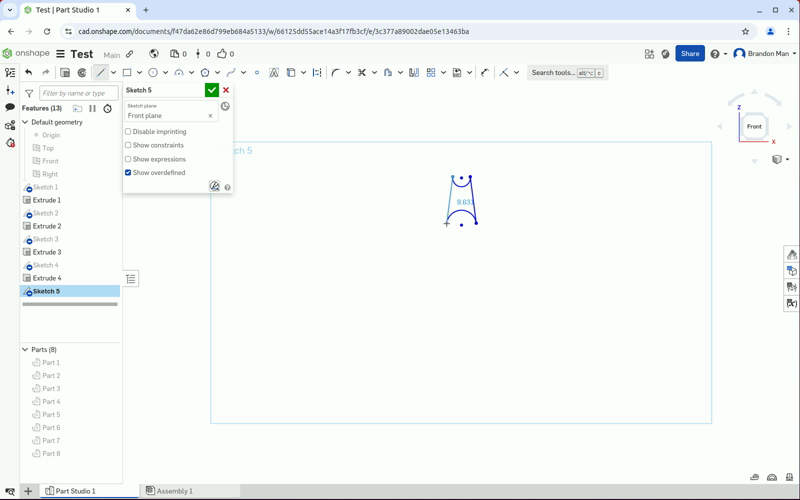
click(446, 223)
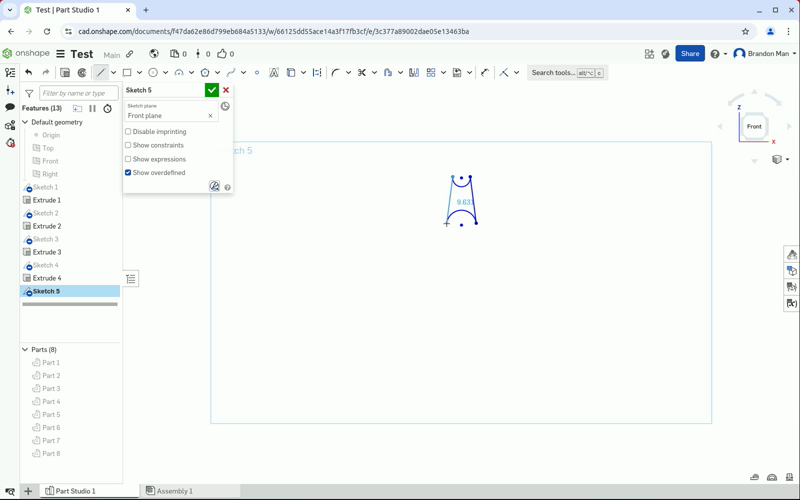
key(esc)
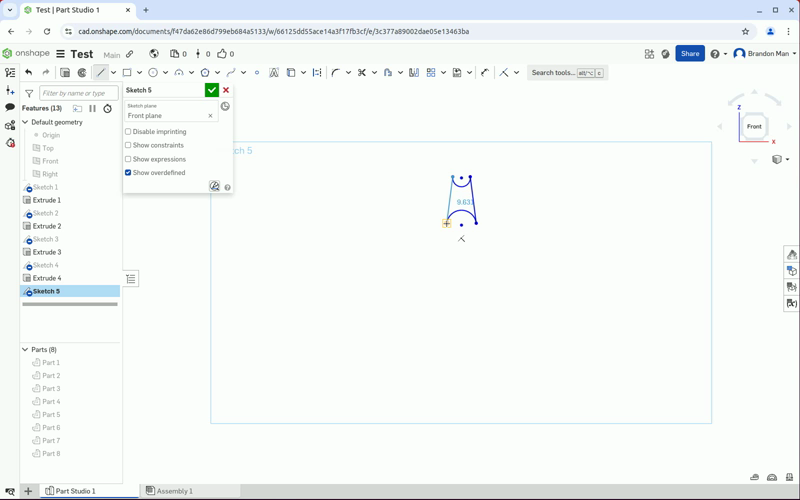
key(c)
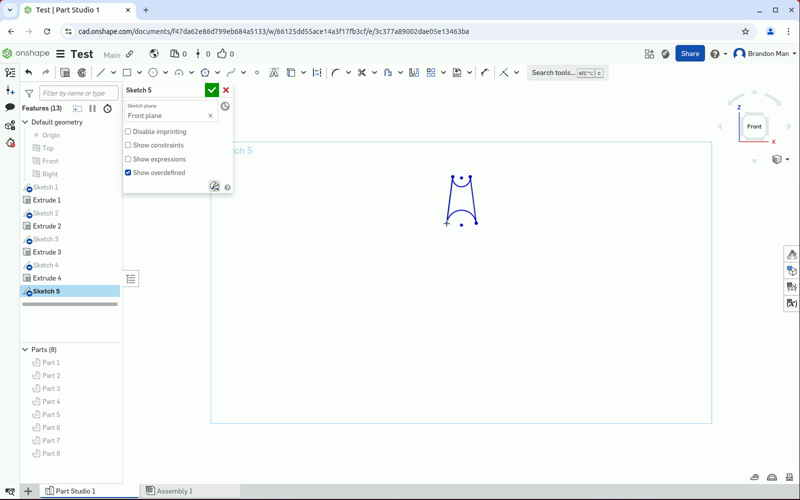
key_down(shift)
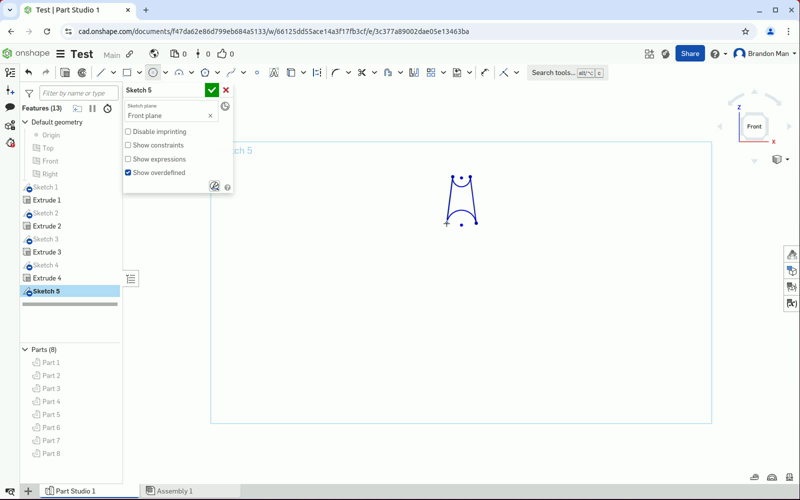
mouse_move(458, 191)
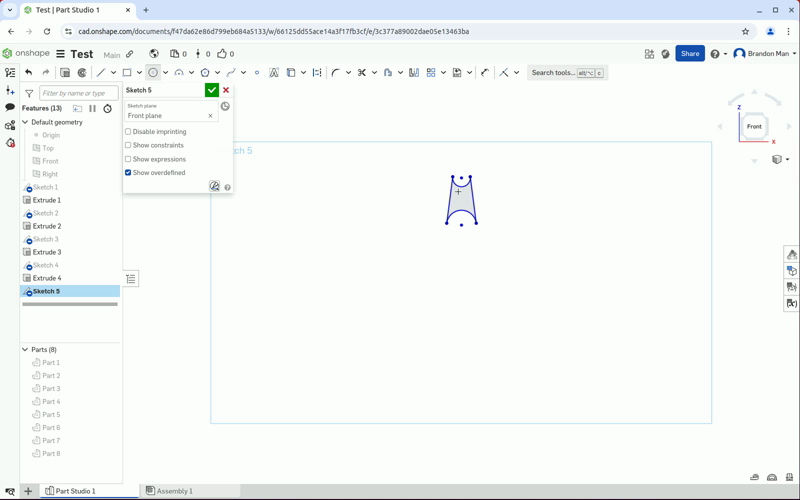
click(458, 191)
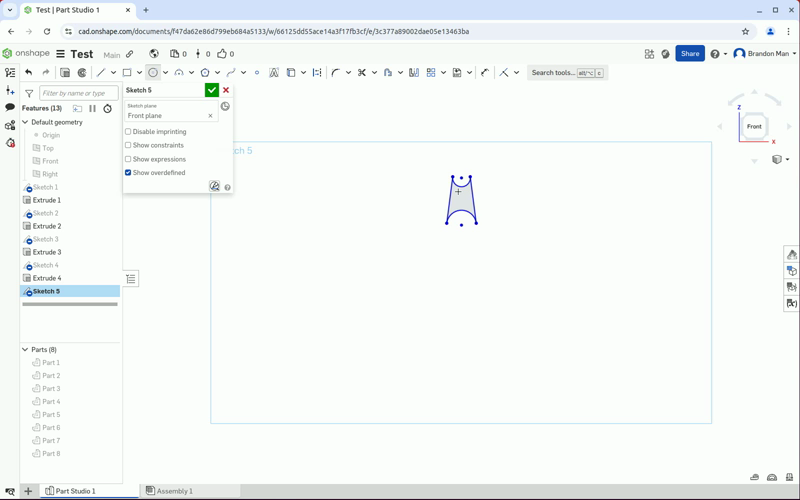
key_up(shift)
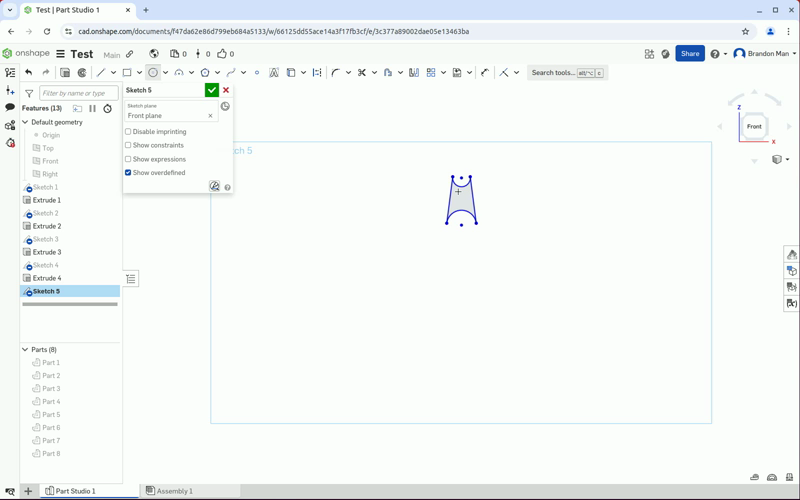
mouse_move(461, 191)
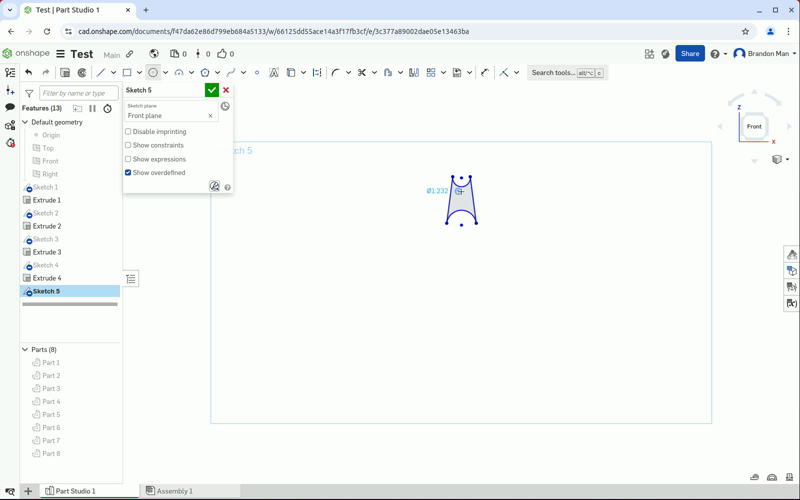
click(461, 191)
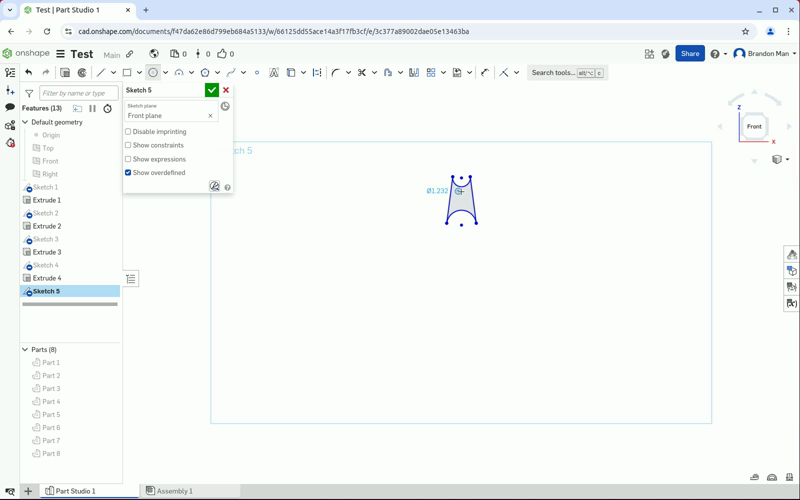
key(esc)
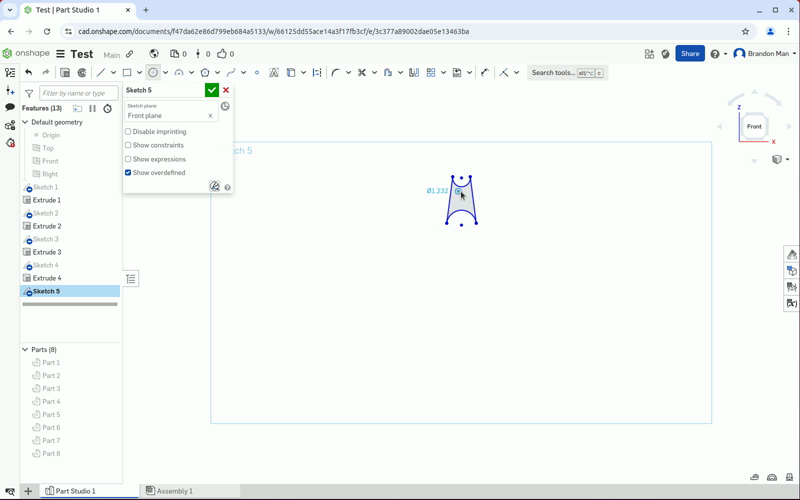
mouse_move(464, 189)
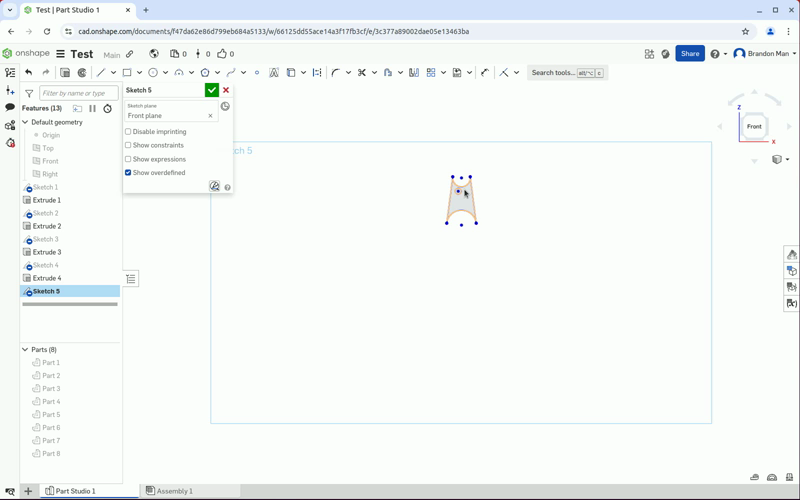
scroll(6)
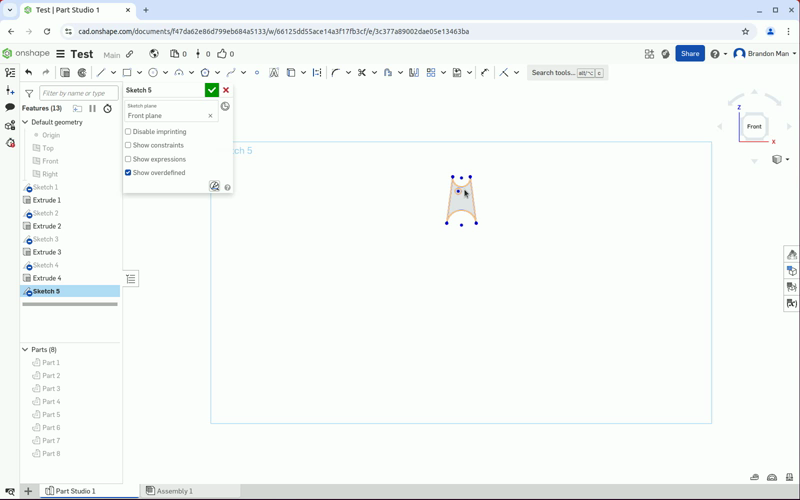
scroll(6)
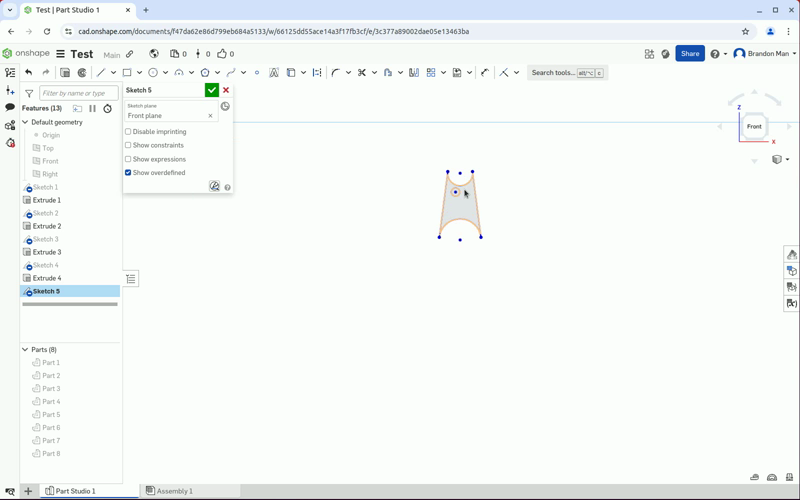
scroll(6)
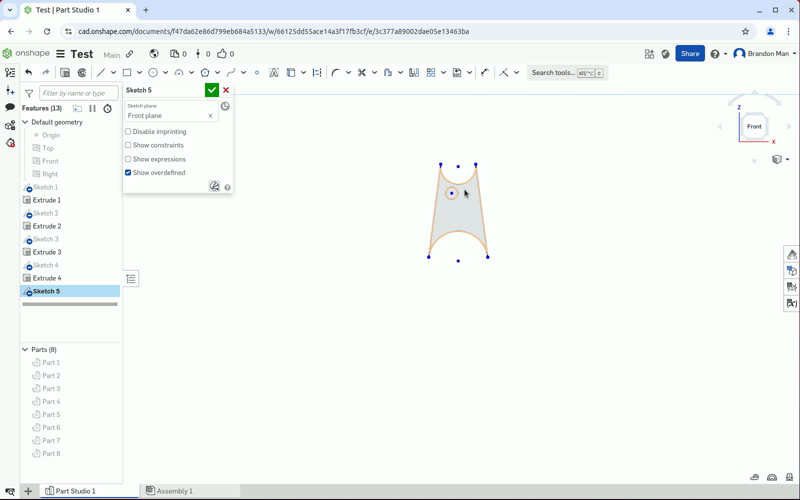
scroll(6)
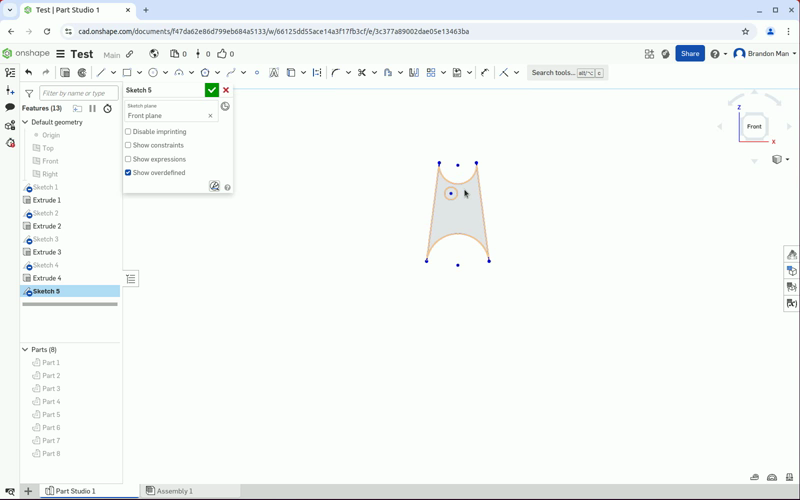
scroll(6)
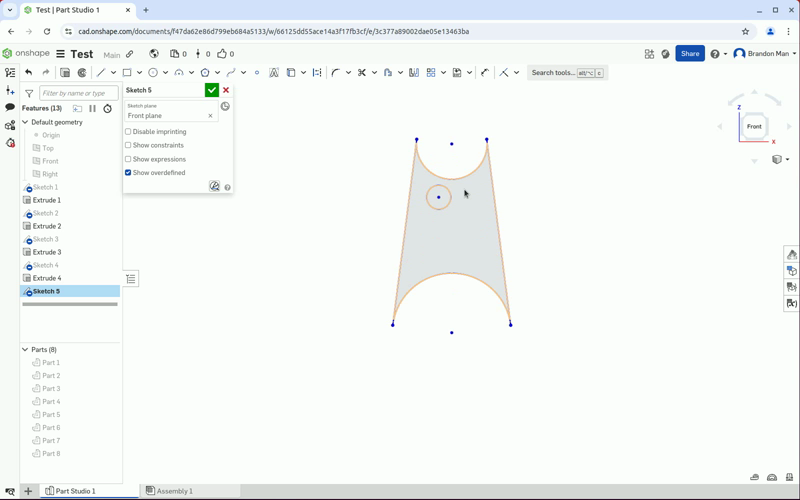
scroll(6)
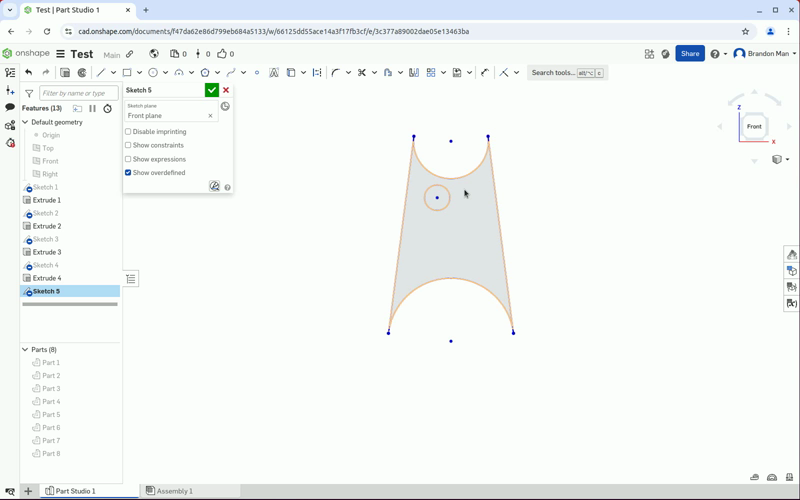
scroll(6)
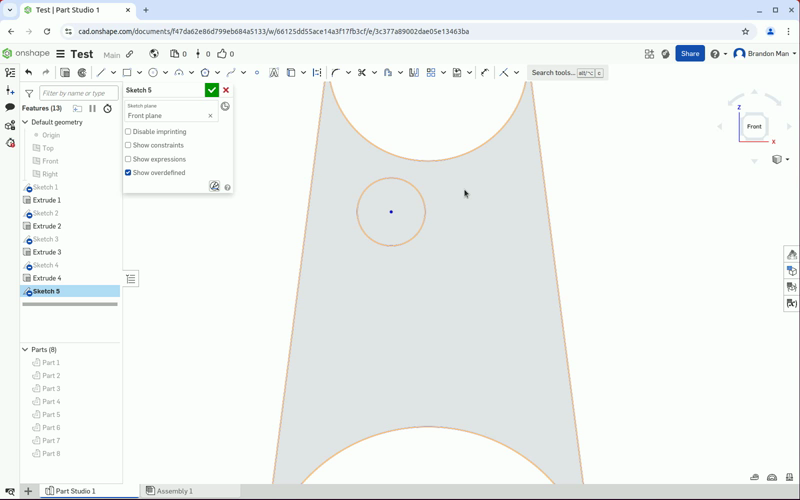
click(464, 189)
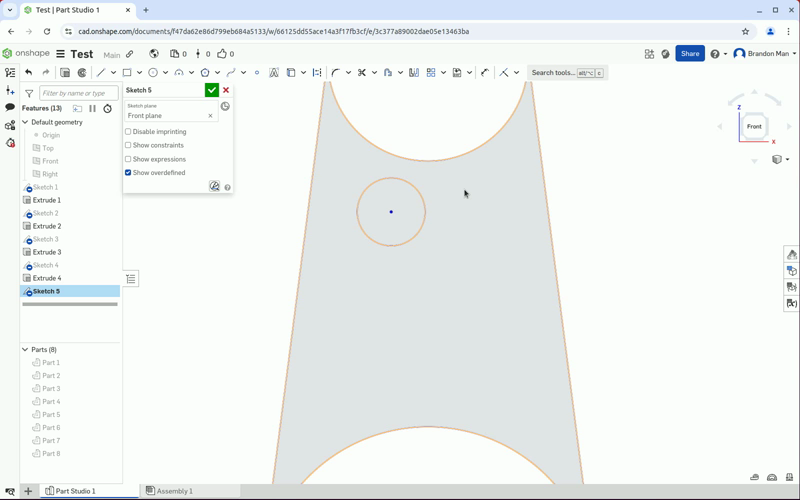
scroll(-6)
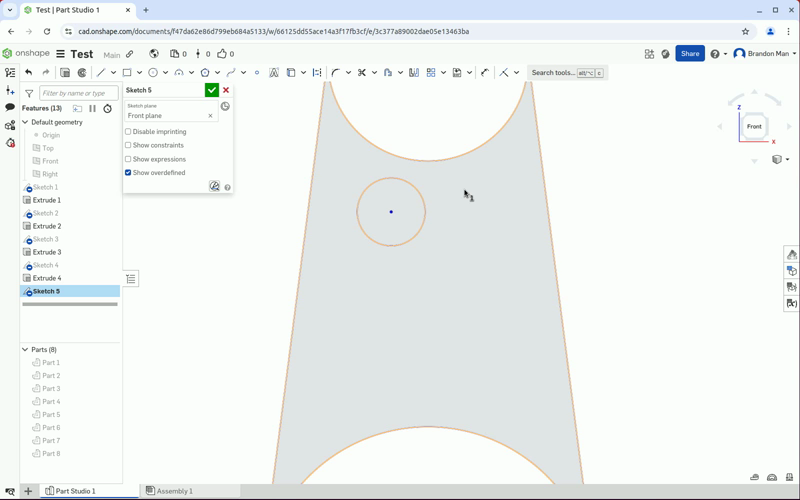
scroll(-6)
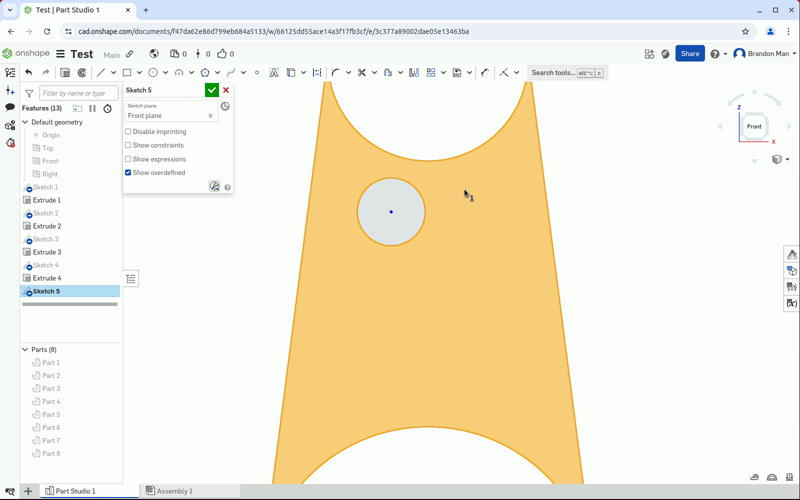
scroll(-6)
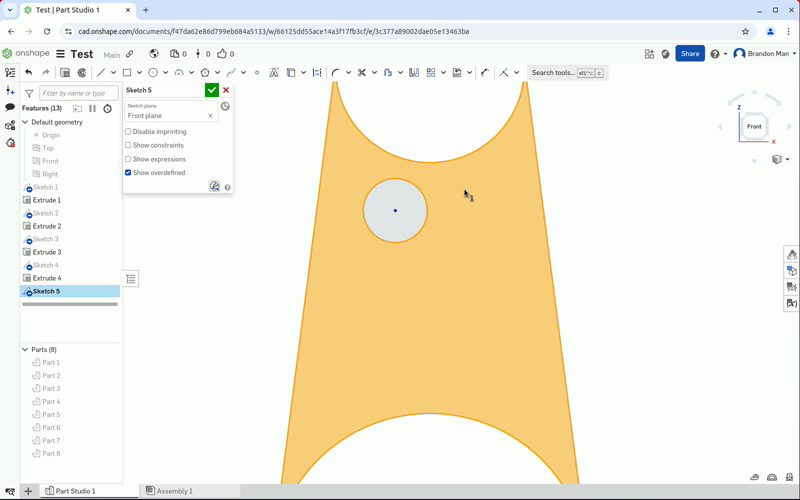
scroll(-6)
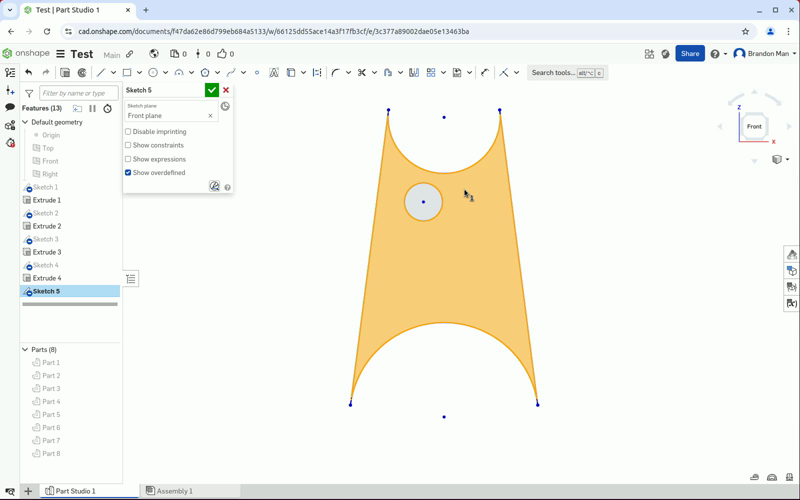
scroll(-6)
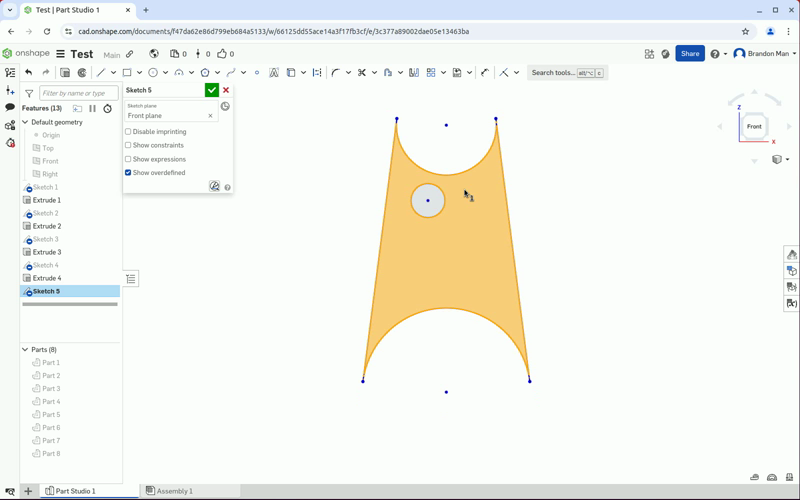
scroll(-6)
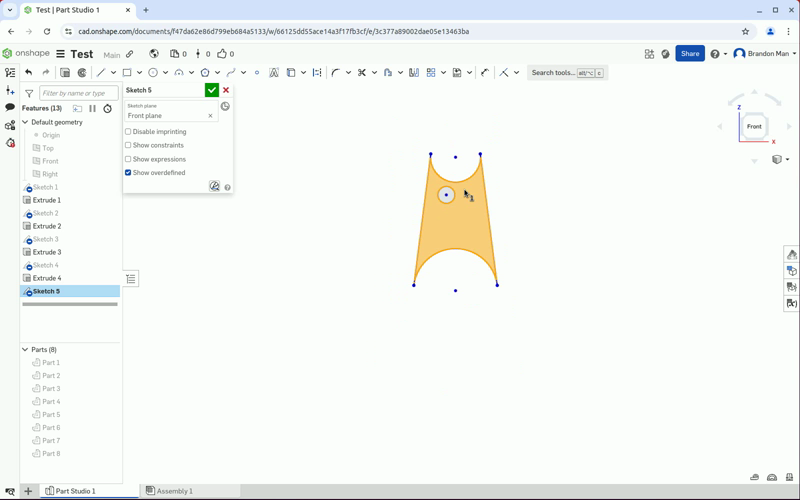
scroll(-6)
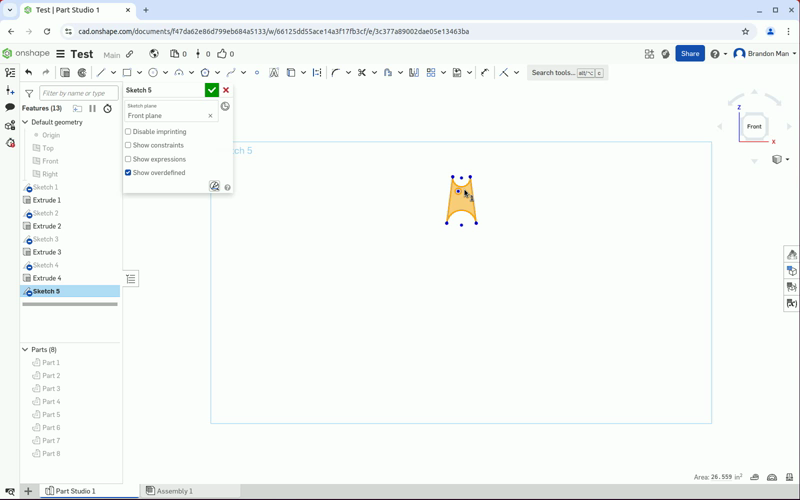
mouse_move(73, 352)
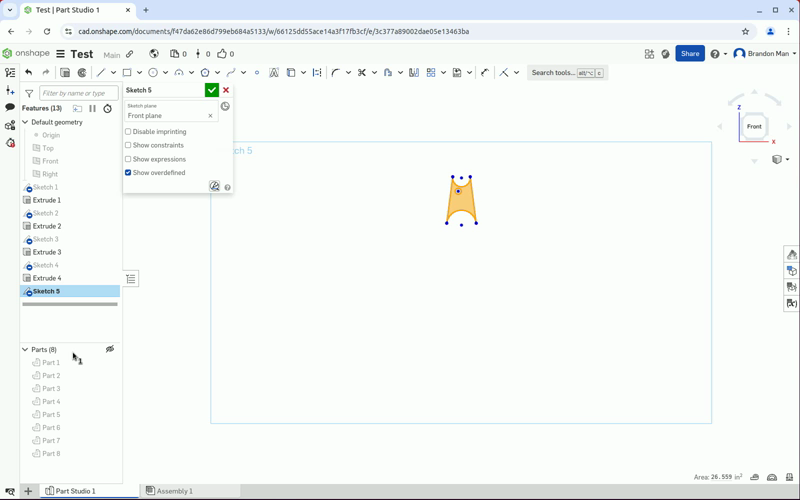
key(shift+y)
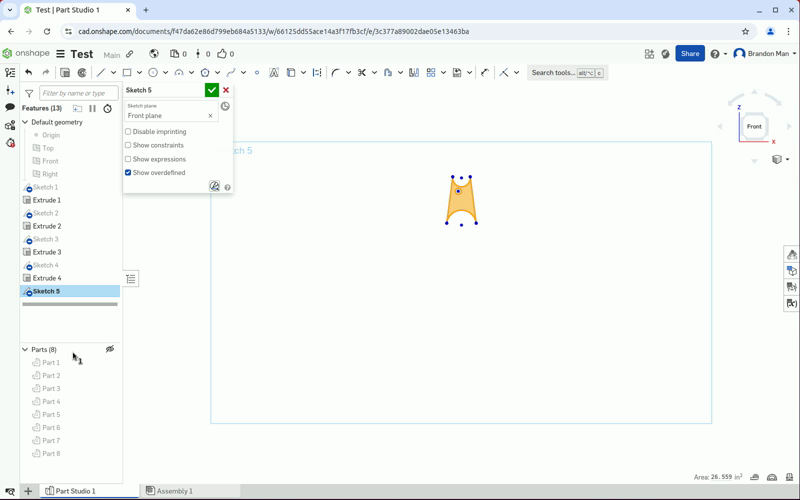
key(shift+e)
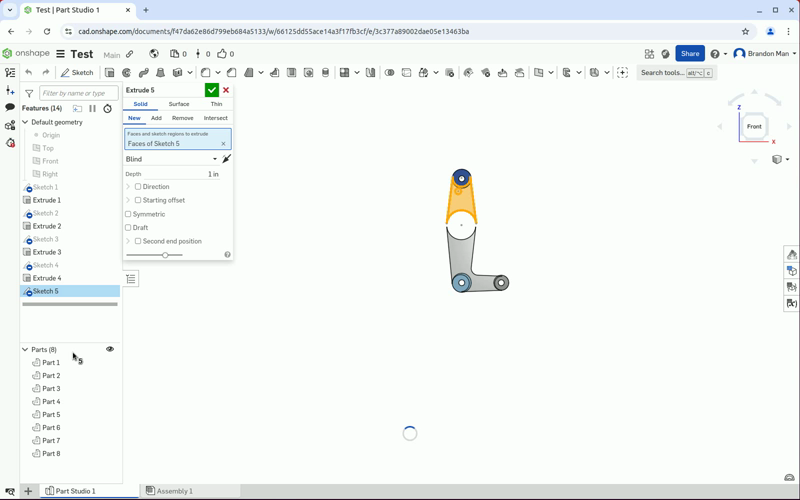
mouse_move(143, 106)
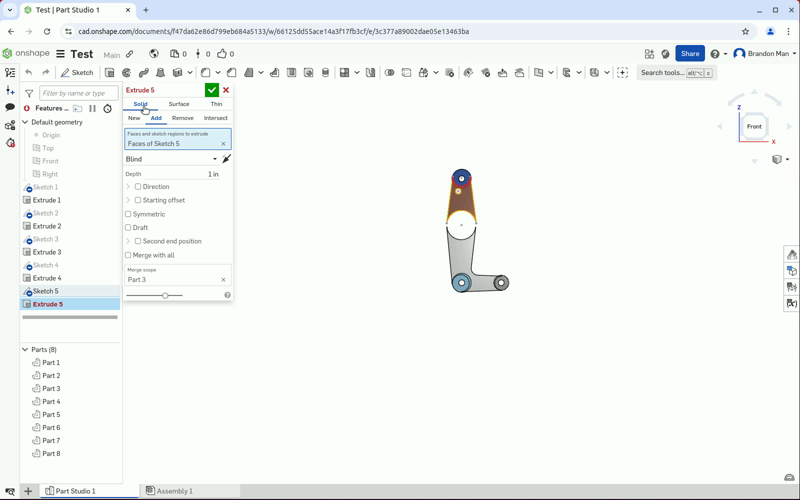
click(143, 106)
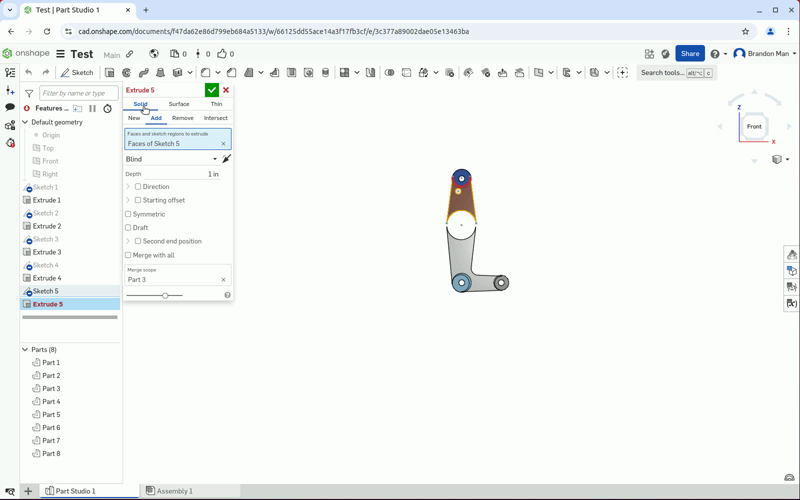
mouse_move(137, 120)
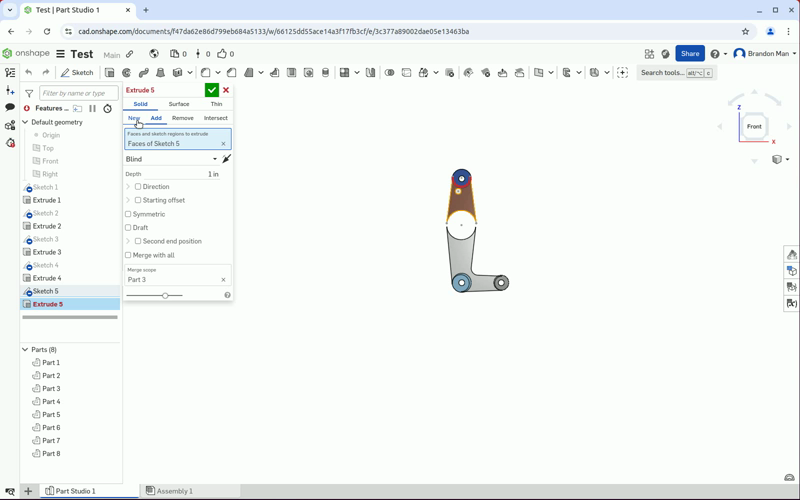
click(137, 120)
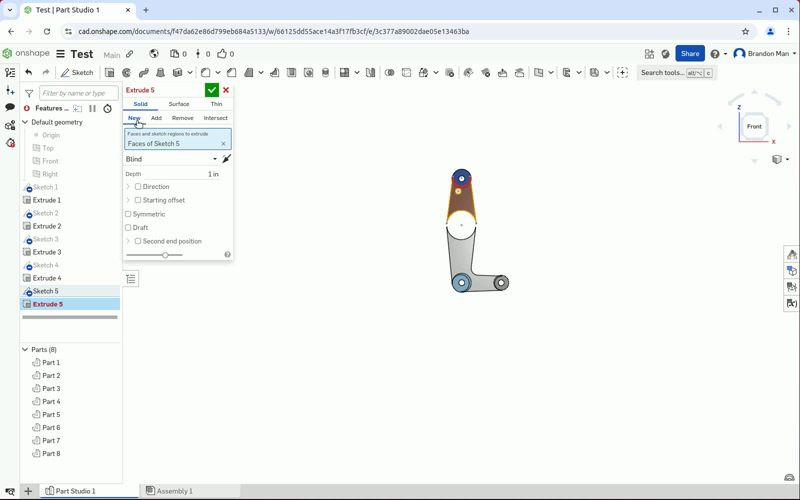
key(tab, 4)
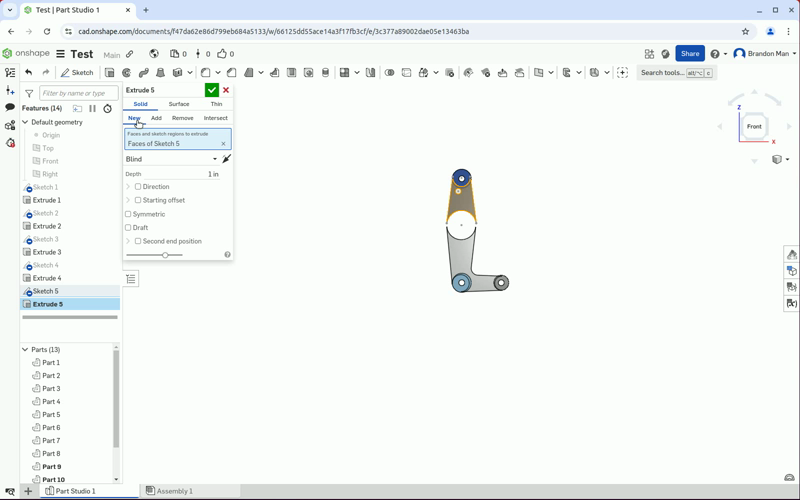
text(0.481)
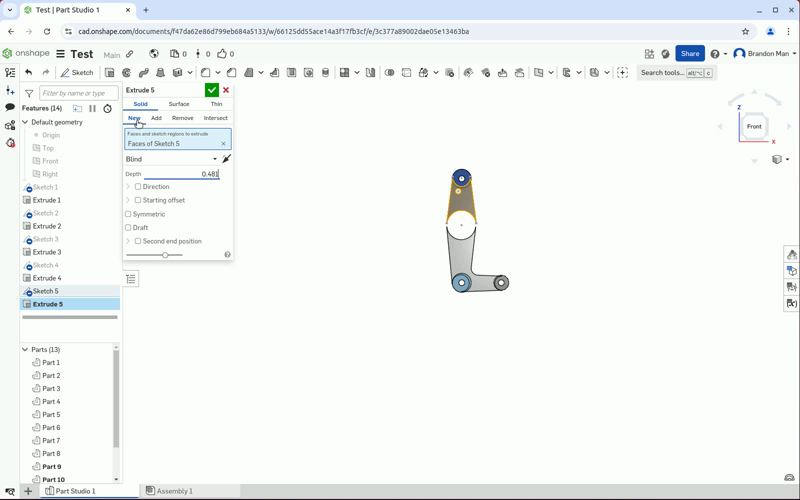
key(enter)
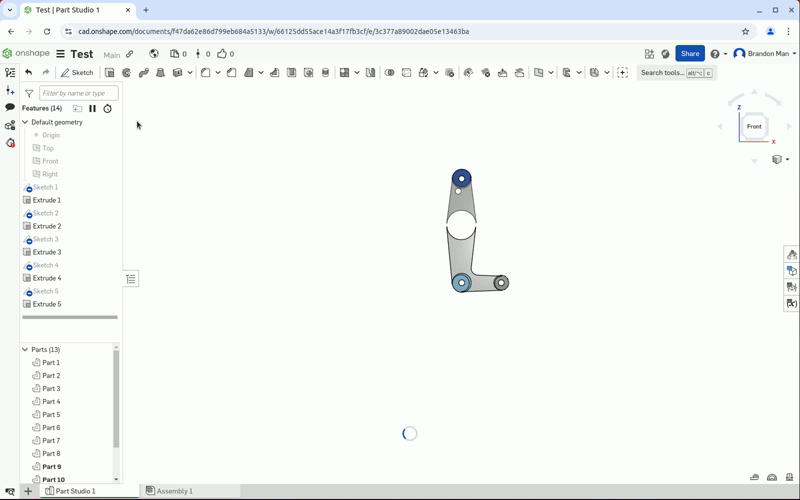
key(shift+h)
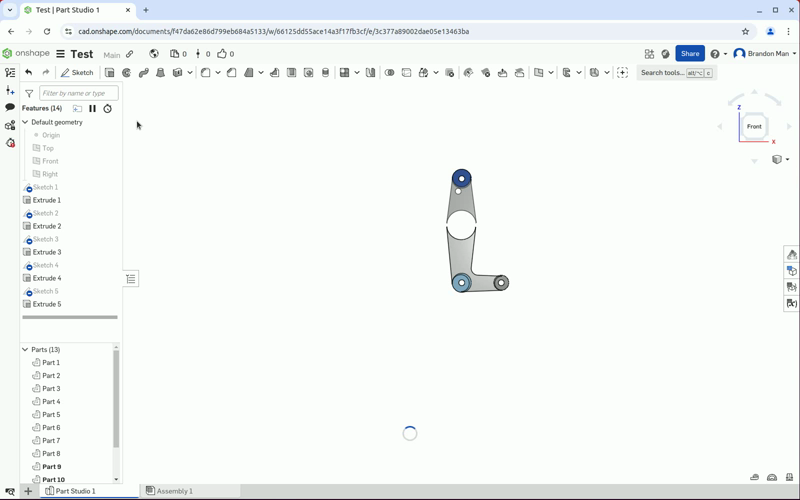
key(shift+h)
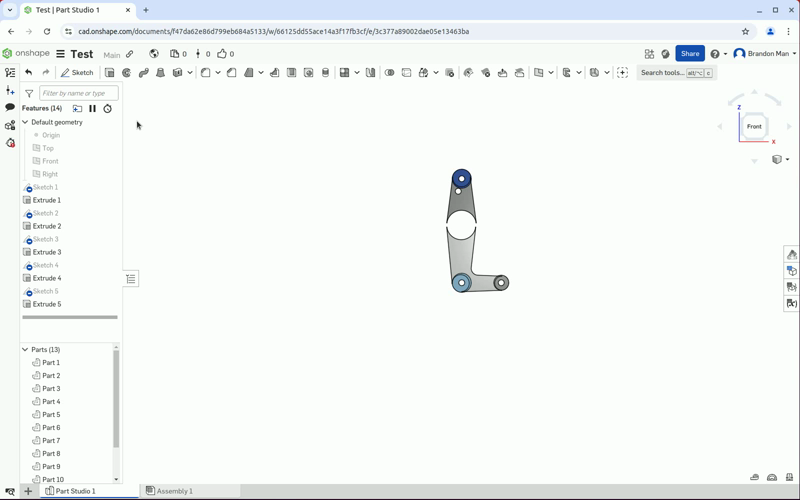
mouse_move(73, 189)
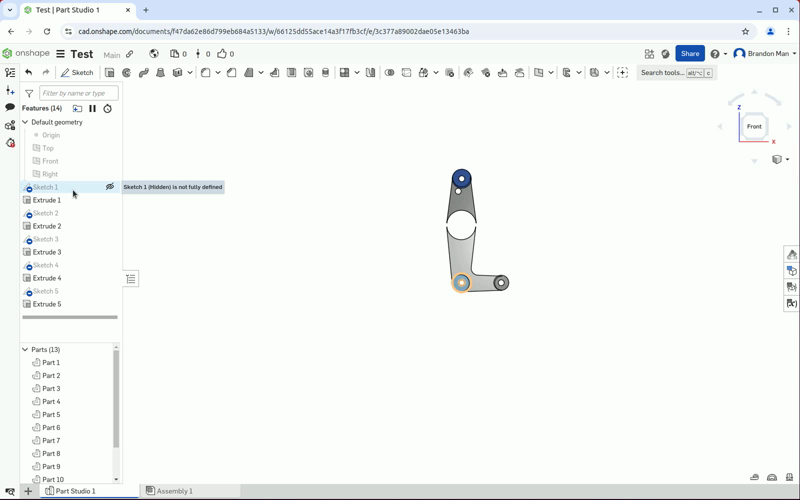
click(73, 189)
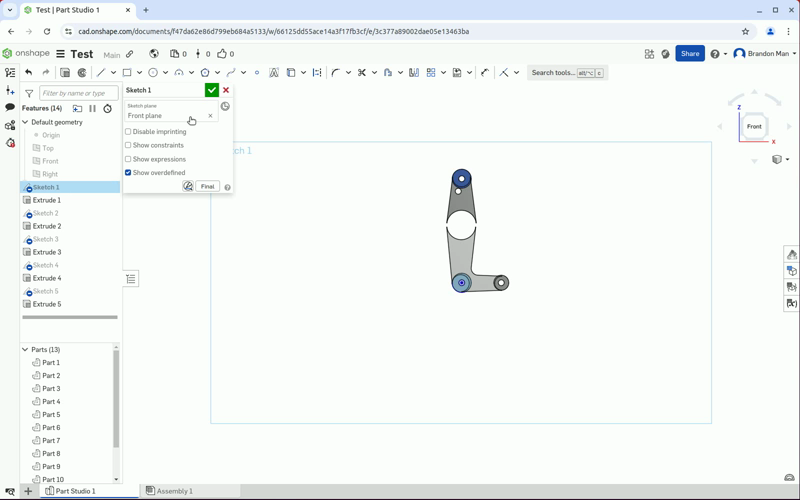
mouse_move(229, 92)
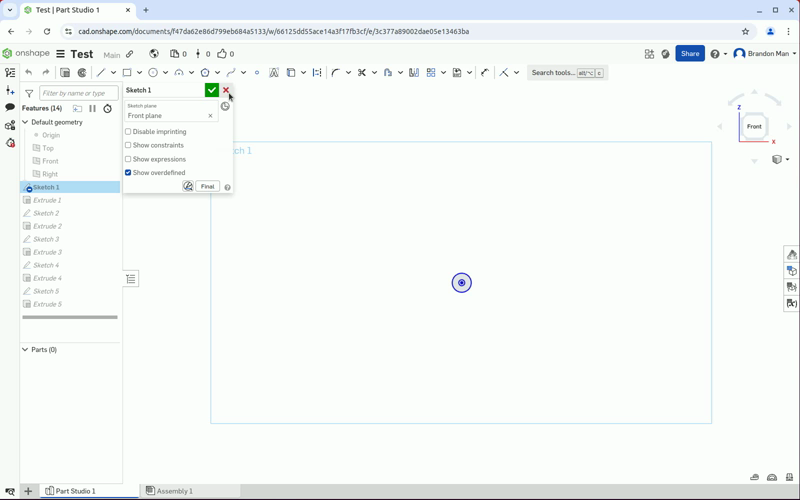
click(229, 92)
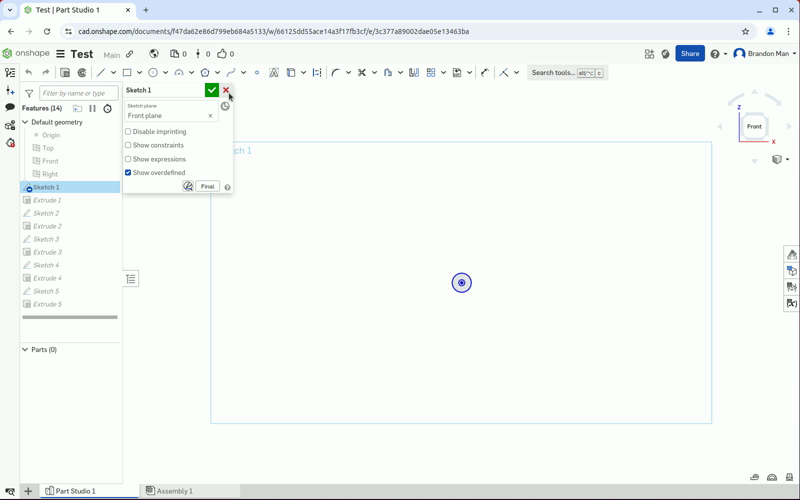
key(shift+s)
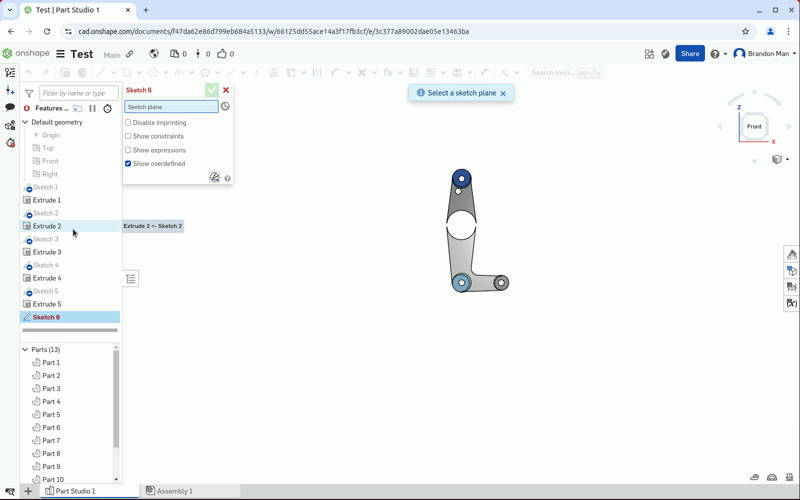
scroll(3)
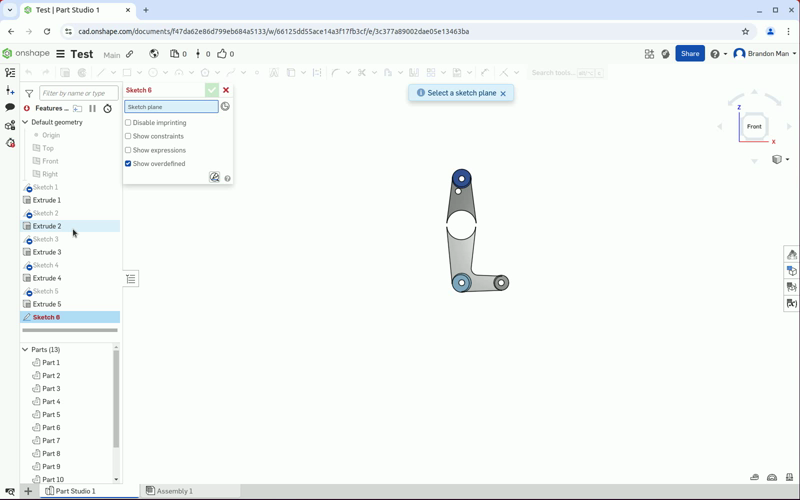
mouse_move(73, 163)
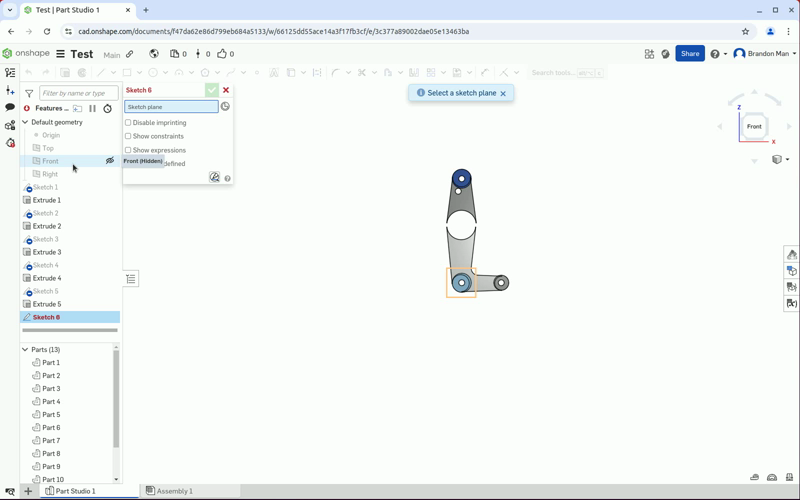
click(73, 163)
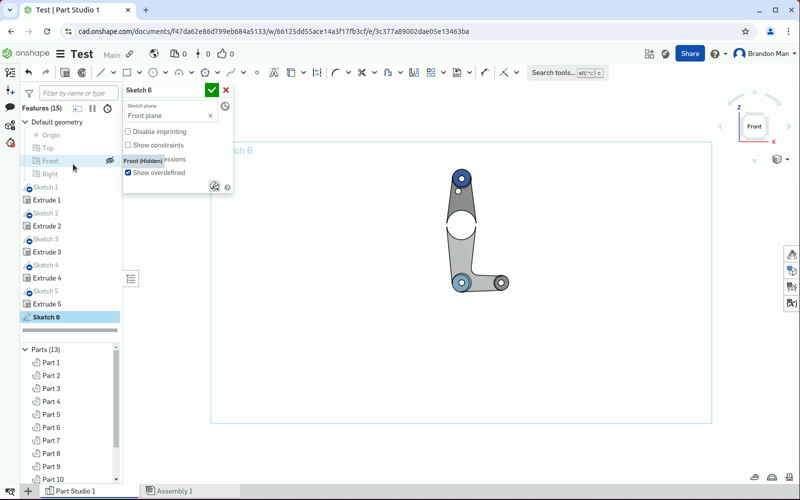
mouse_move(69, 352)
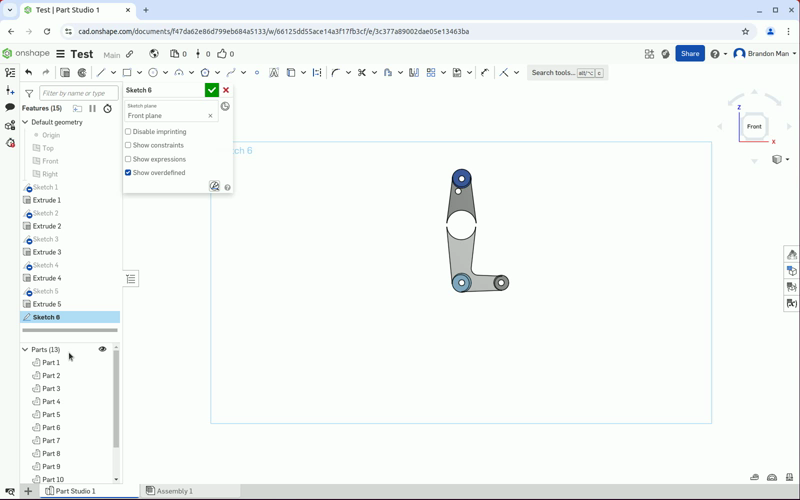
key(y)
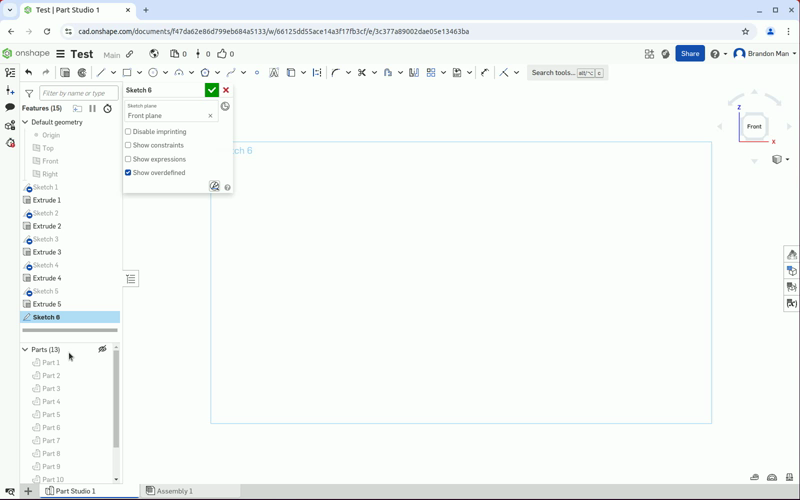
key(c)
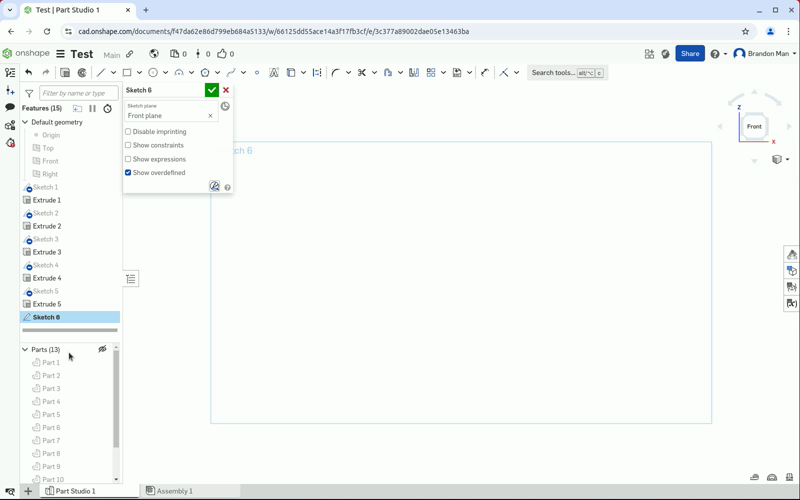
key_down(shift)
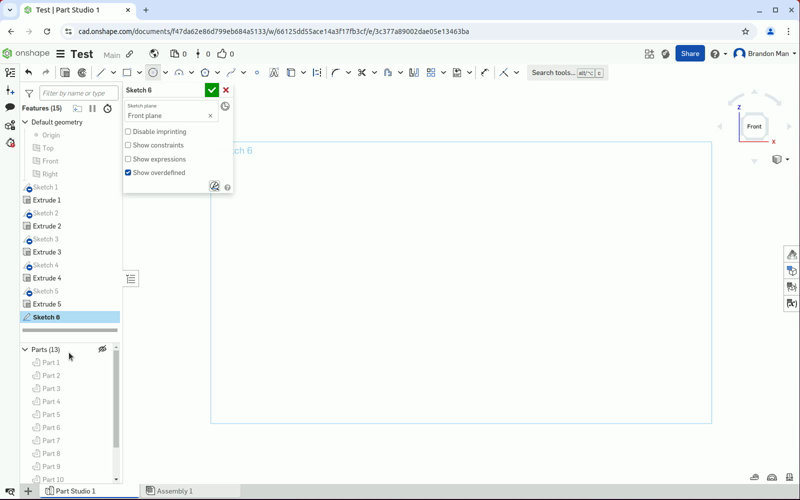
mouse_move(461, 225)
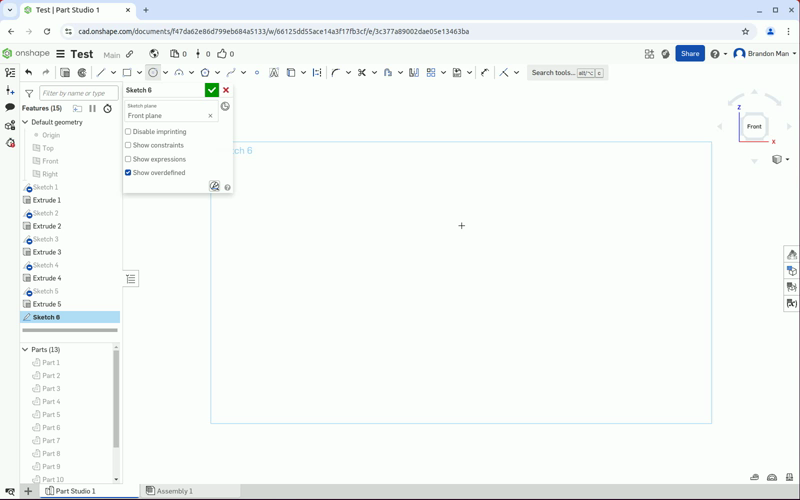
click(461, 225)
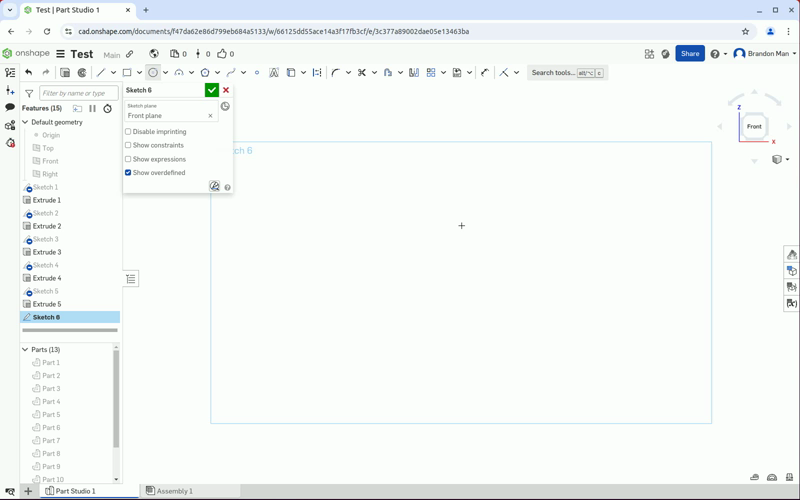
key_up(shift)
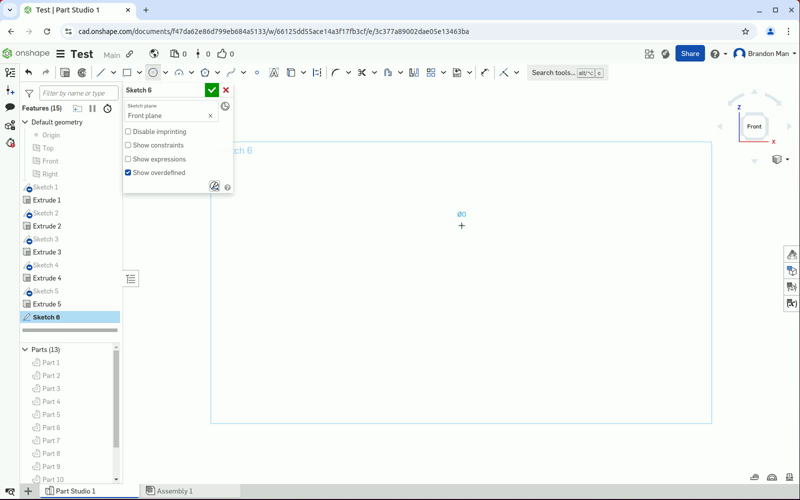
mouse_move(477, 225)
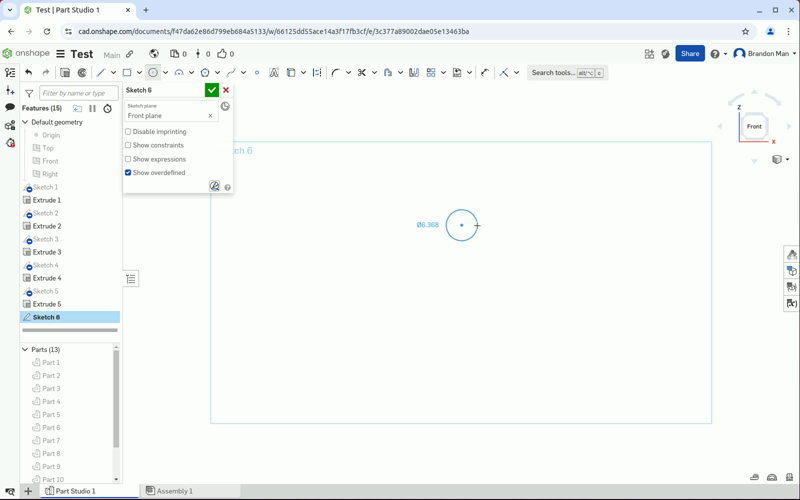
click(477, 225)
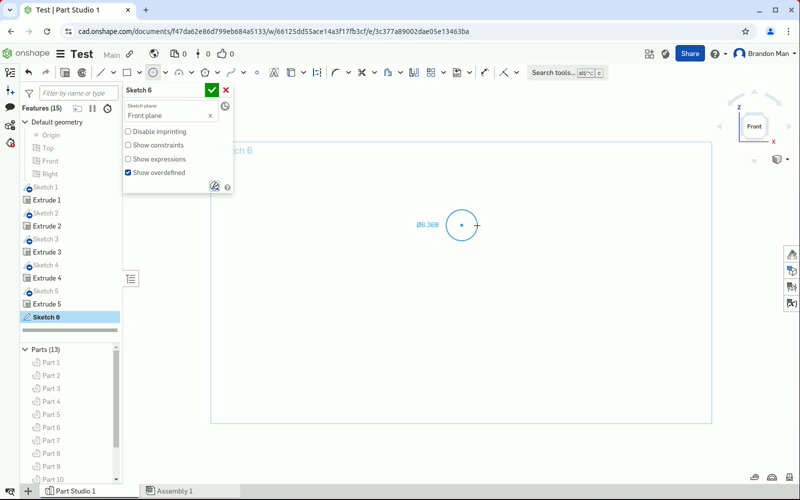
key(esc)
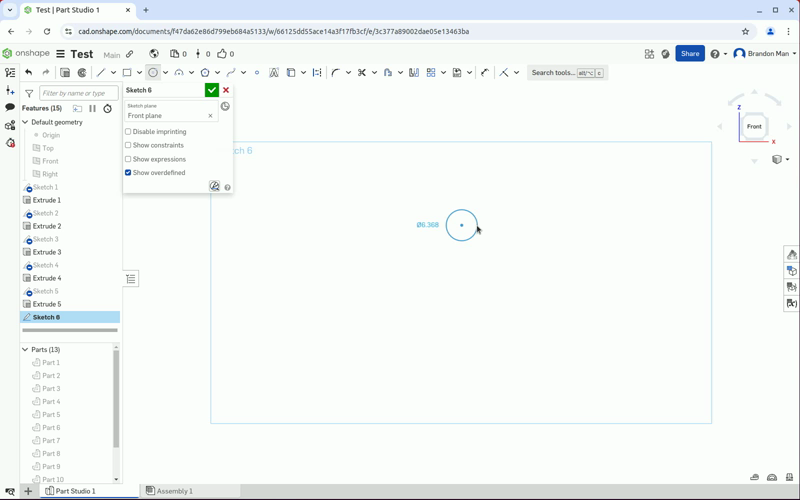
key(c)
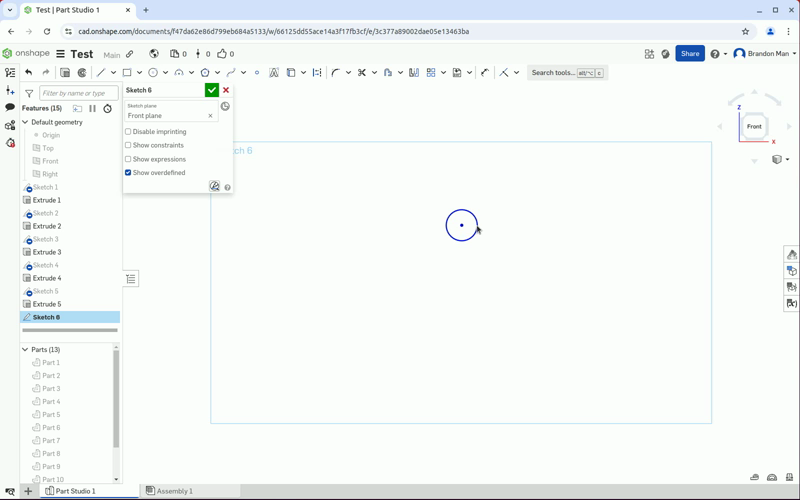
key_down(shift)
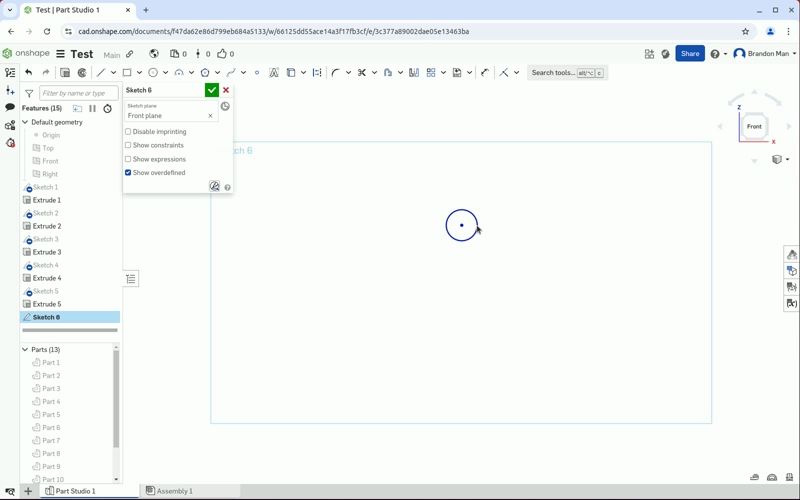
mouse_move(461, 225)
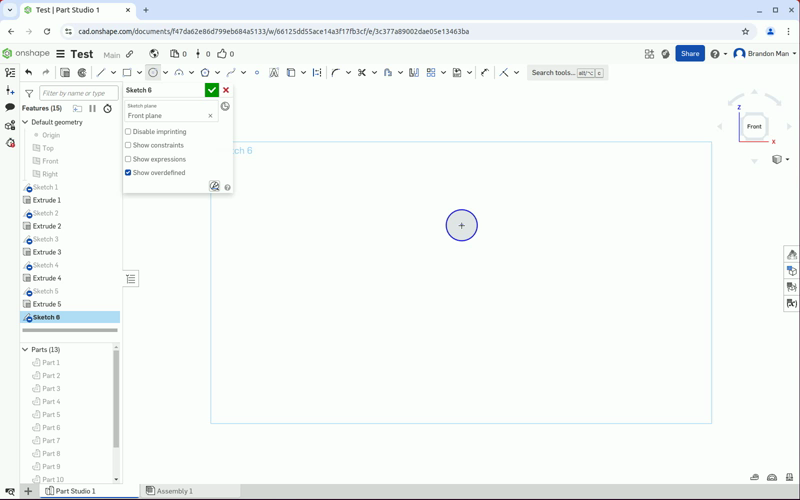
click(461, 225)
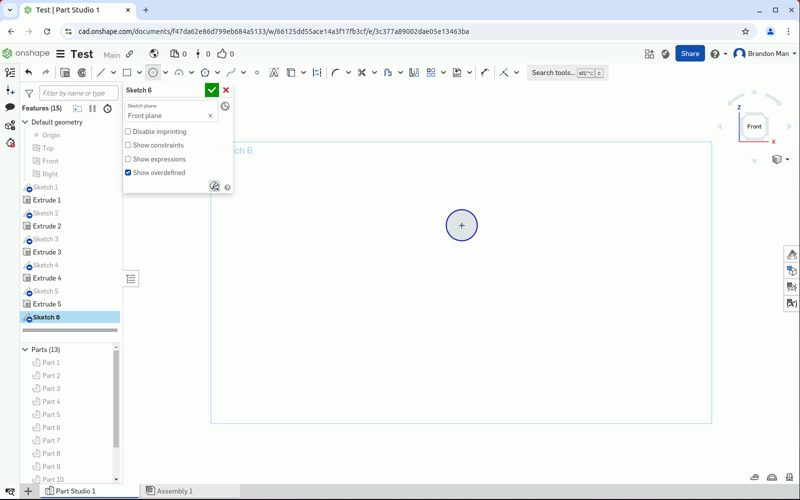
key_up(shift)
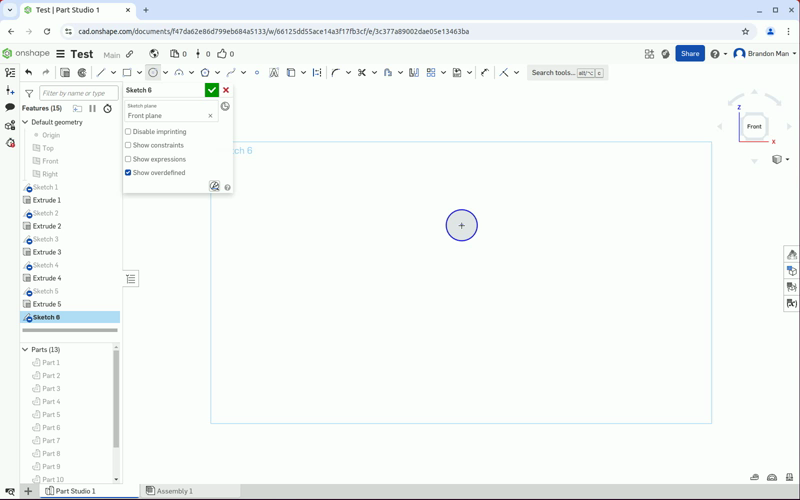
mouse_move(465, 225)
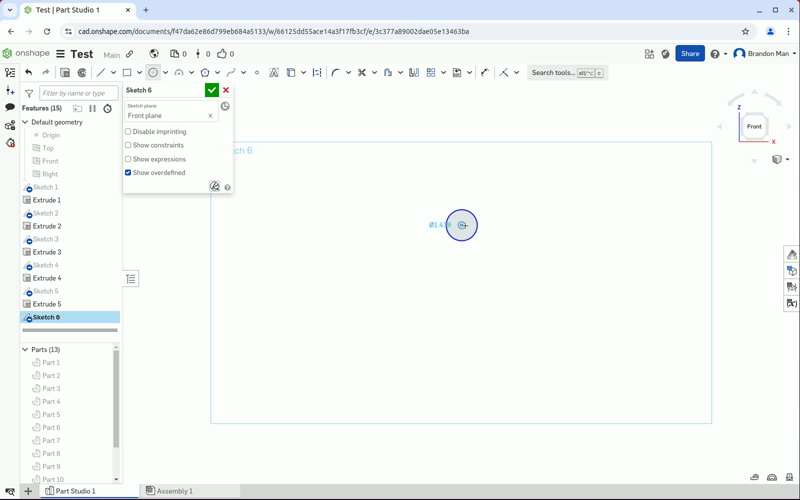
scroll(6)
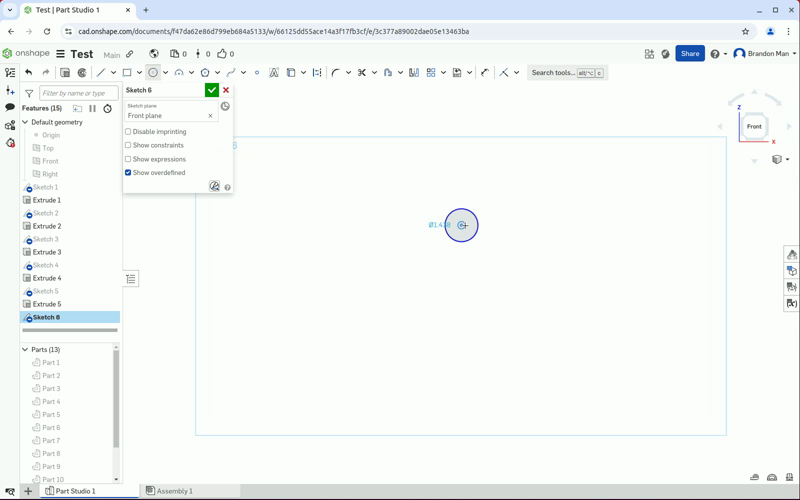
scroll(6)
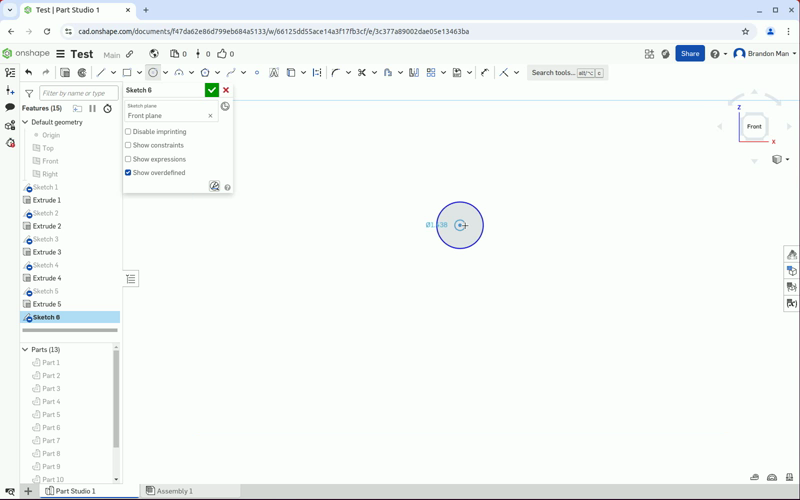
scroll(6)
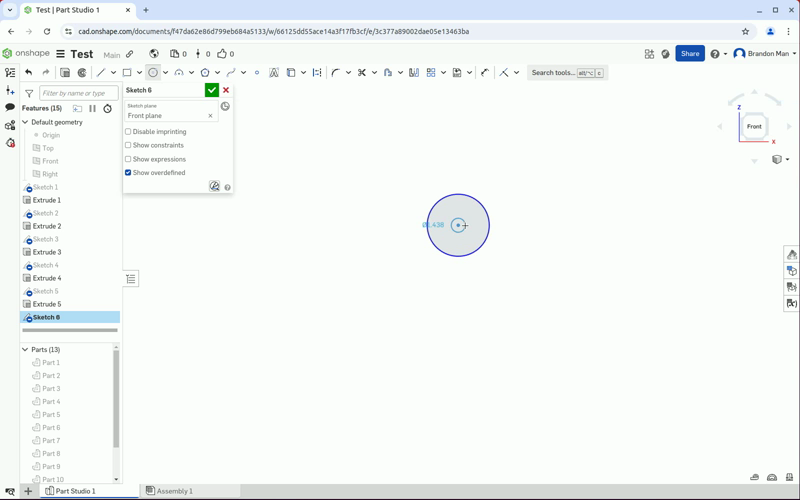
scroll(6)
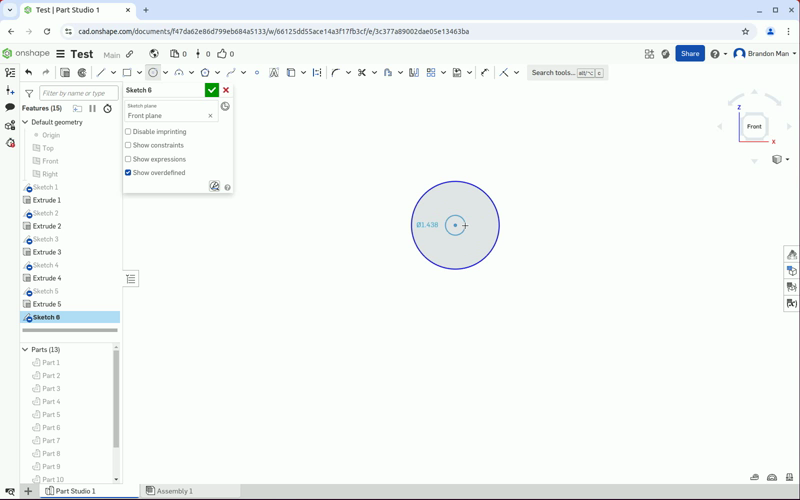
scroll(6)
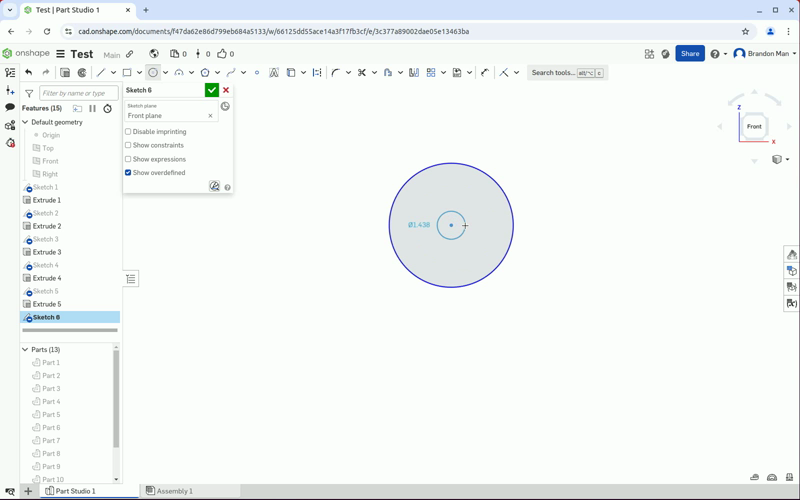
scroll(6)
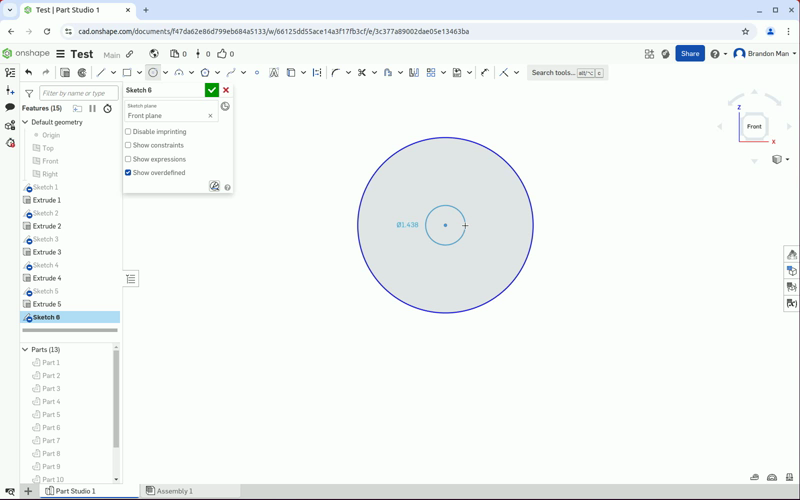
scroll(6)
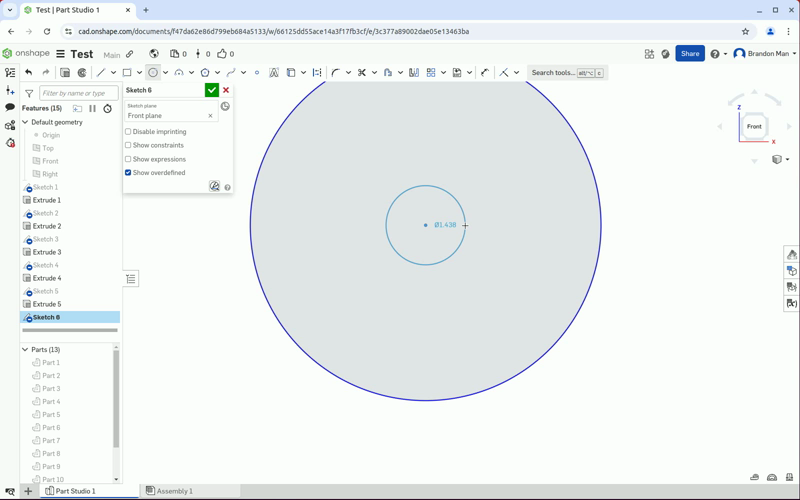
click(465, 225)
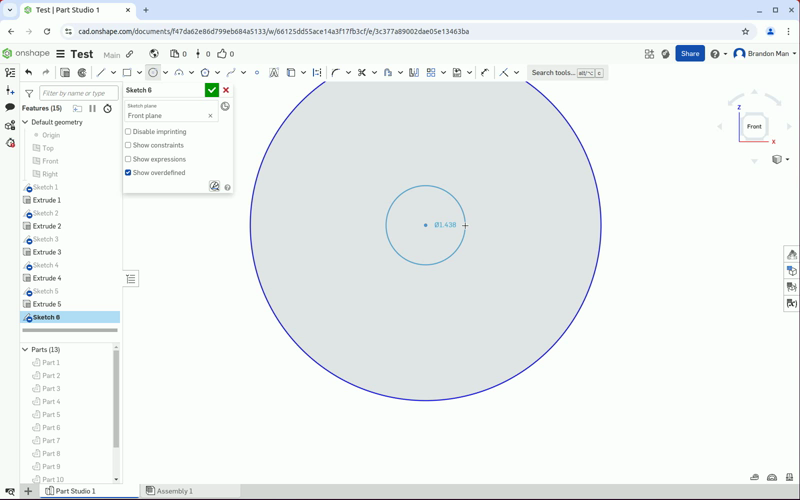
scroll(-6)
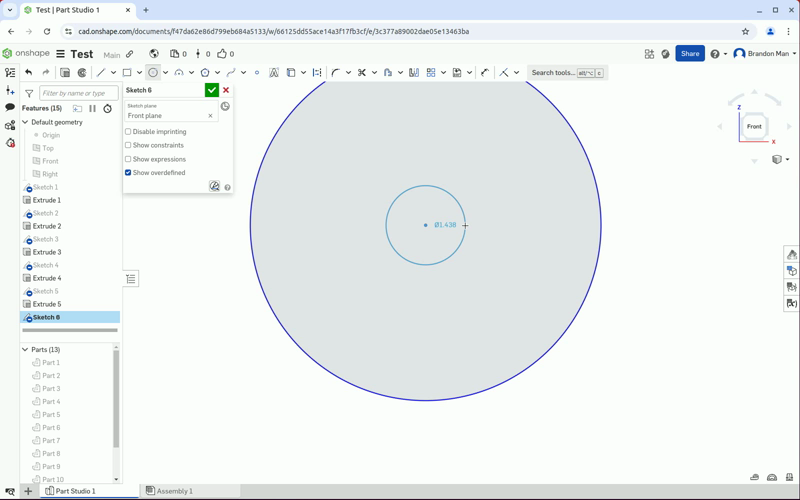
scroll(-6)
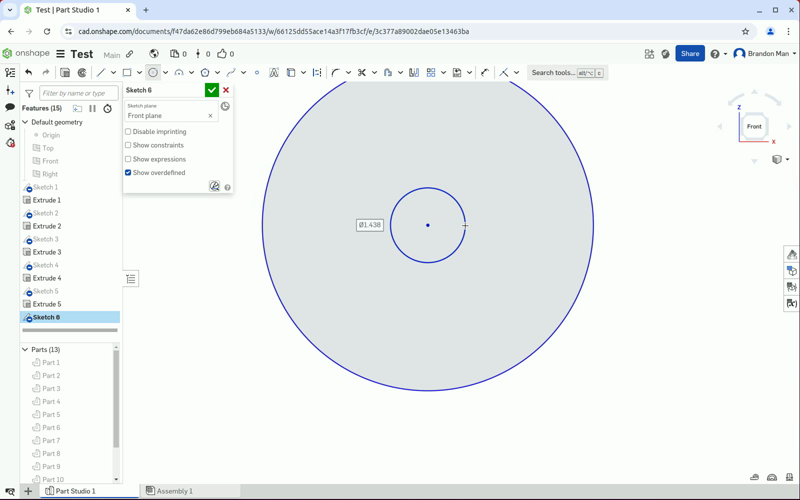
scroll(-6)
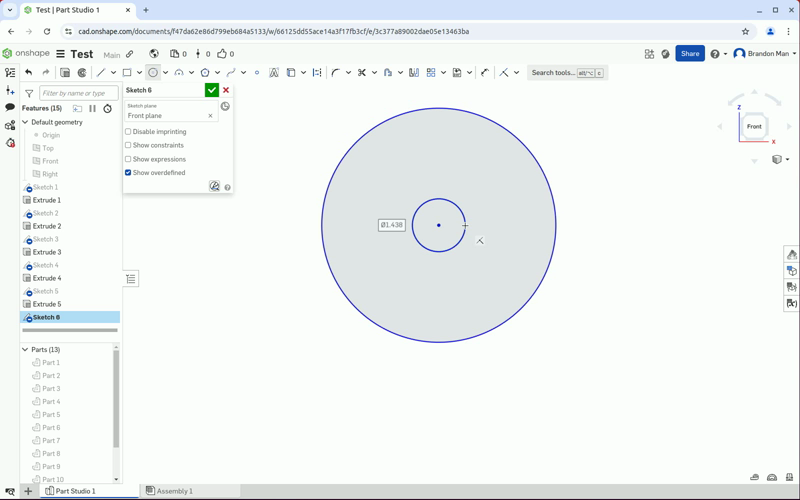
scroll(-6)
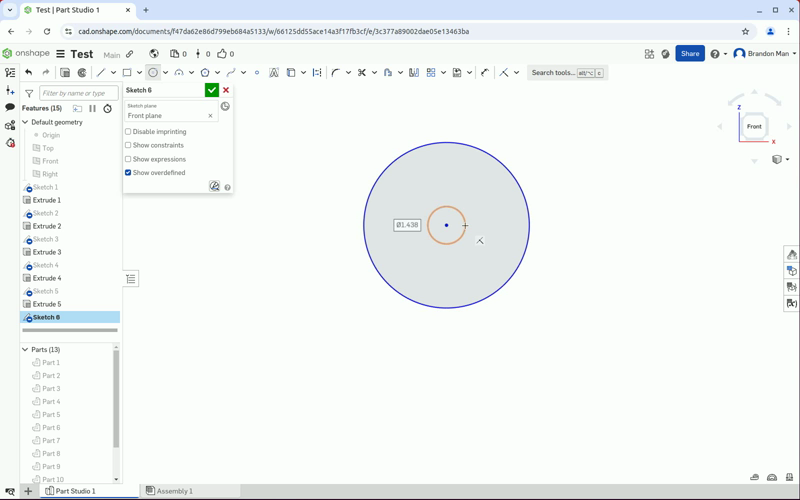
scroll(-6)
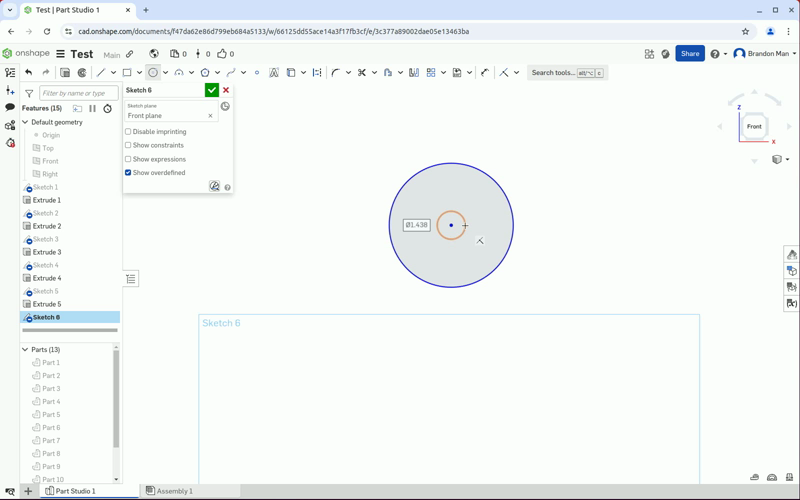
scroll(-6)
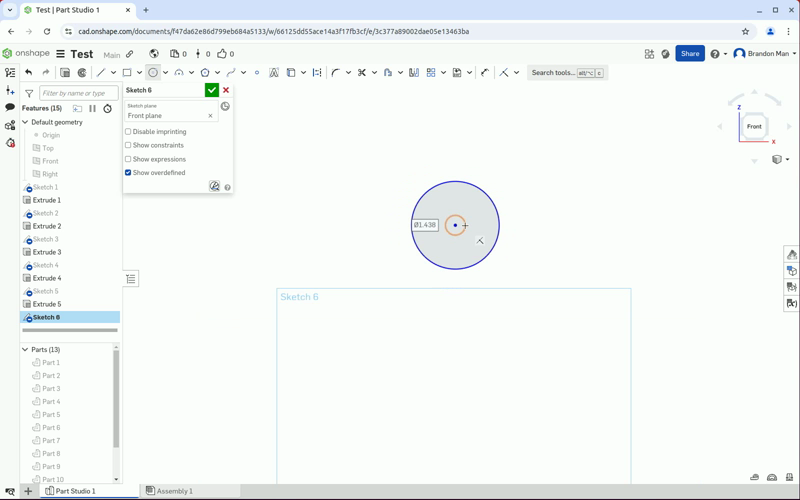
scroll(-6)
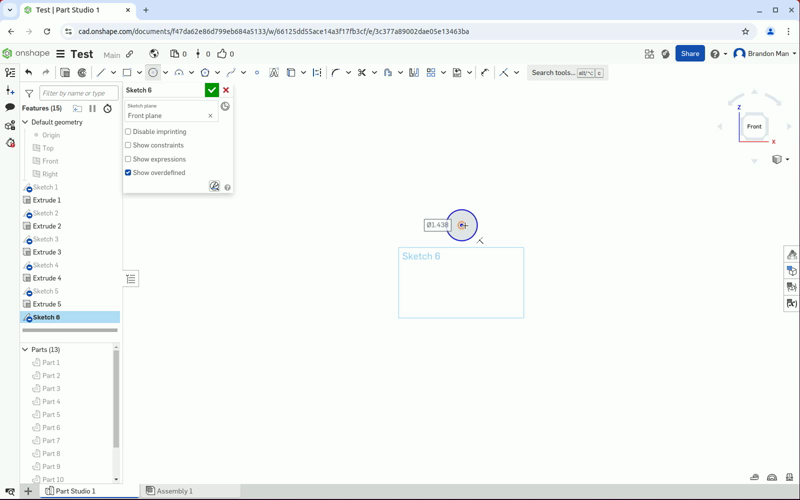
key(esc)
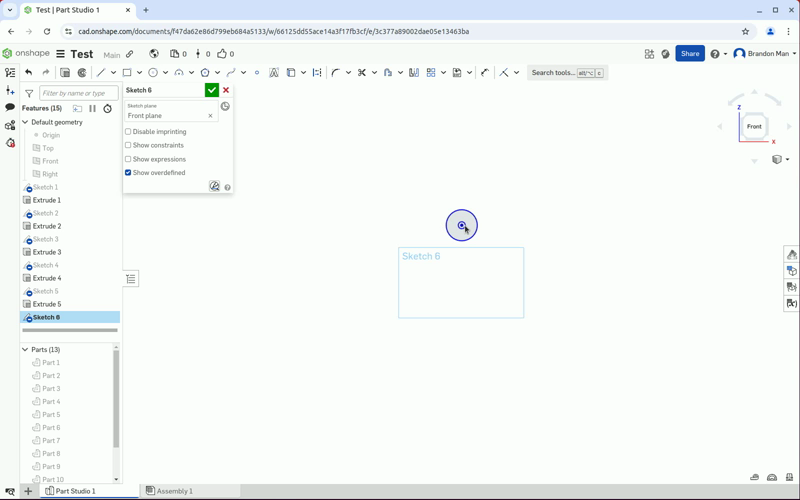
mouse_move(455, 226)
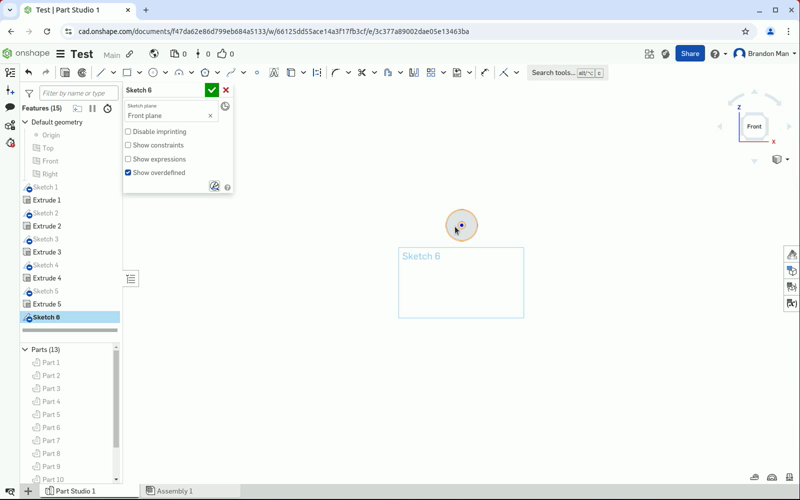
scroll(6)
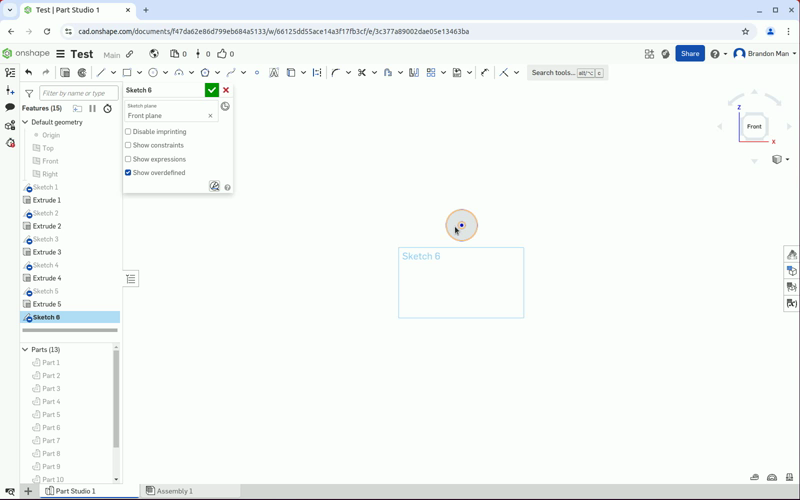
scroll(6)
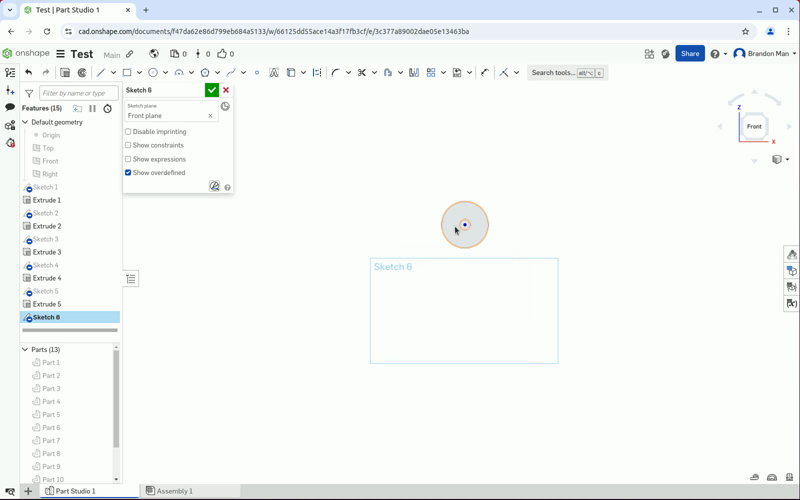
scroll(6)
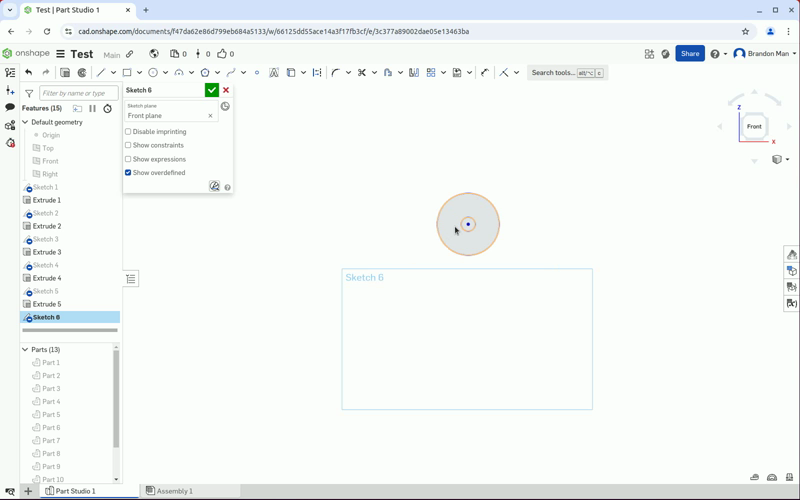
scroll(6)
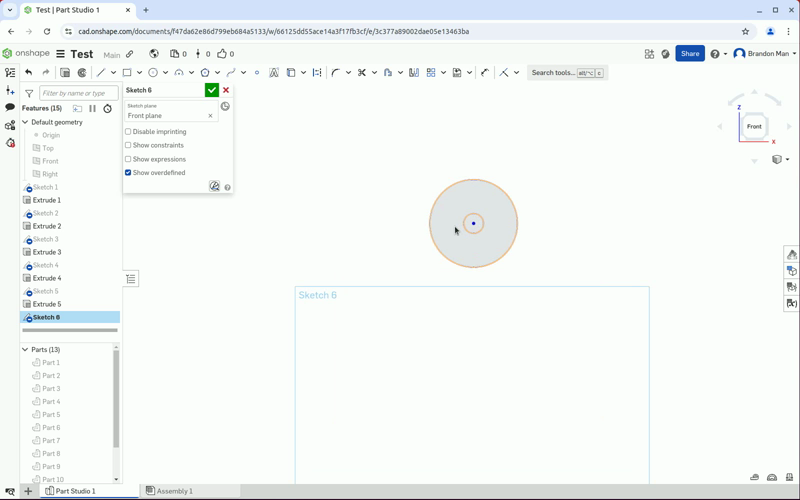
scroll(6)
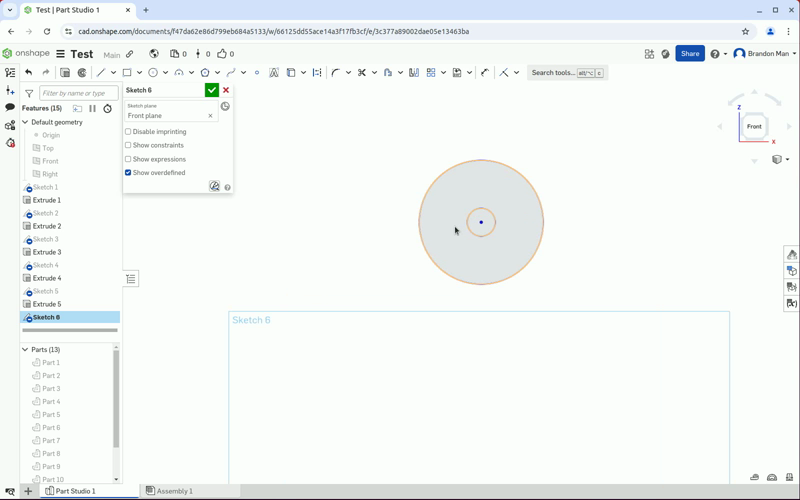
scroll(6)
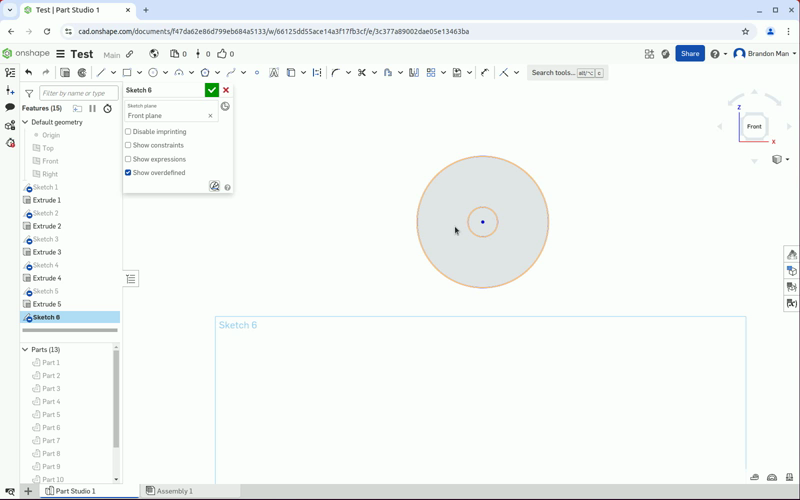
scroll(6)
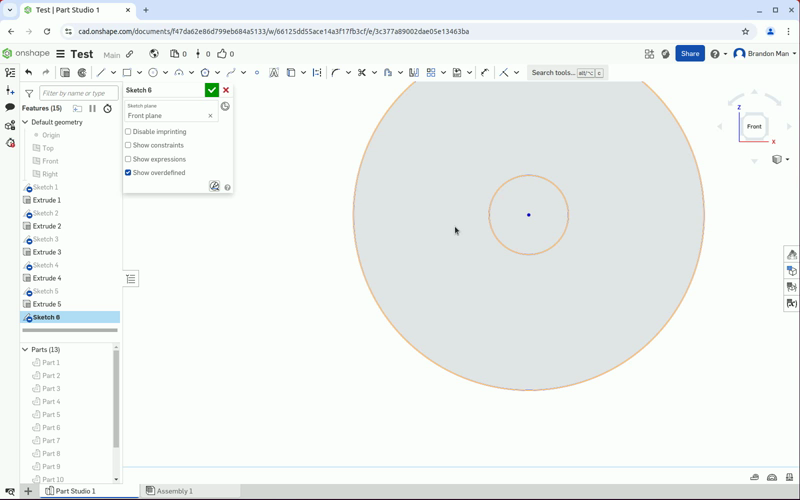
click(455, 226)
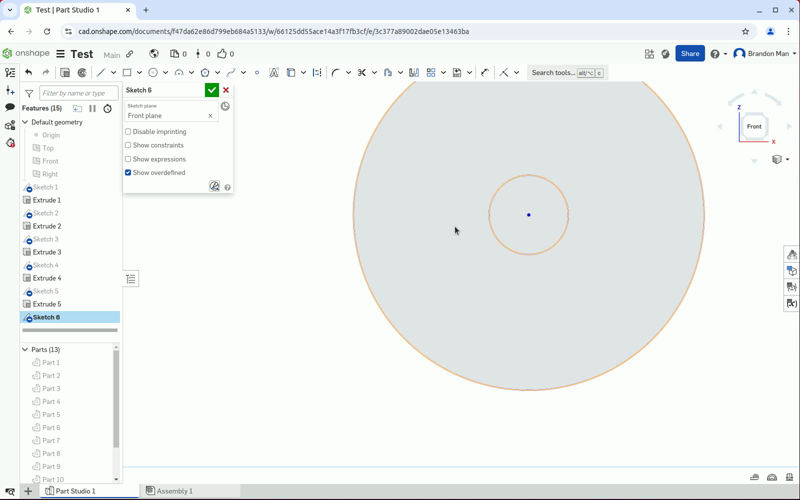
scroll(-6)
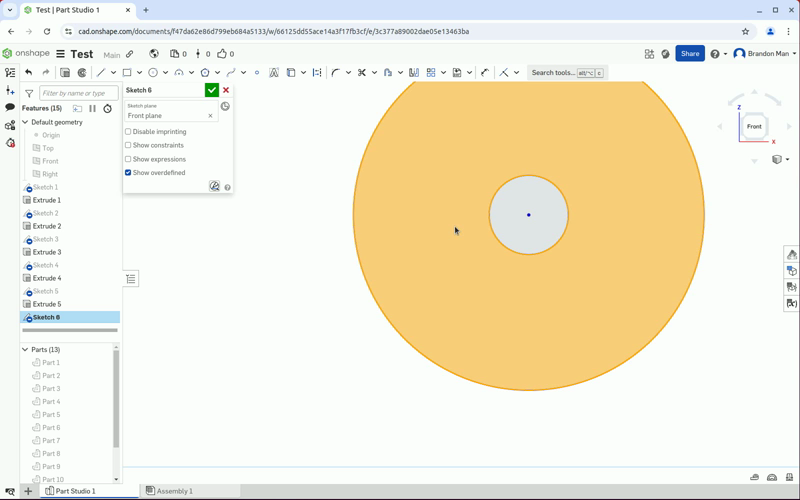
scroll(-6)
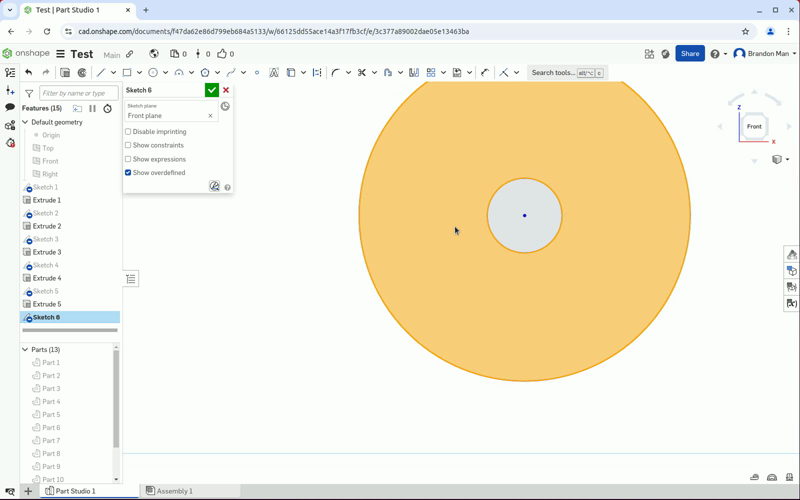
scroll(-6)
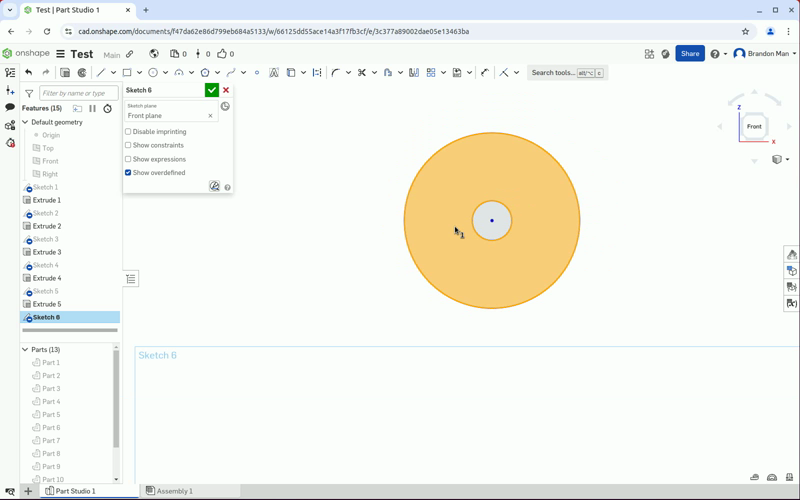
scroll(-6)
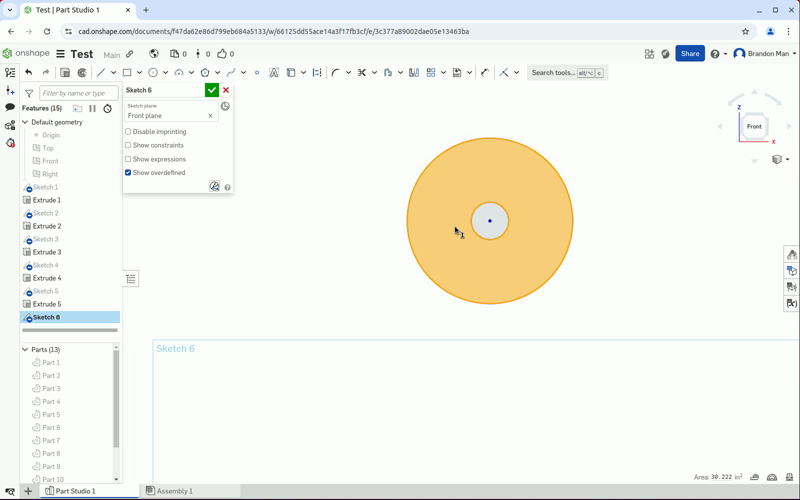
scroll(-6)
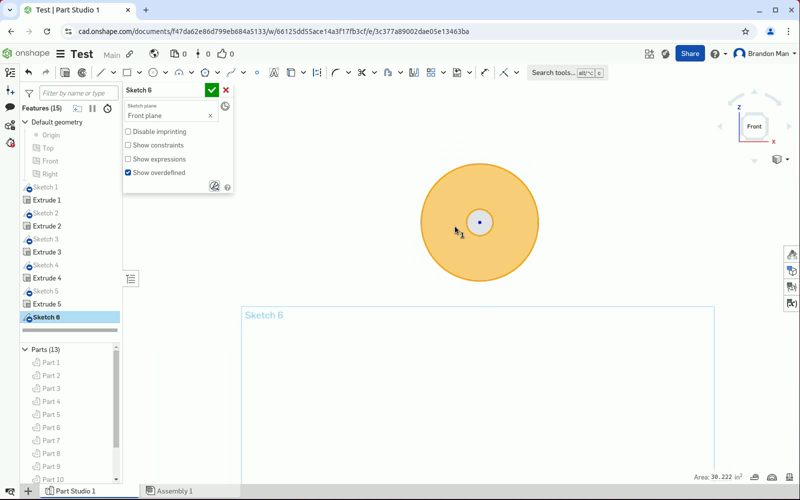
scroll(-6)
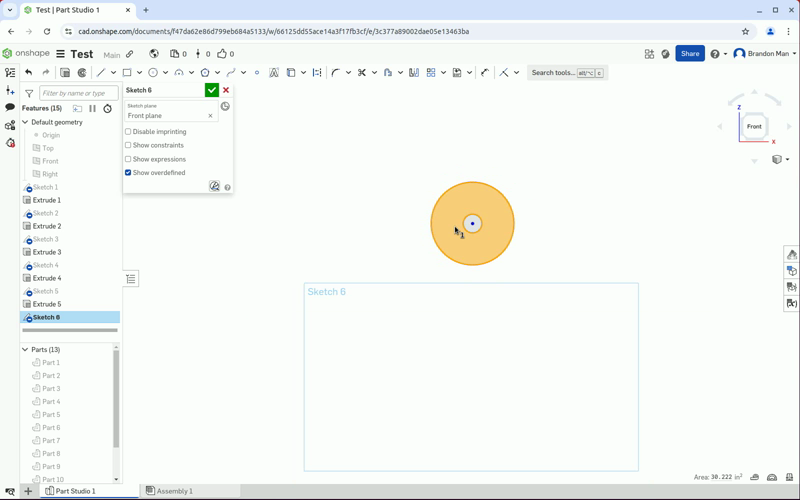
scroll(-6)
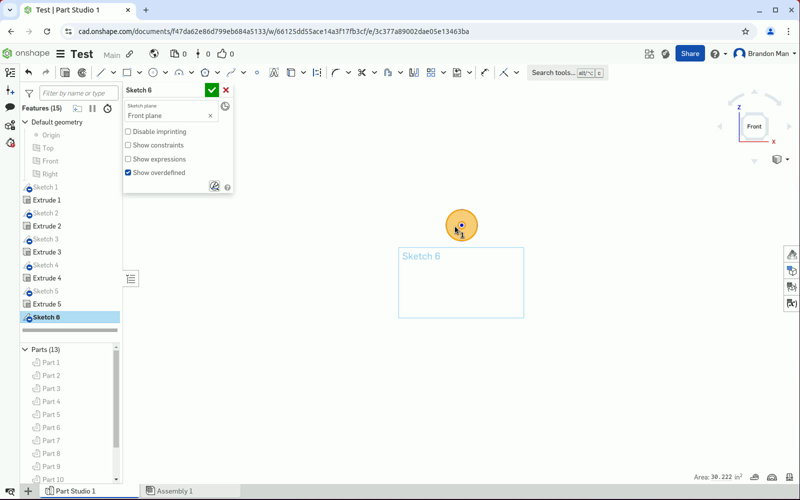
mouse_move(69, 352)
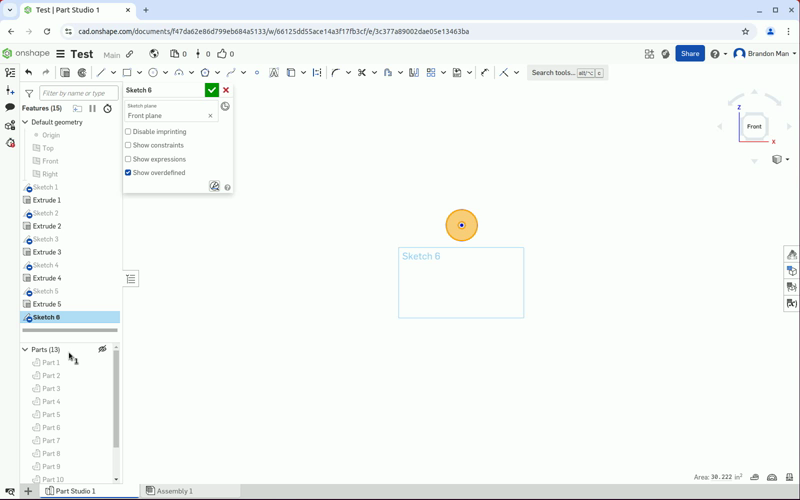
key(shift+y)
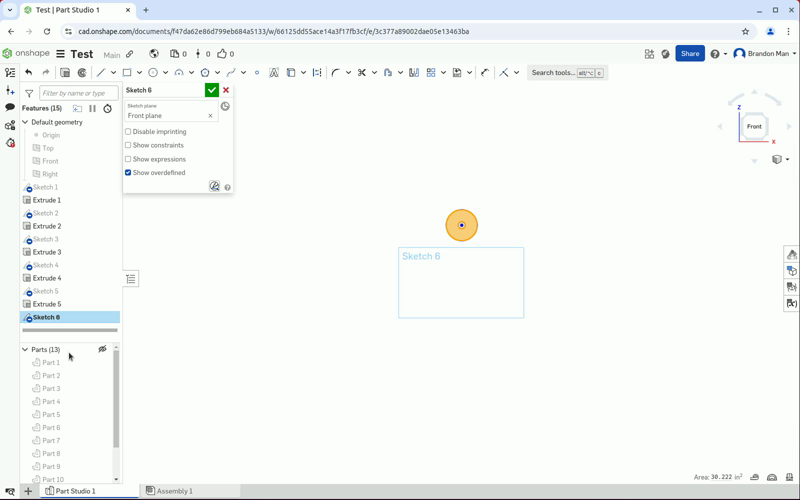
key(shift+e)
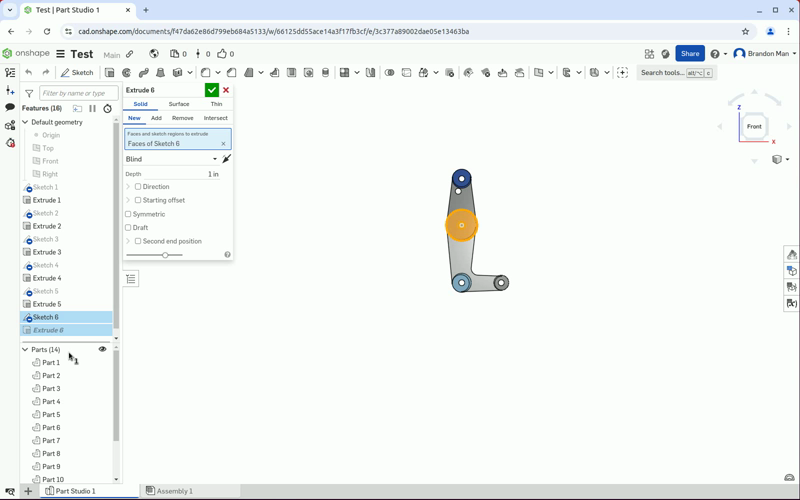
mouse_move(143, 106)
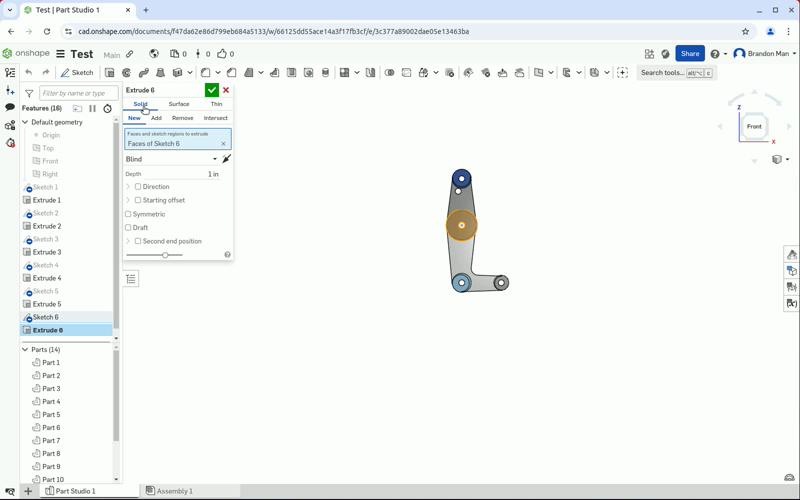
click(143, 106)
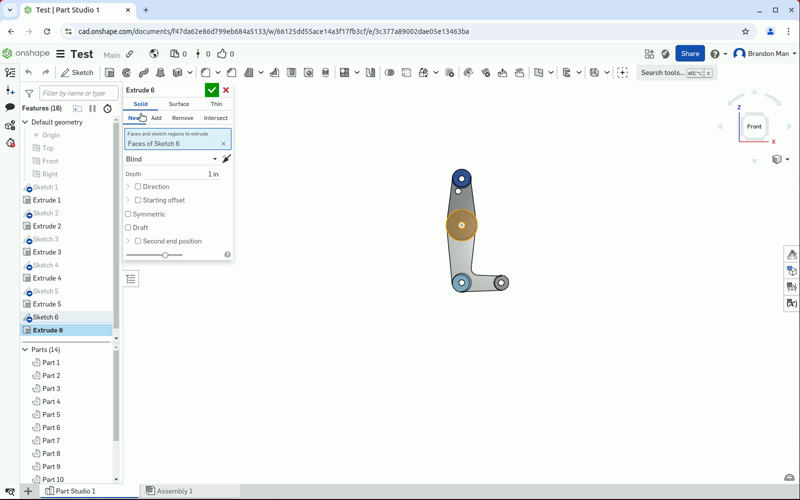
mouse_move(137, 120)
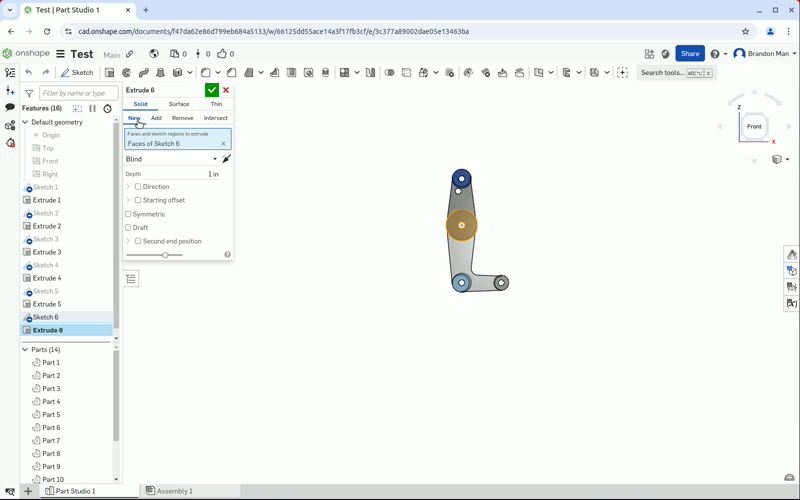
click(137, 120)
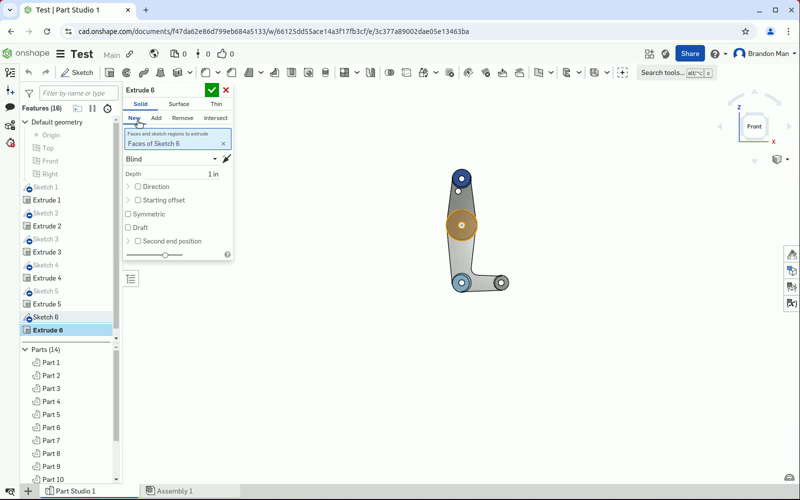
key(tab, 4)
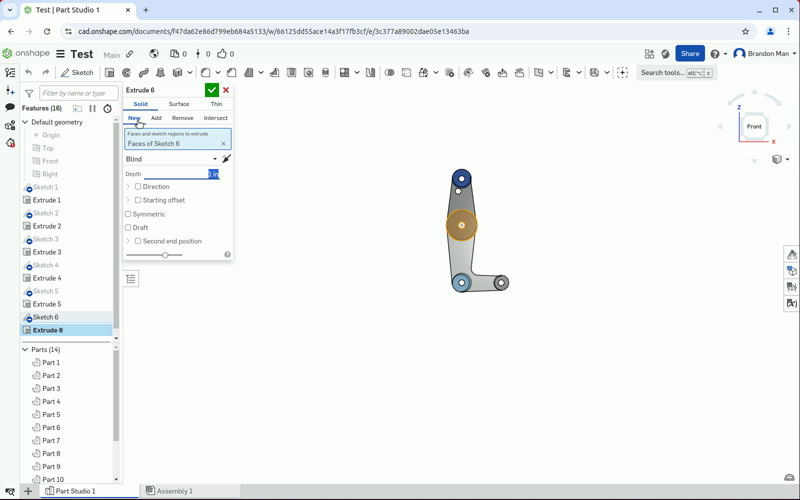
text(0.481)
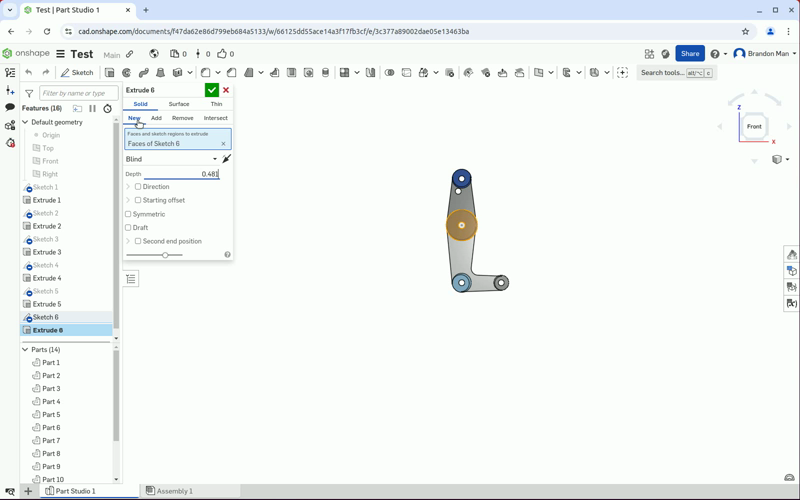
key(enter)
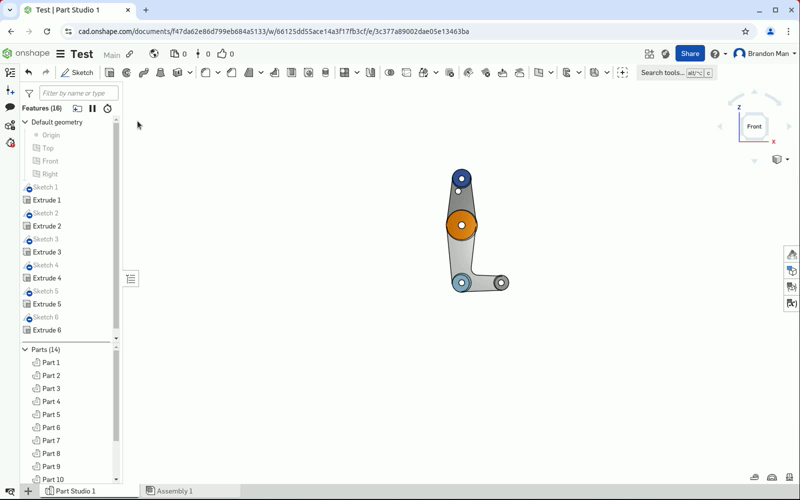
key(shift+h)
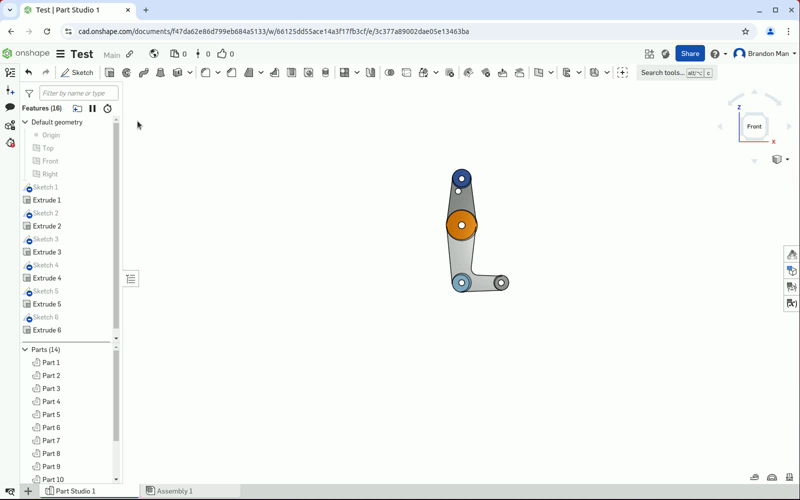
key(shift+h)
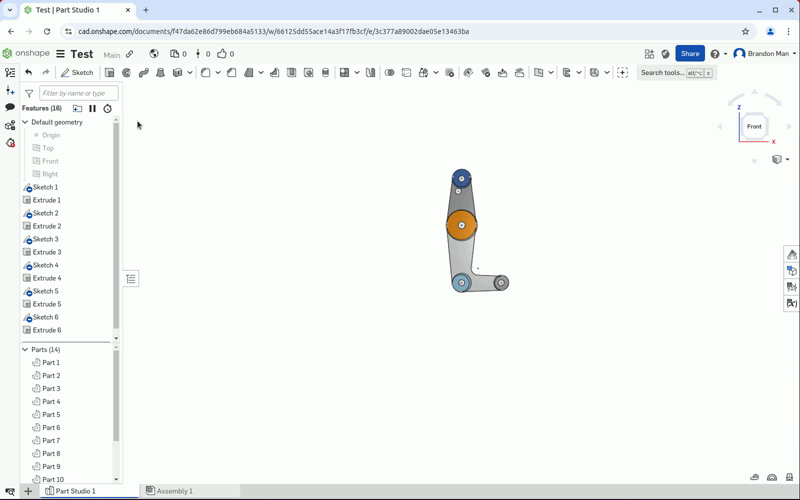
key(shift+7)
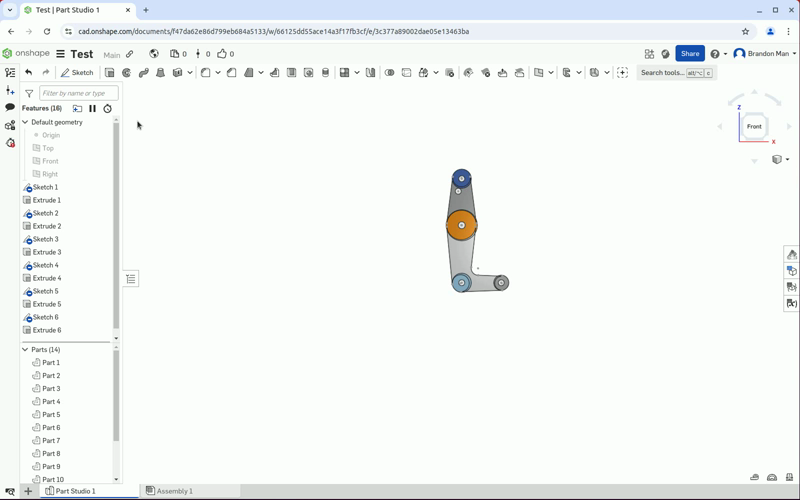
key(left, 2)
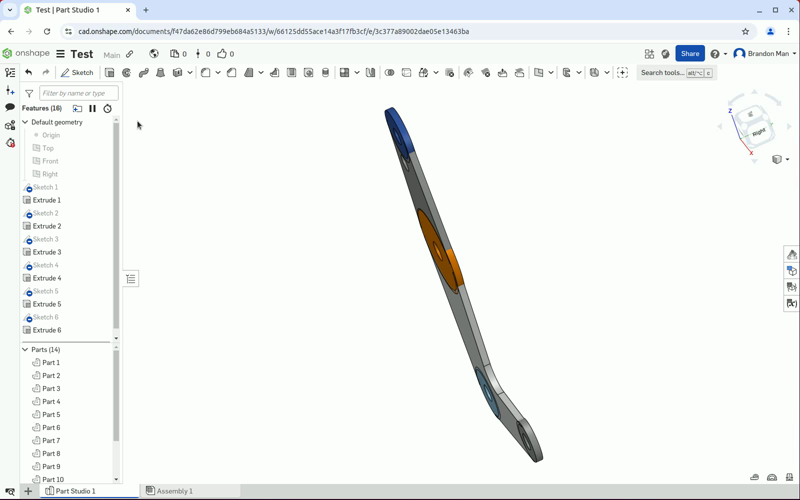
key(down, 2)
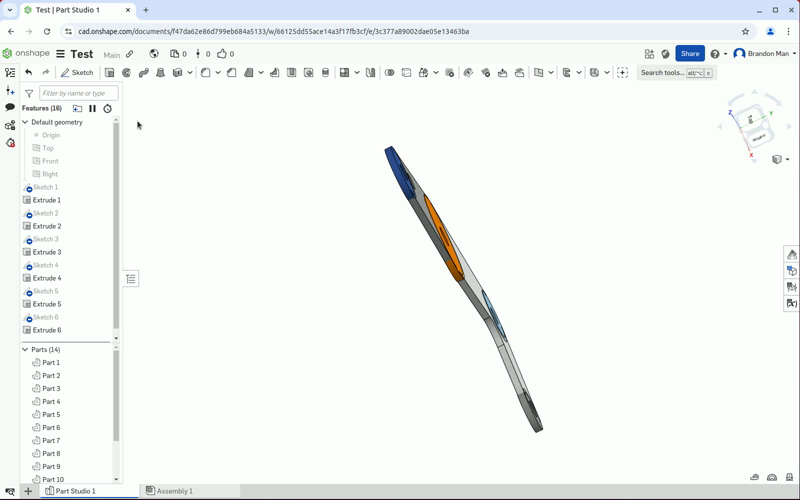
key(up, 2)
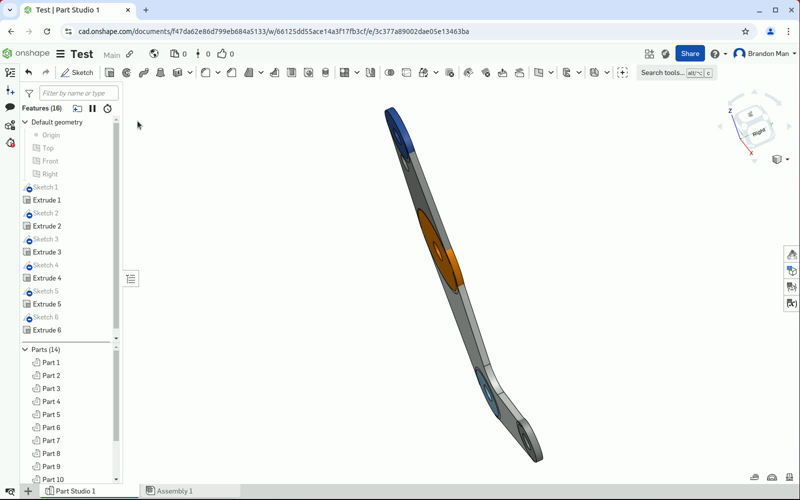
key(right, 2)
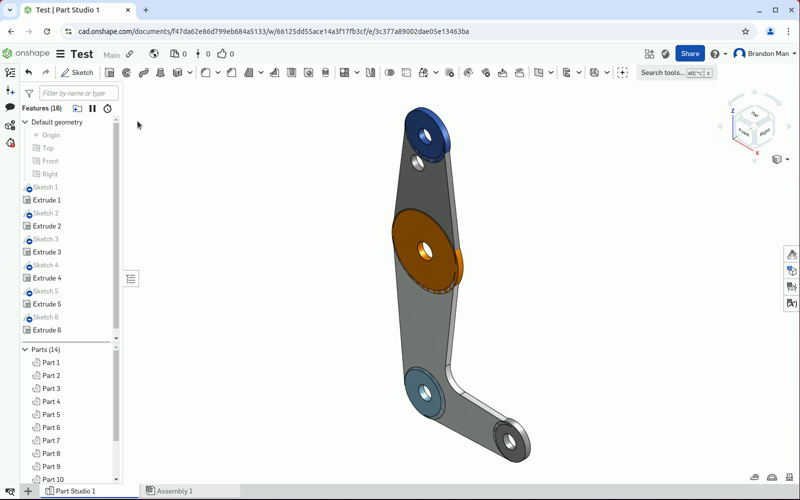
mouse_move(69, 189)
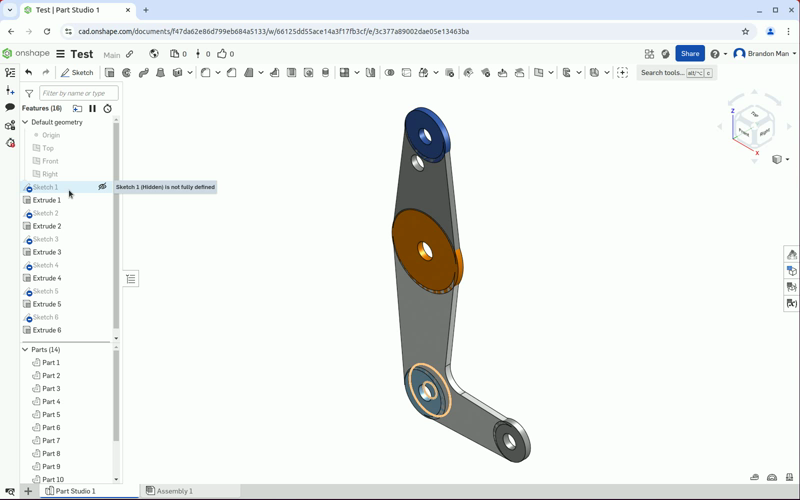
click(69, 189)